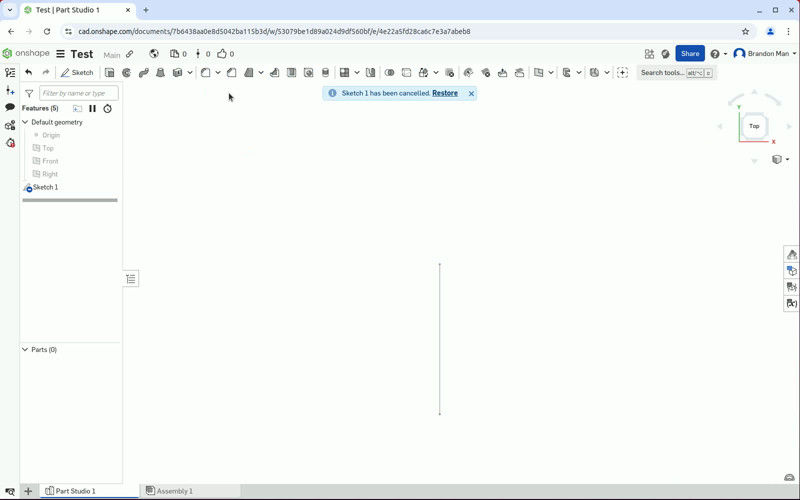
key(shift+h)
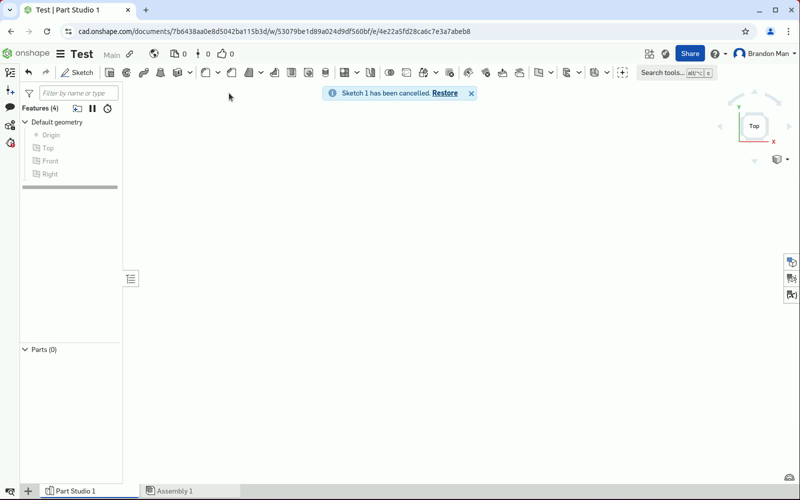
mouse_move(73, 352)
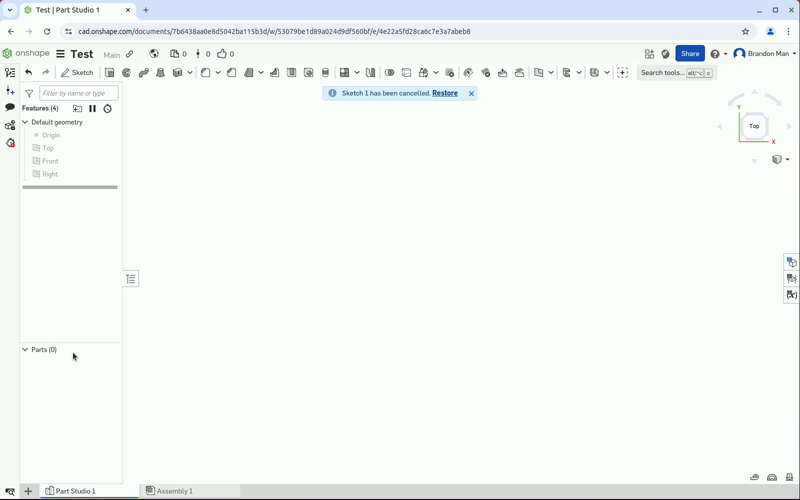
key(y)
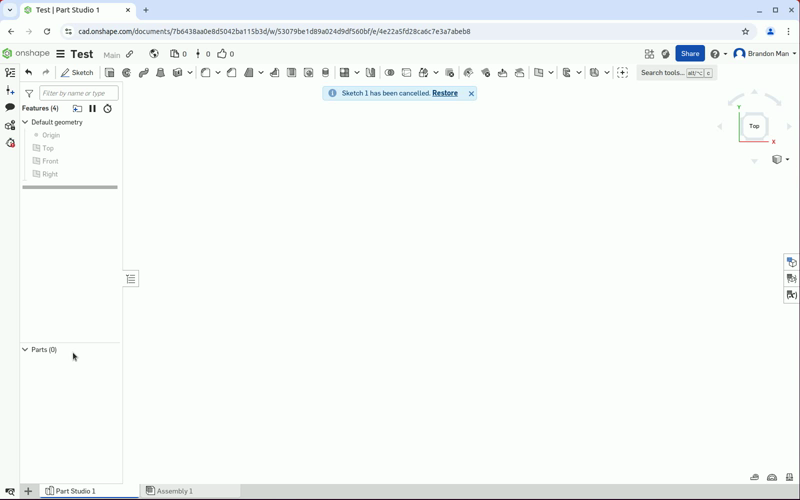
key(shift+p)
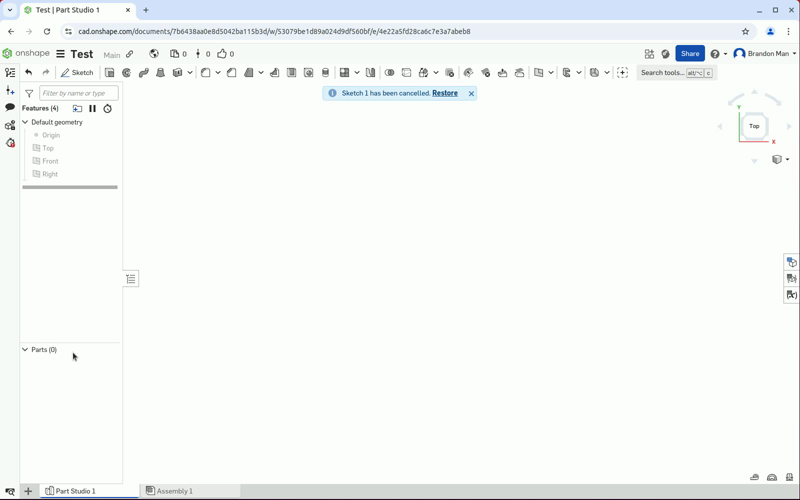
key(space)
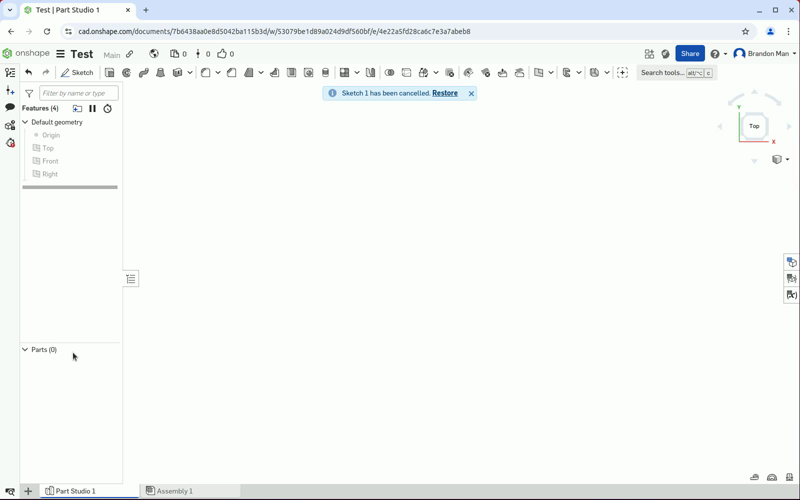
key_down(shift)
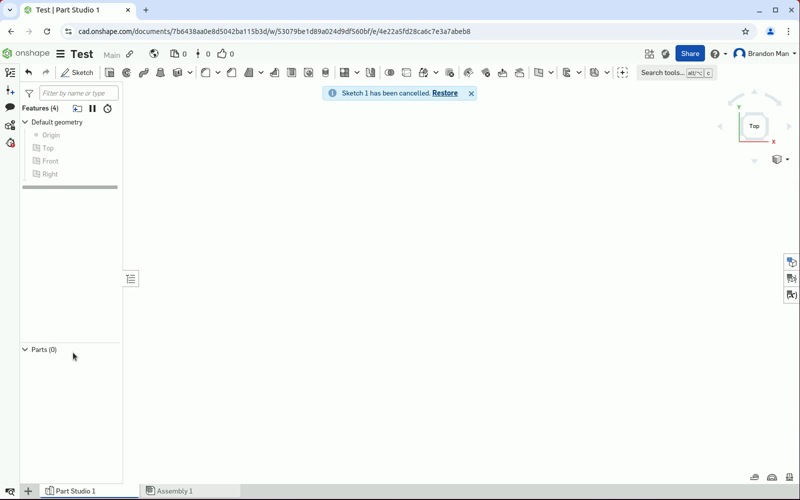
key(up)
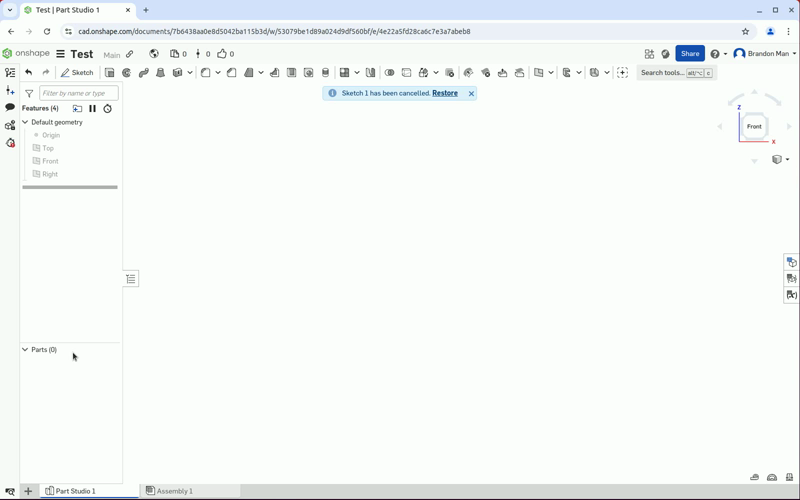
key_up(shift)
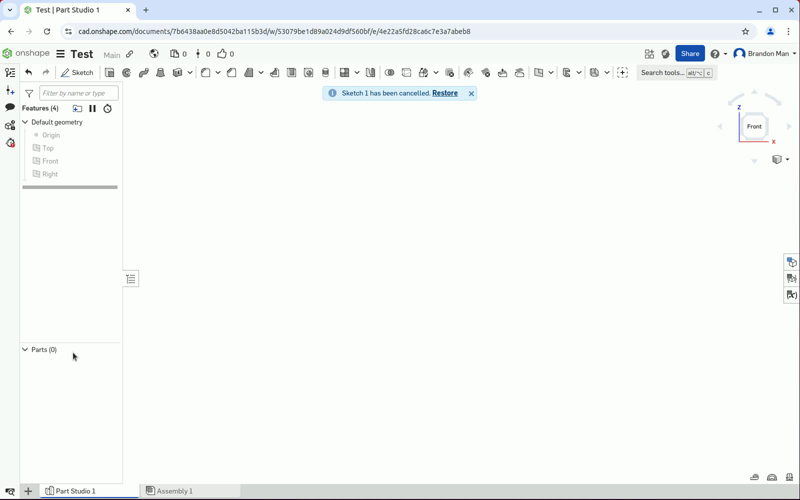
mouse_move(73, 352)
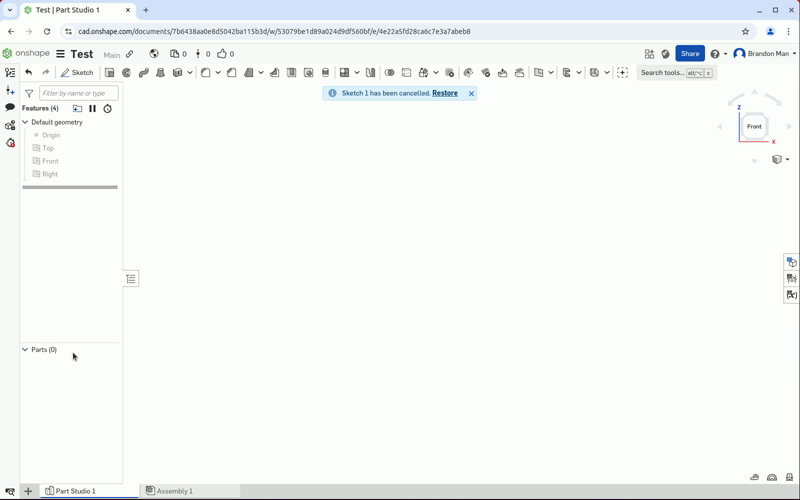
key(shift+y)
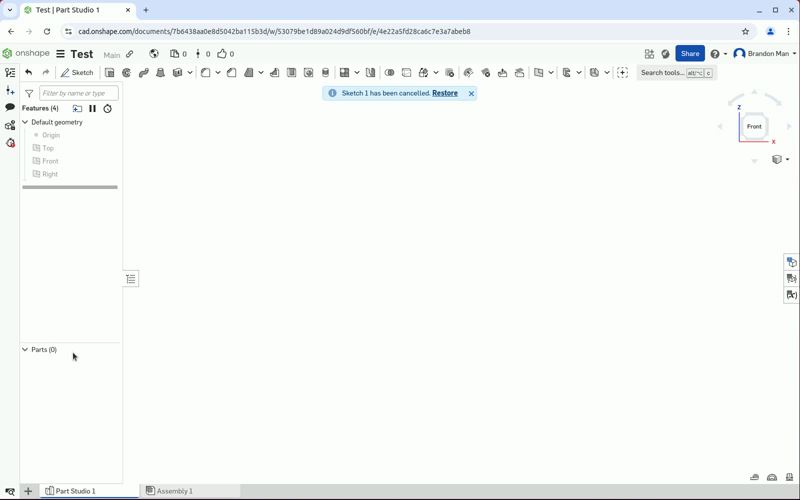
key(shift+s)
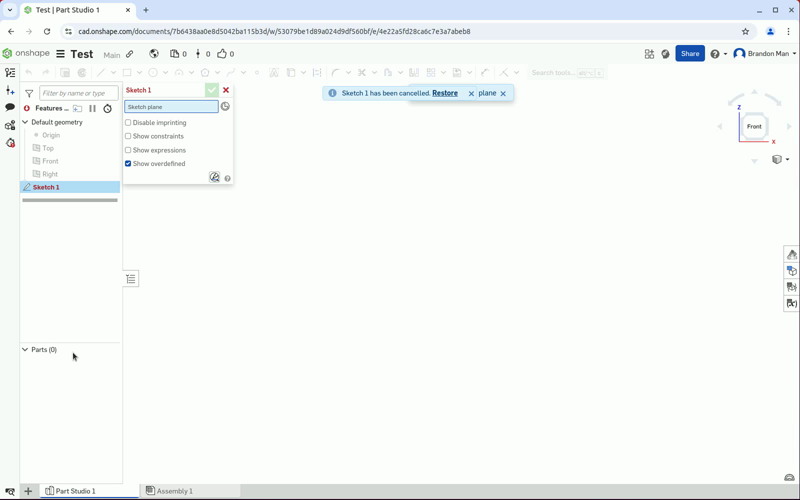
mouse_move(73, 163)
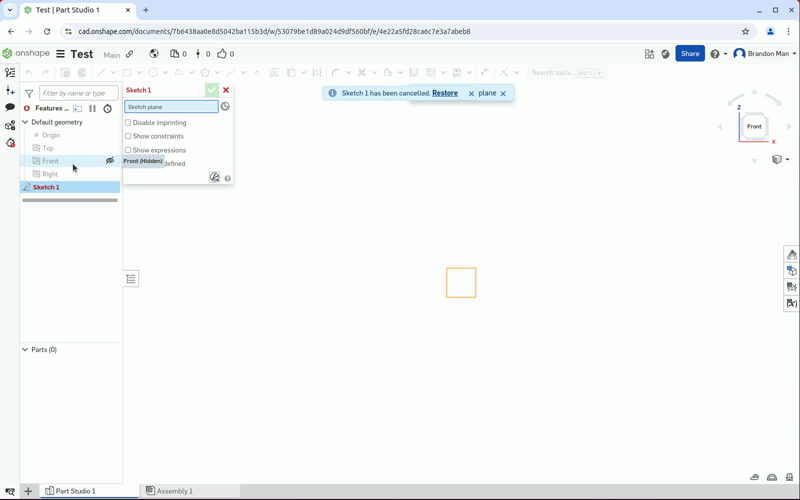
click(73, 163)
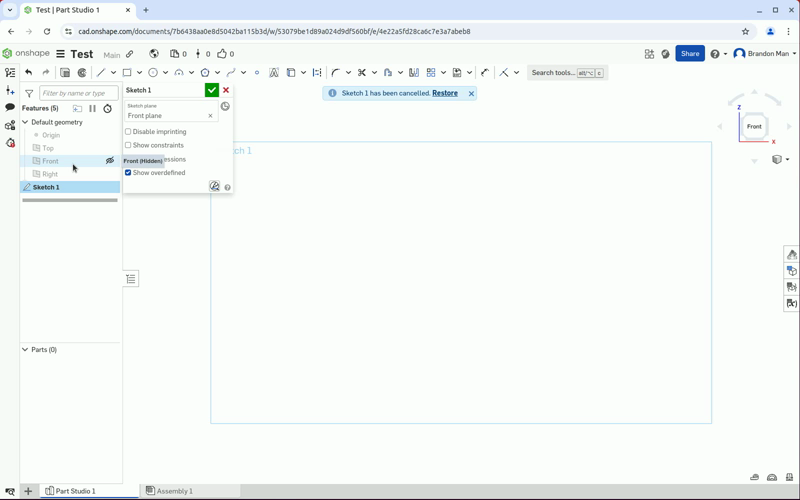
mouse_move(73, 352)
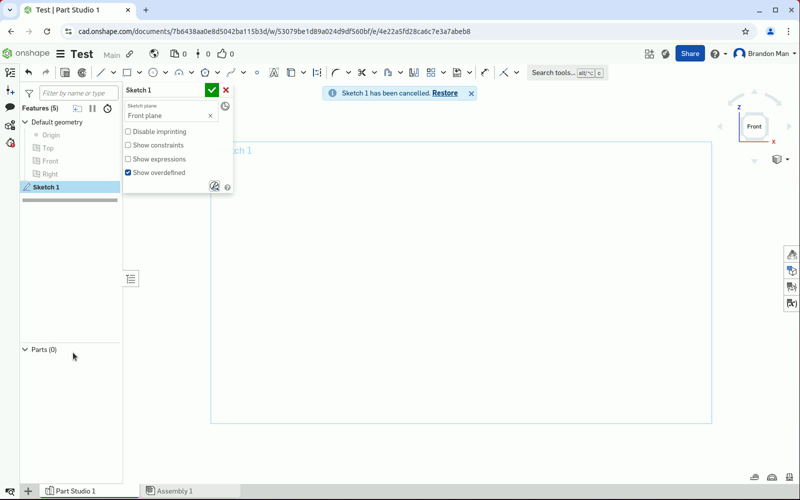
key(y)
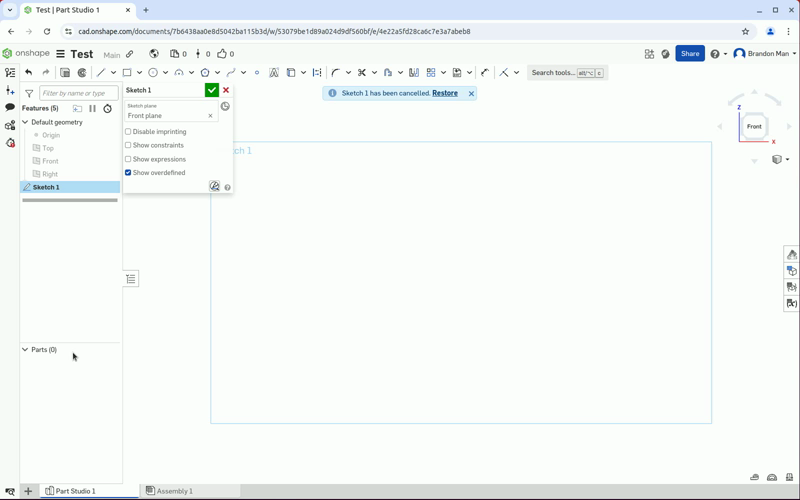
key(l)
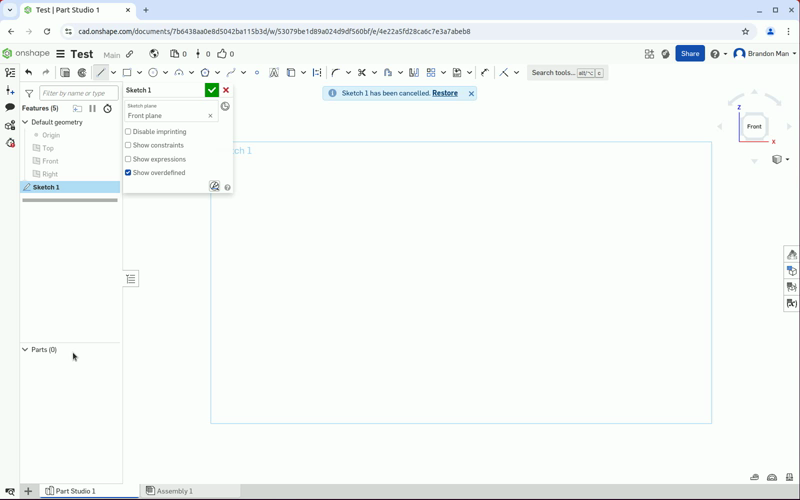
key_down(shift)
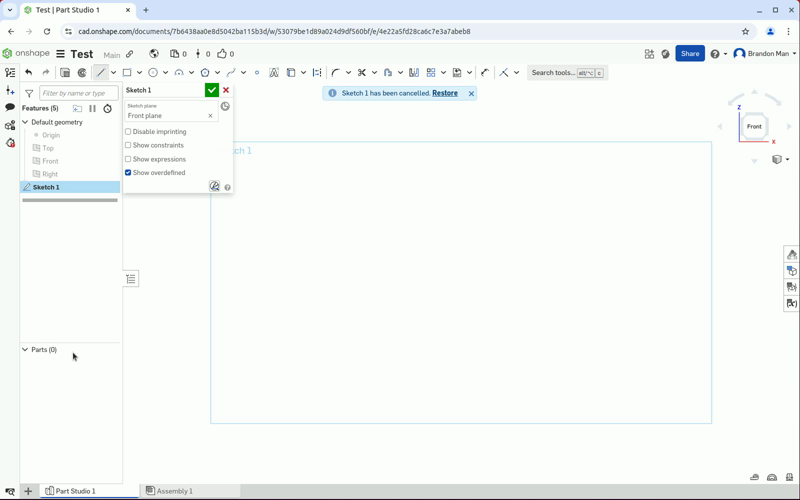
mouse_move(386, 282)
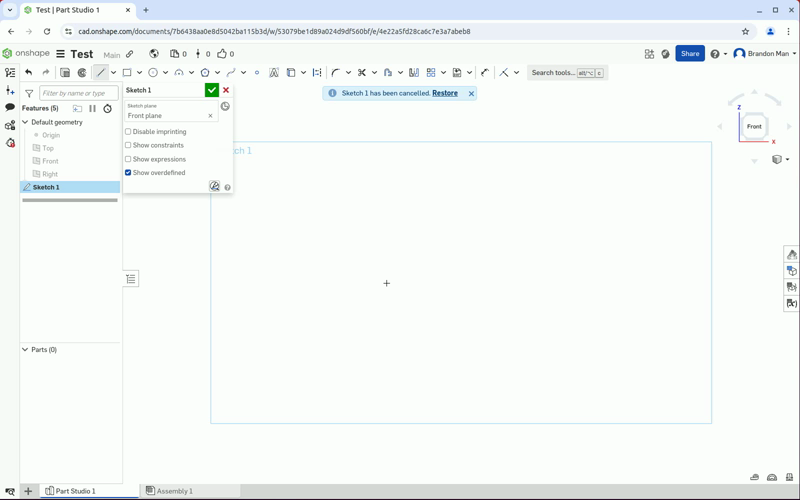
click(386, 282)
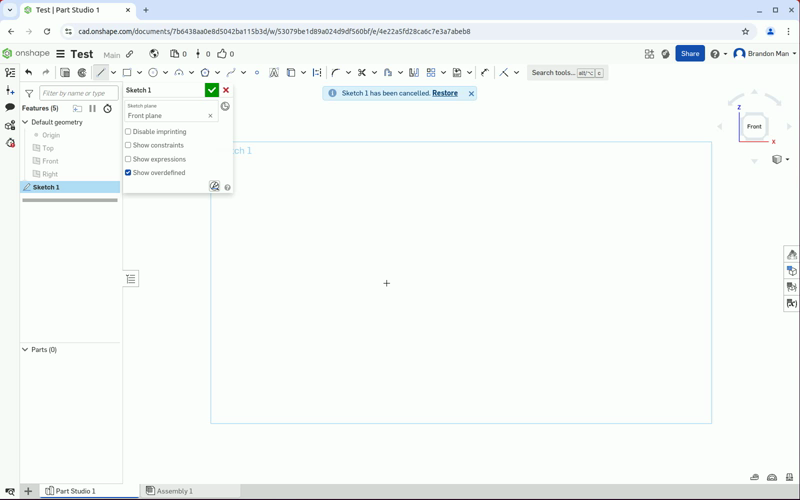
key_up(shift)
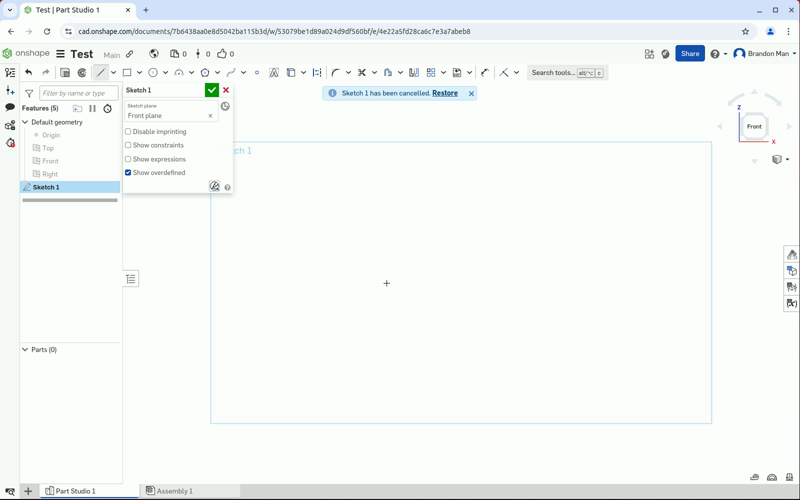
key_down(shift)
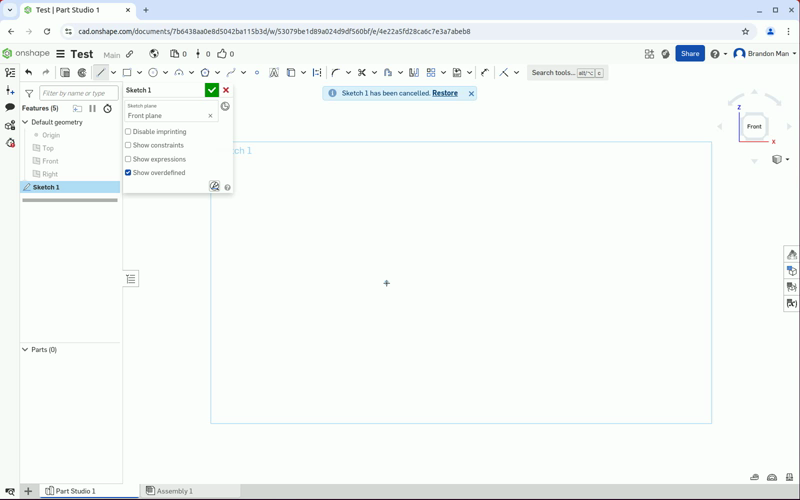
mouse_move(417, 282)
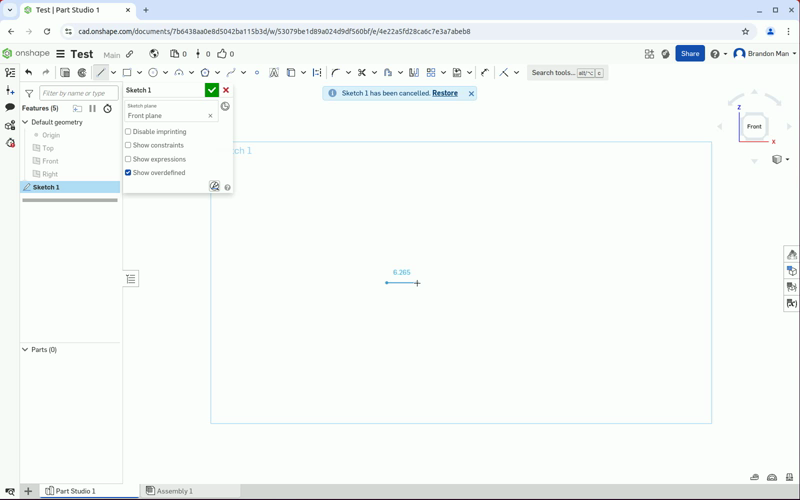
mouse_move(391, 282)
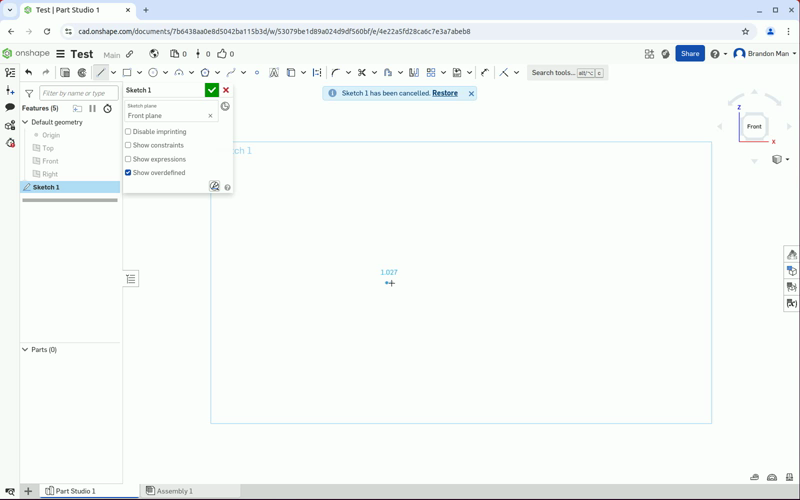
scroll(6)
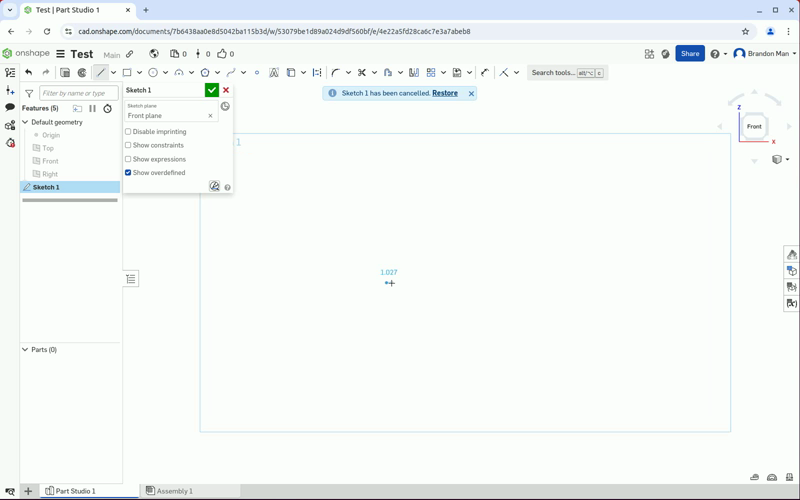
scroll(6)
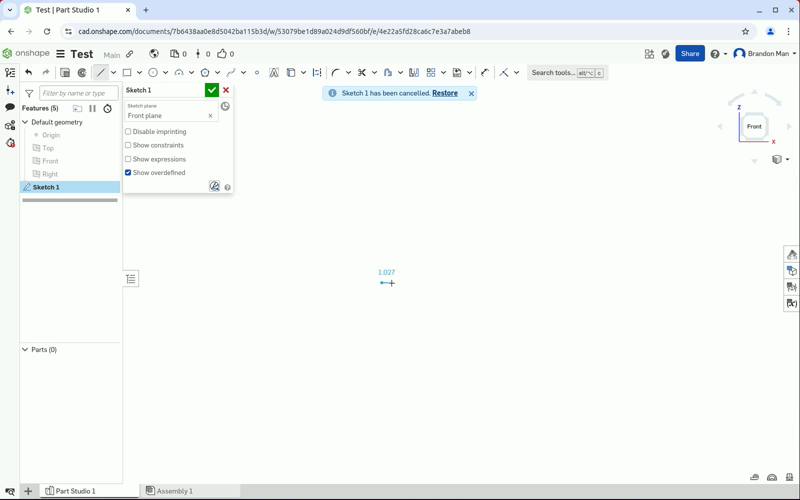
scroll(6)
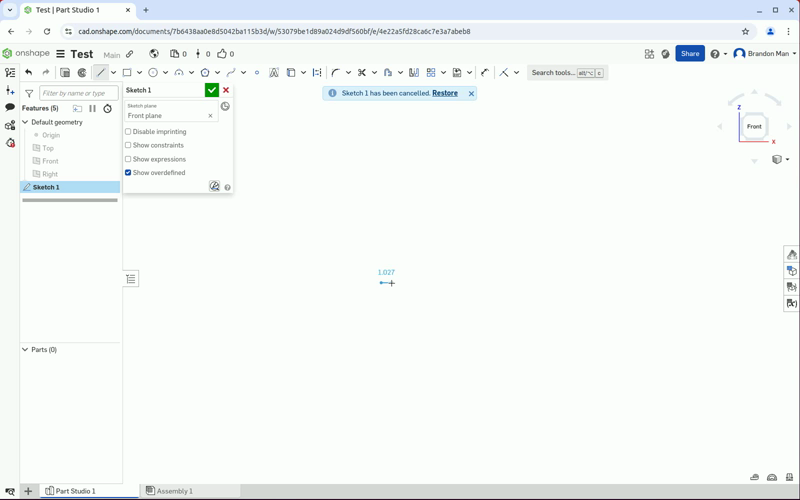
scroll(6)
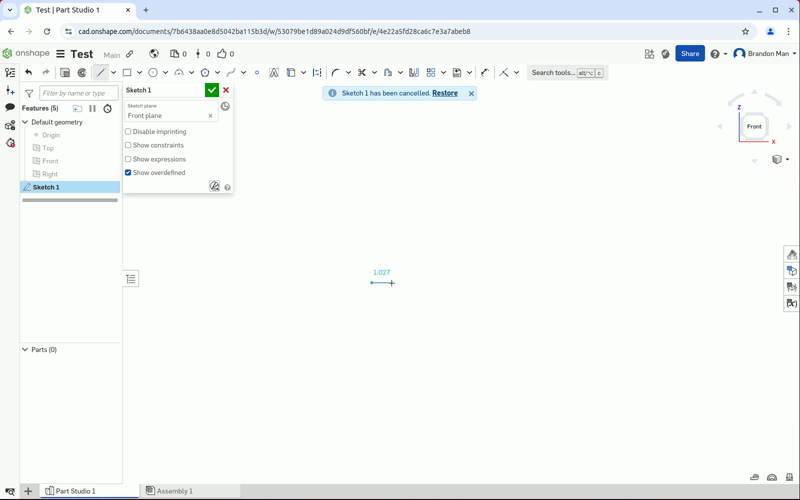
scroll(6)
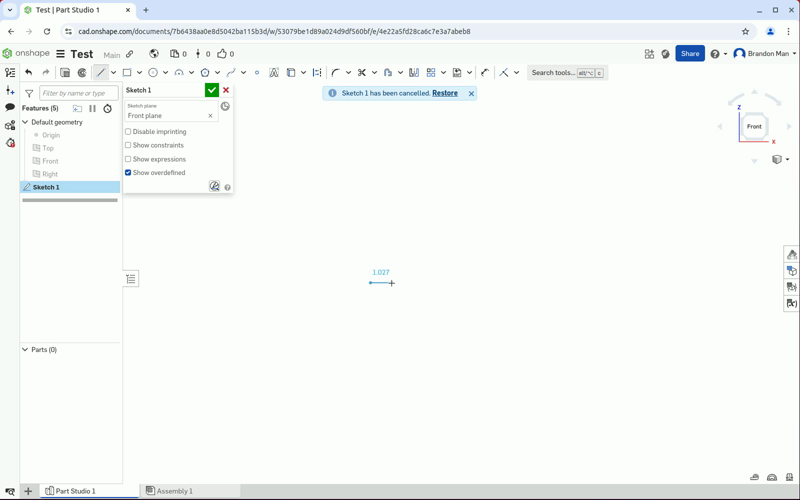
scroll(6)
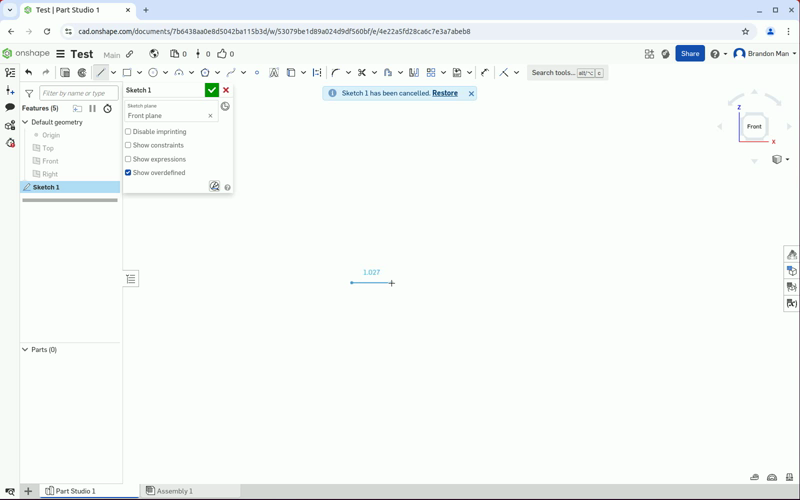
scroll(6)
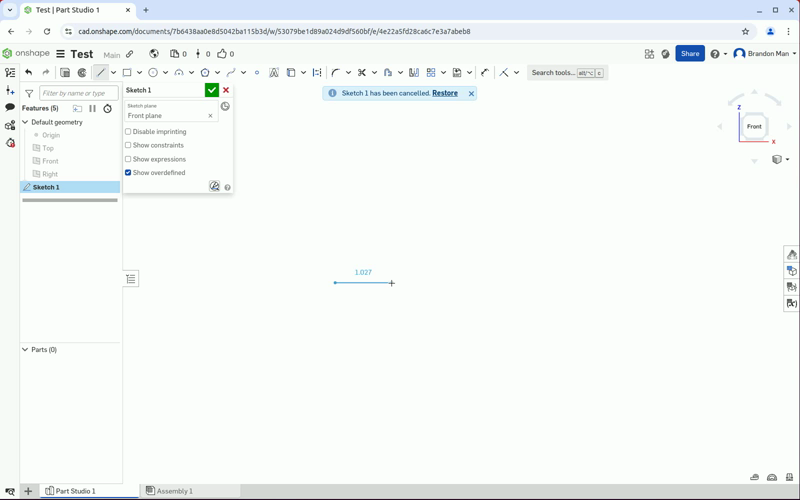
click(391, 282)
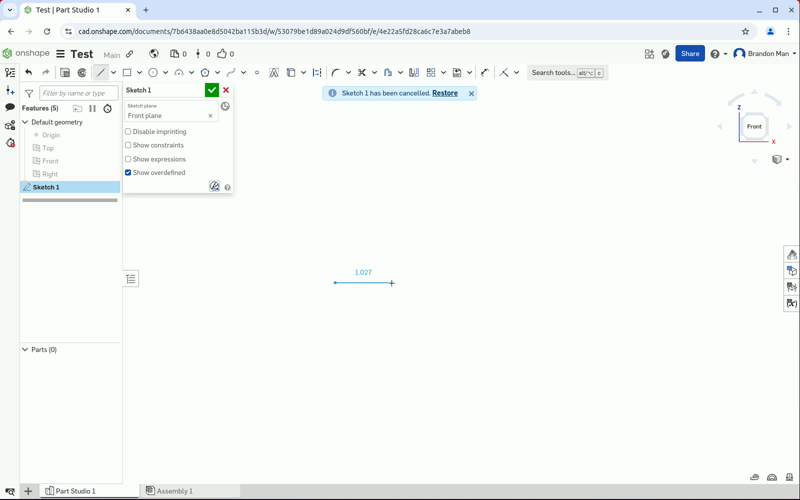
scroll(-6)
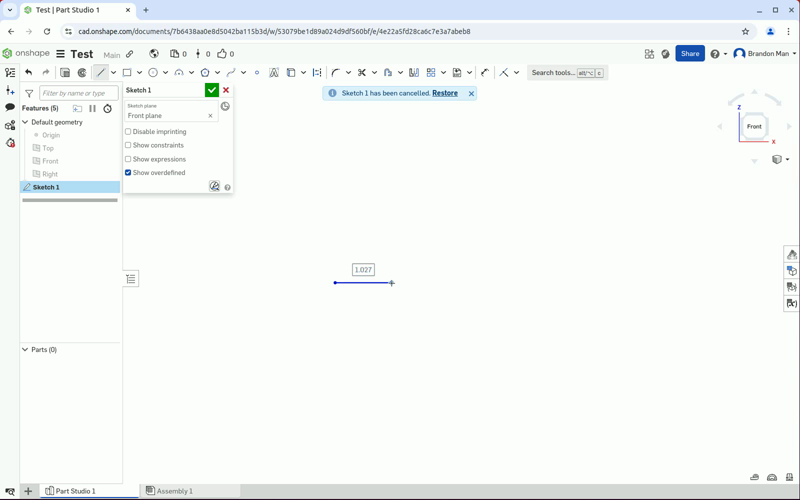
scroll(-6)
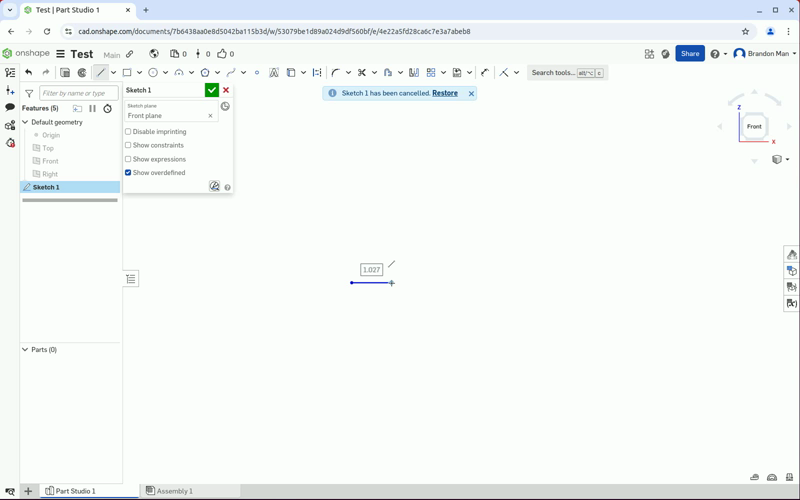
scroll(-6)
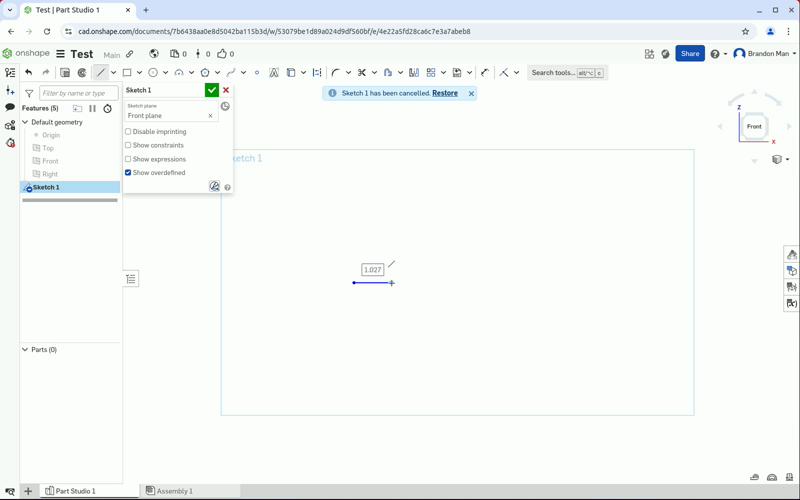
scroll(-6)
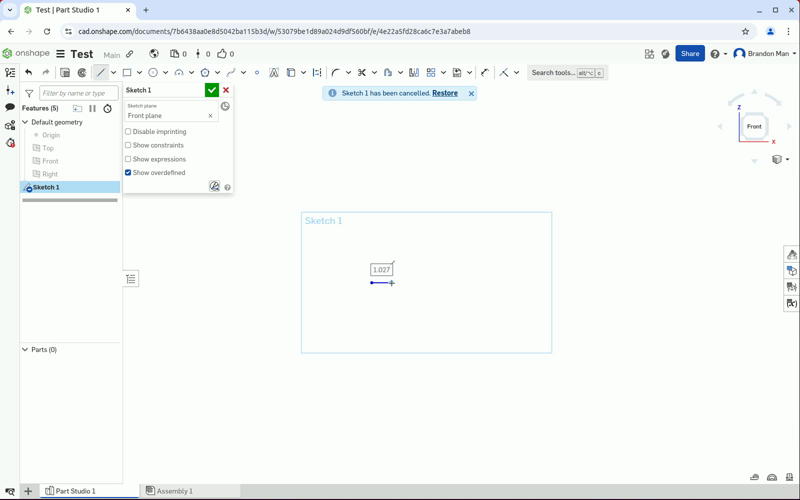
scroll(-6)
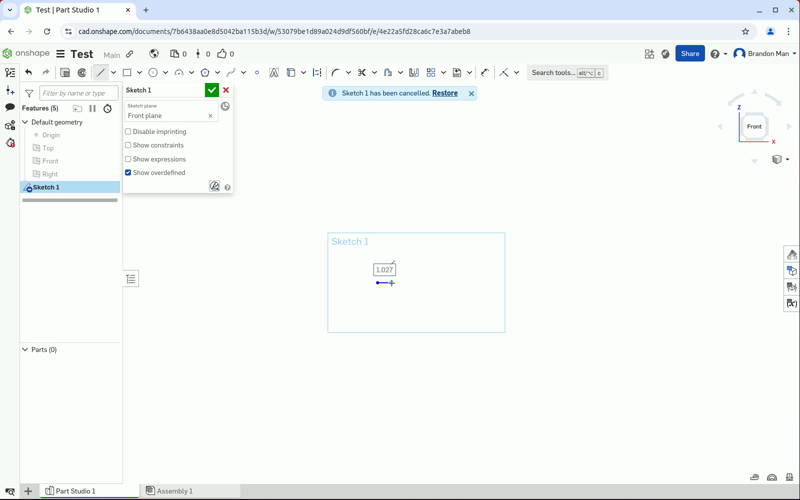
scroll(-6)
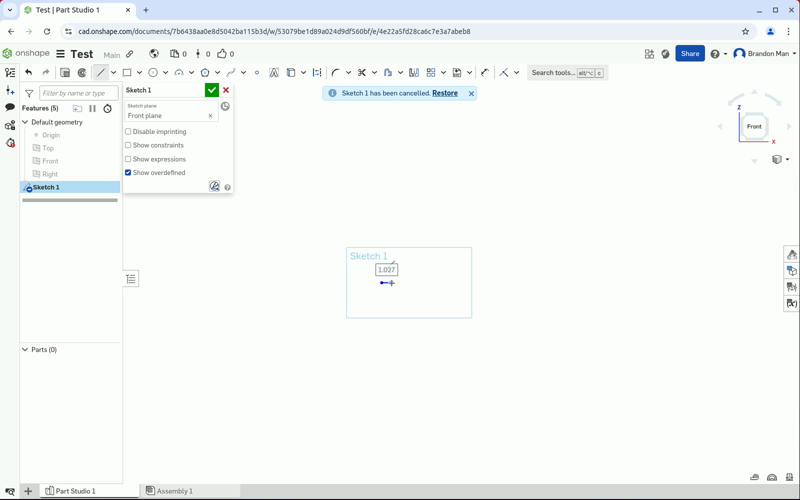
scroll(-6)
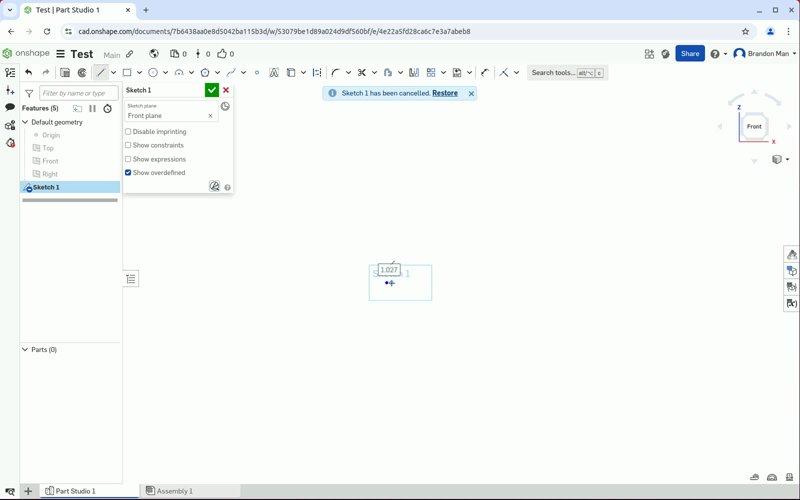
key_up(shift)
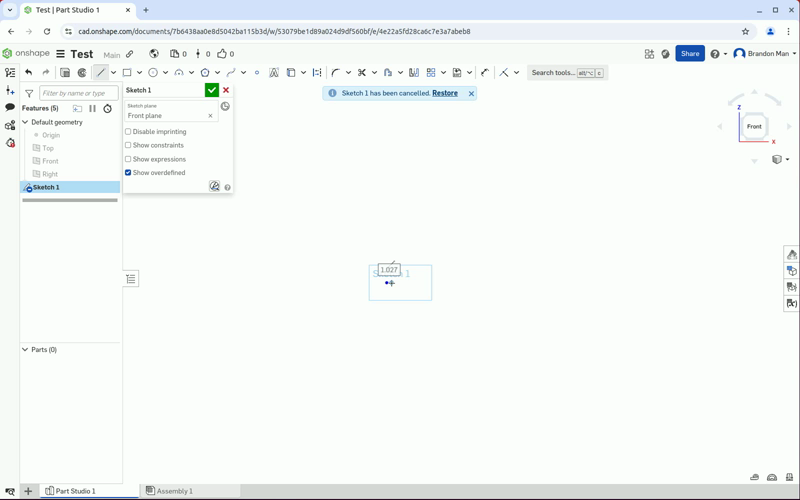
key_down(shift)
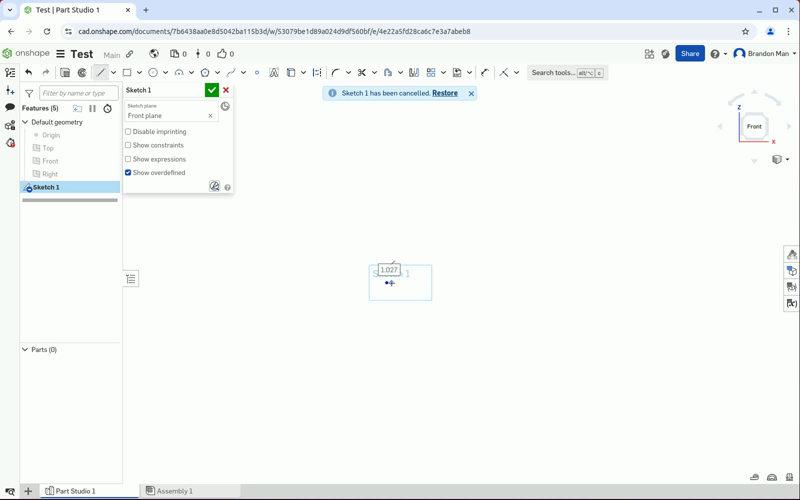
mouse_move(391, 170)
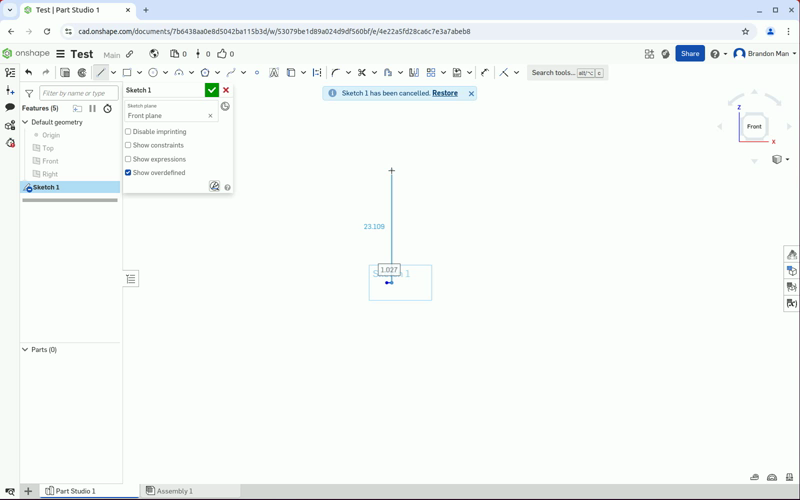
click(391, 170)
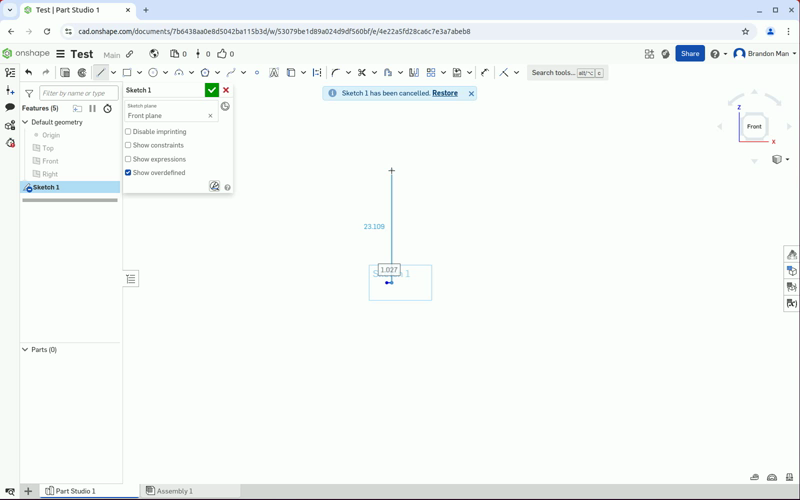
key_up(shift)
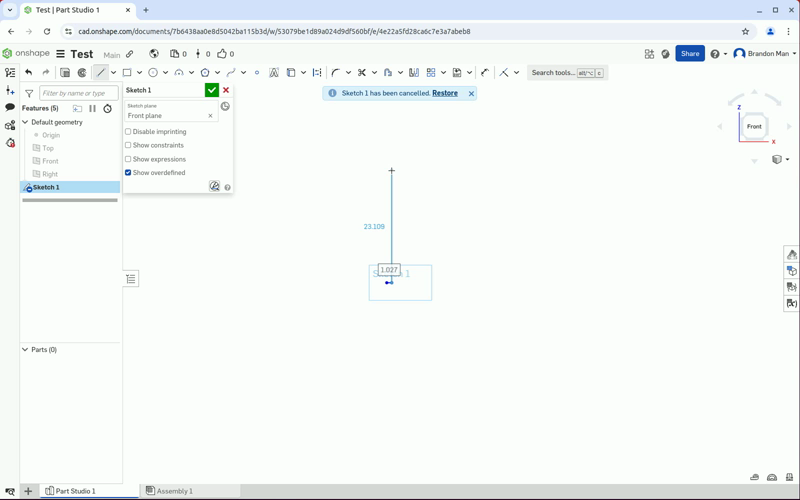
key_down(shift)
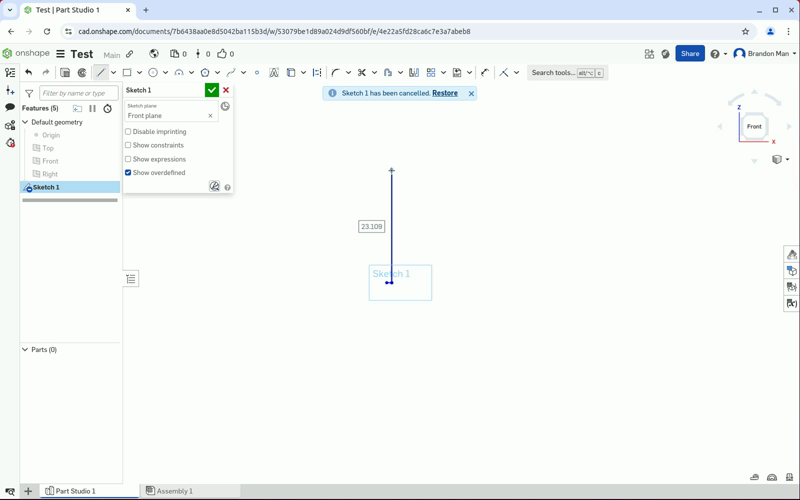
mouse_move(421, 170)
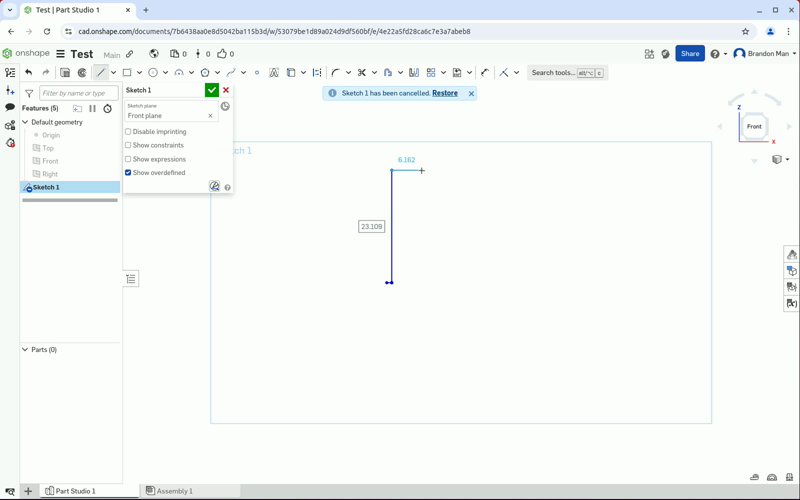
mouse_move(386, 170)
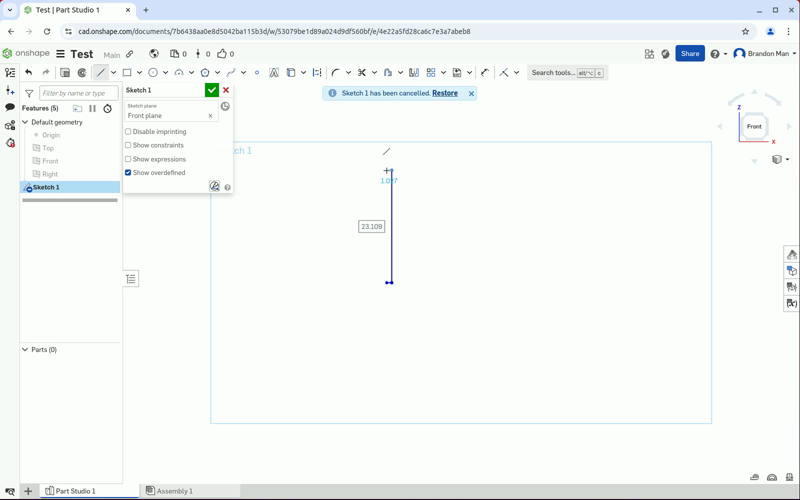
scroll(6)
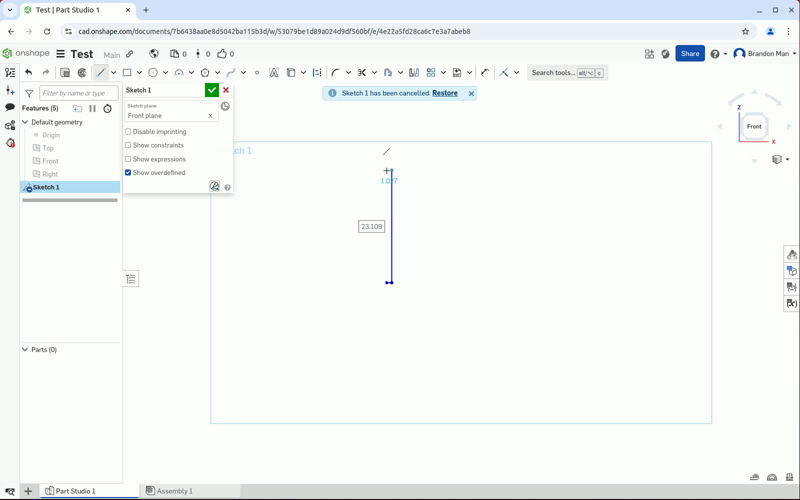
scroll(6)
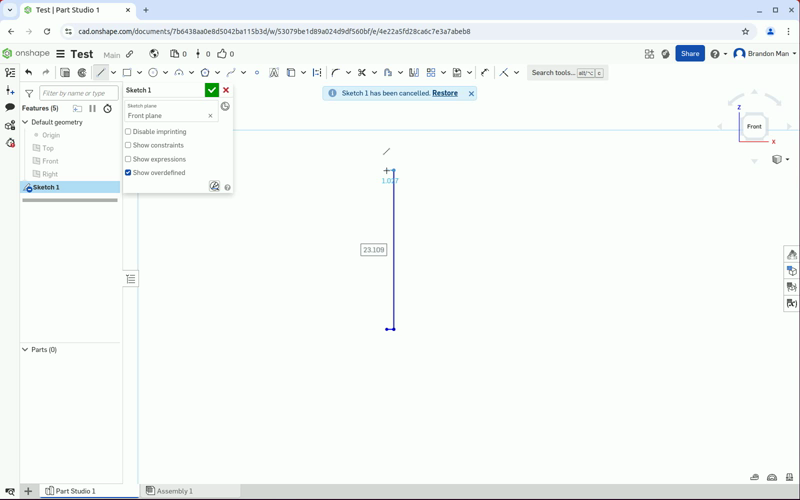
scroll(6)
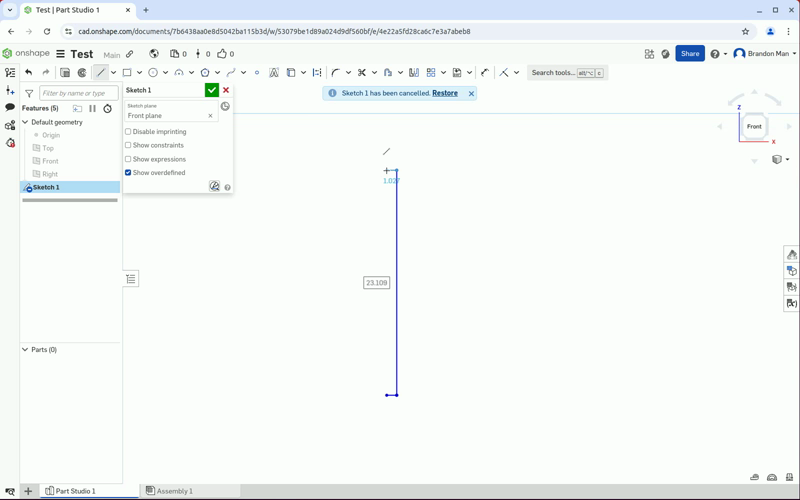
scroll(6)
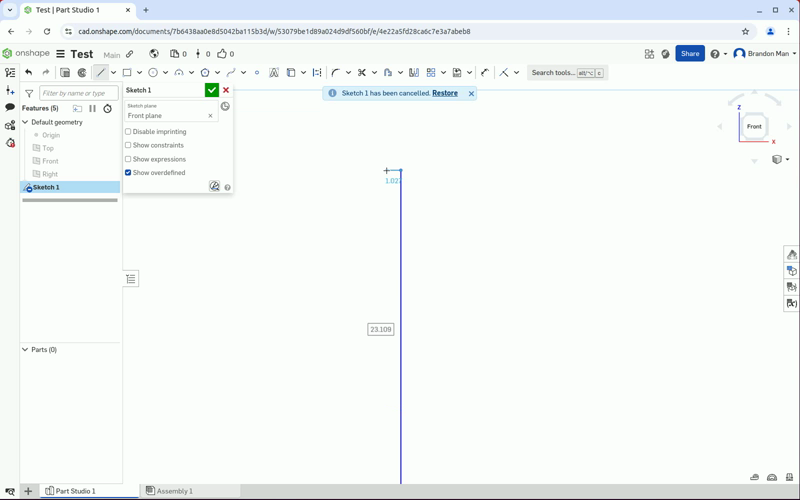
scroll(6)
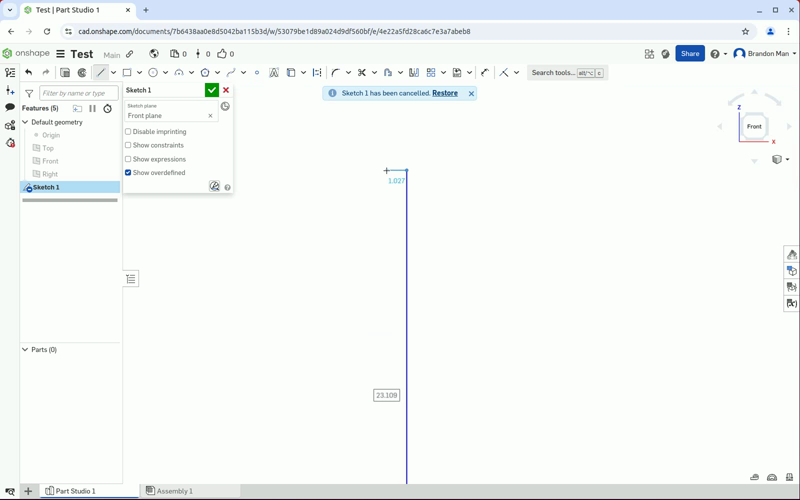
scroll(6)
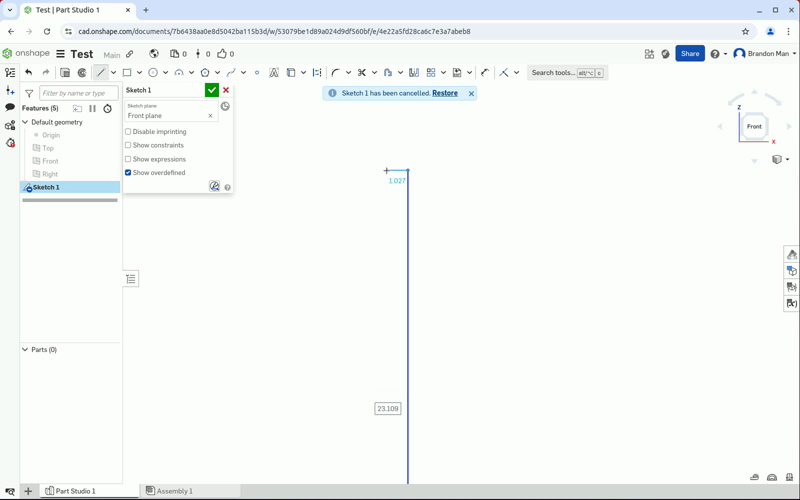
scroll(6)
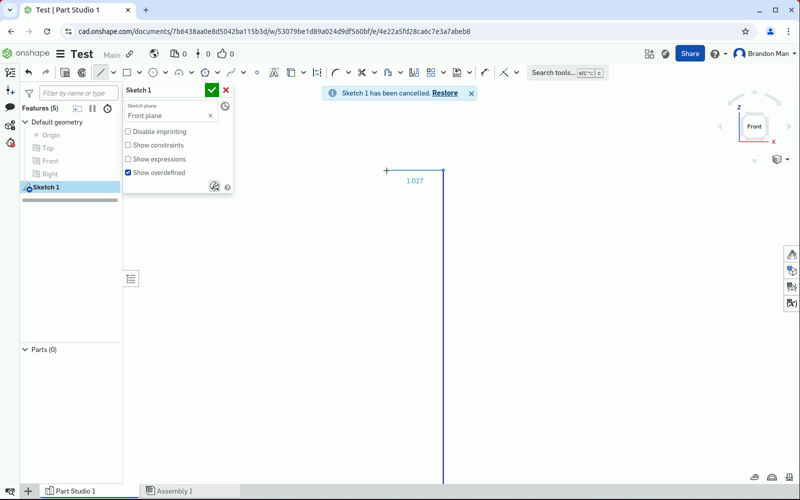
click(386, 170)
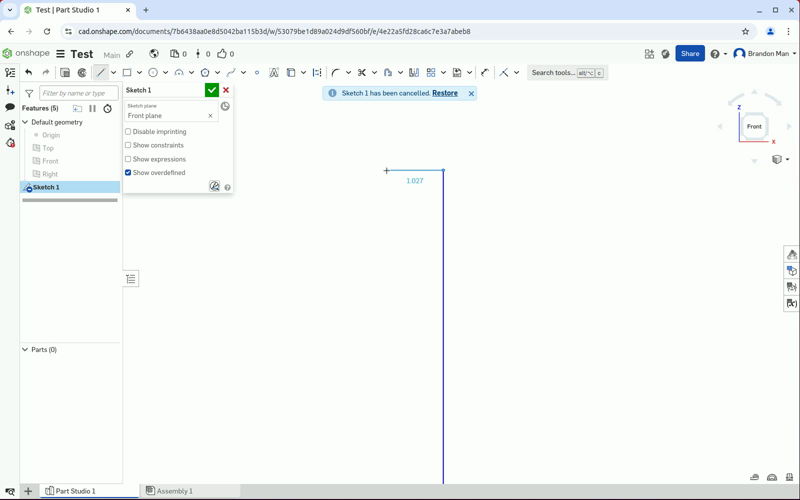
scroll(-6)
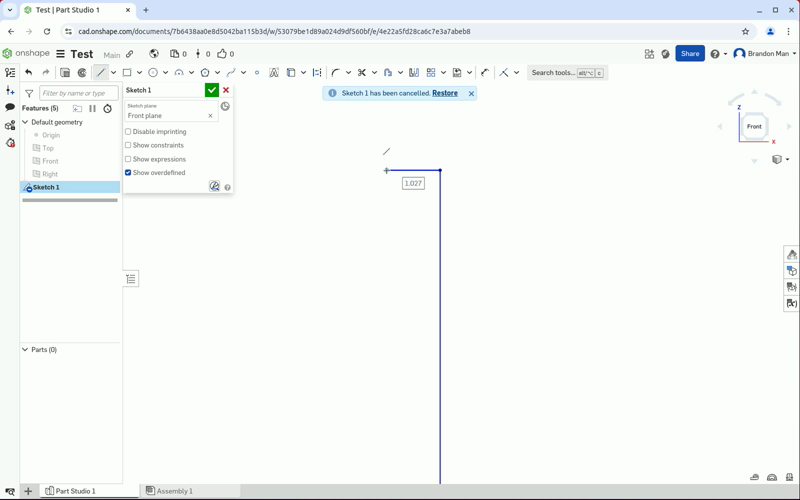
scroll(-6)
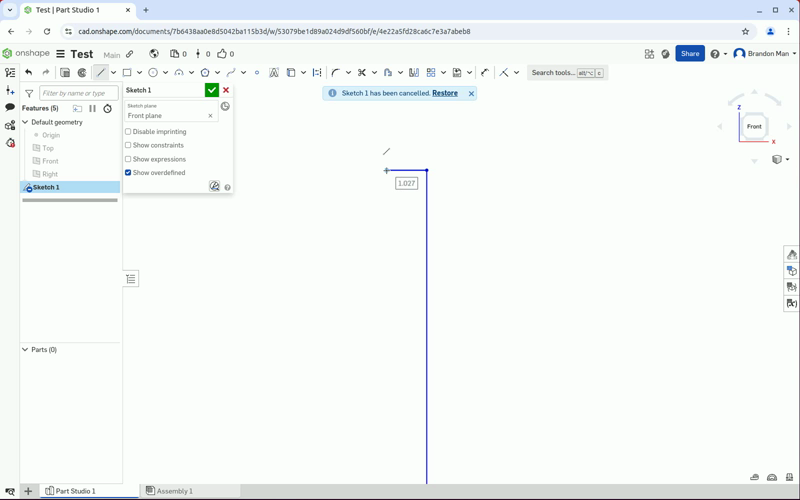
scroll(-6)
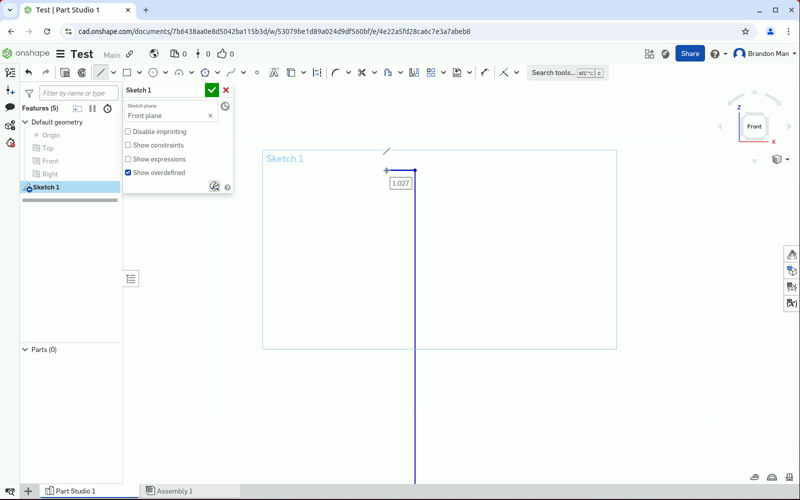
scroll(-6)
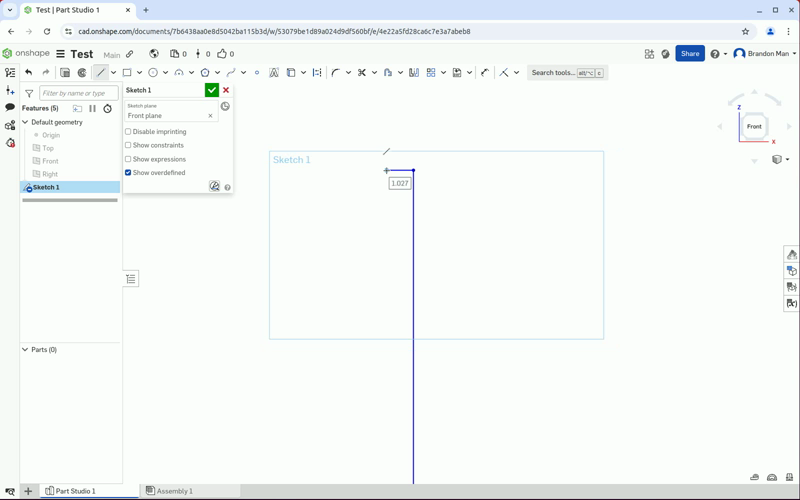
scroll(-6)
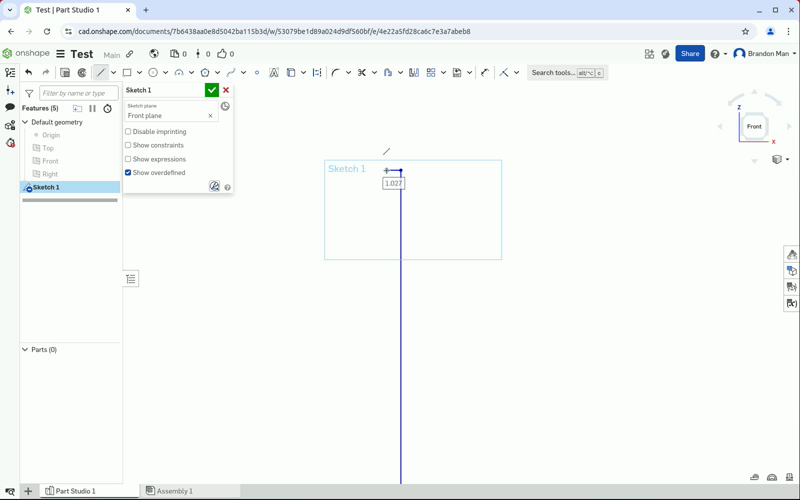
scroll(-6)
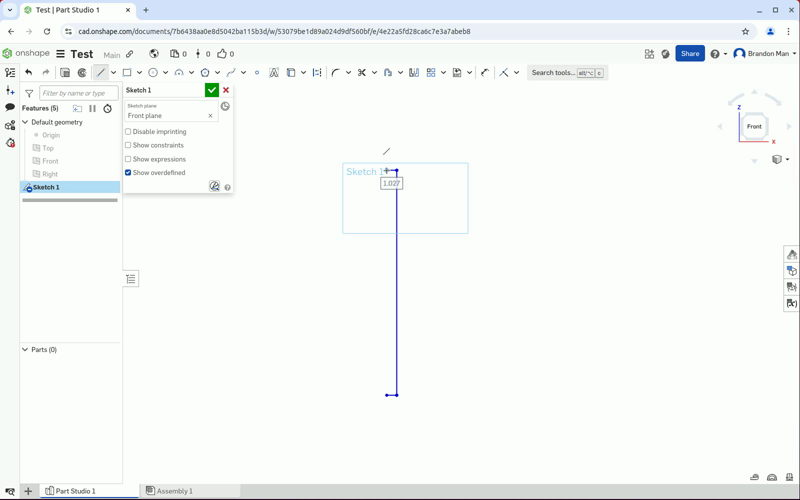
scroll(-6)
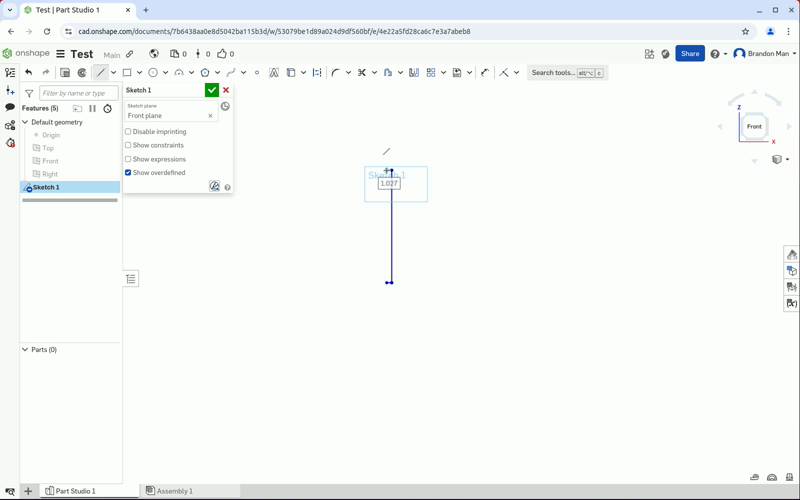
key_up(shift)
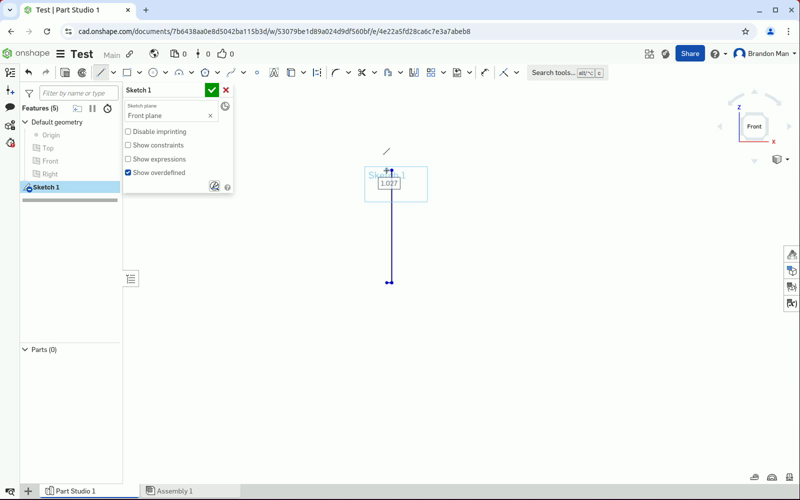
key_down(shift)
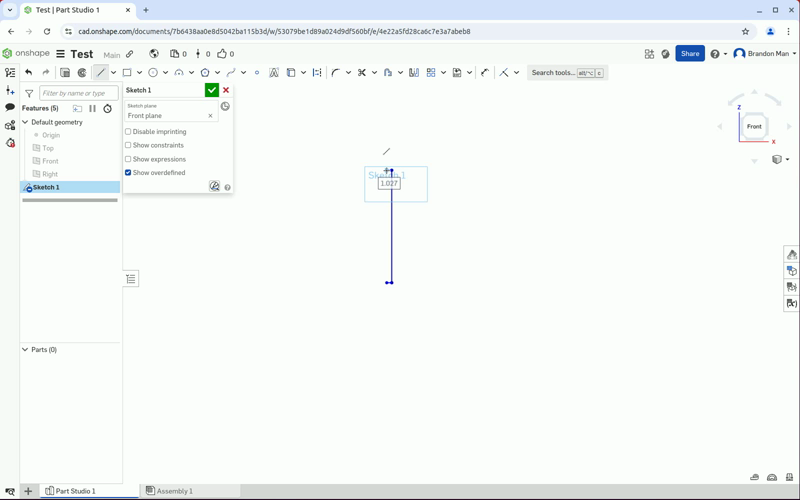
mouse_move(386, 282)
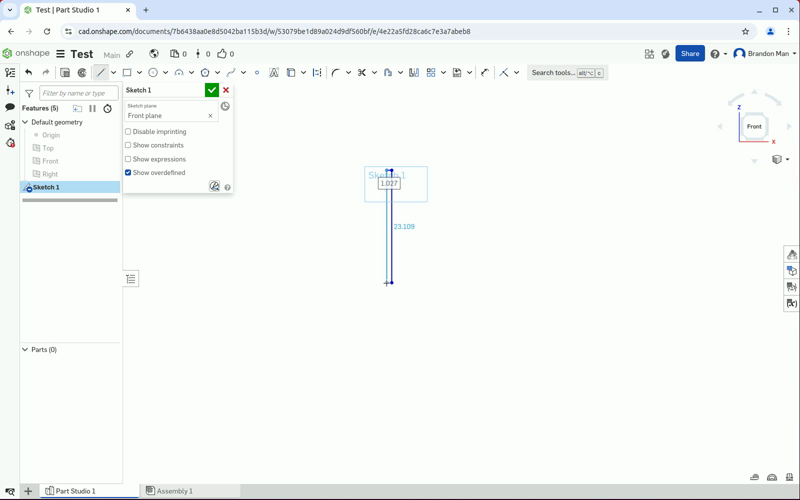
key_up(shift)
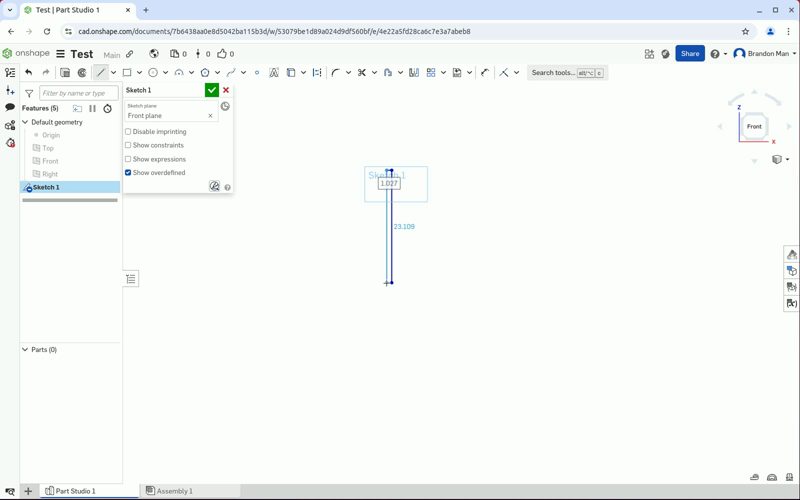
click(386, 282)
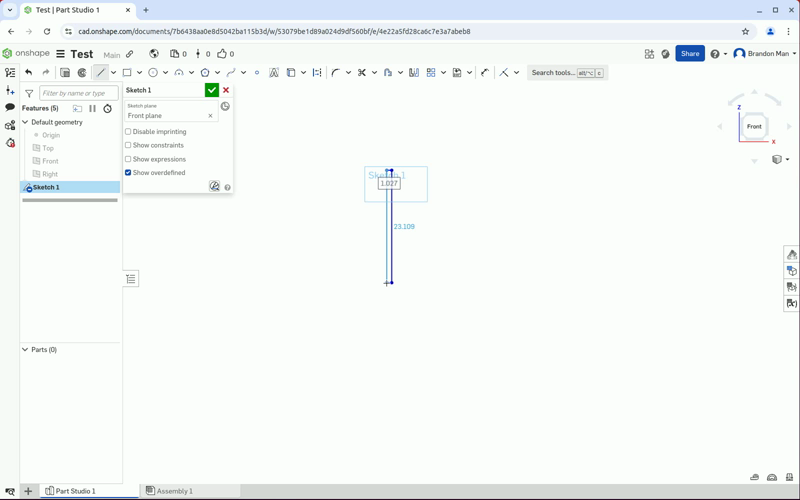
key(esc)
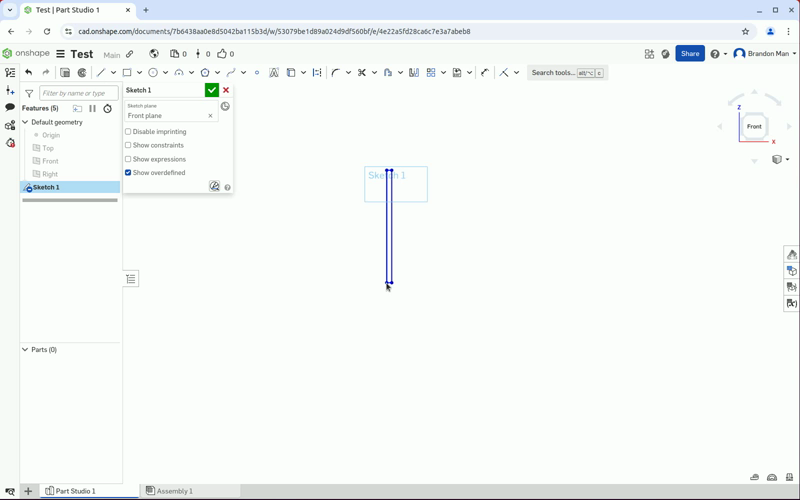
mouse_move(388, 279)
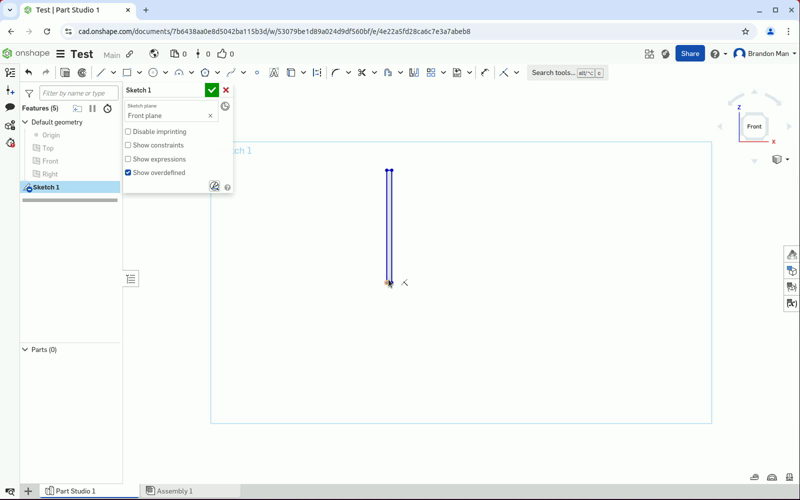
scroll(6)
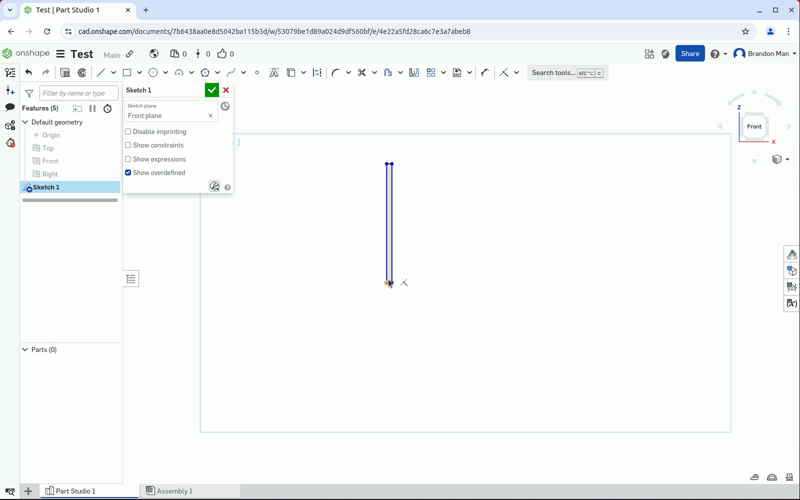
scroll(6)
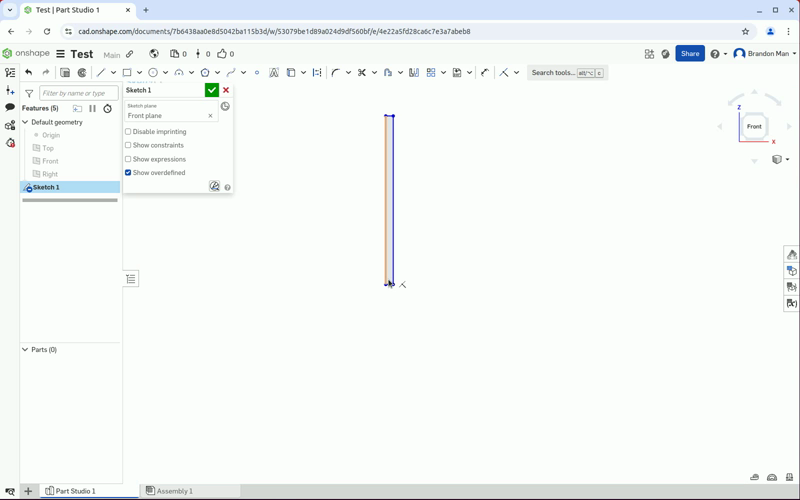
scroll(6)
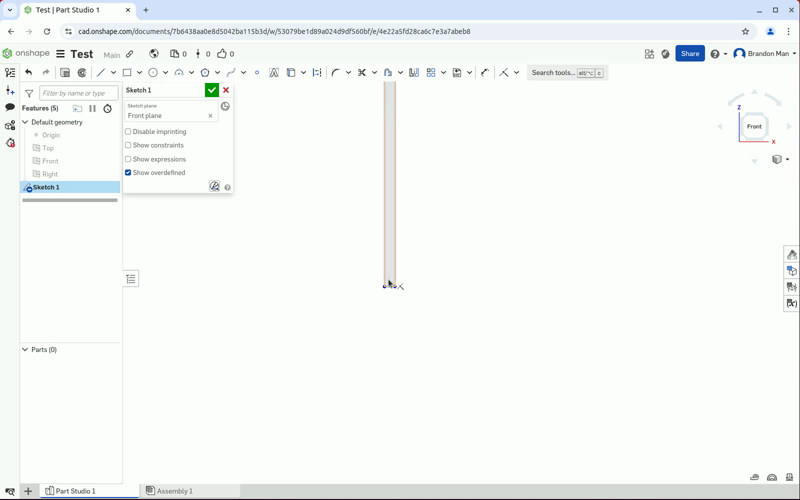
scroll(6)
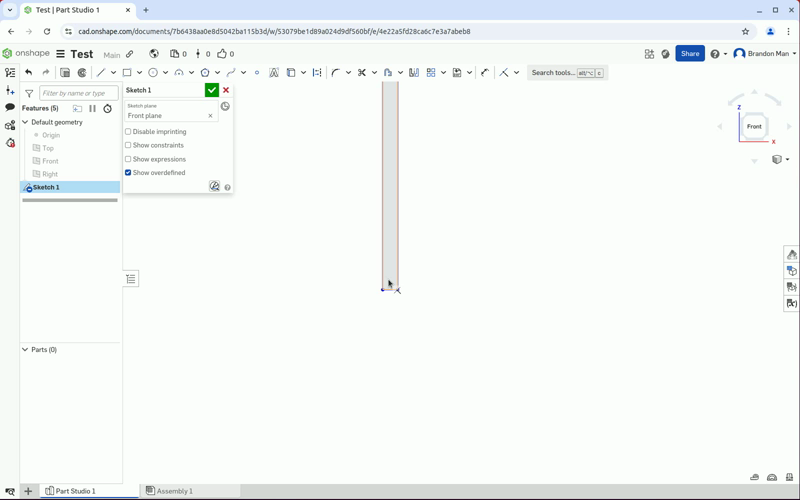
scroll(6)
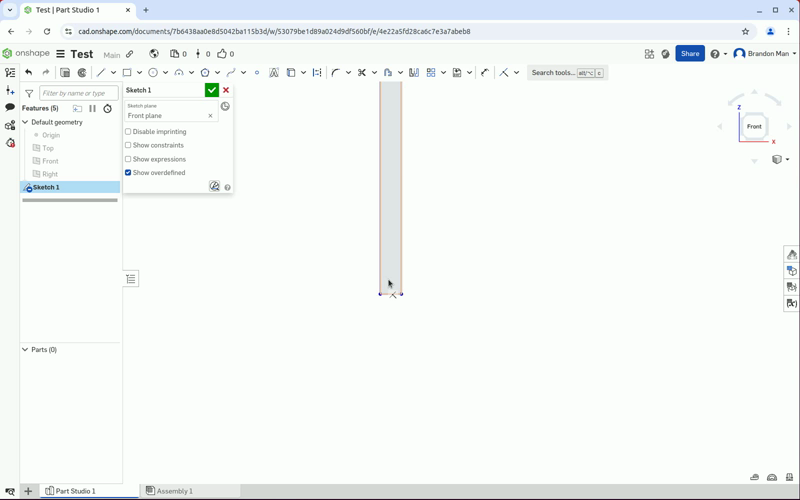
scroll(6)
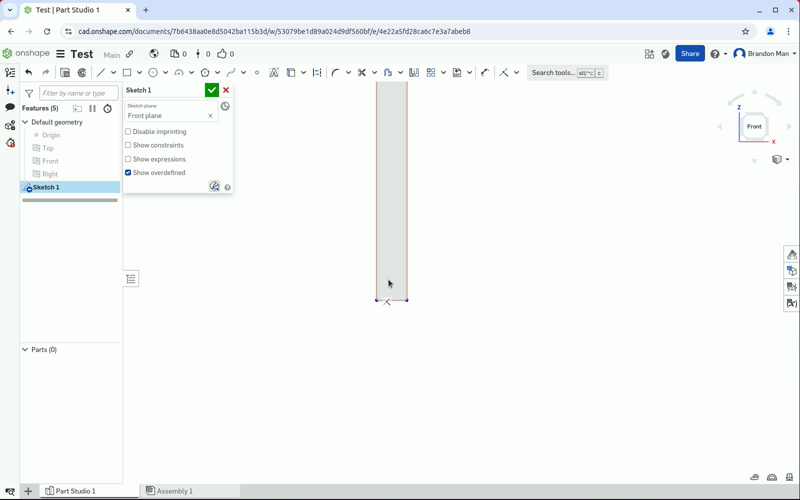
scroll(6)
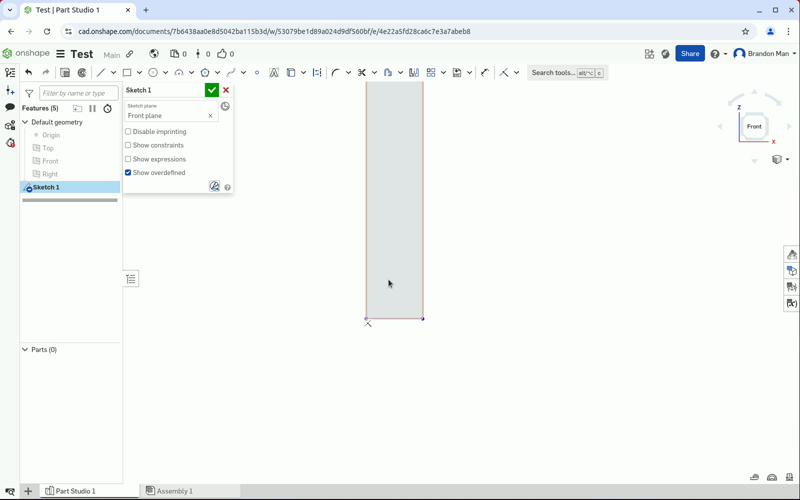
click(388, 279)
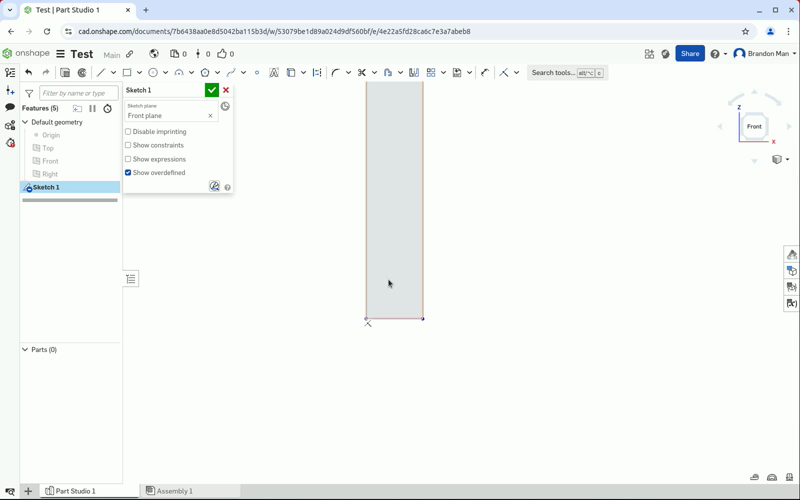
scroll(-6)
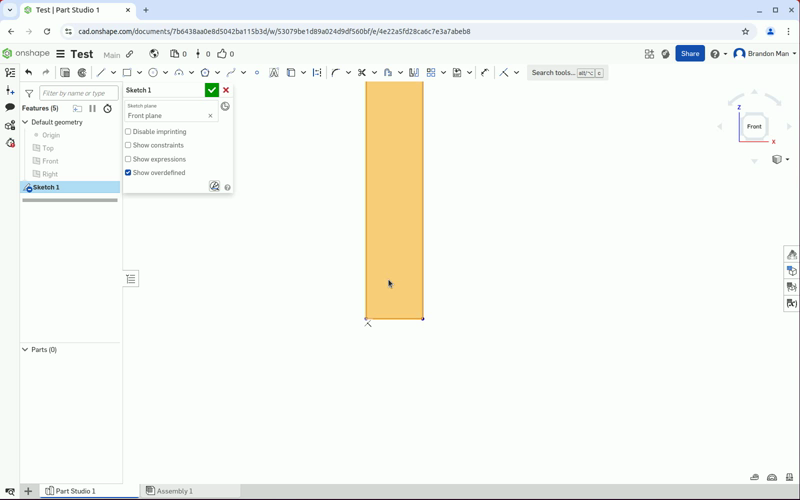
scroll(-6)
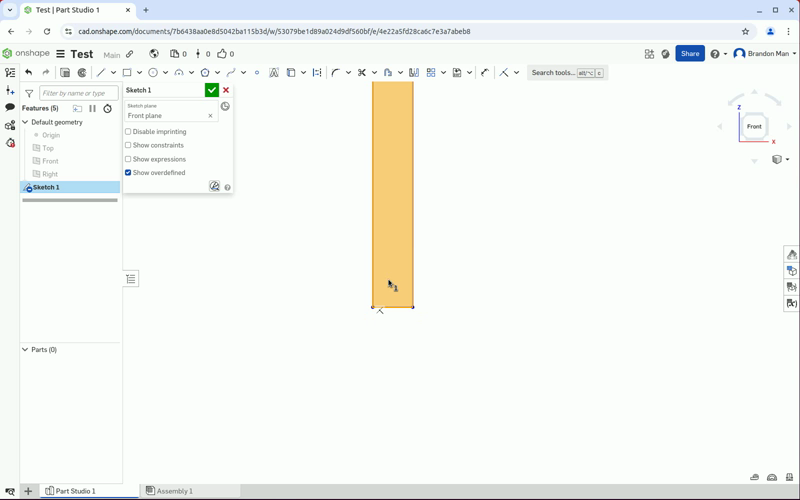
scroll(-6)
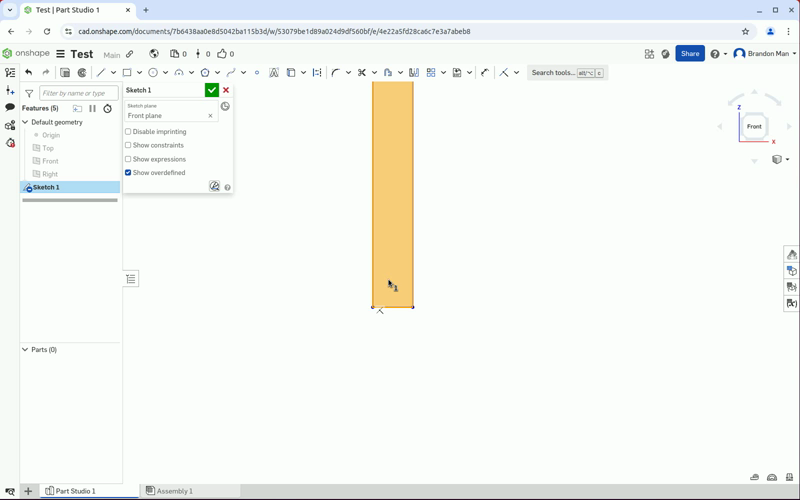
scroll(-6)
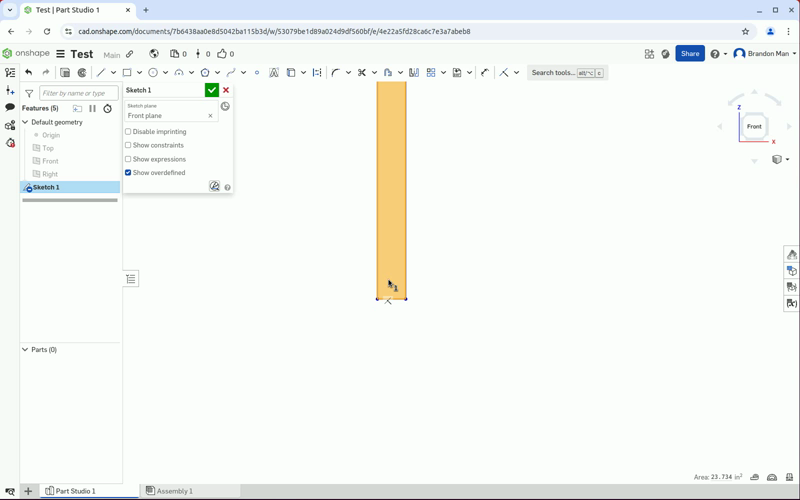
scroll(-6)
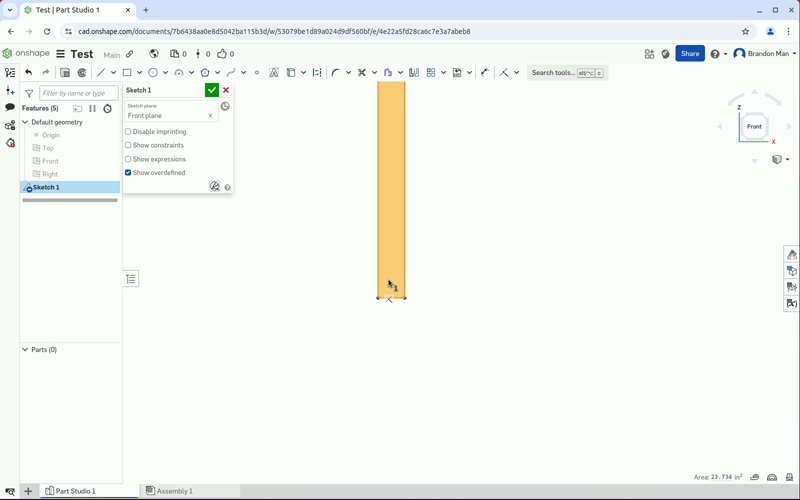
scroll(-6)
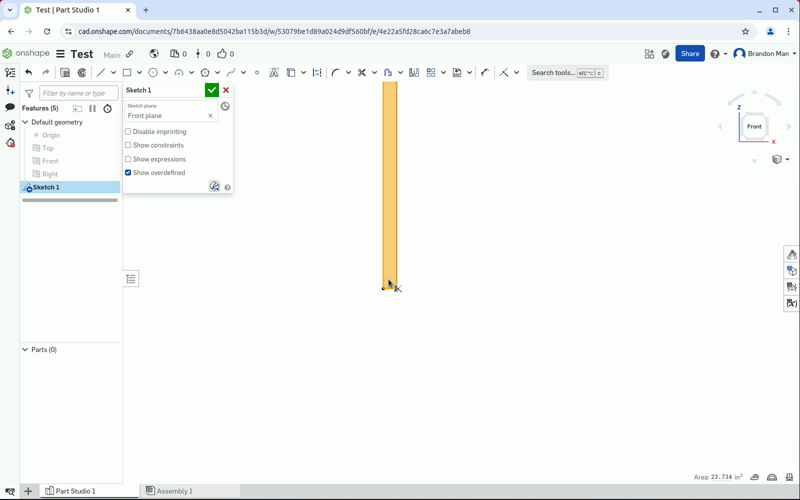
scroll(-6)
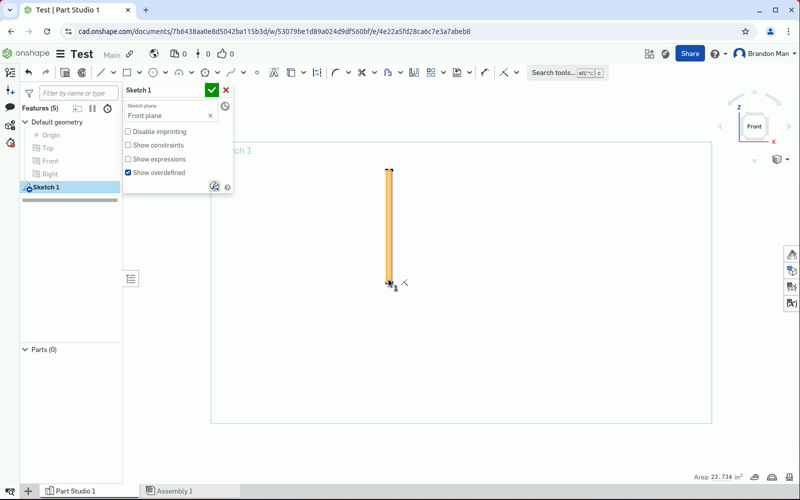
mouse_move(73, 352)
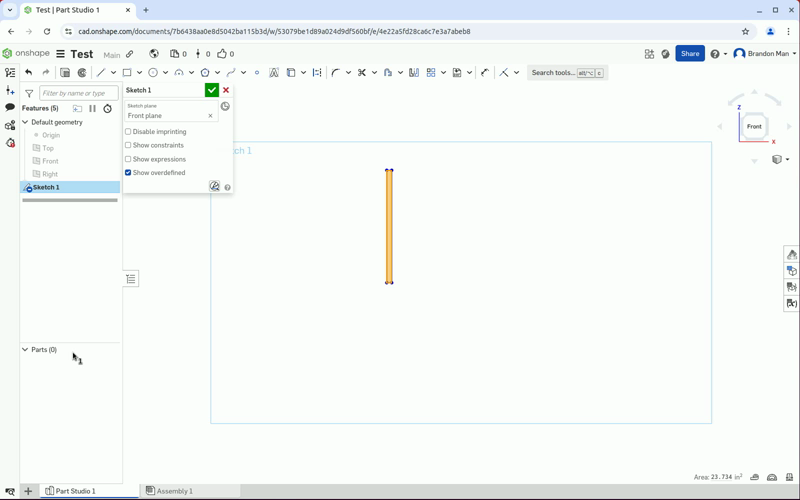
key(shift+y)
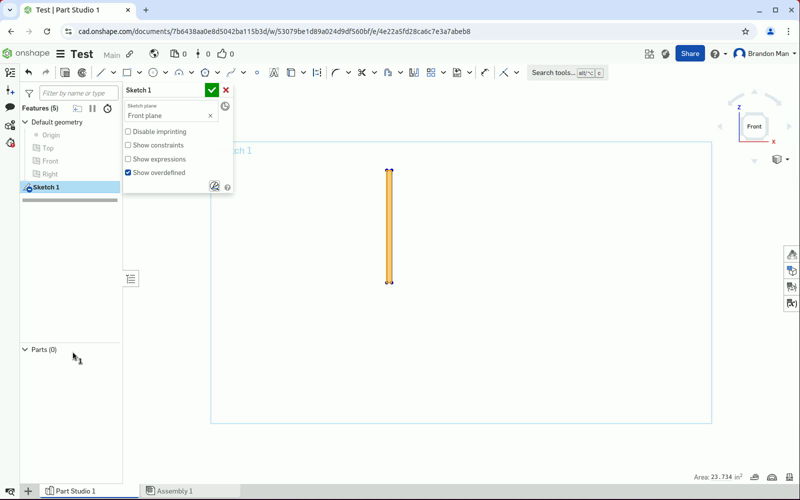
key(shift+e)
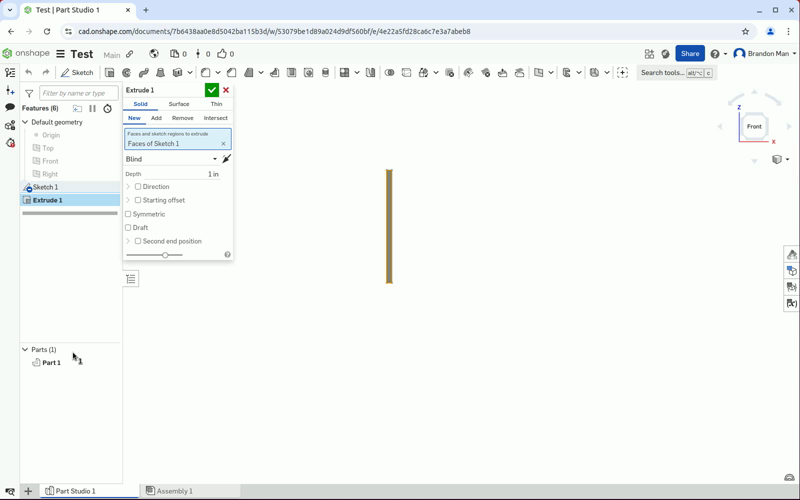
mouse_move(143, 106)
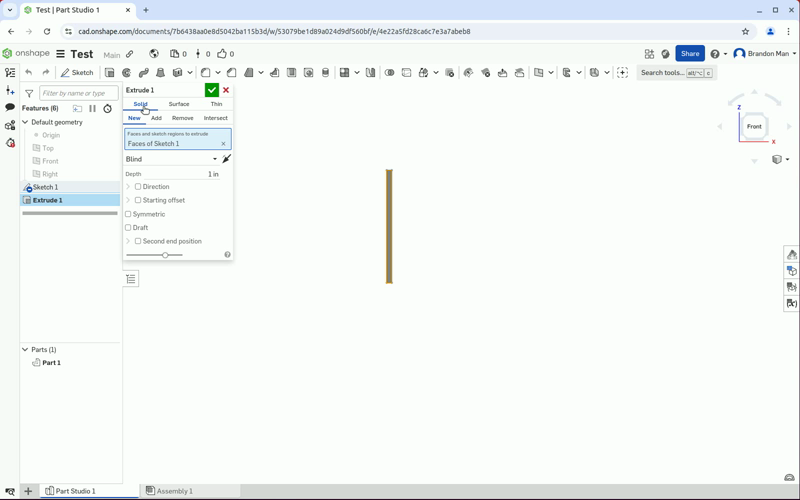
click(143, 106)
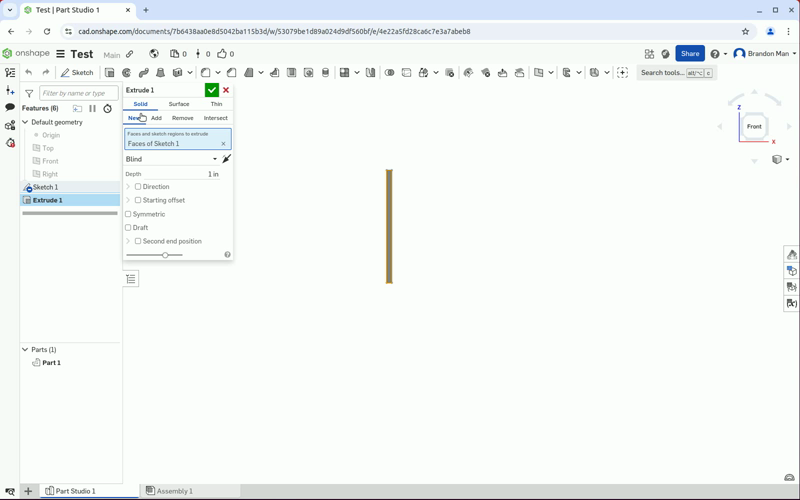
mouse_move(137, 120)
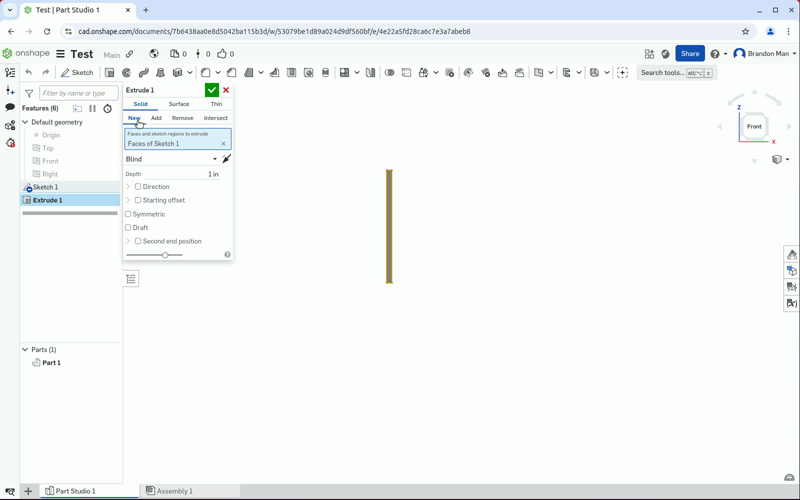
click(137, 120)
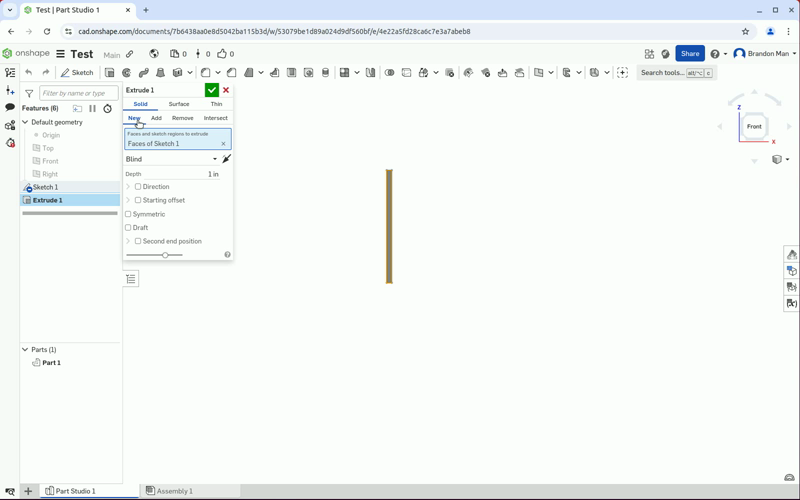
key(tab, 4)
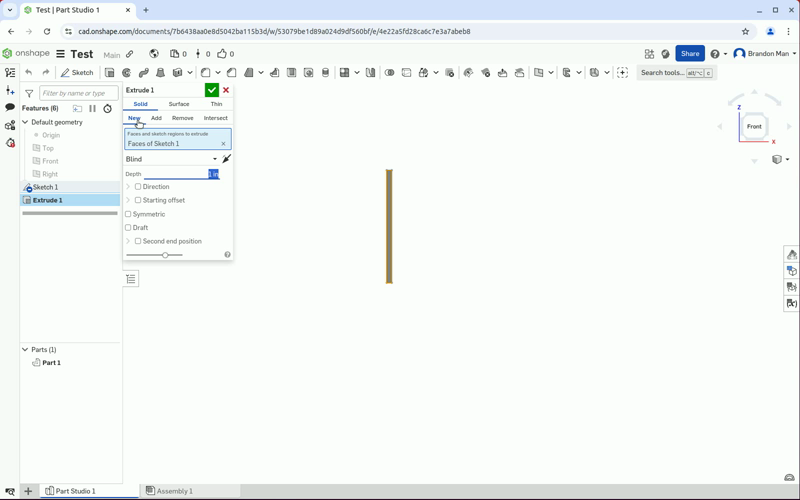
text(2.407)
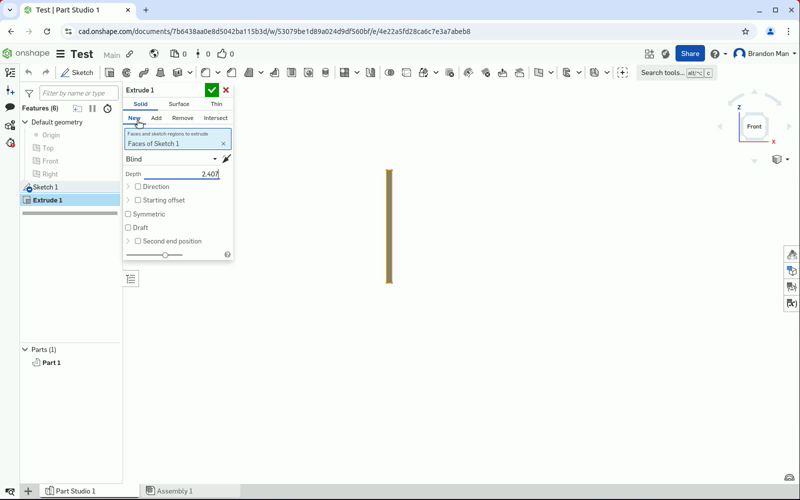
key(enter)
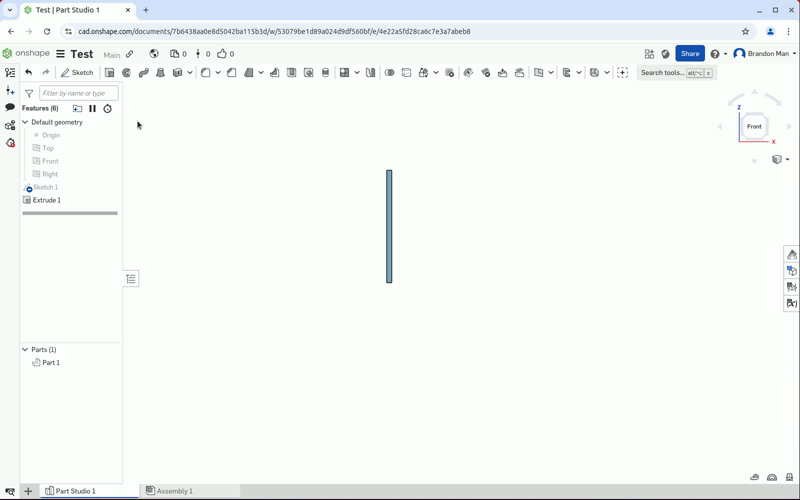
key(shift+h)
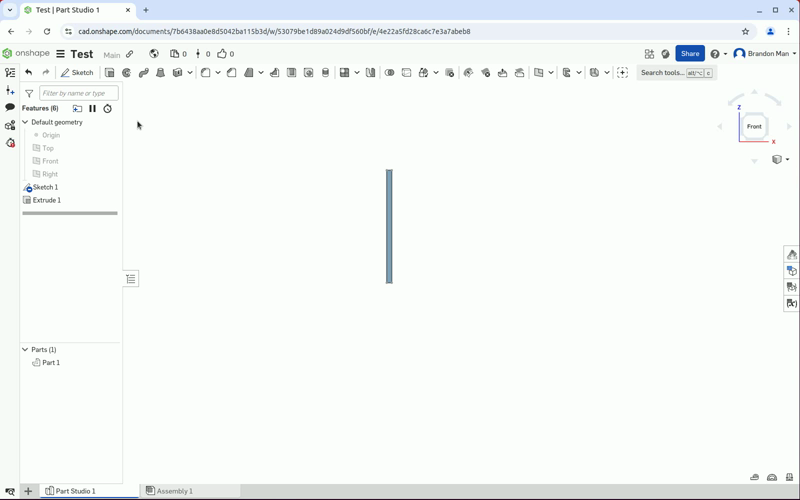
key(shift+h)
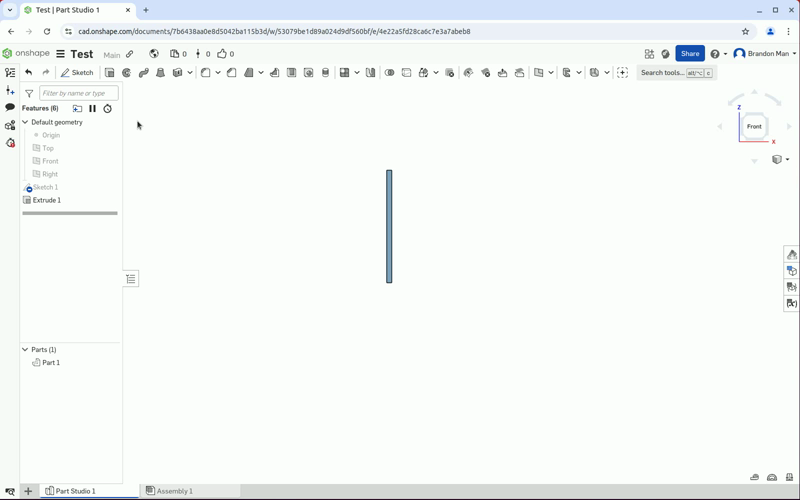
mouse_move(73, 189)
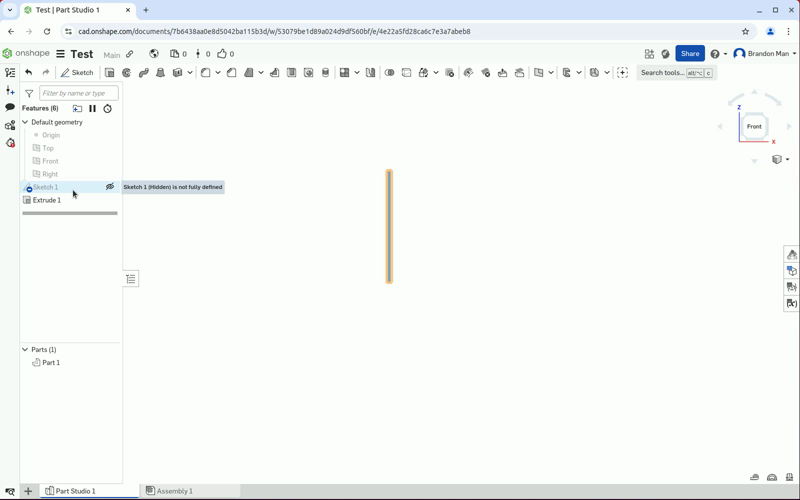
click(73, 189)
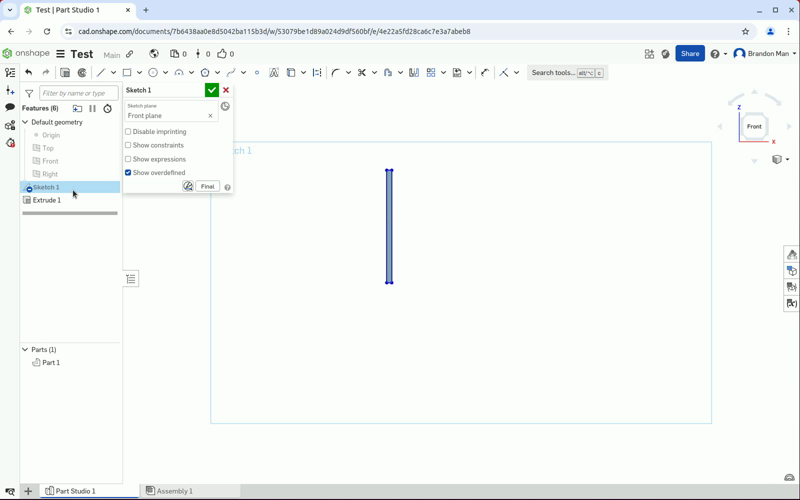
mouse_move(229, 92)
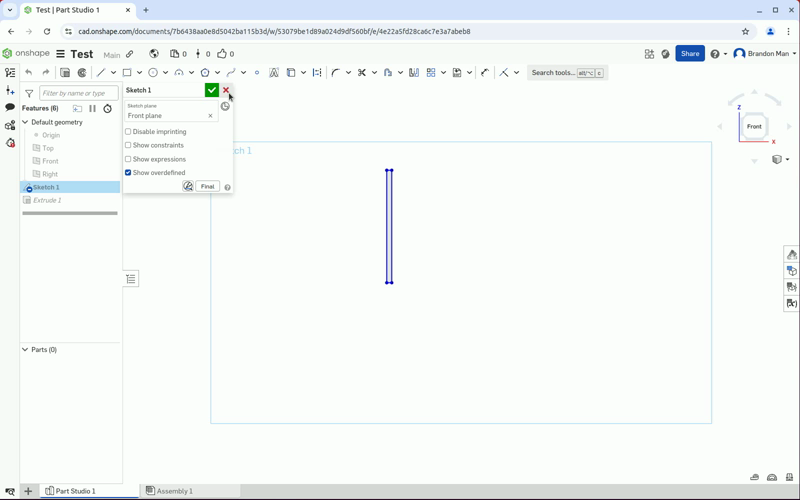
click(229, 92)
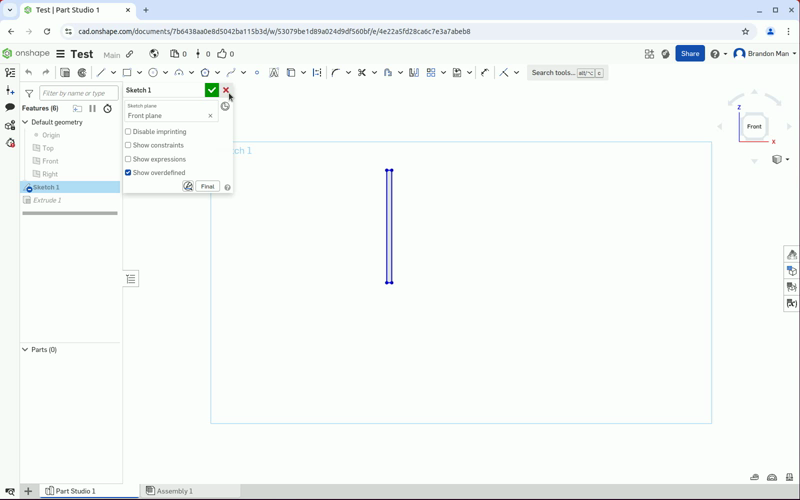
key(shift+s)
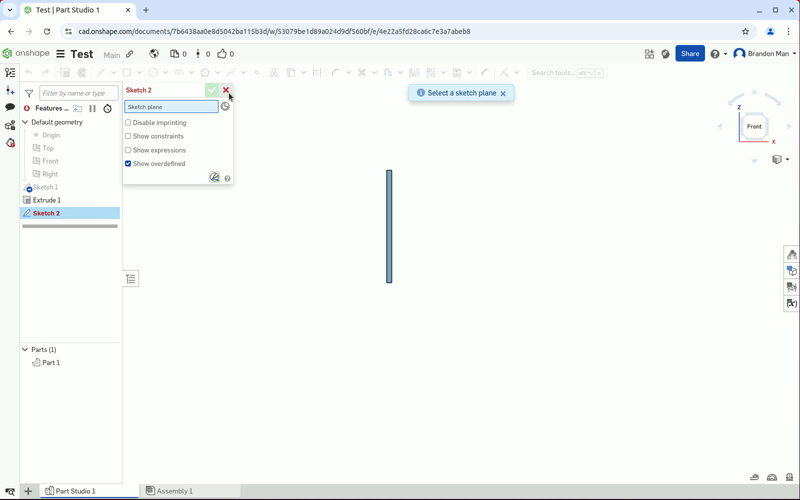
mouse_move(73, 163)
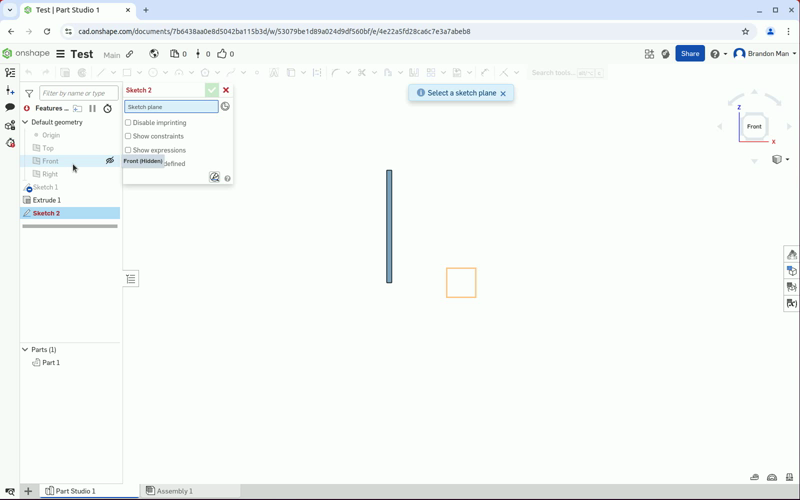
click(73, 163)
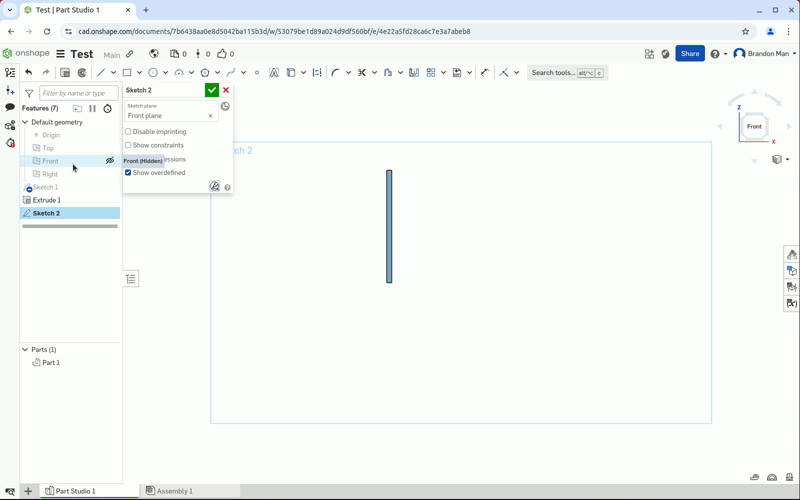
mouse_move(73, 352)
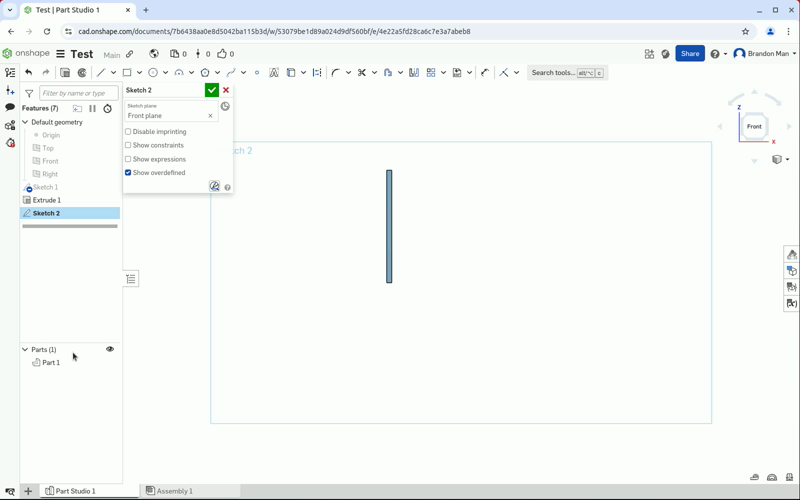
key(y)
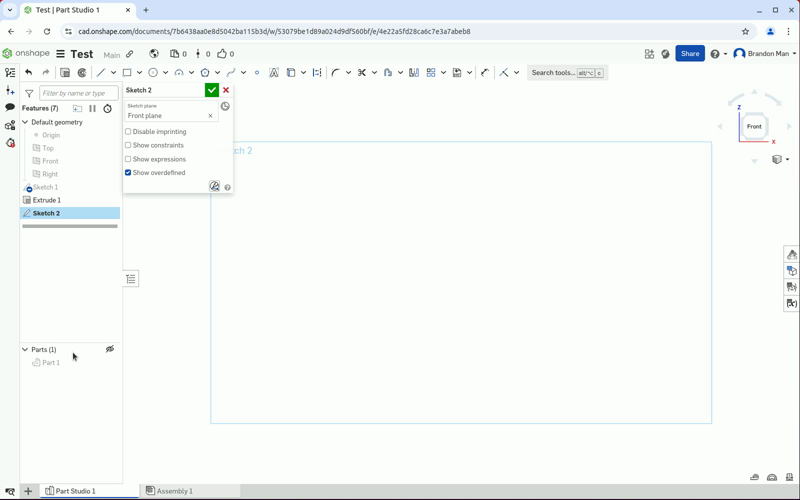
key(l)
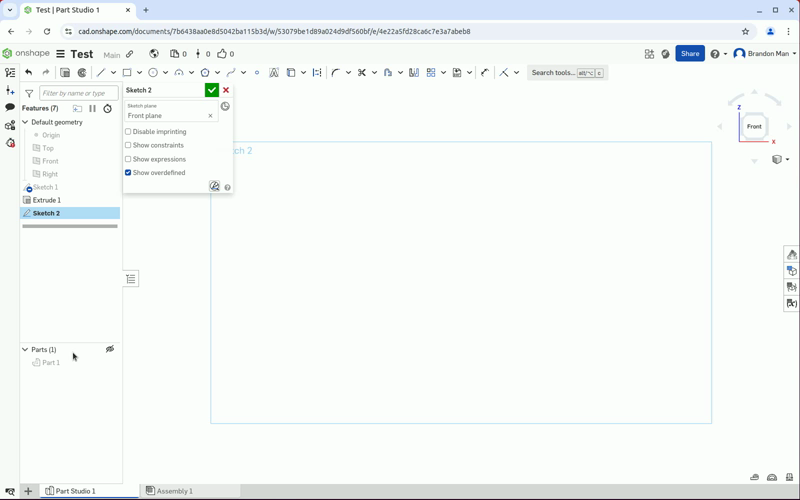
key_down(shift)
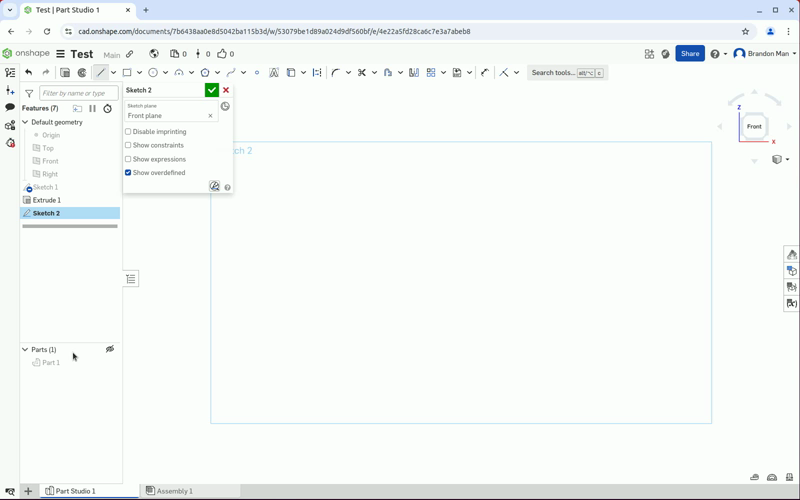
mouse_move(460, 282)
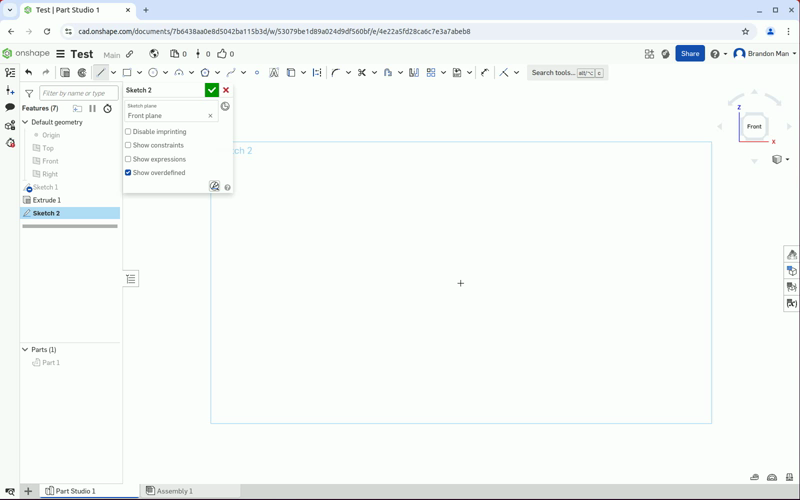
click(460, 282)
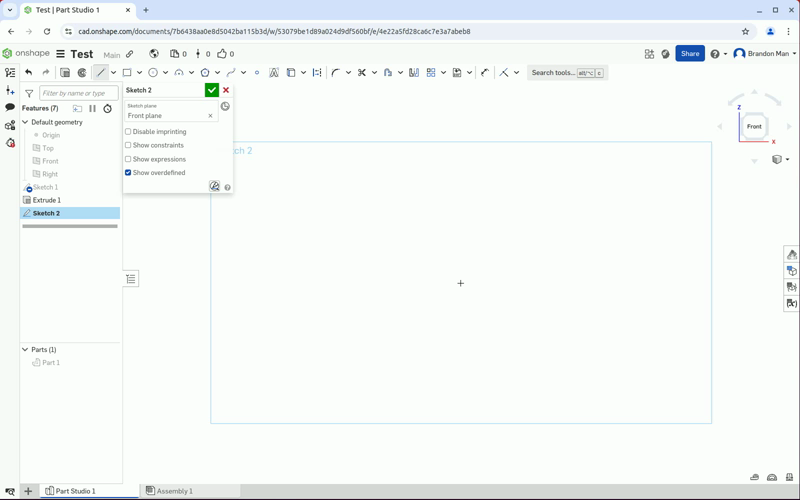
key_up(shift)
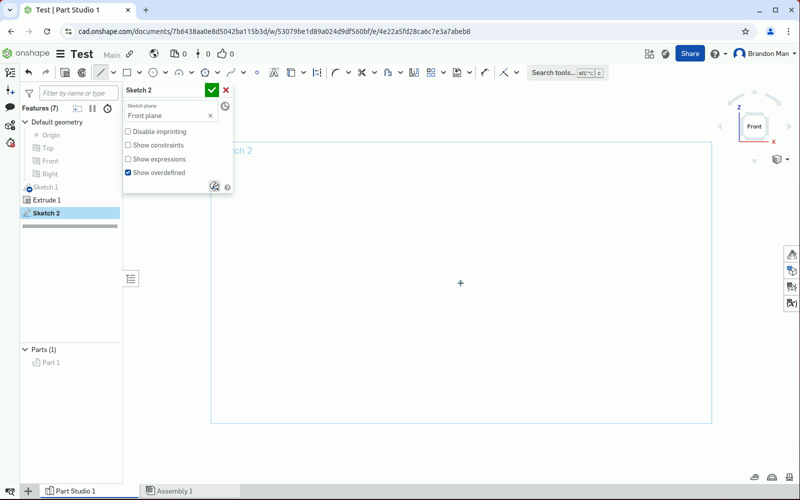
key_down(shift)
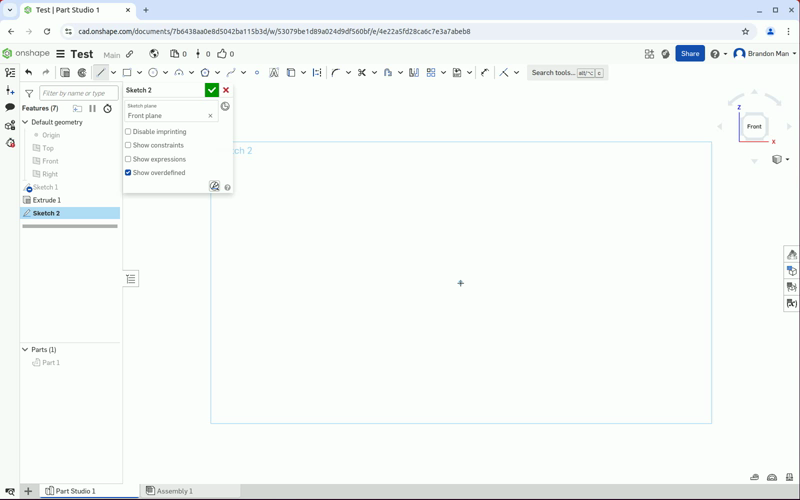
mouse_move(490, 282)
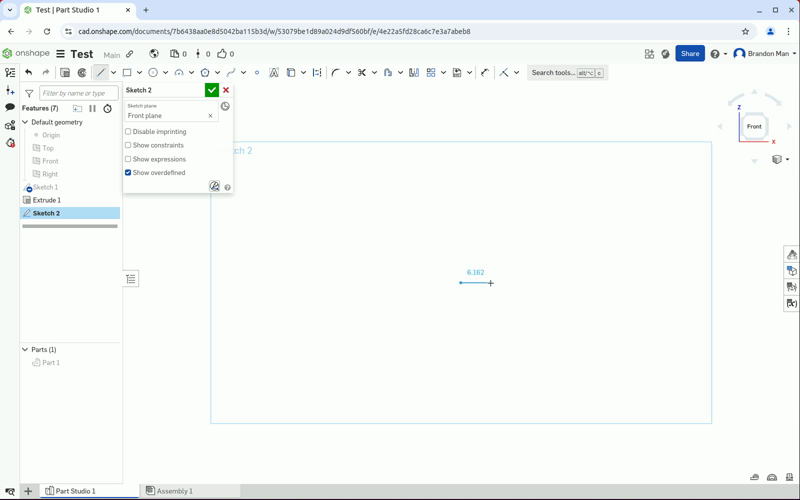
mouse_move(465, 282)
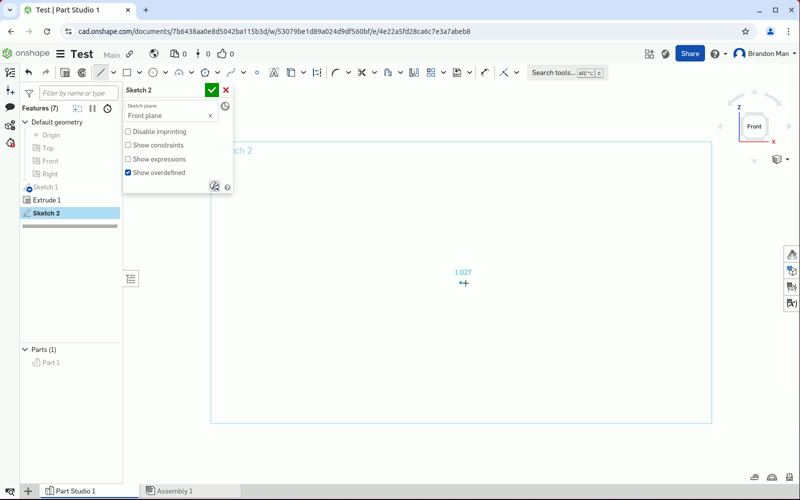
scroll(6)
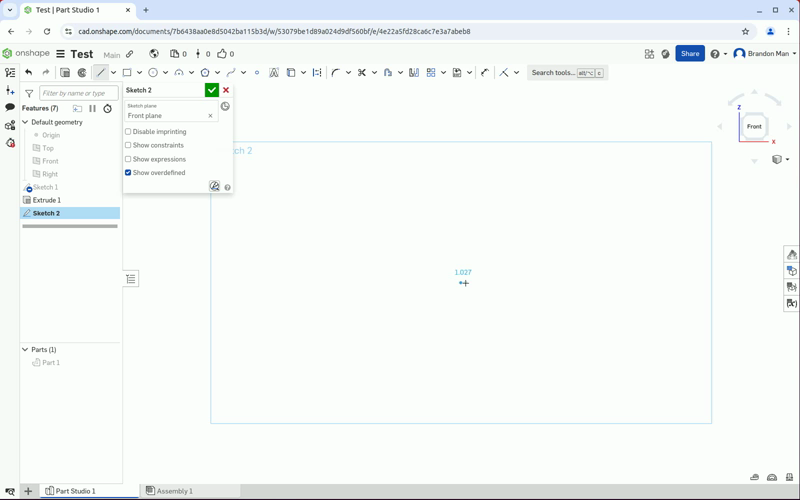
scroll(6)
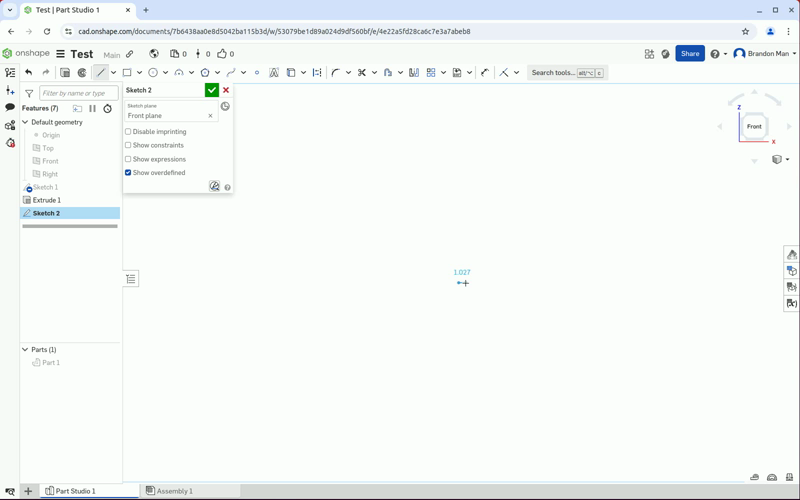
scroll(6)
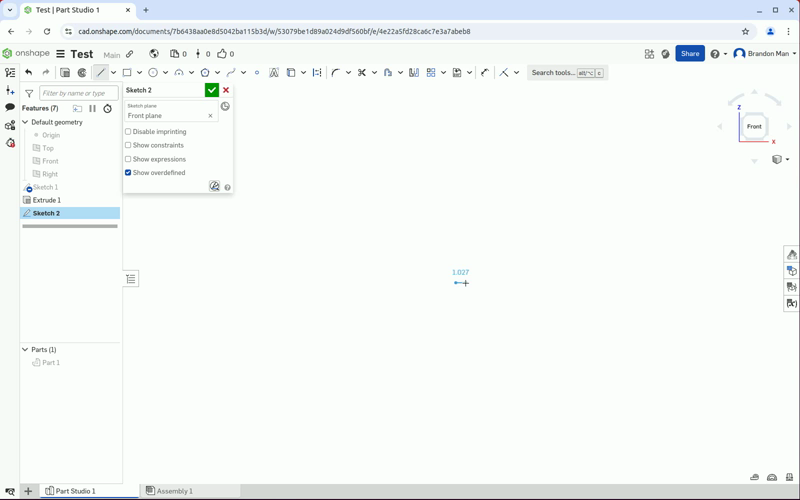
scroll(6)
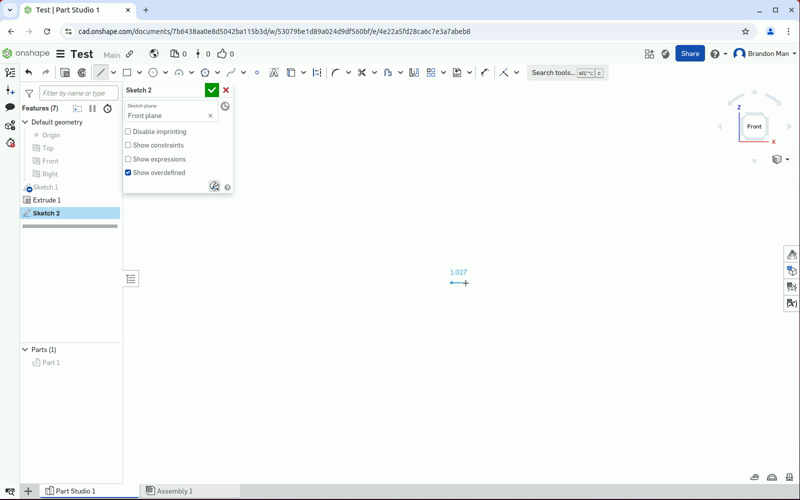
scroll(6)
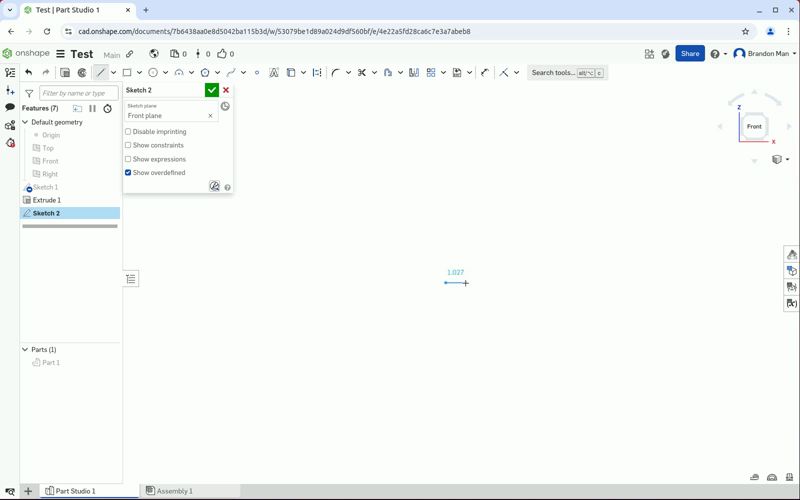
scroll(6)
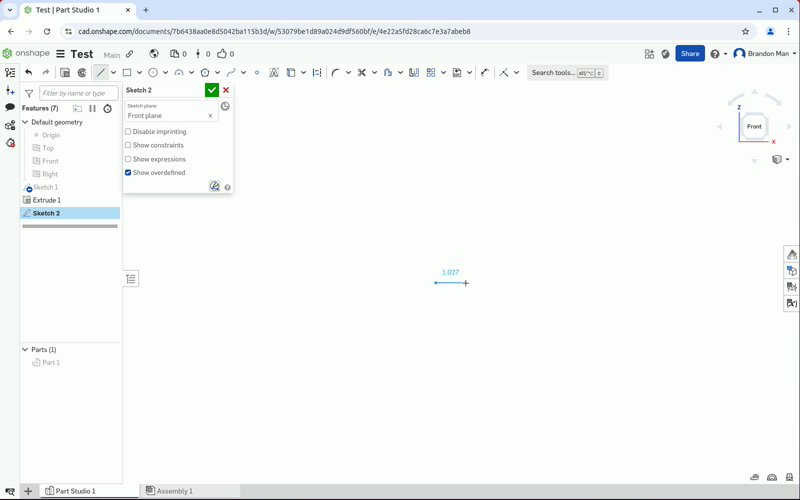
scroll(6)
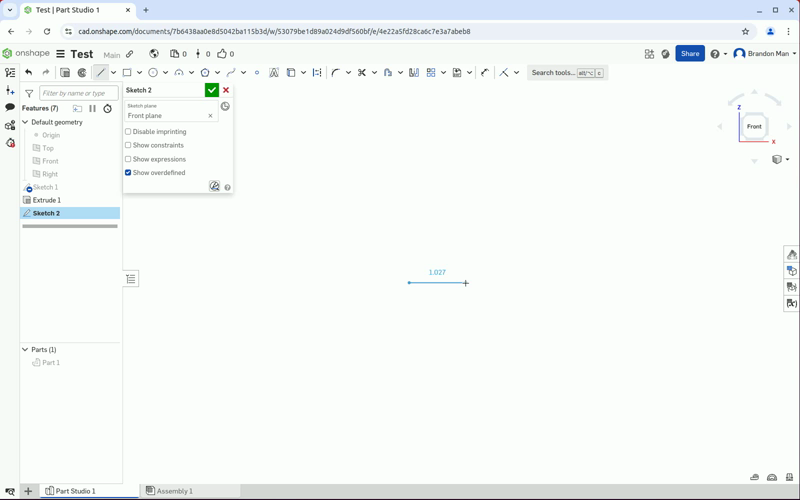
click(465, 282)
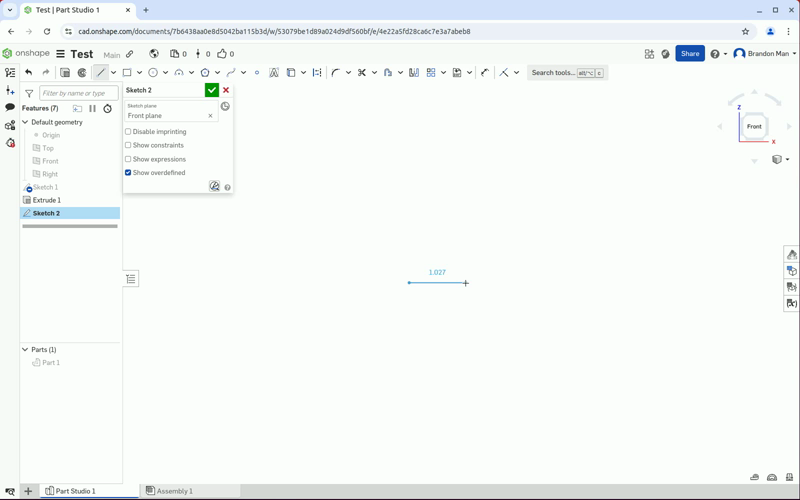
scroll(-6)
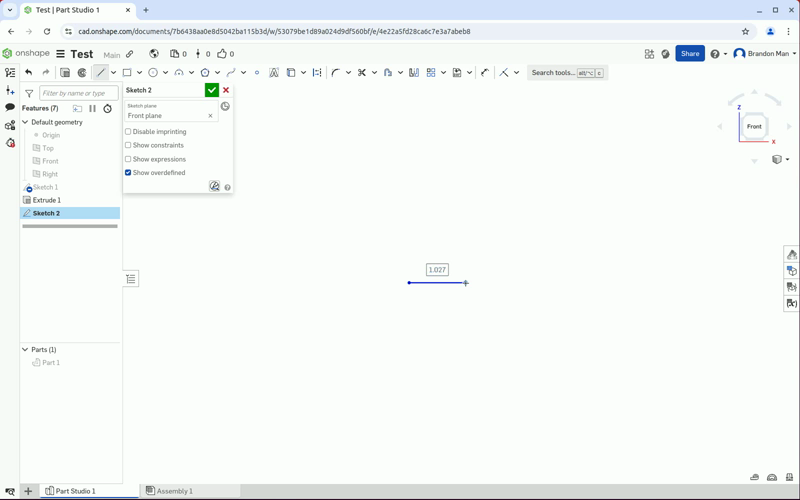
scroll(-6)
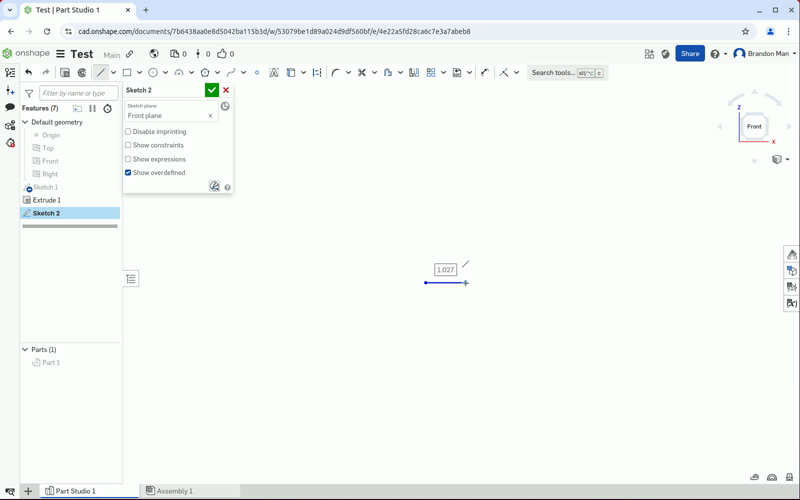
scroll(-6)
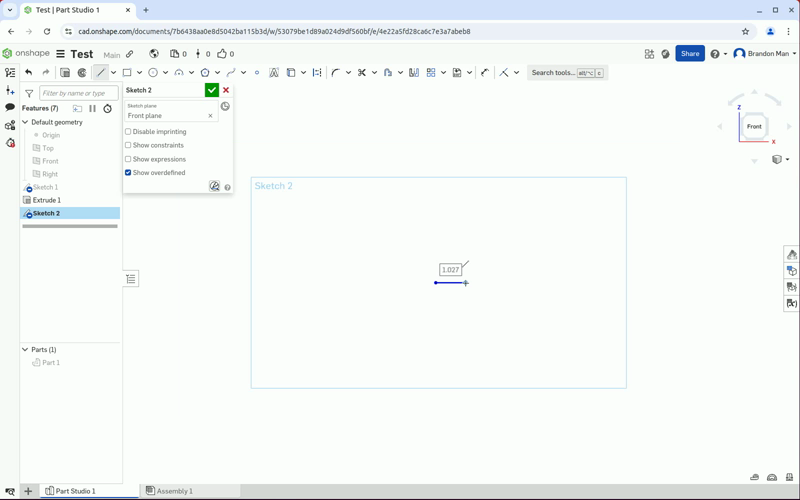
scroll(-6)
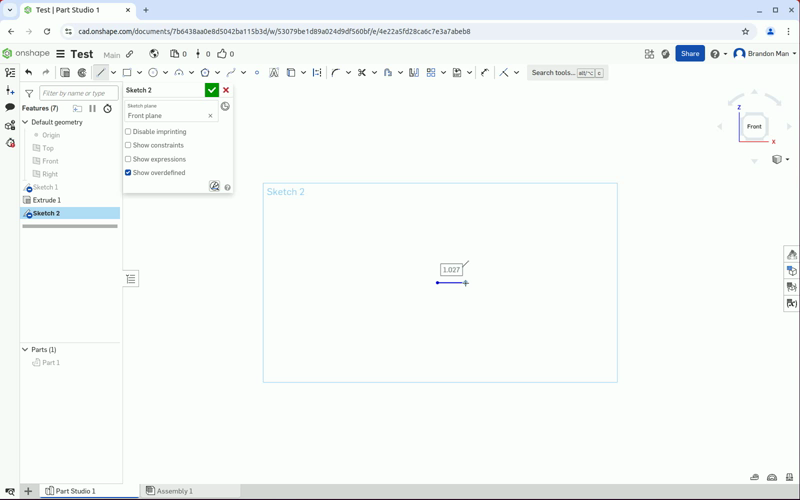
scroll(-6)
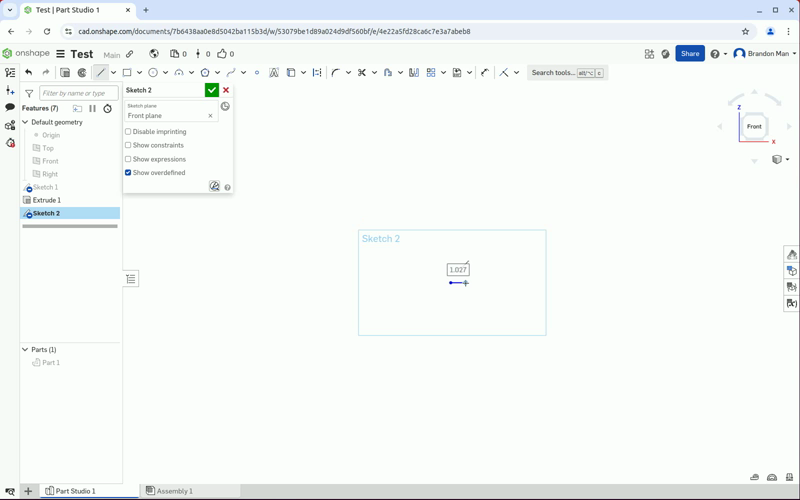
scroll(-6)
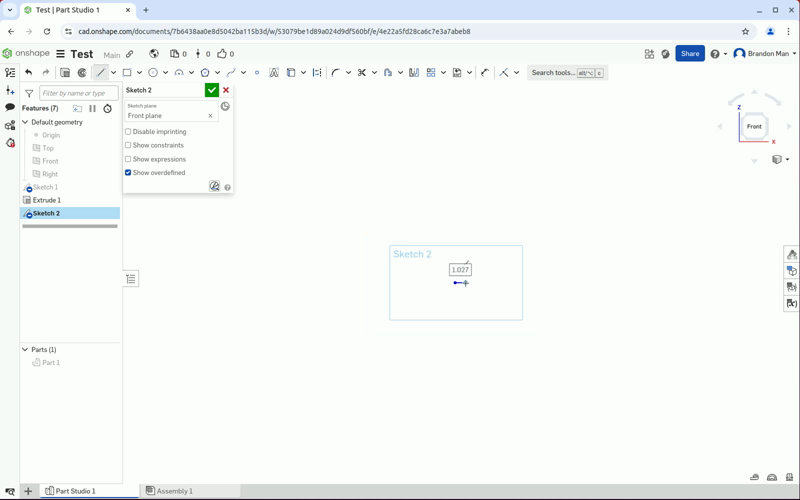
scroll(-6)
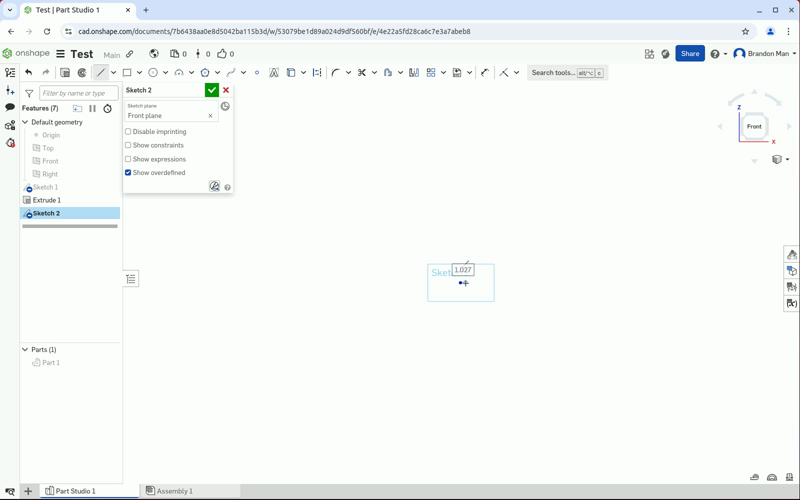
key_up(shift)
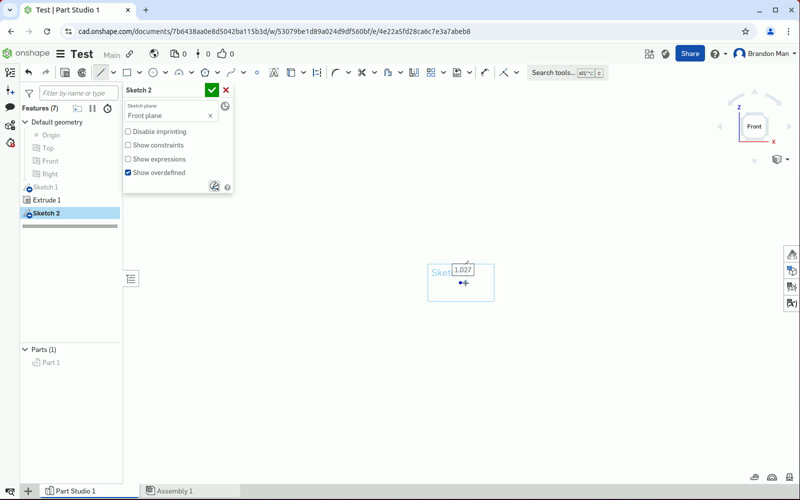
key_down(shift)
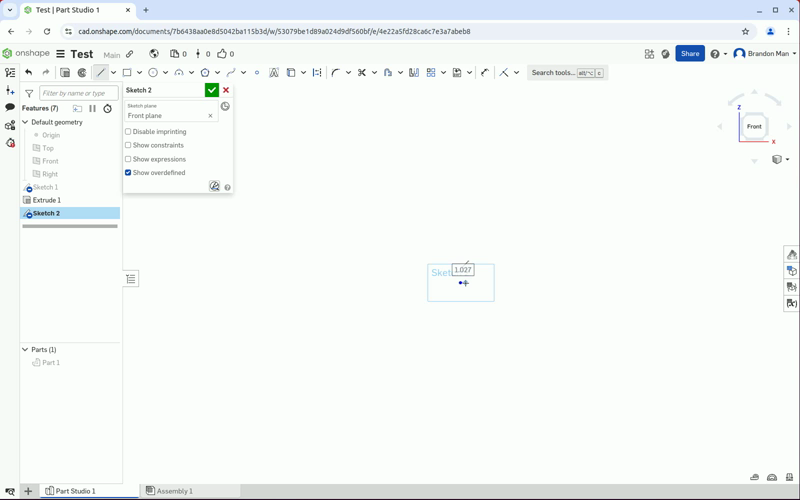
mouse_move(469, 170)
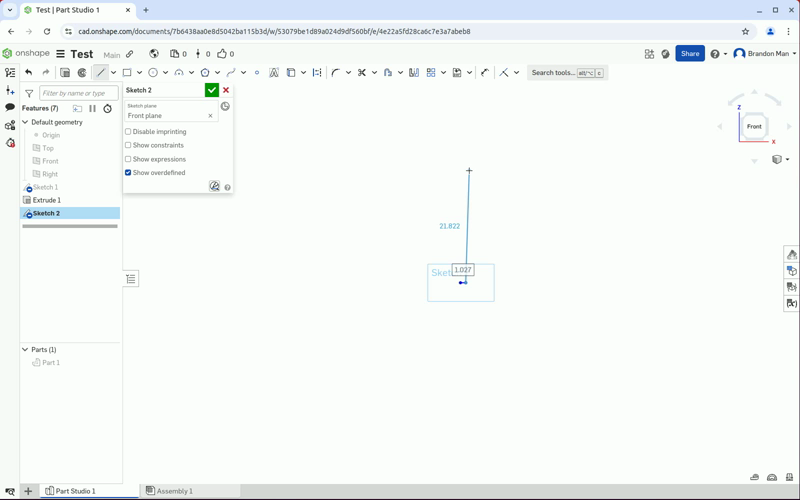
click(469, 170)
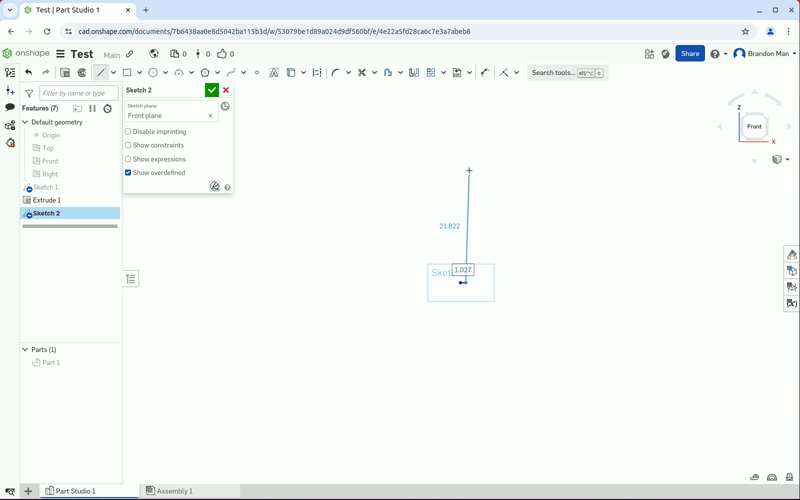
key_up(shift)
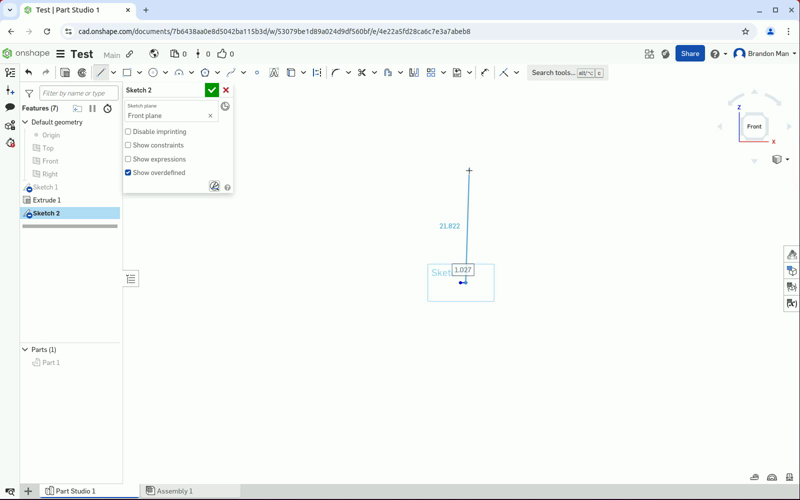
key_down(shift)
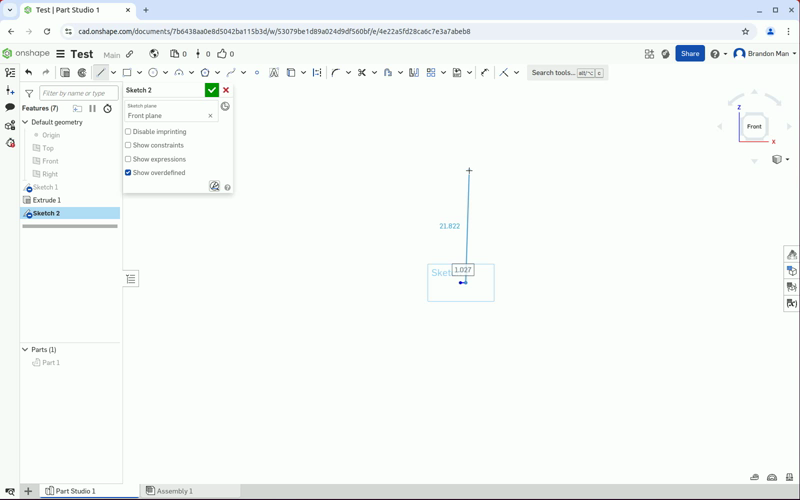
mouse_move(499, 170)
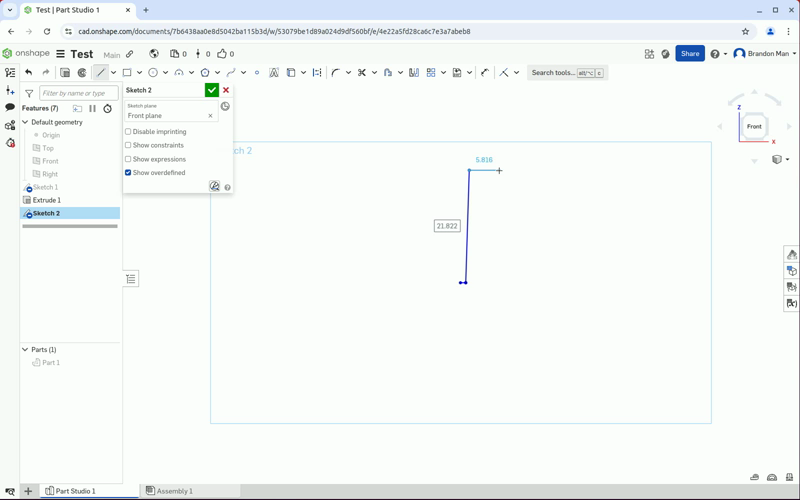
mouse_move(464, 170)
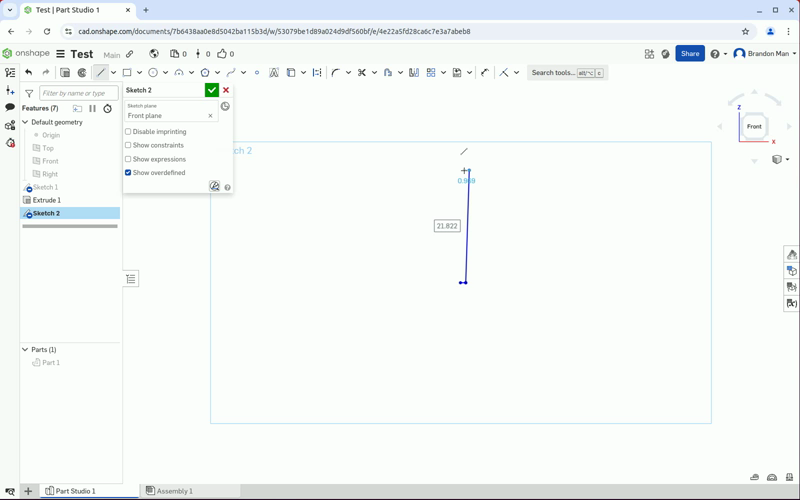
scroll(6)
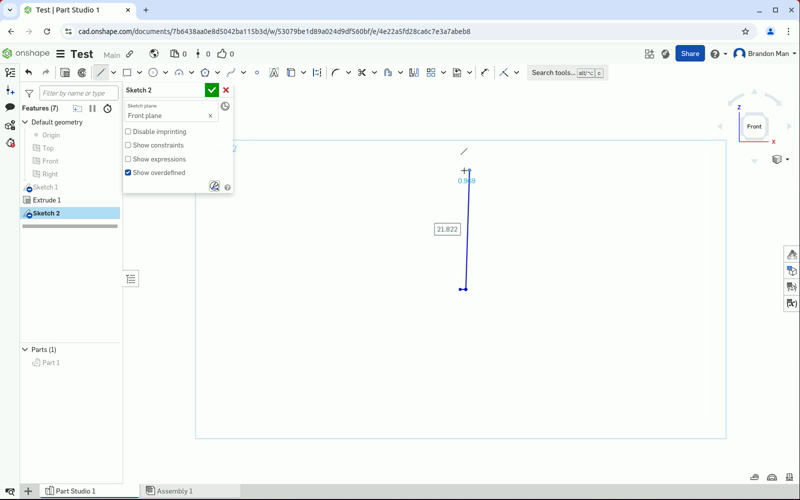
scroll(6)
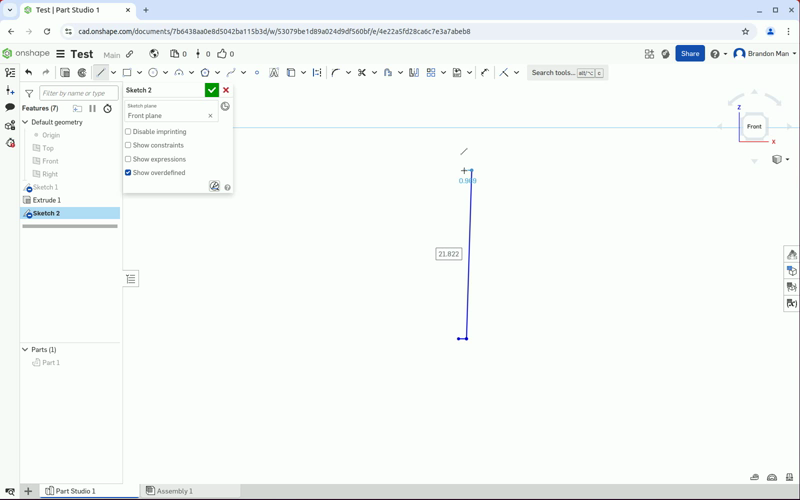
scroll(6)
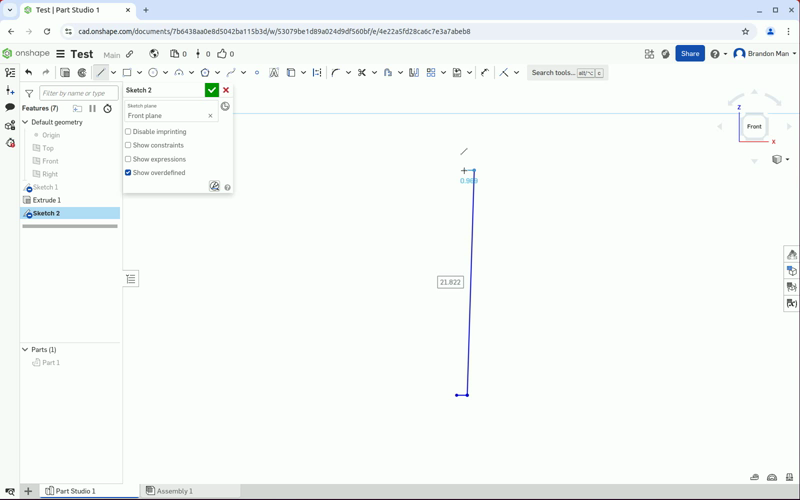
scroll(6)
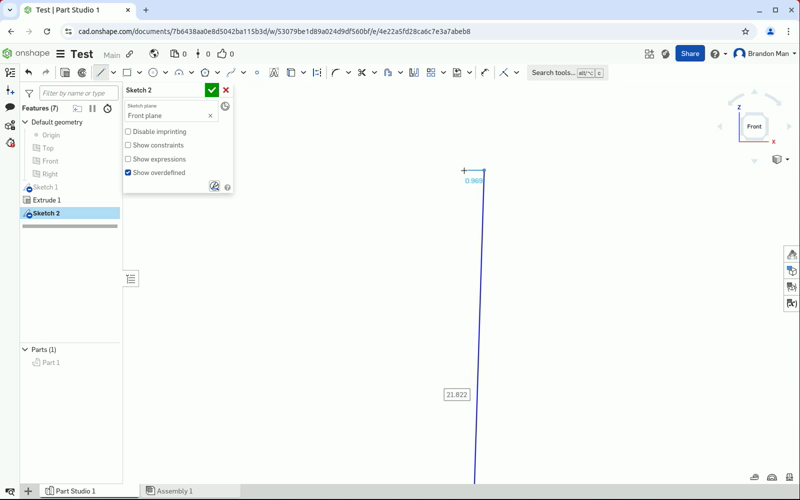
scroll(6)
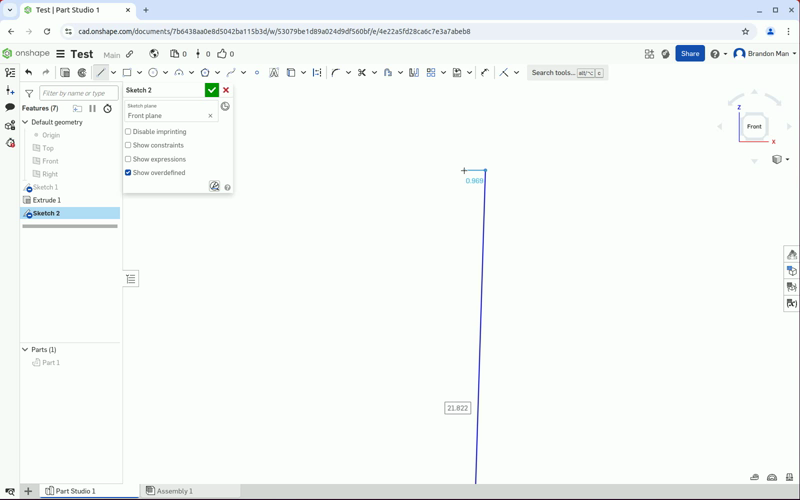
scroll(6)
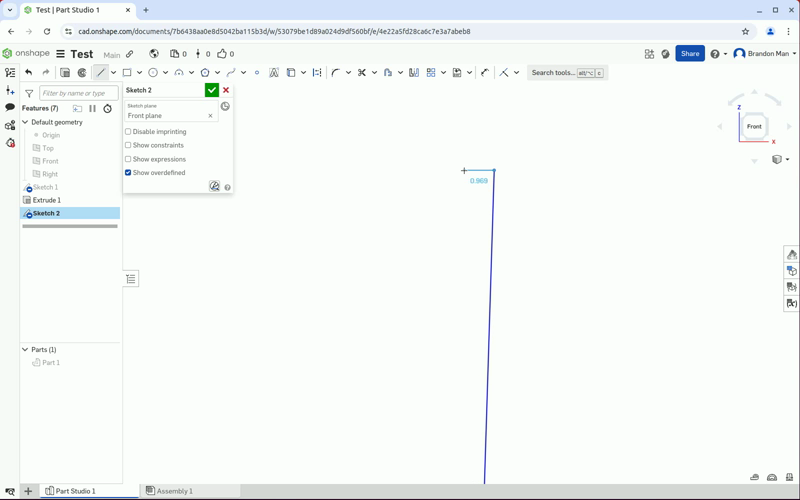
scroll(6)
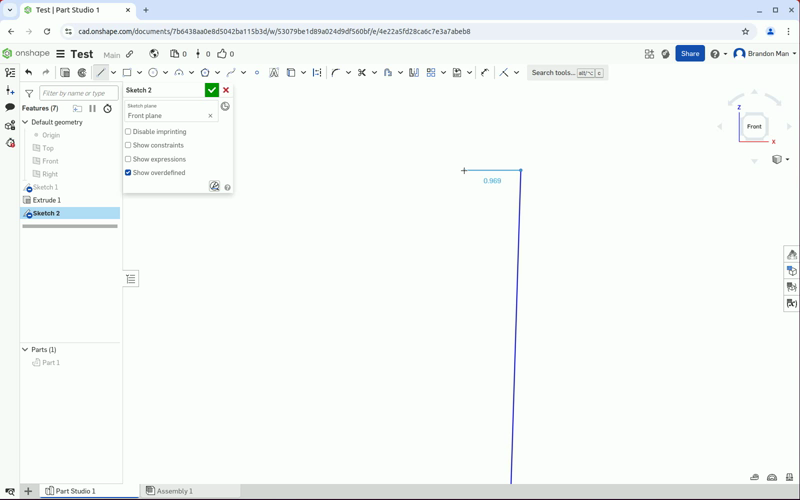
click(464, 170)
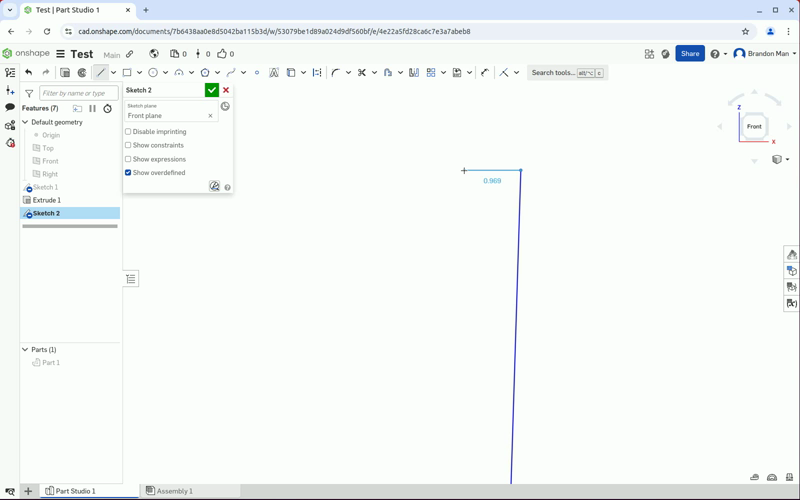
scroll(-6)
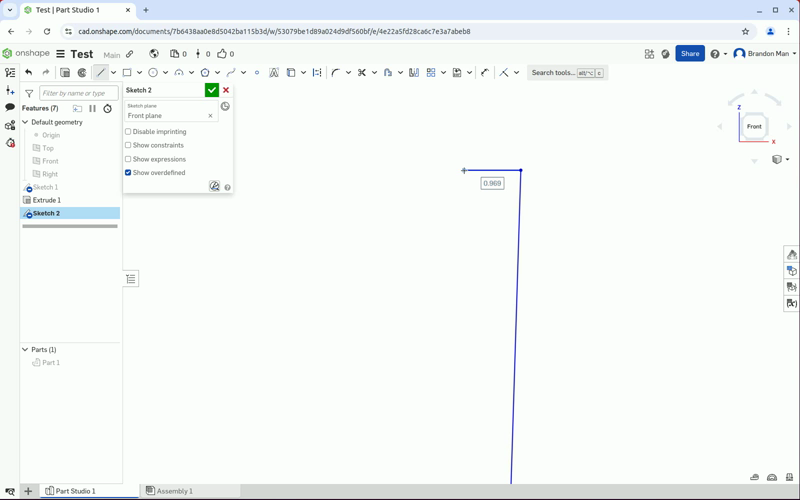
scroll(-6)
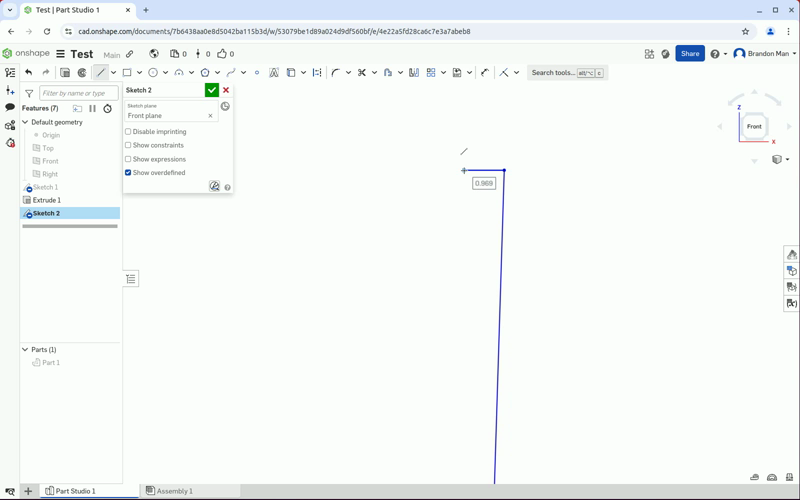
scroll(-6)
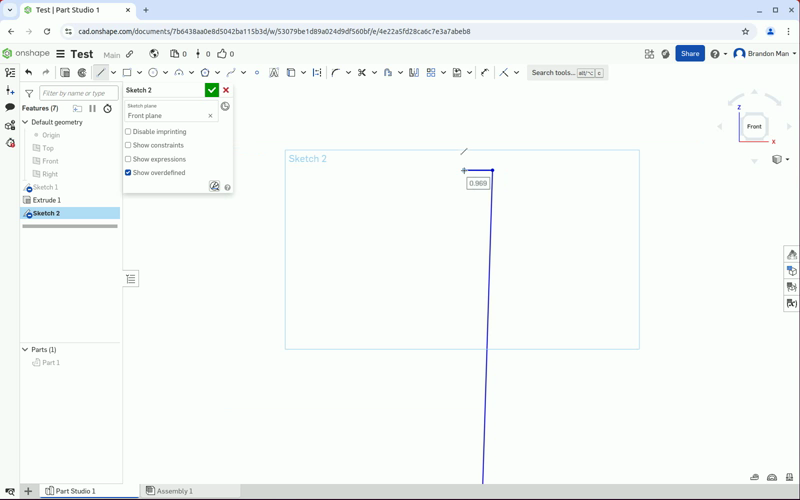
scroll(-6)
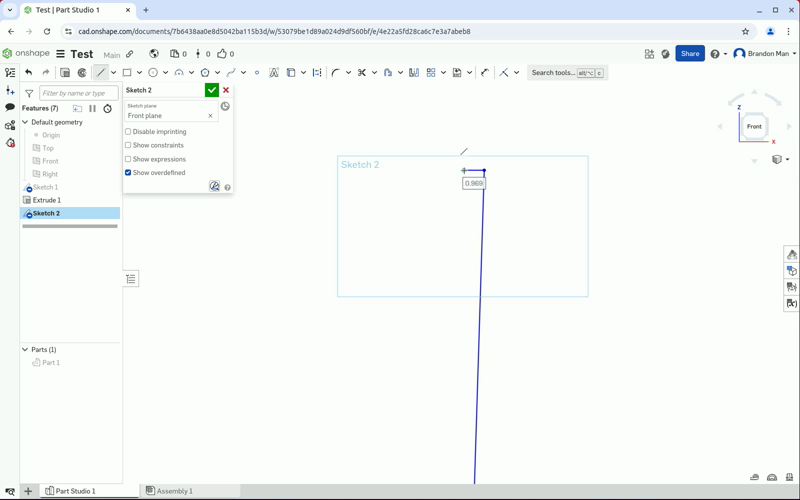
scroll(-6)
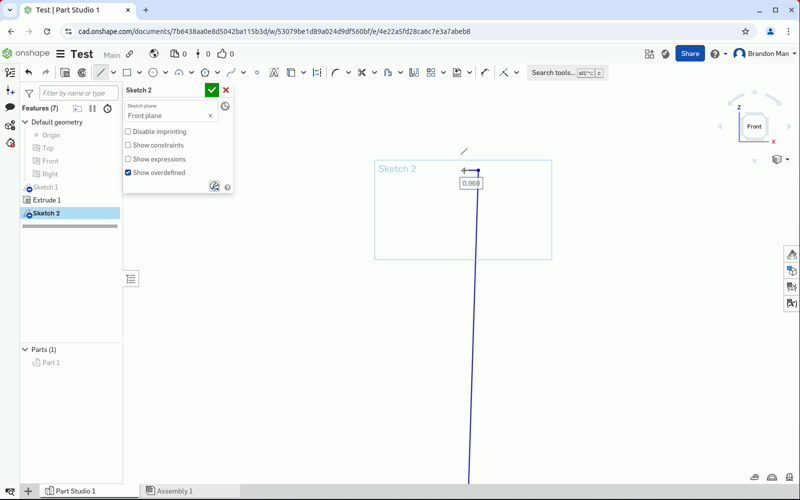
scroll(-6)
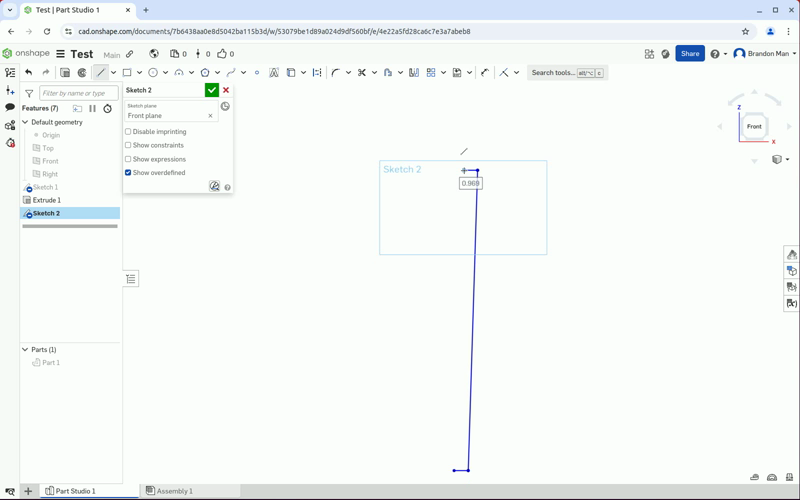
scroll(-6)
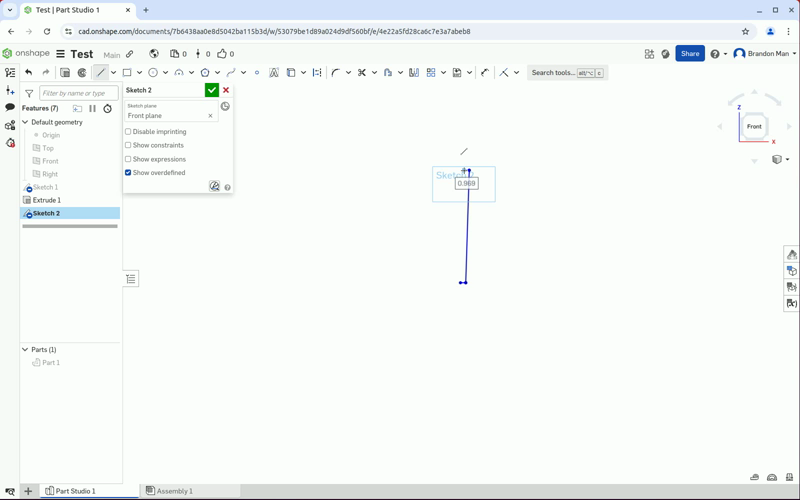
key_up(shift)
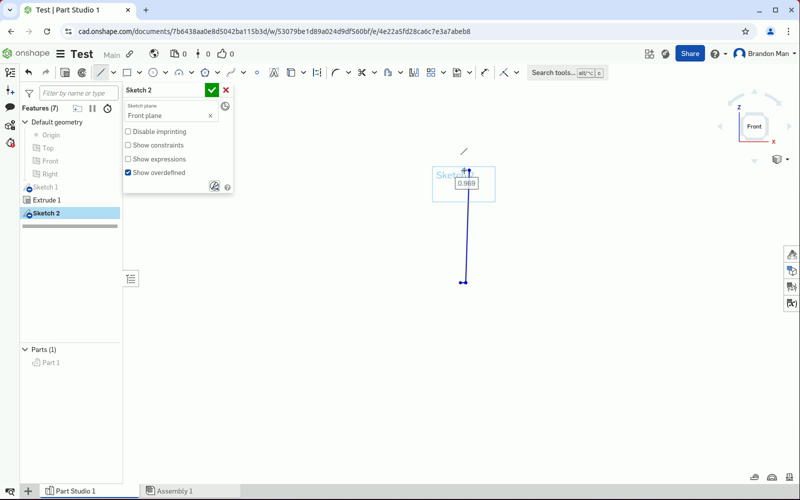
key_down(shift)
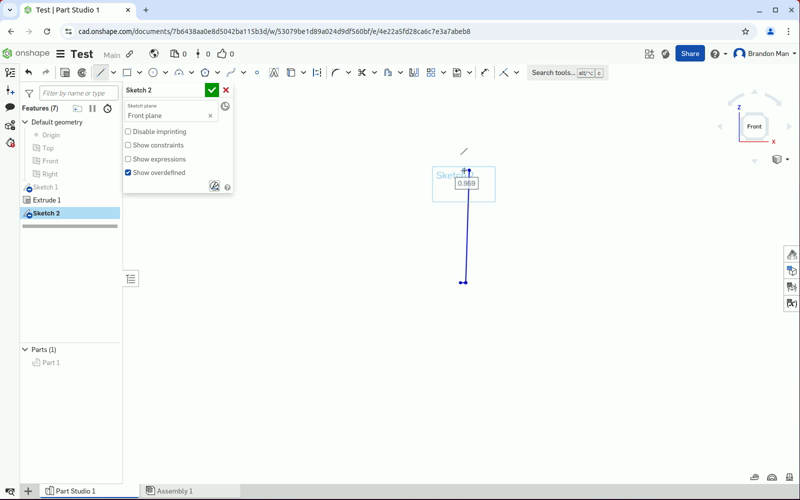
mouse_move(460, 282)
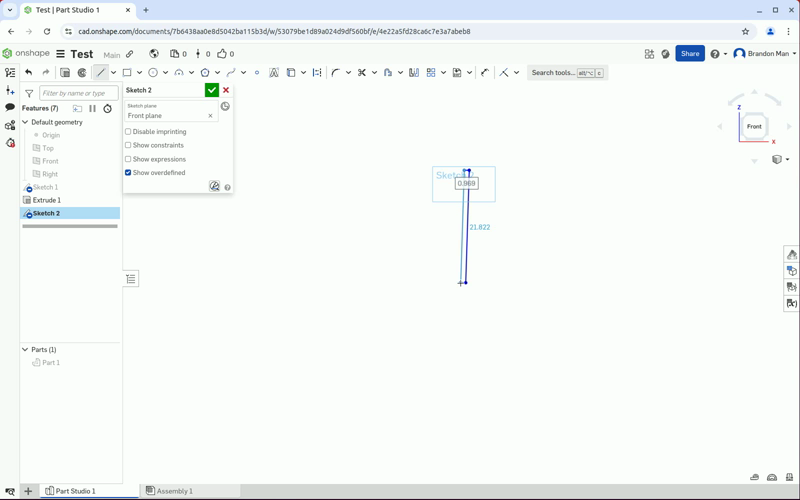
key_up(shift)
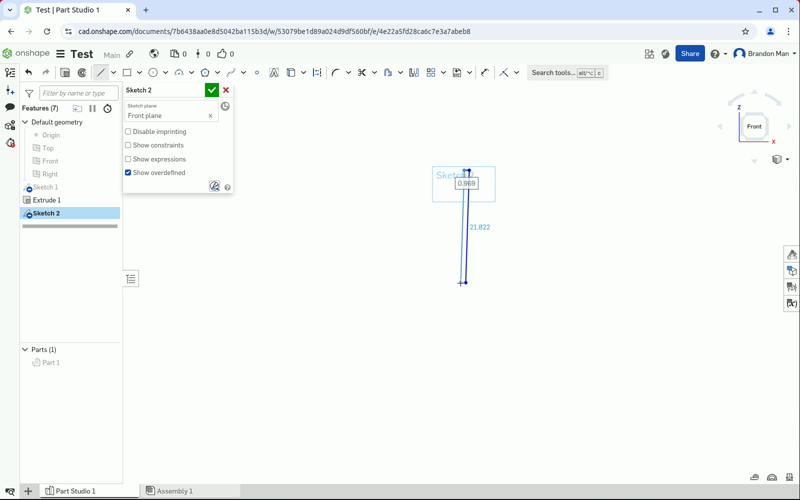
click(460, 282)
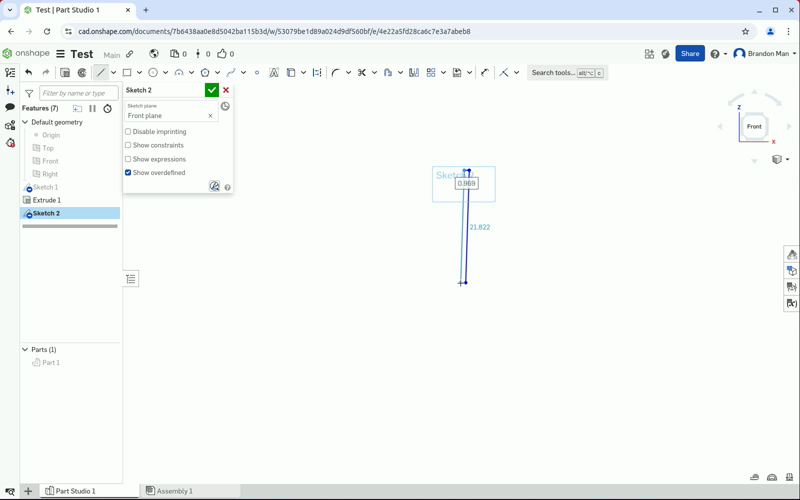
key(esc)
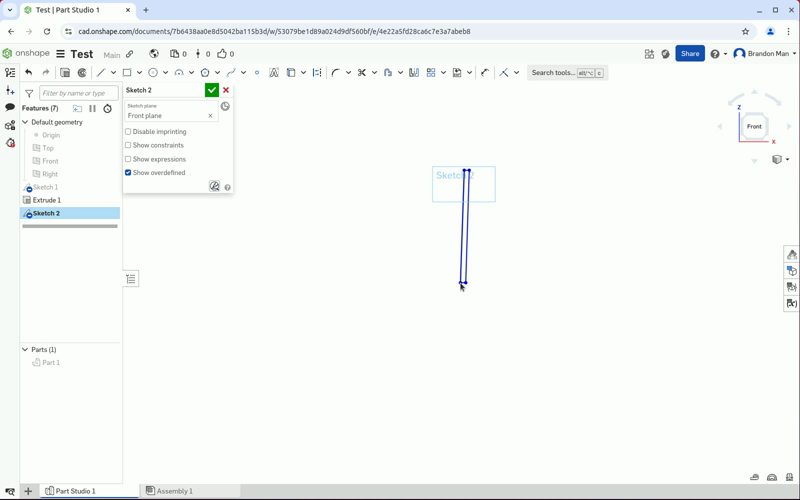
mouse_move(464, 208)
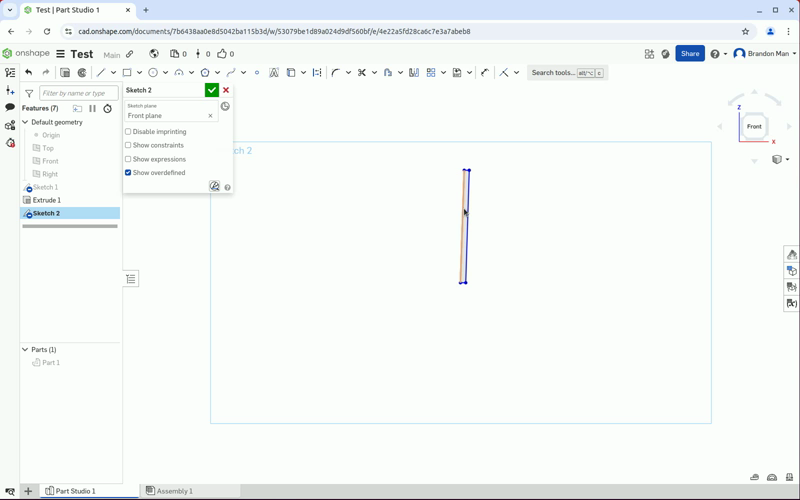
scroll(6)
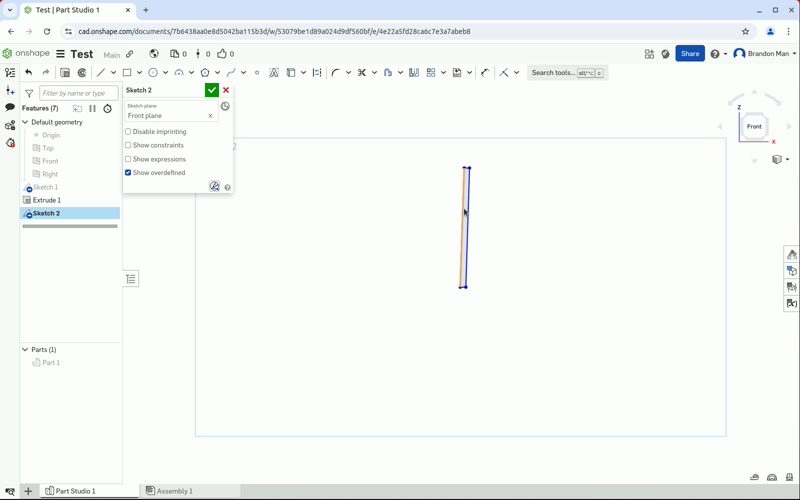
scroll(6)
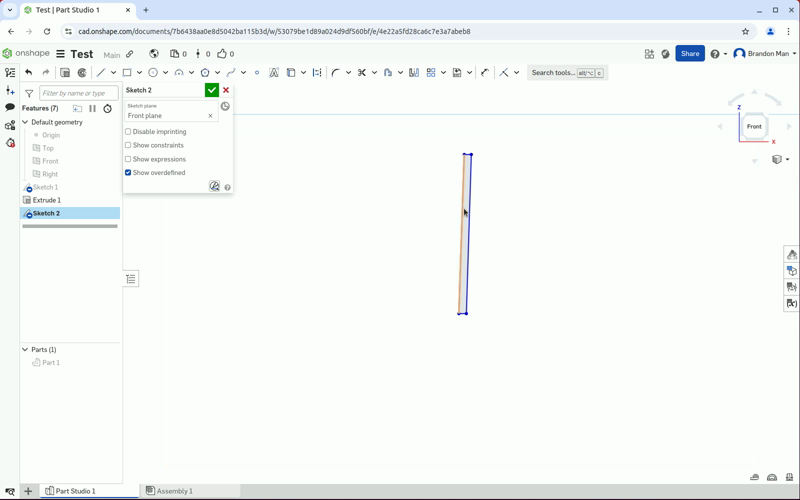
scroll(6)
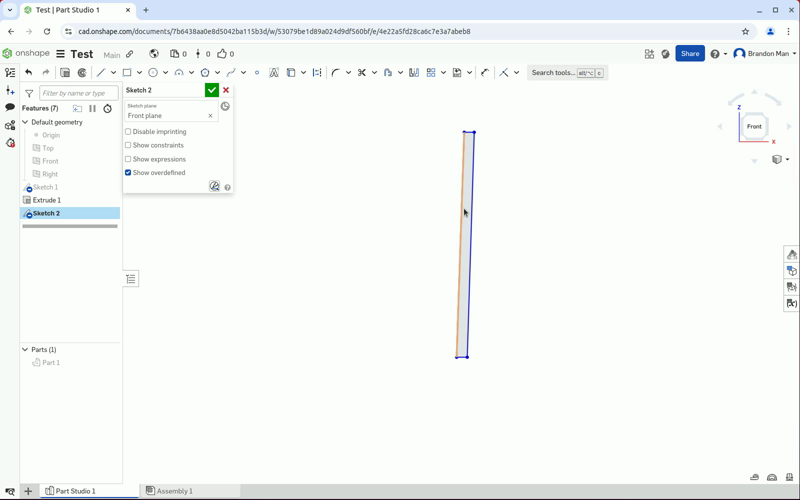
scroll(6)
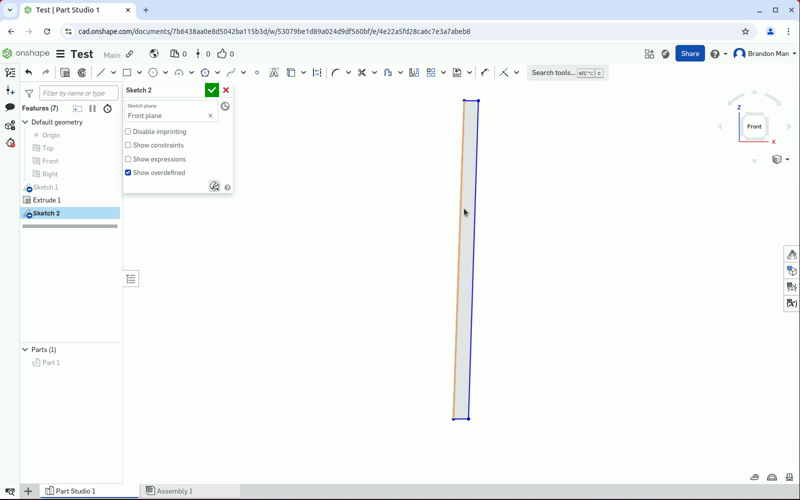
scroll(6)
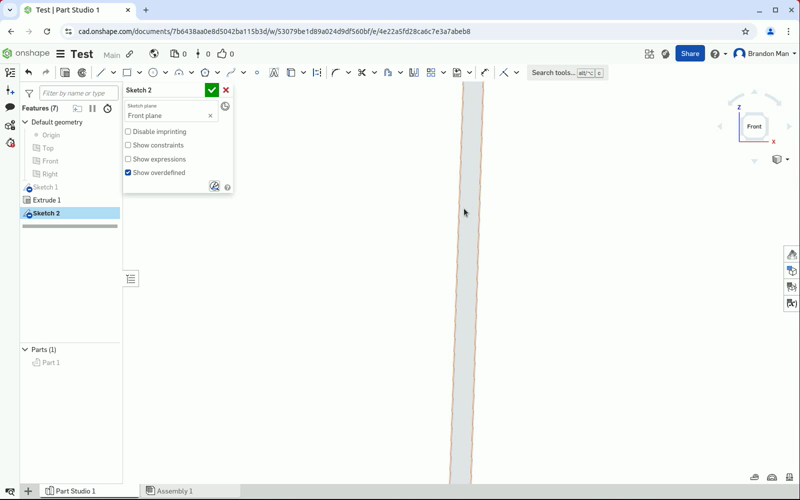
scroll(6)
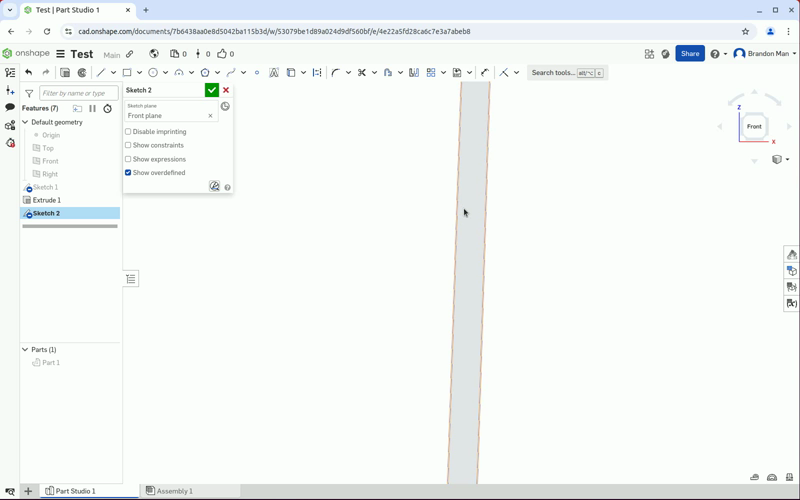
scroll(6)
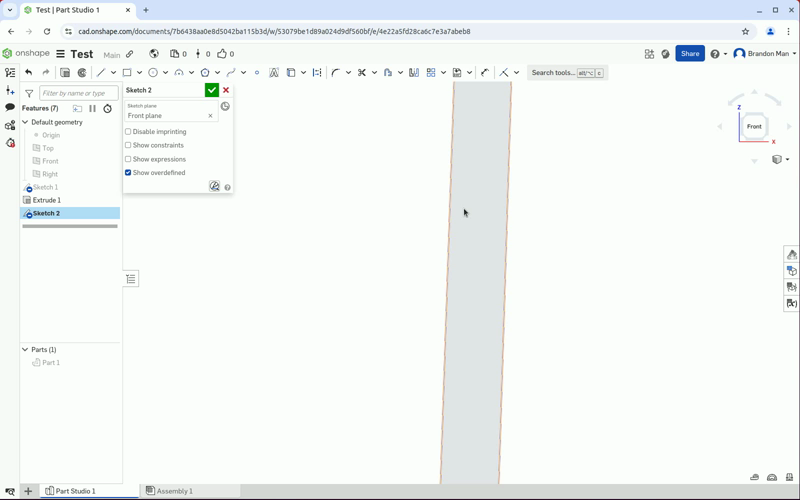
click(464, 208)
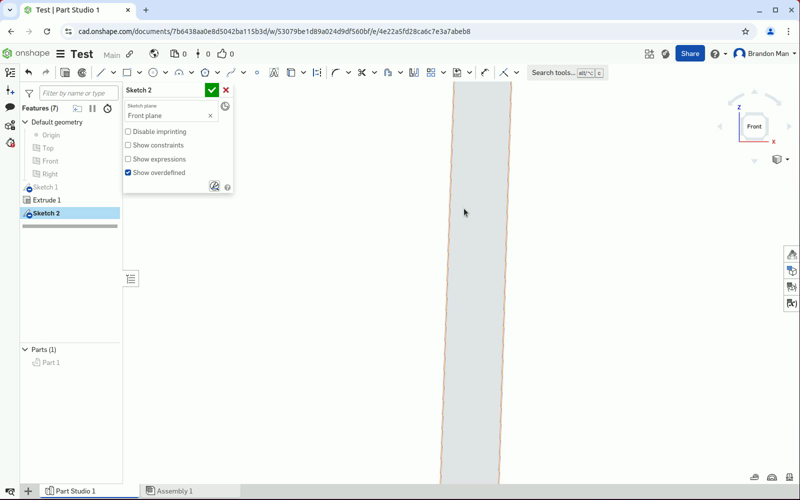
scroll(-6)
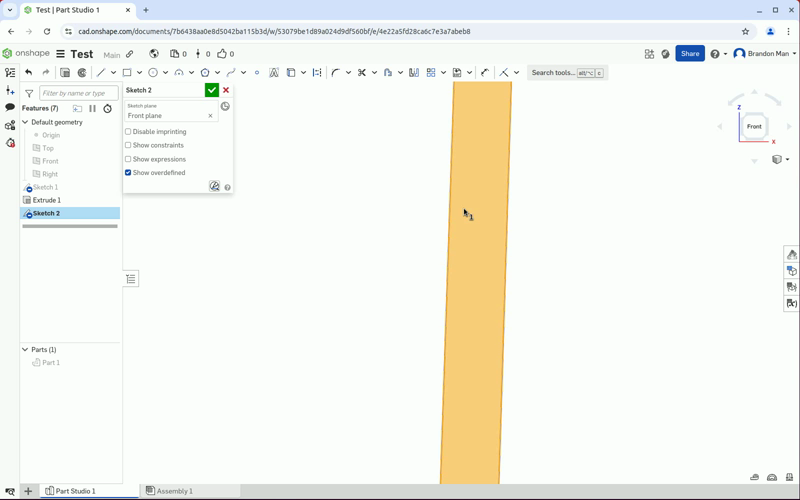
scroll(-6)
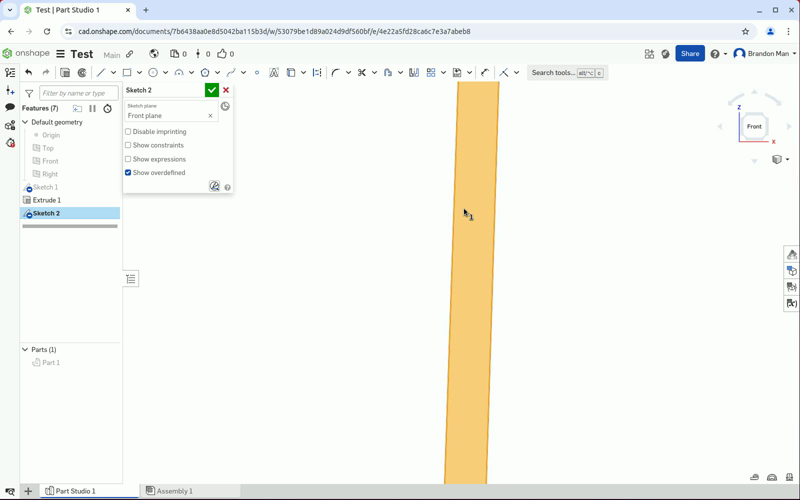
scroll(-6)
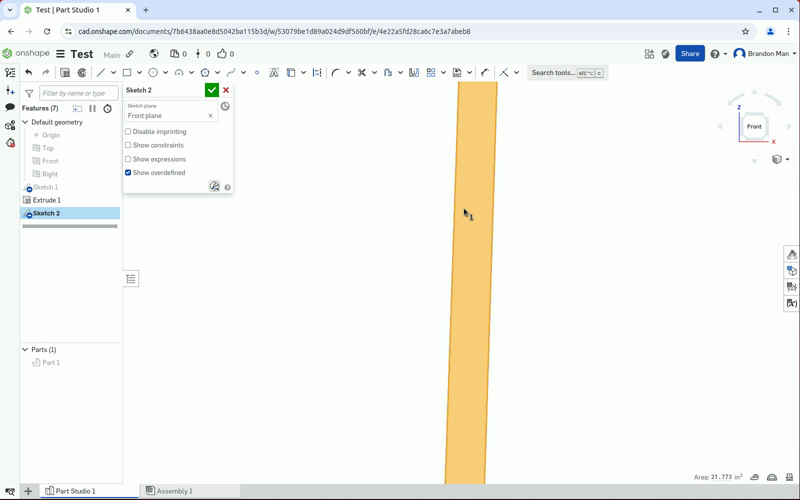
scroll(-6)
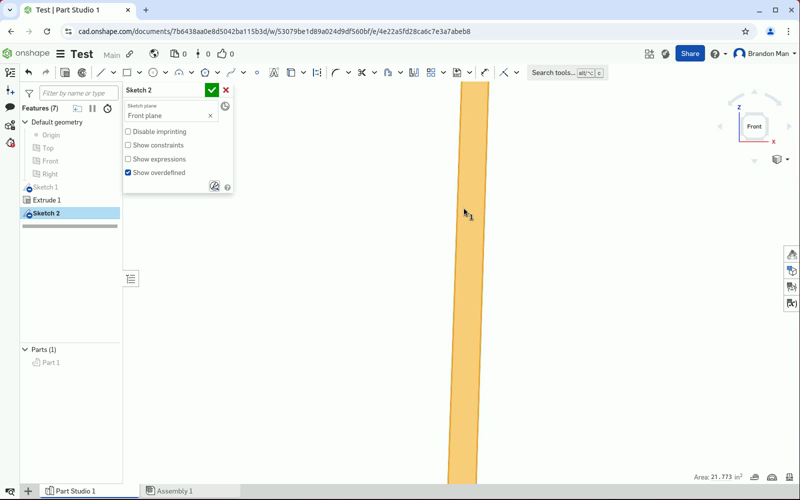
scroll(-6)
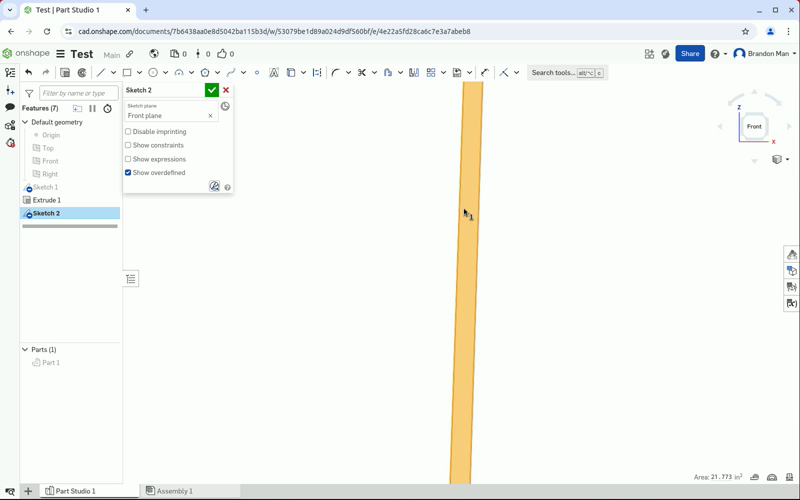
scroll(-6)
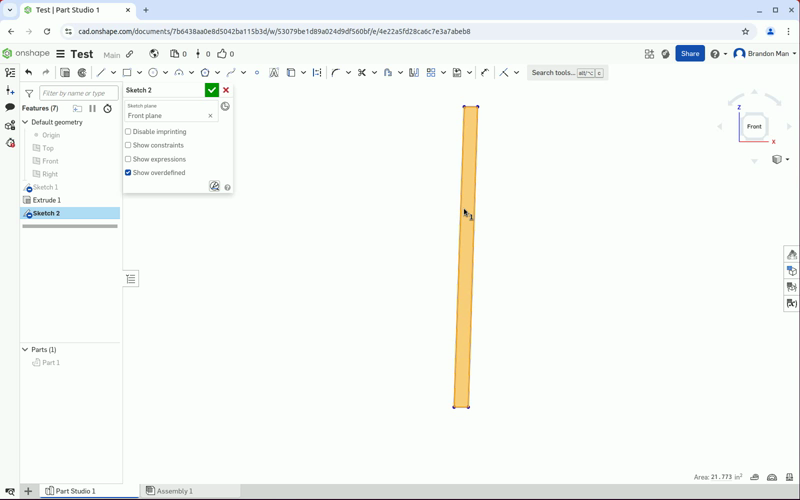
scroll(-6)
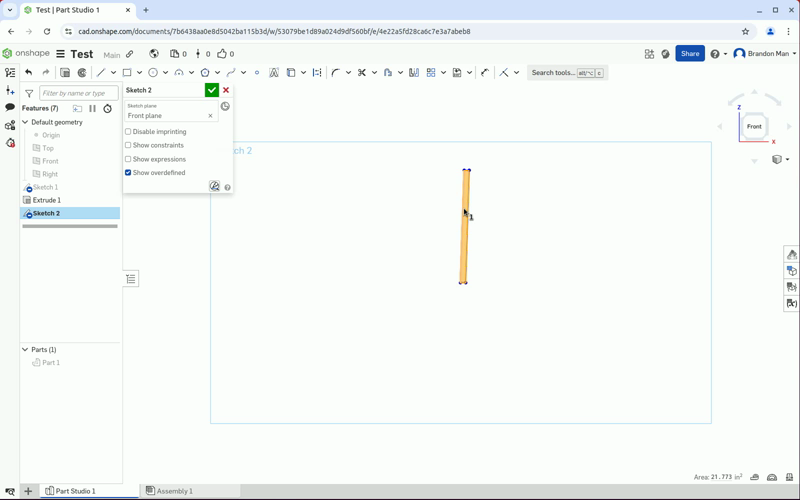
mouse_move(73, 352)
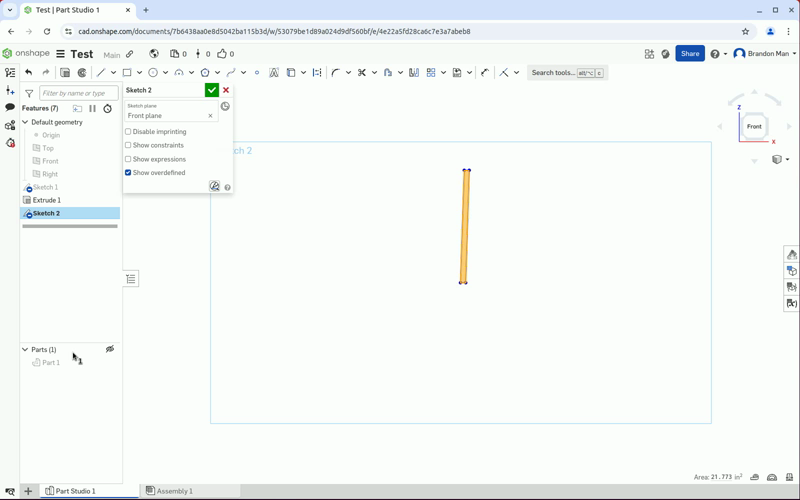
key(shift+y)
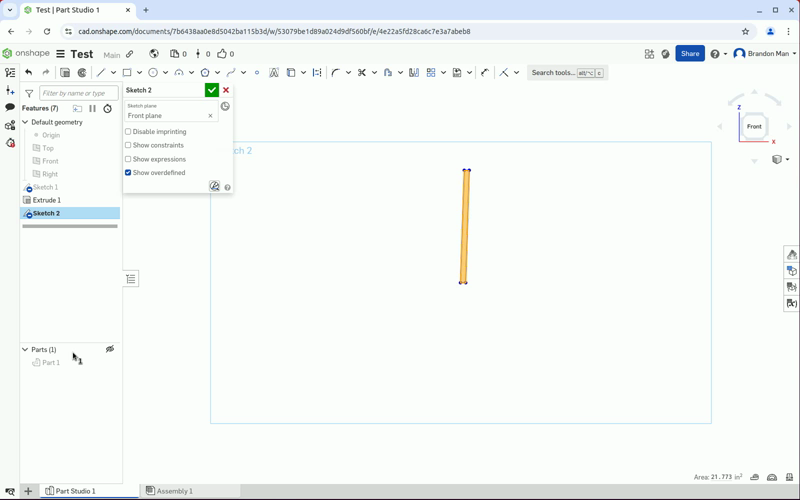
key(shift+e)
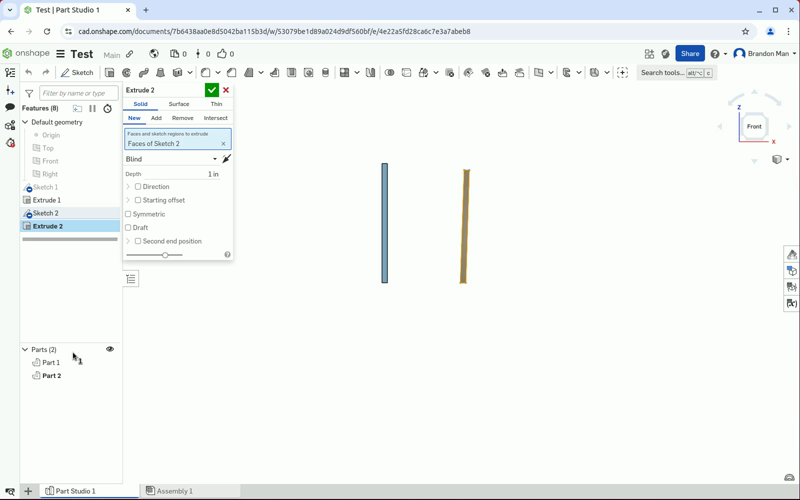
mouse_move(143, 106)
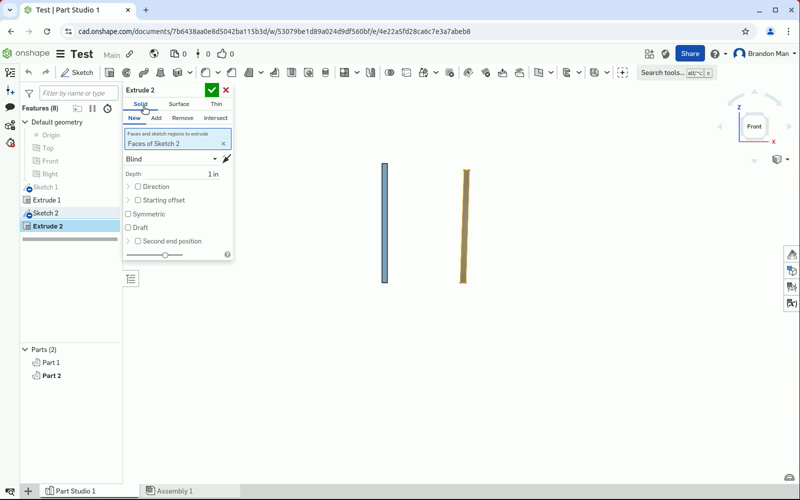
click(143, 106)
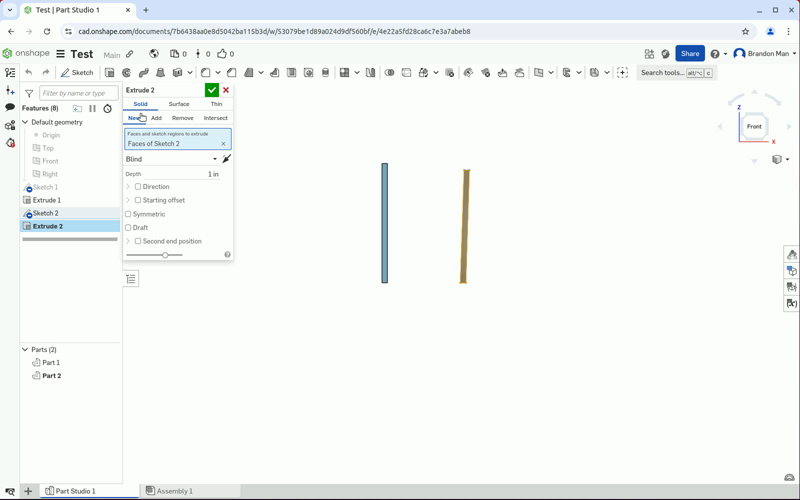
mouse_move(137, 120)
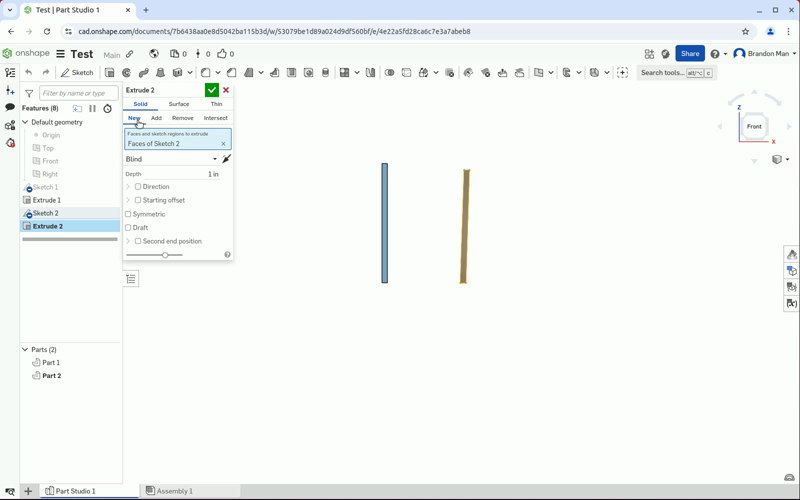
click(137, 120)
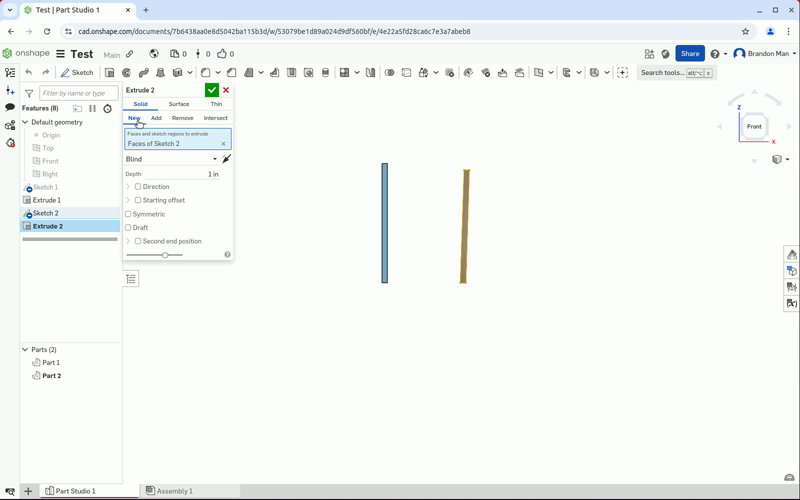
key(tab, 4)
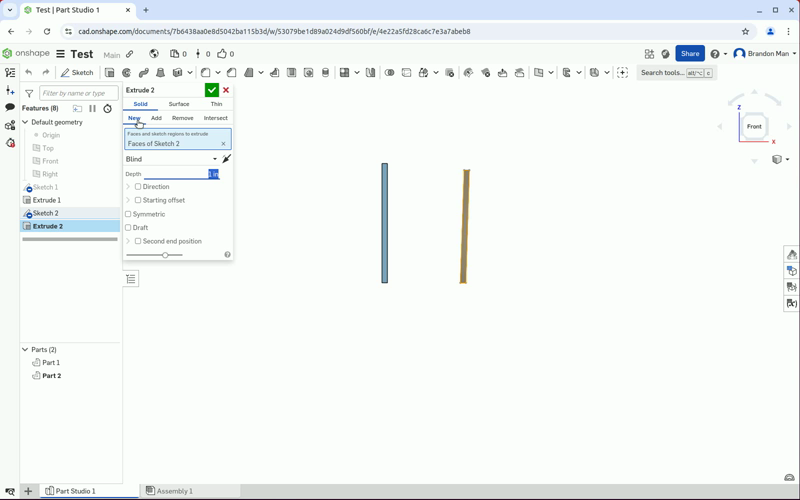
text(2.407)
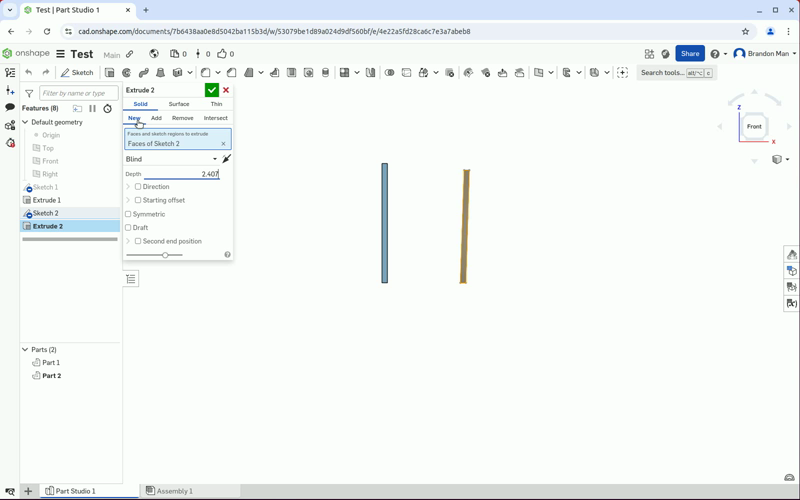
key(enter)
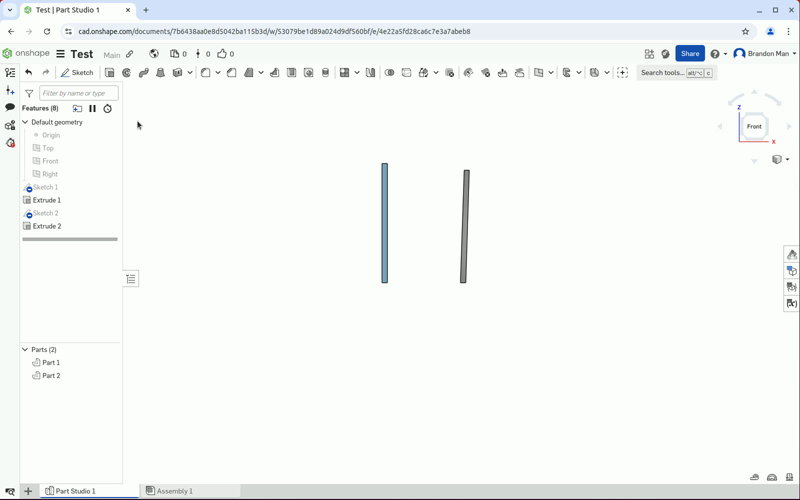
key(shift+h)
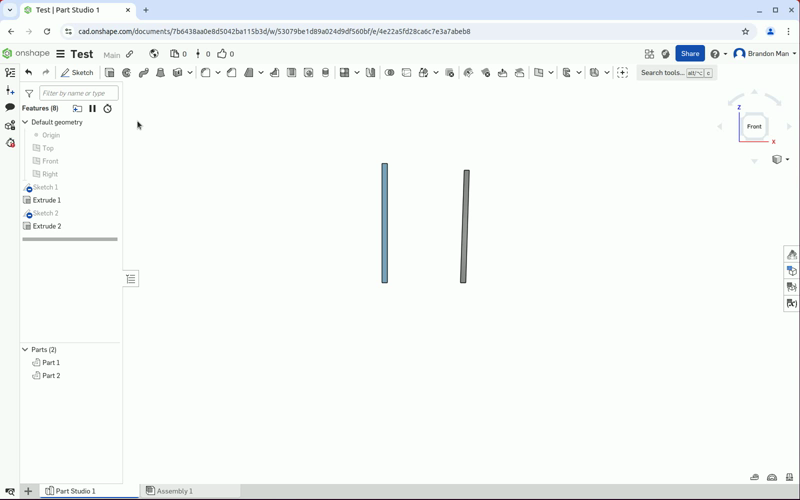
key(shift+h)
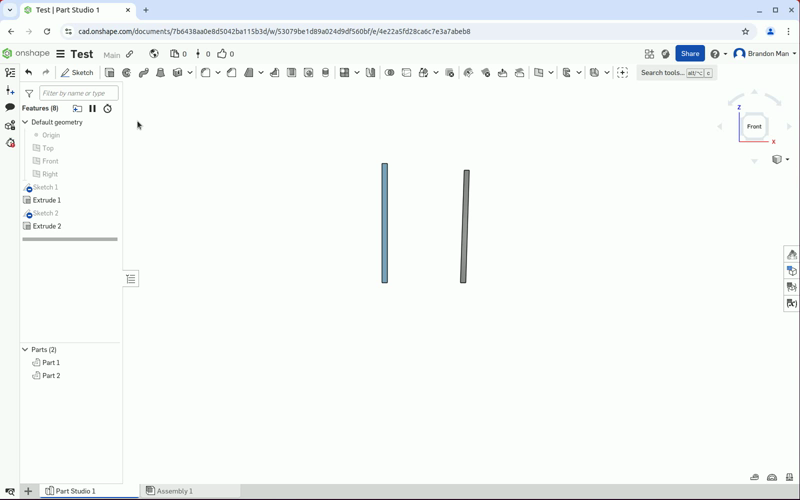
mouse_move(73, 189)
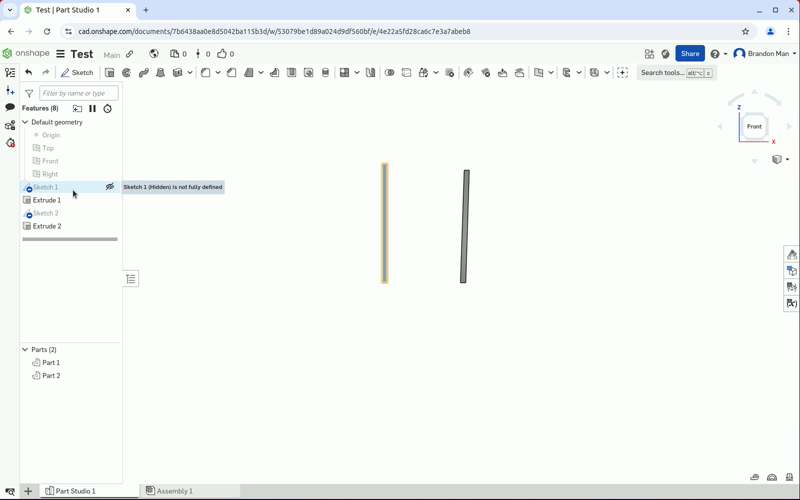
click(73, 189)
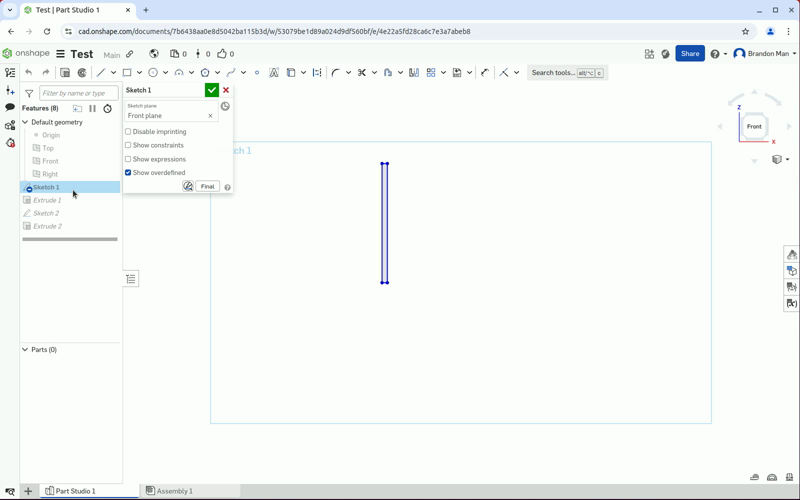
mouse_move(229, 92)
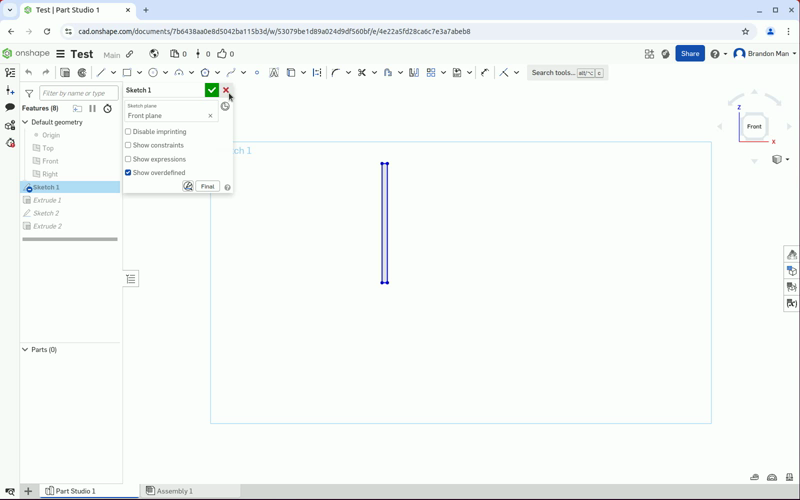
click(229, 92)
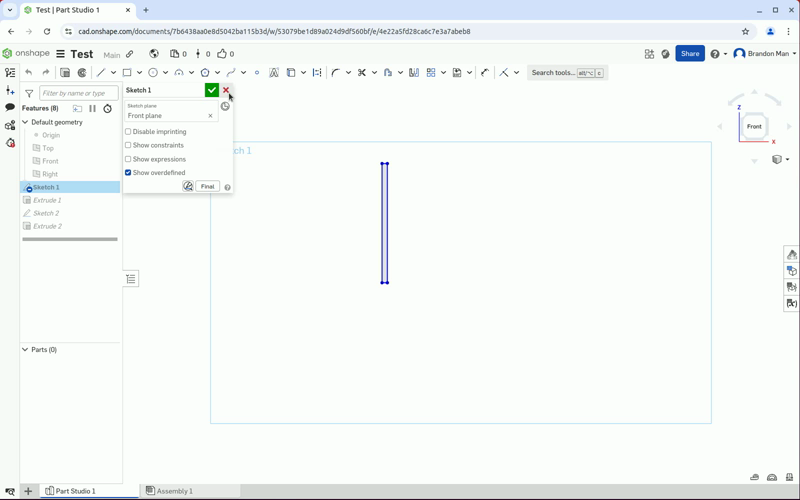
key(shift+s)
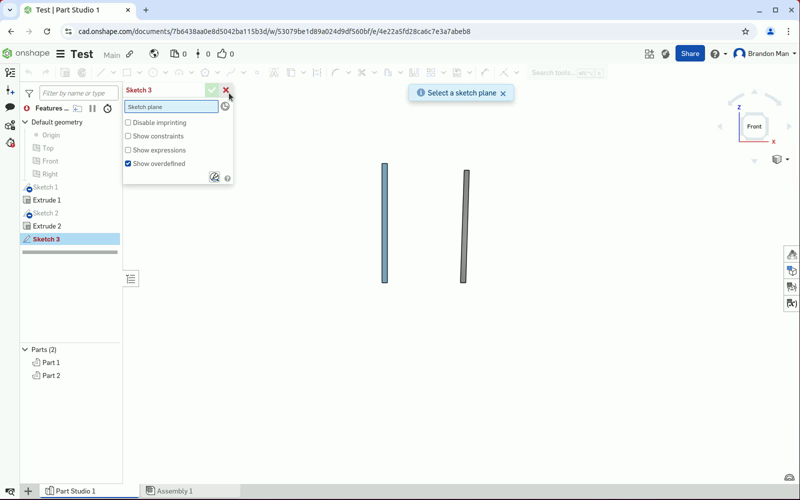
mouse_move(73, 163)
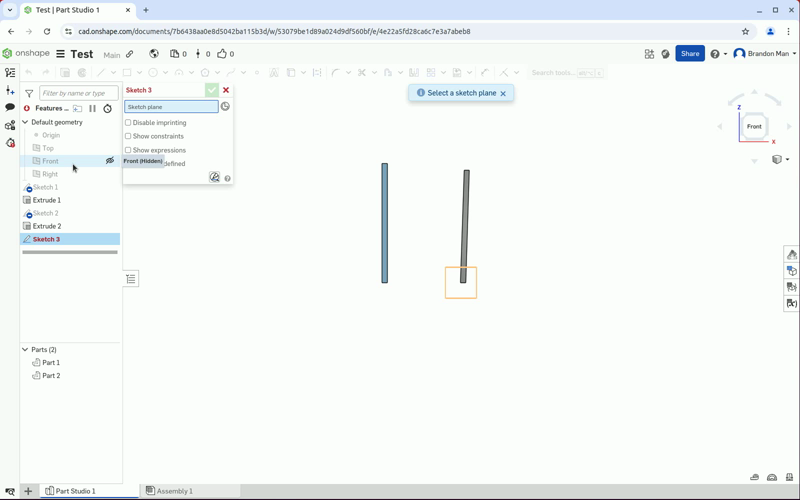
click(73, 163)
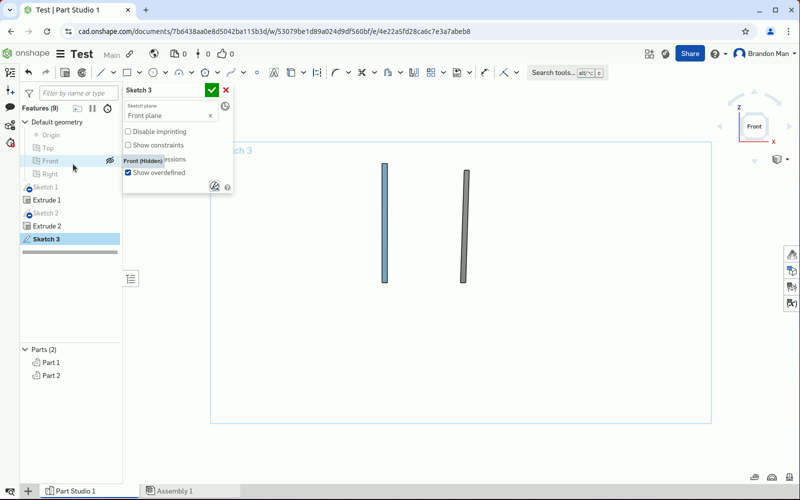
mouse_move(73, 352)
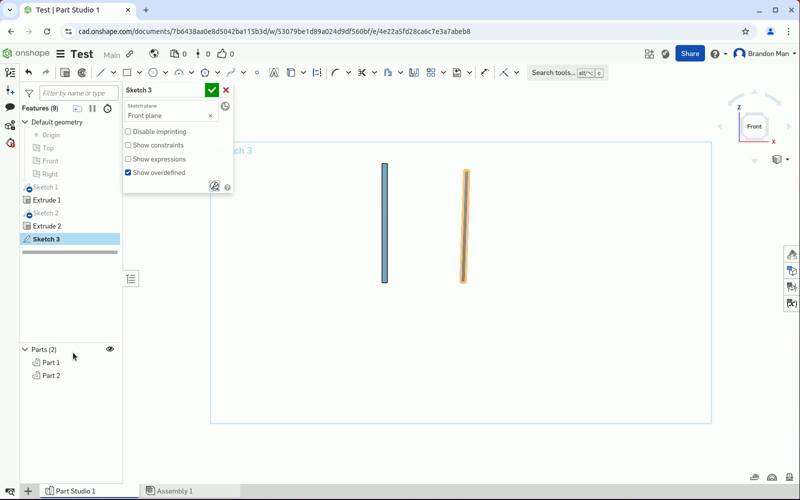
key(y)
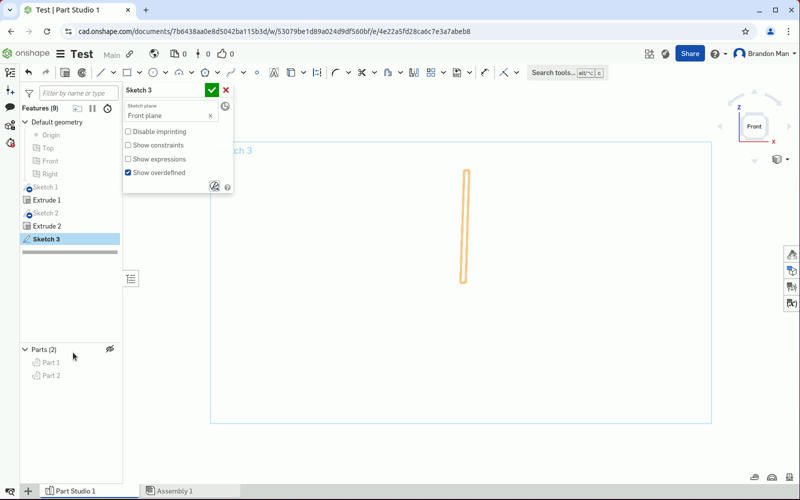
key(l)
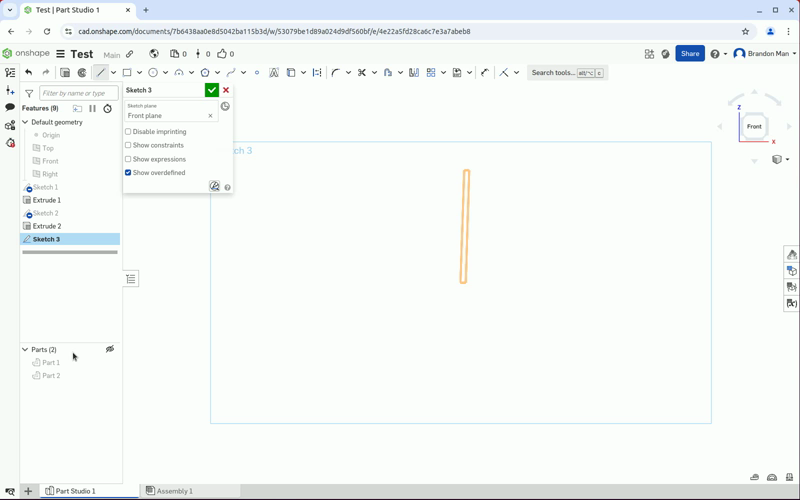
key_down(shift)
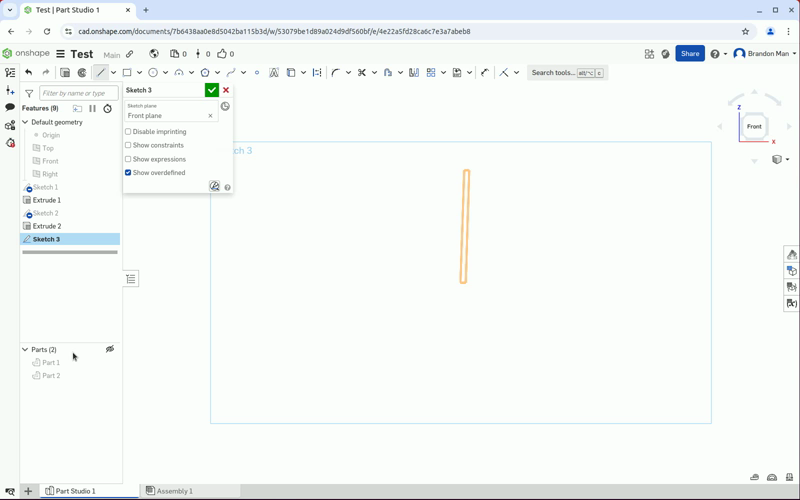
mouse_move(391, 175)
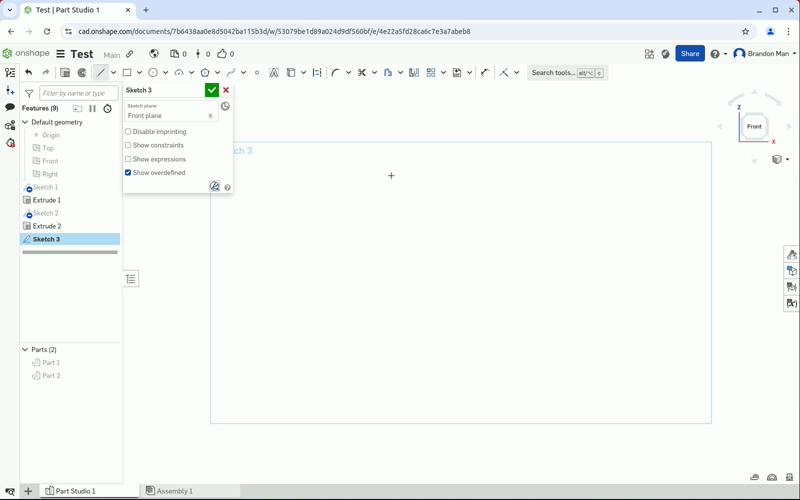
click(391, 175)
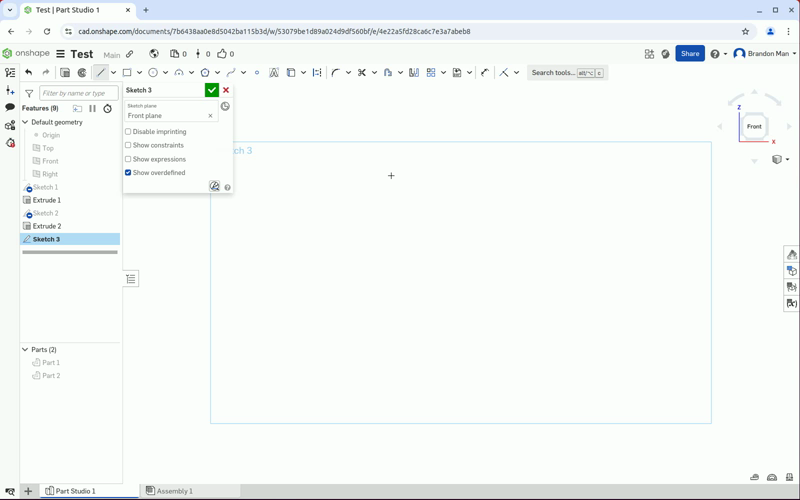
key_up(shift)
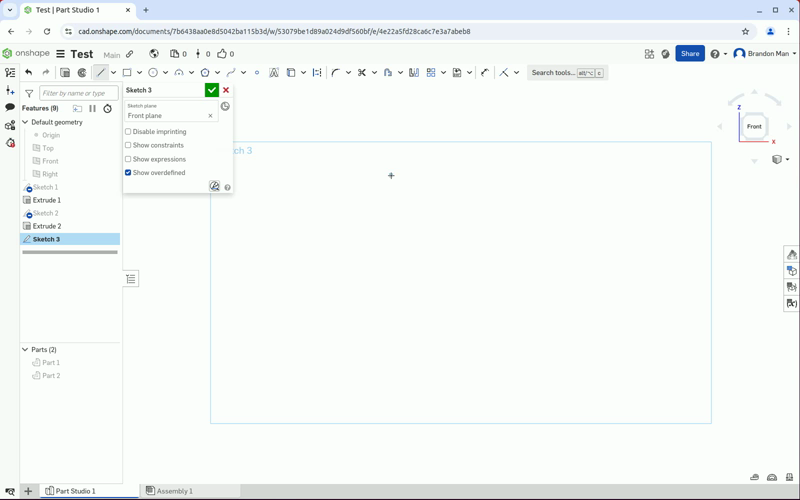
key_down(shift)
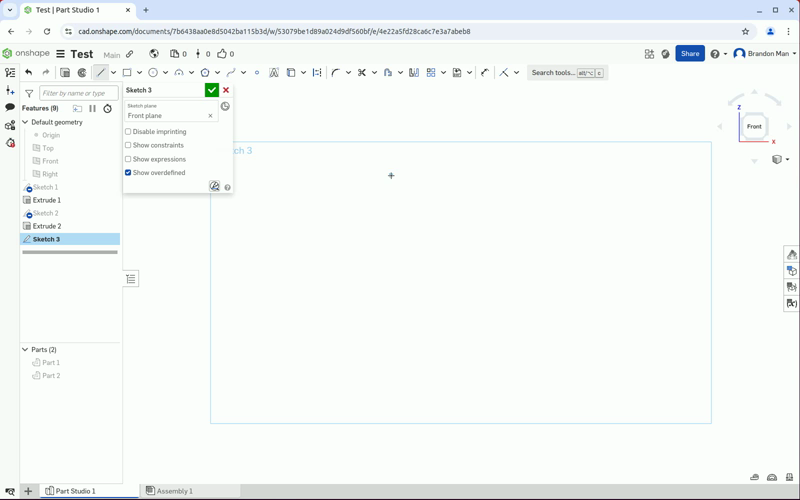
mouse_move(464, 175)
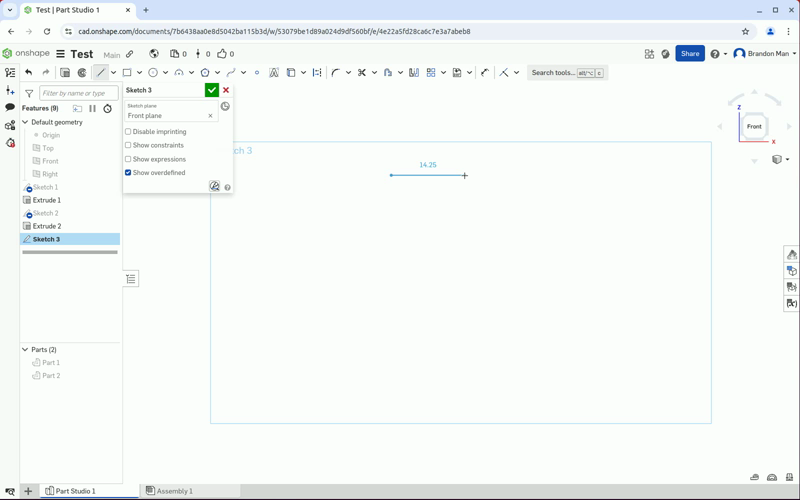
click(464, 175)
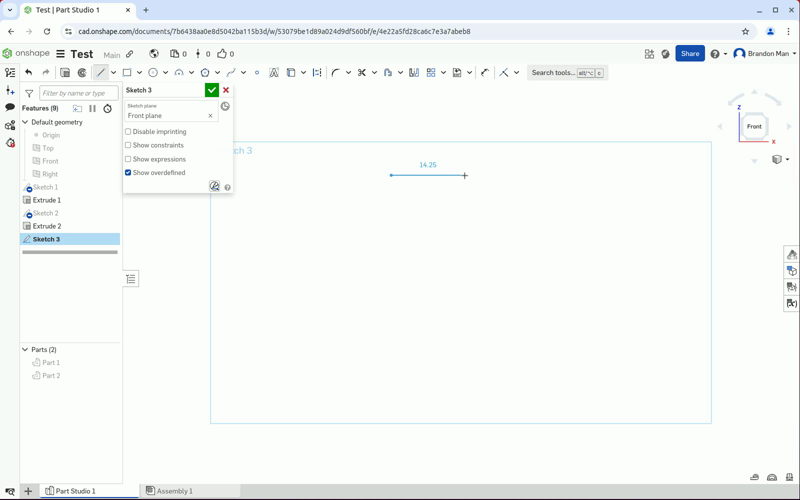
key_up(shift)
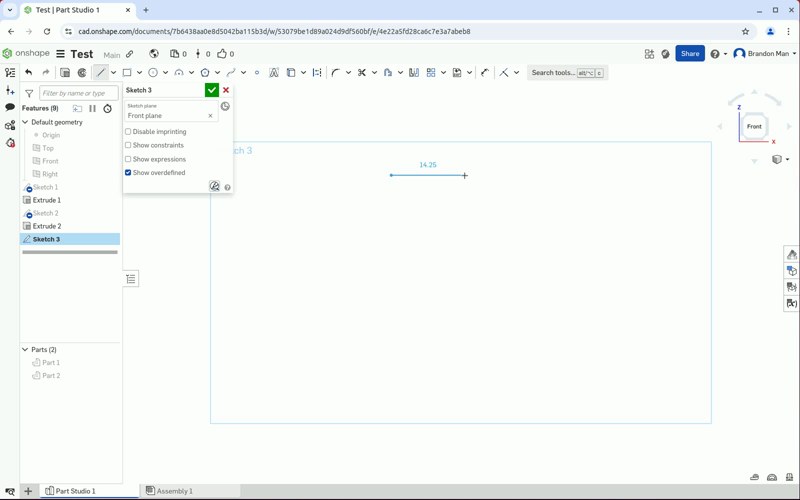
key_down(shift)
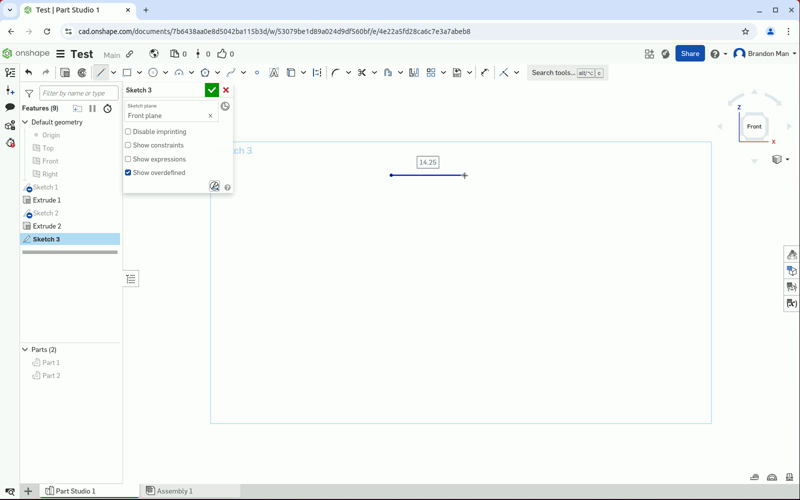
mouse_move(494, 175)
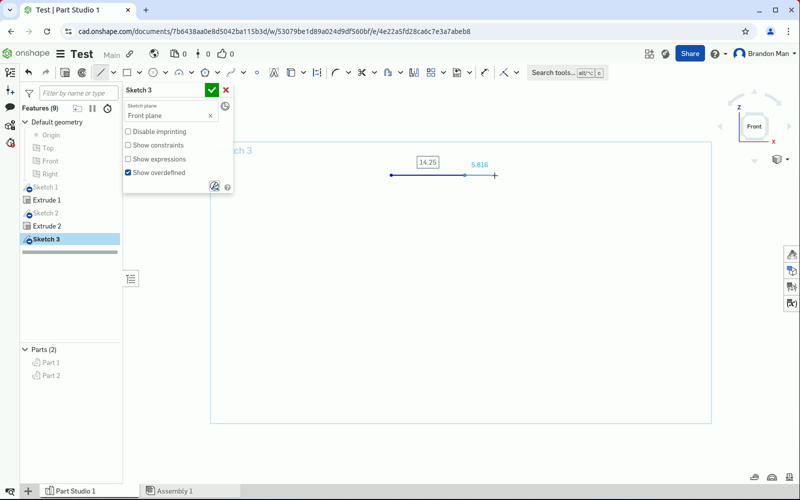
mouse_move(464, 170)
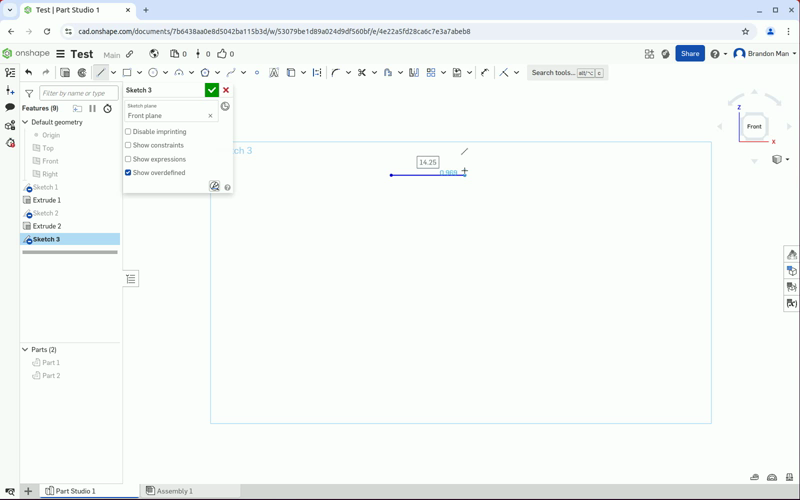
scroll(6)
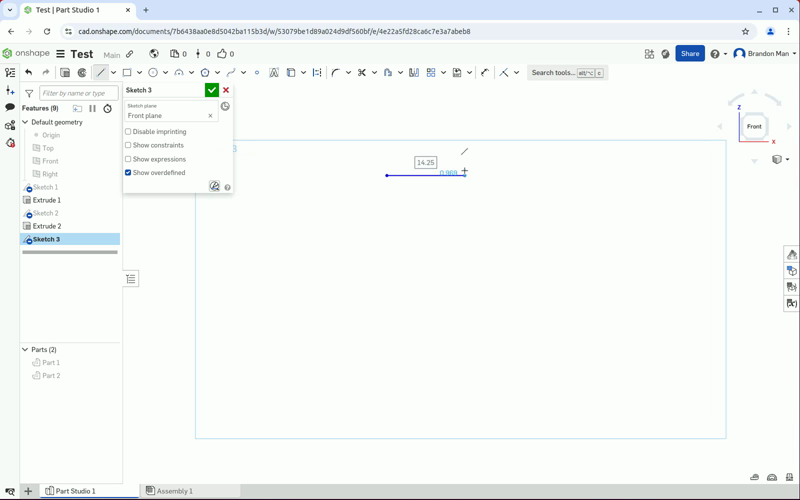
scroll(6)
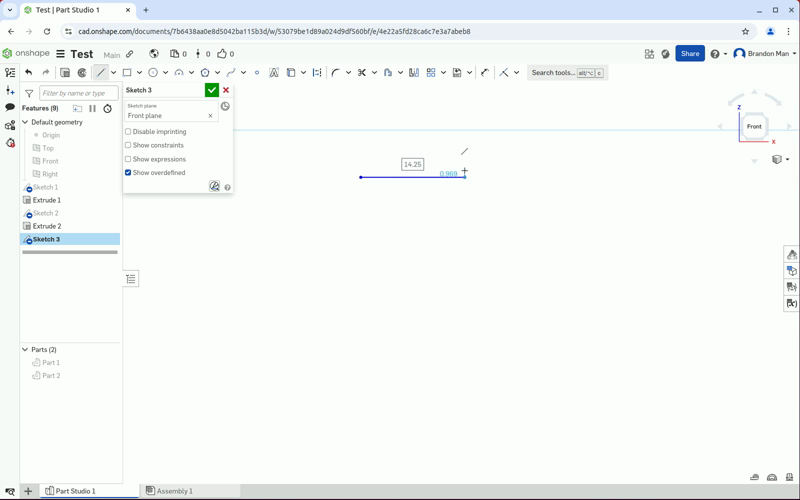
scroll(6)
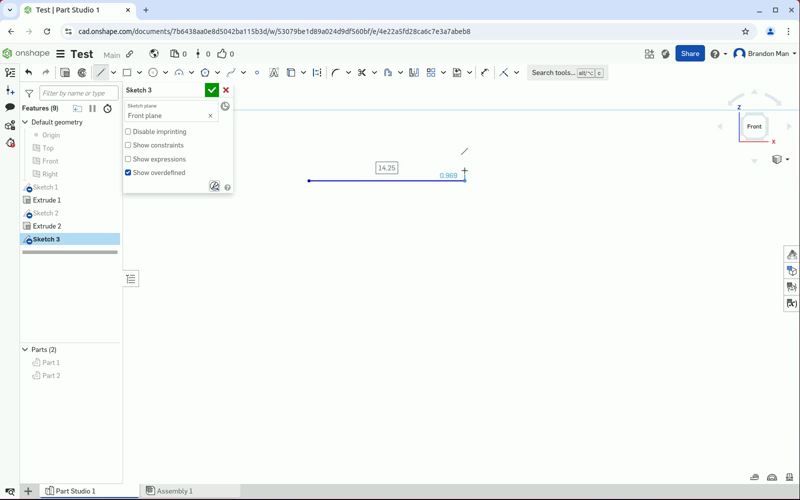
scroll(6)
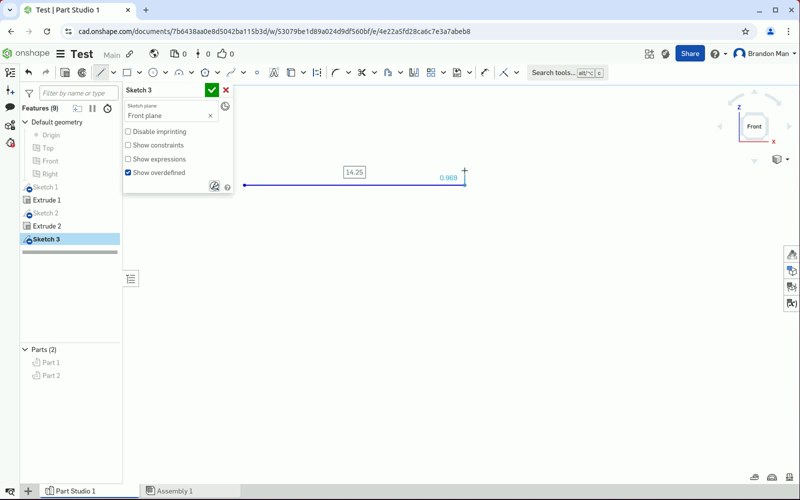
scroll(6)
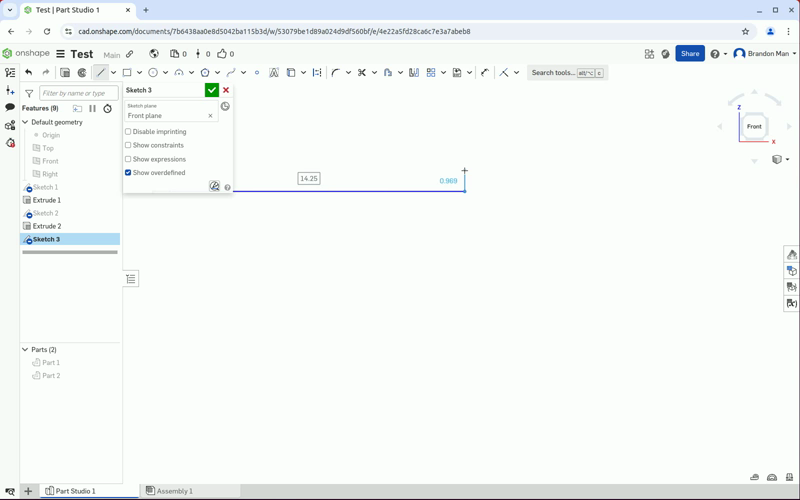
scroll(6)
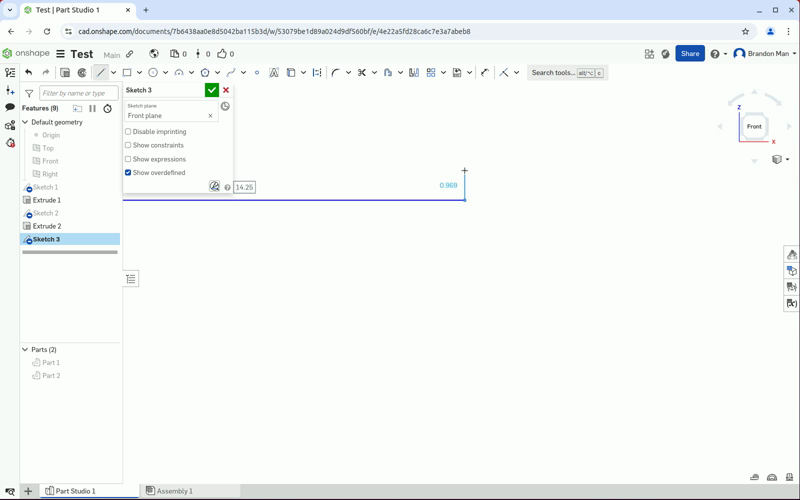
scroll(6)
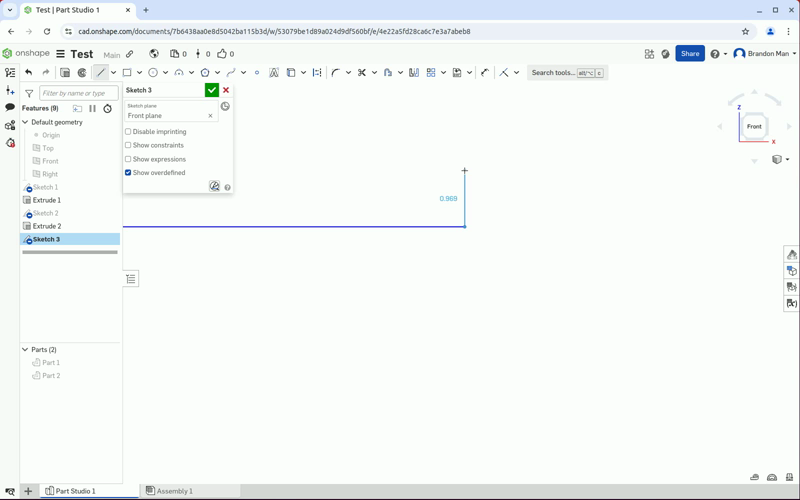
click(464, 170)
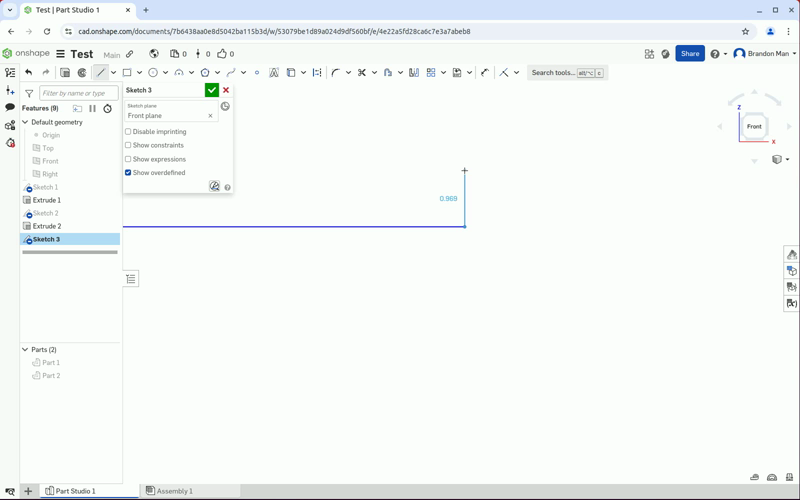
scroll(-6)
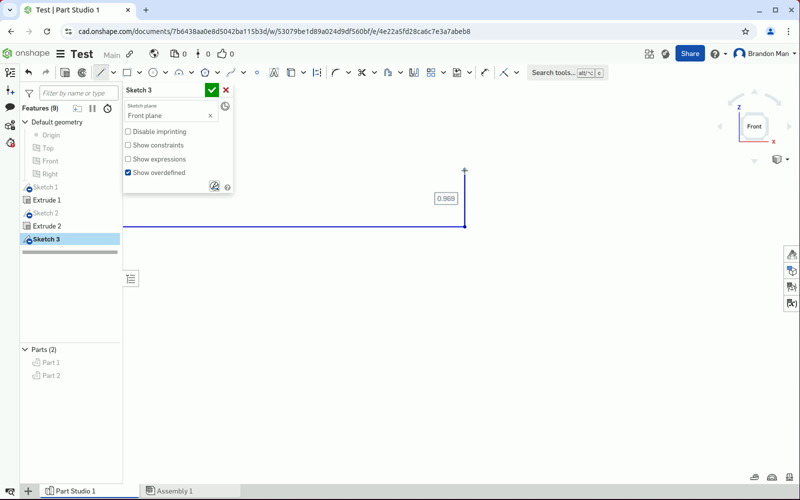
scroll(-6)
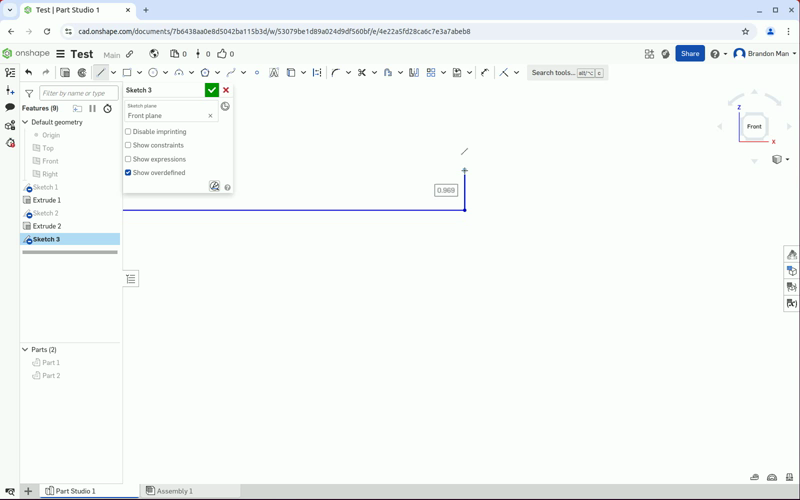
scroll(-6)
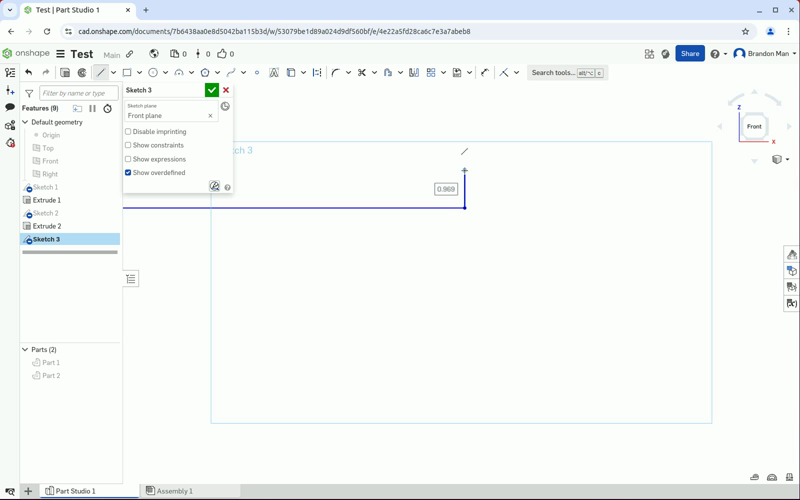
scroll(-6)
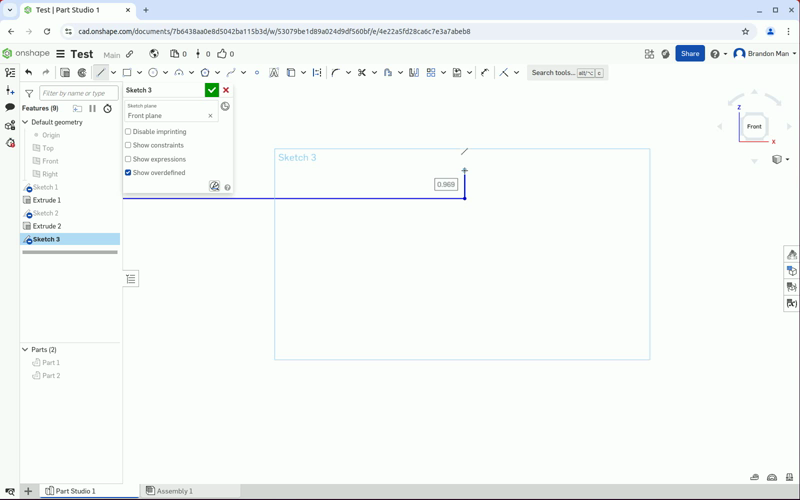
scroll(-6)
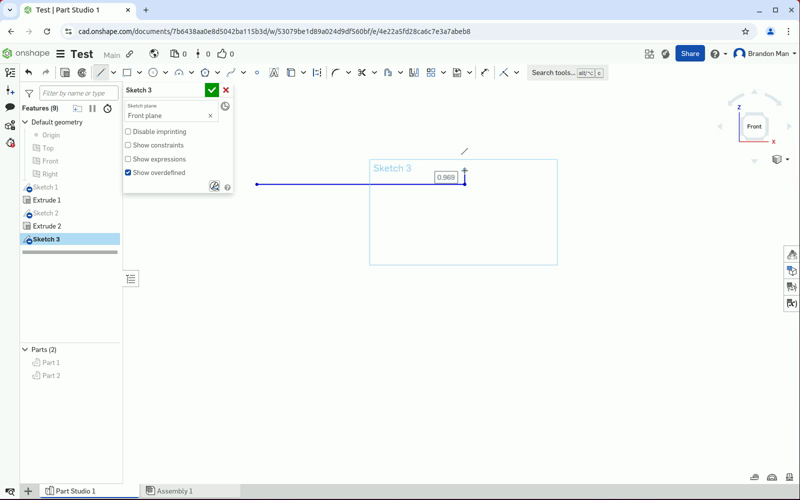
scroll(-6)
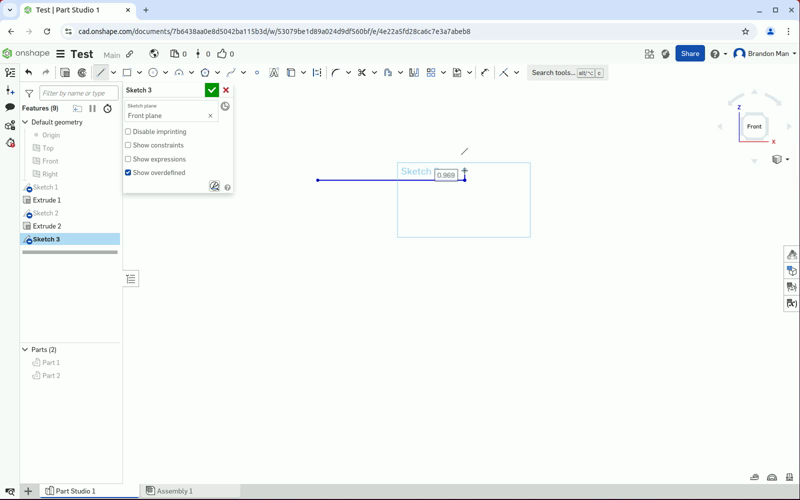
scroll(-6)
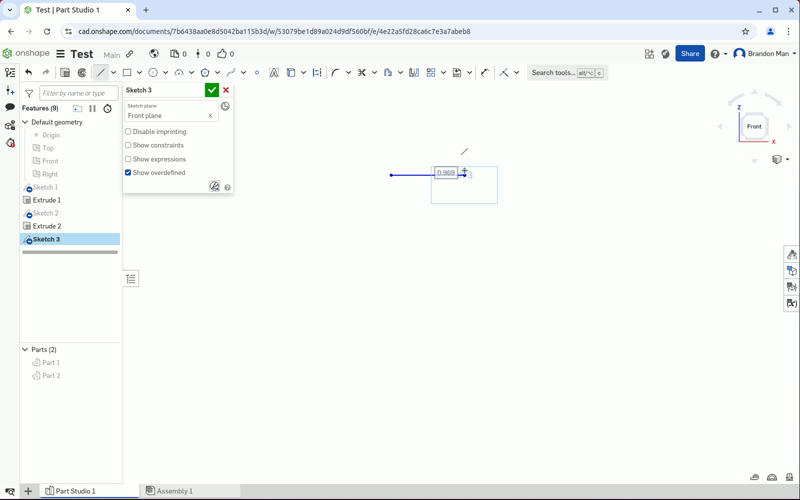
key_up(shift)
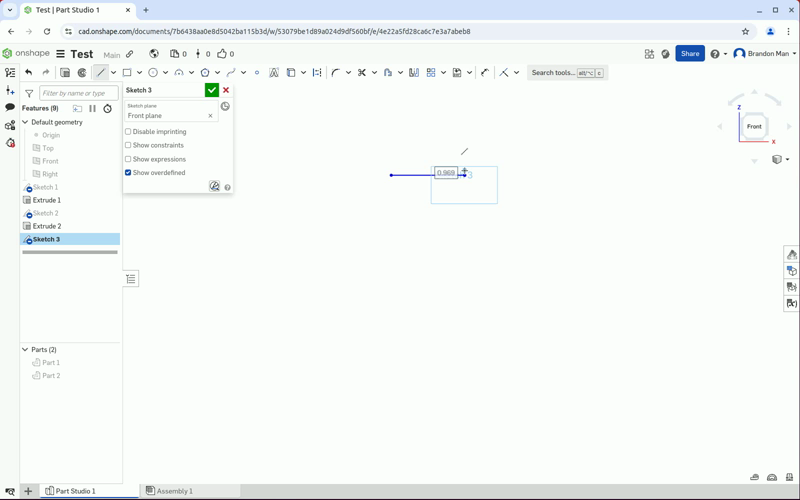
key_down(shift)
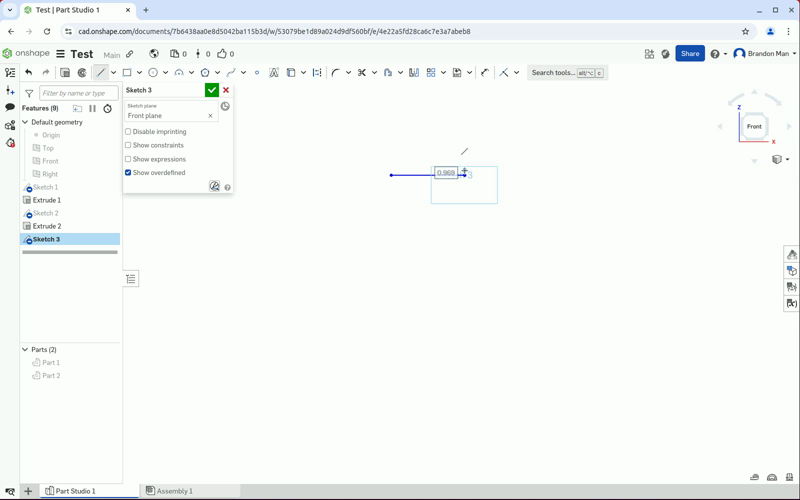
mouse_move(391, 170)
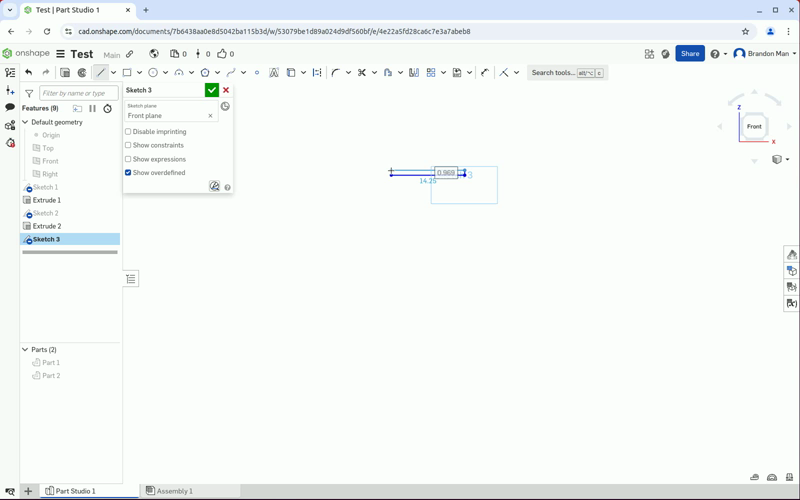
click(391, 170)
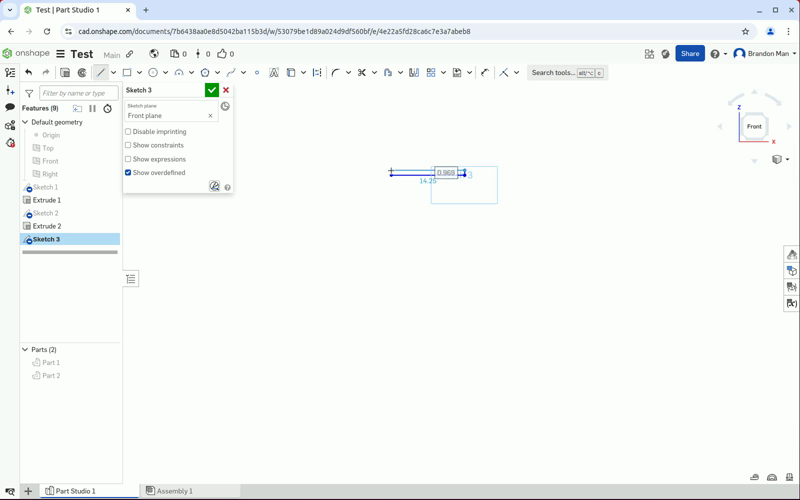
key_up(shift)
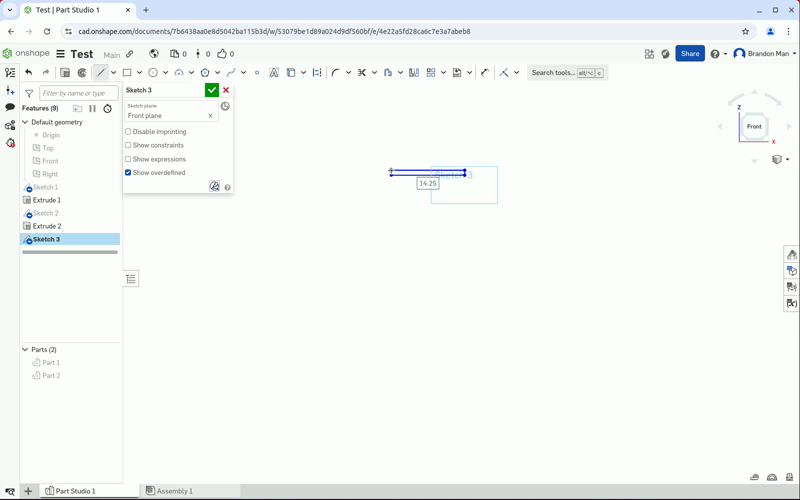
mouse_move(421, 170)
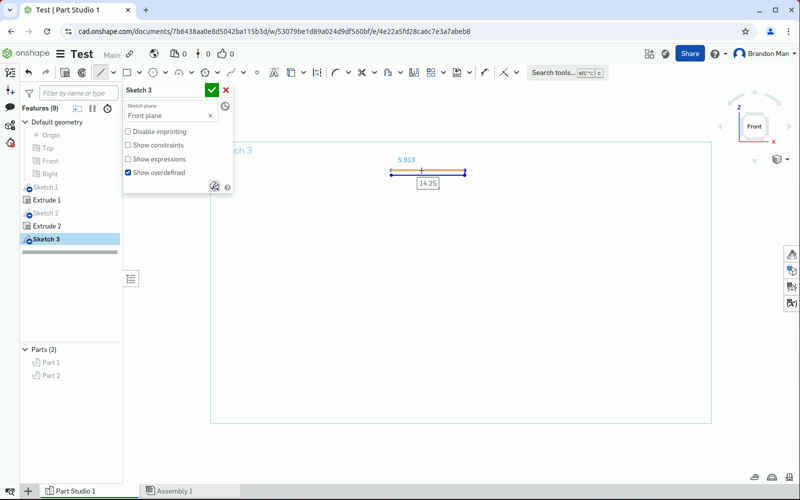
key_down(shift)
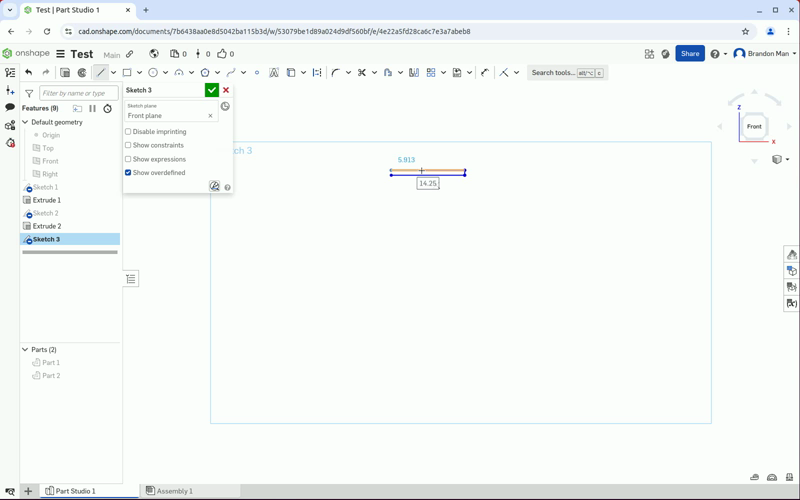
mouse_move(391, 175)
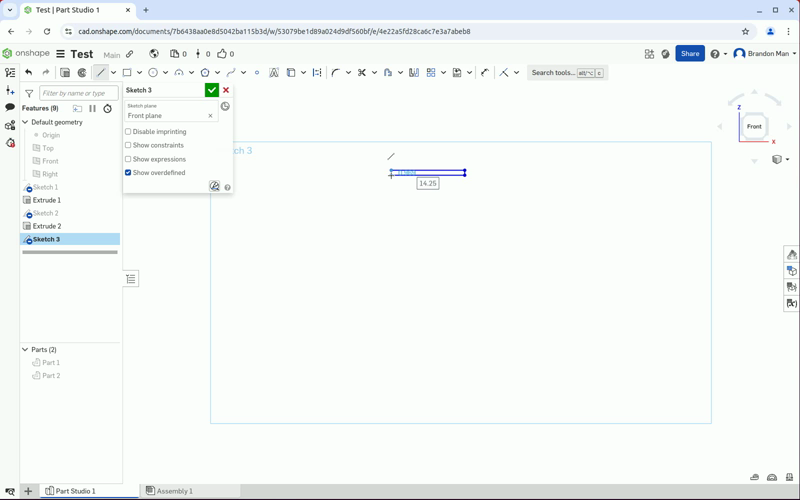
scroll(6)
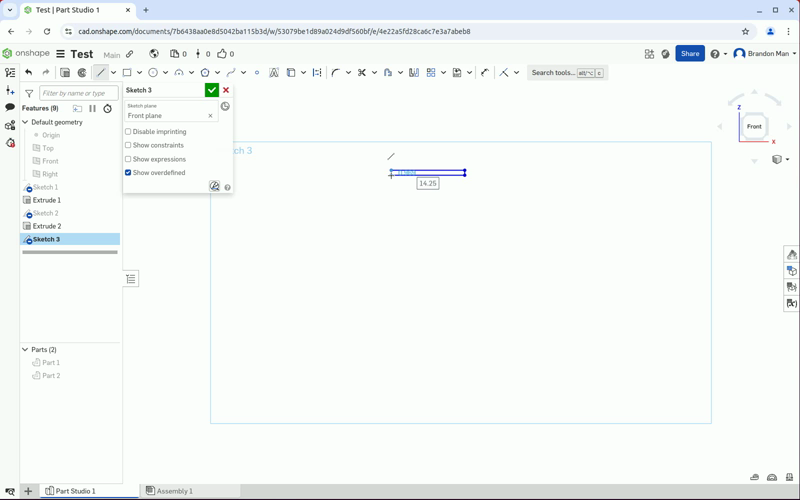
scroll(6)
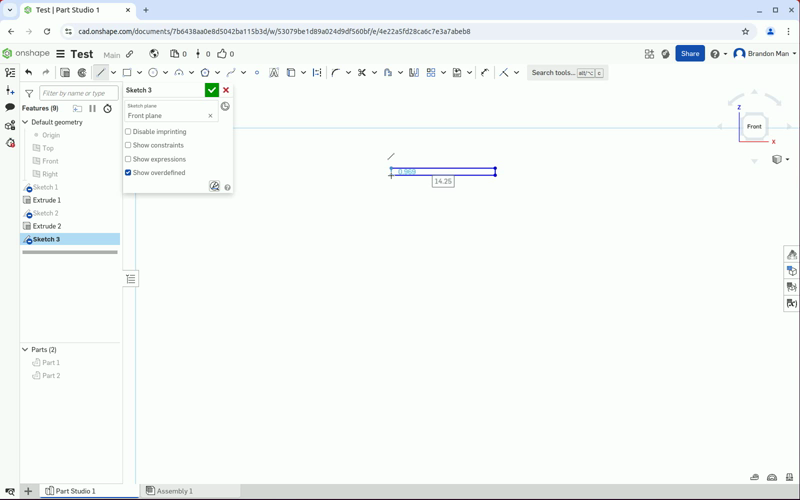
scroll(6)
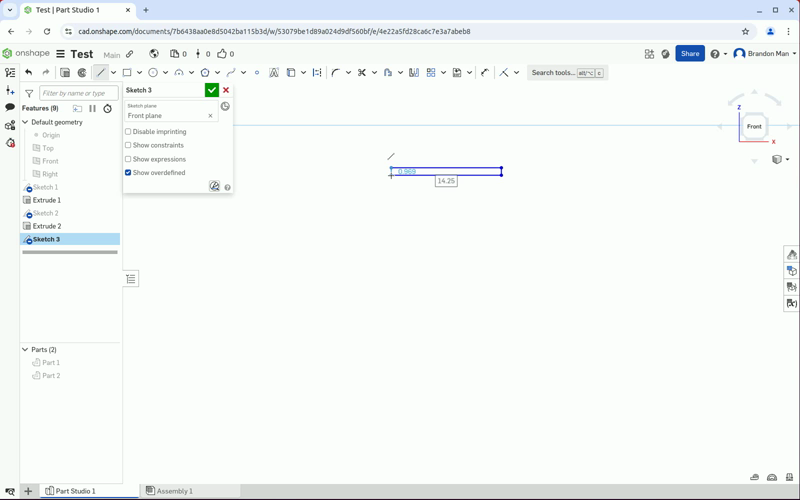
scroll(6)
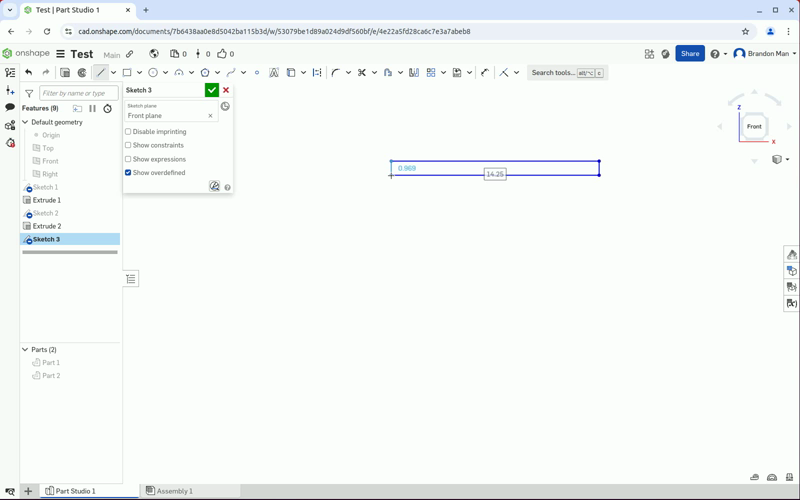
scroll(6)
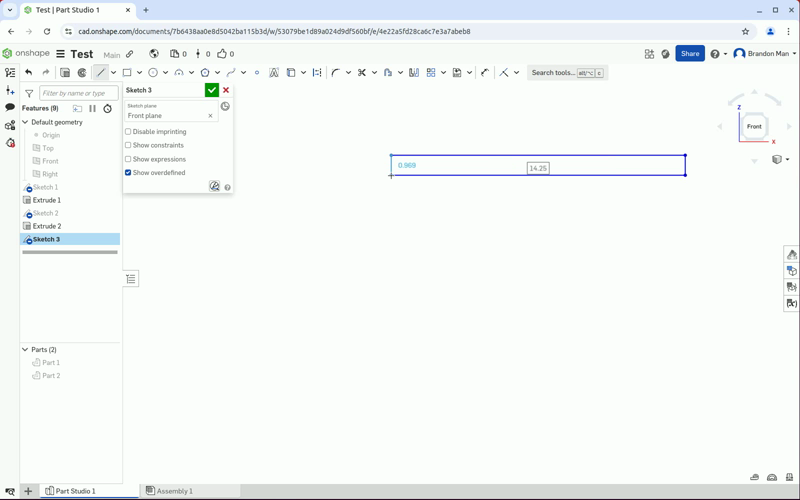
scroll(6)
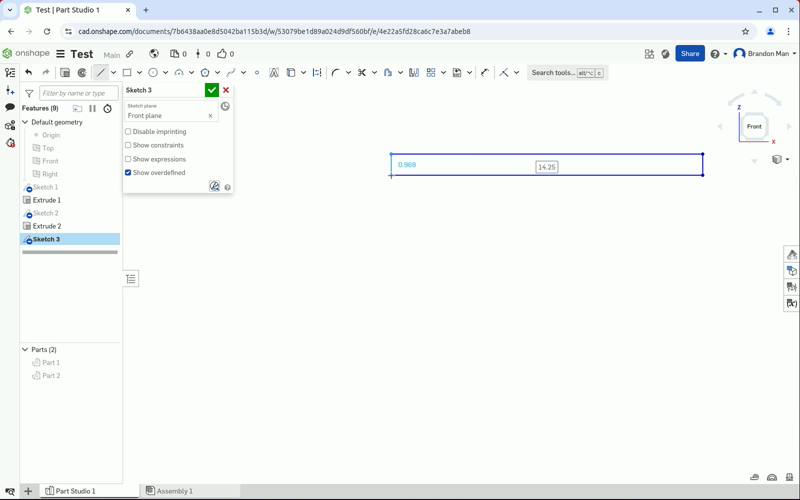
scroll(6)
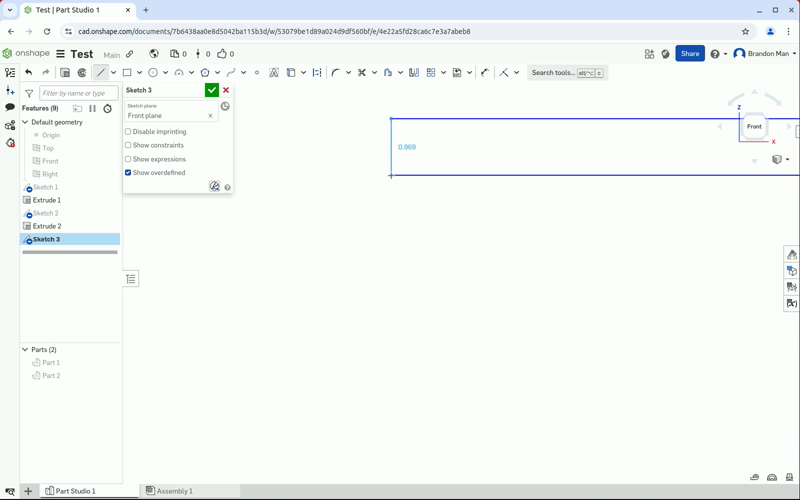
key_up(shift)
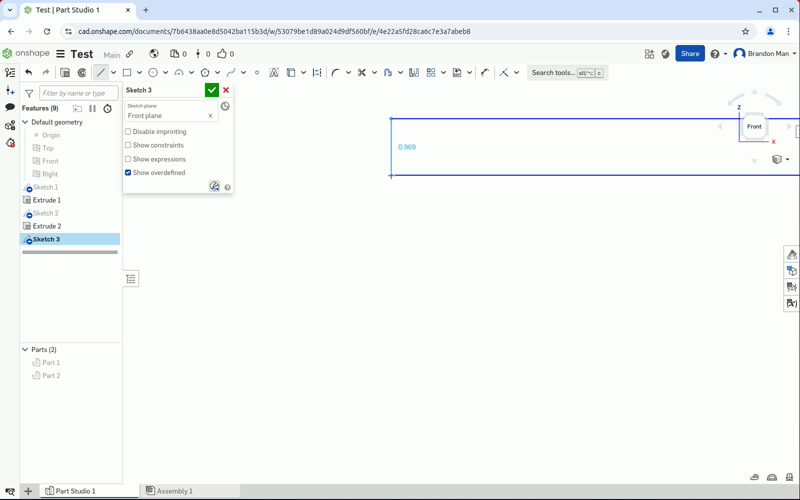
click(391, 175)
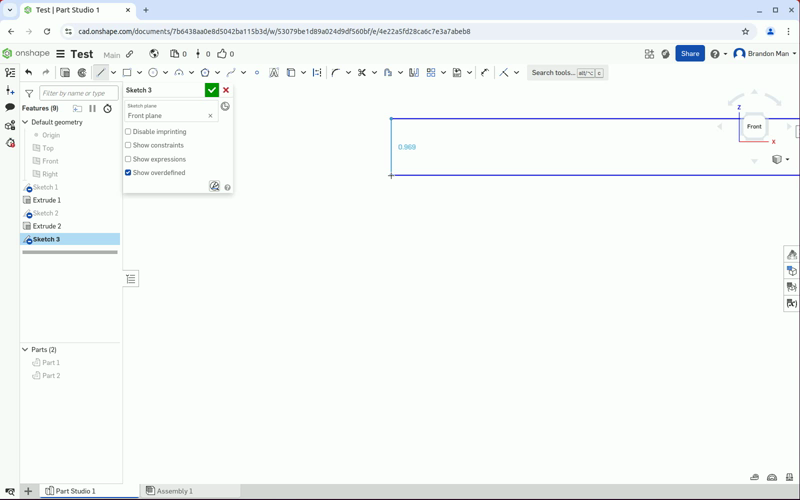
scroll(-6)
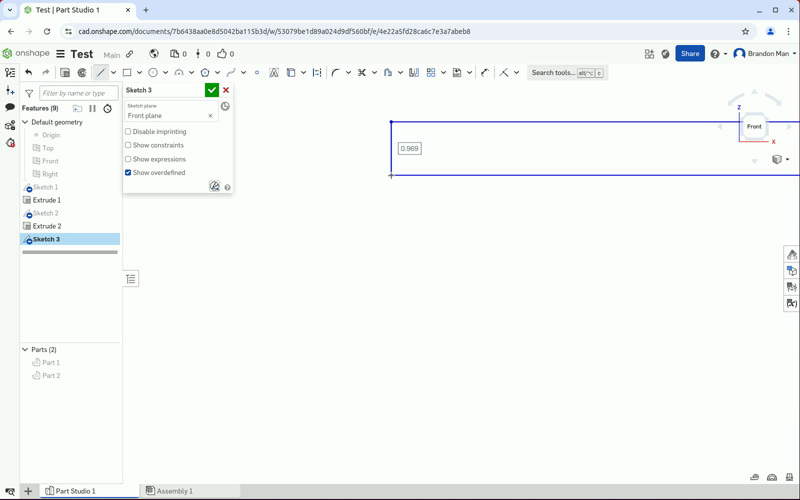
scroll(-6)
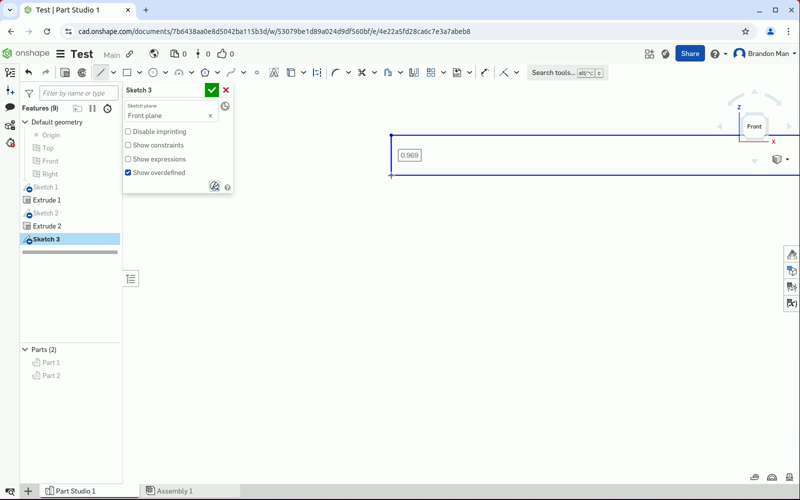
scroll(-6)
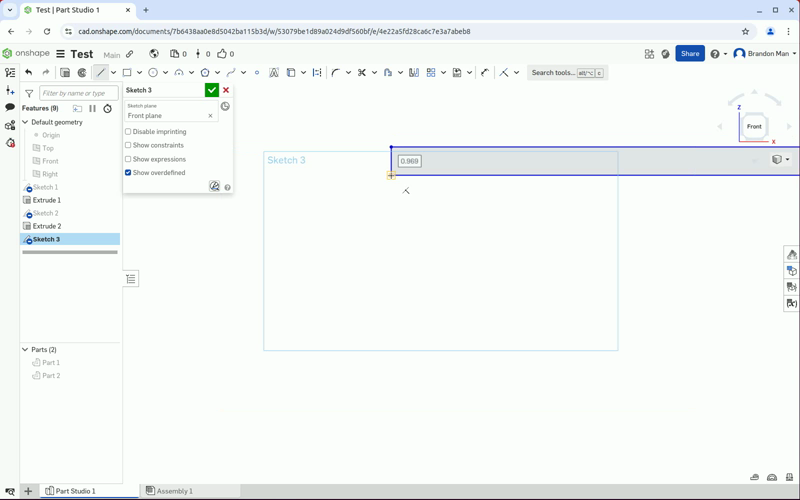
scroll(-6)
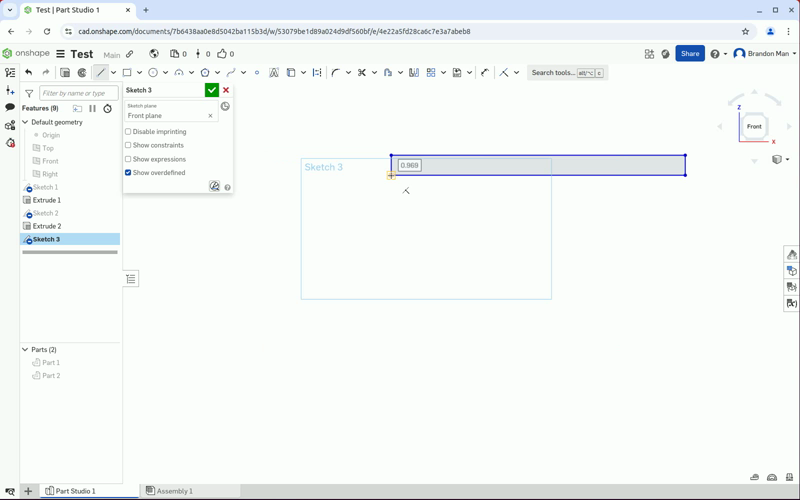
scroll(-6)
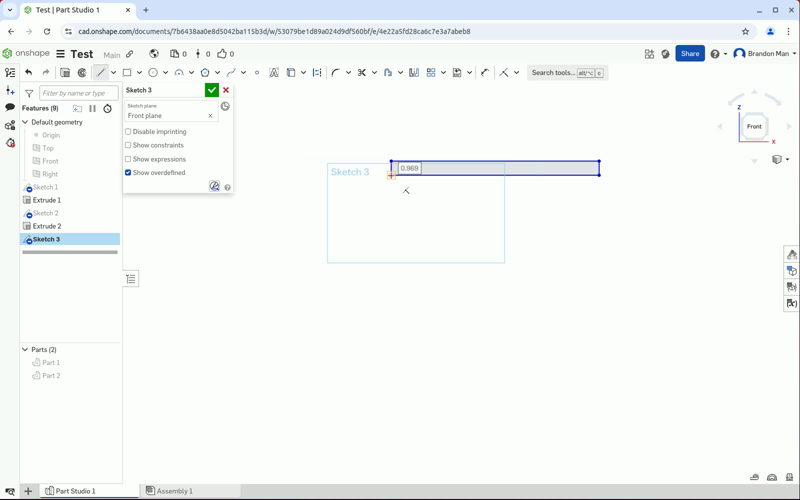
scroll(-6)
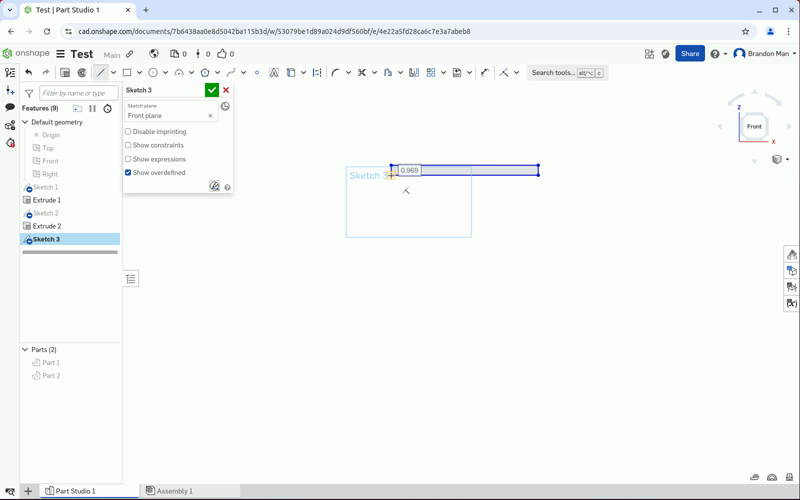
scroll(-6)
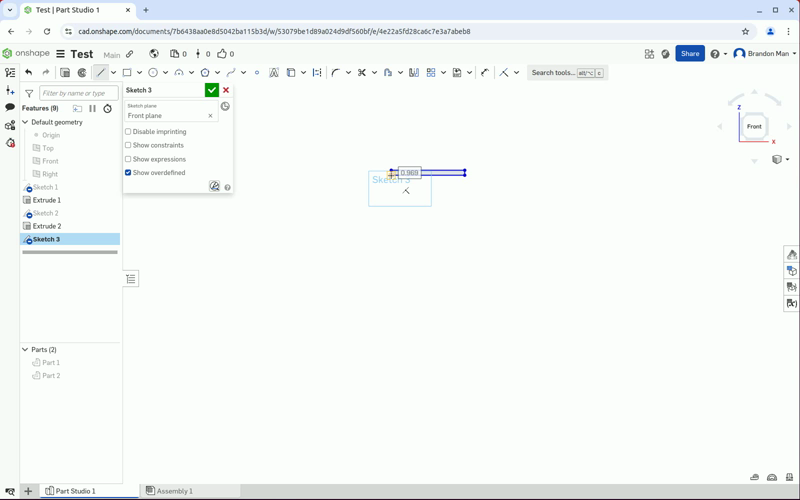
key(esc)
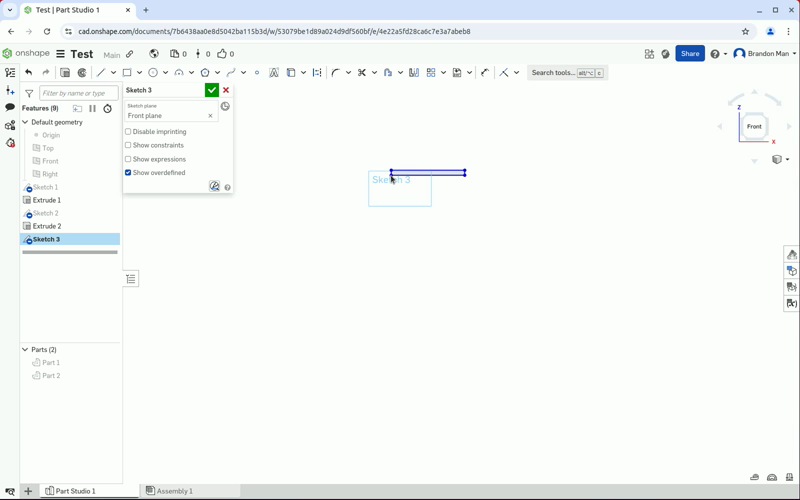
mouse_move(397, 172)
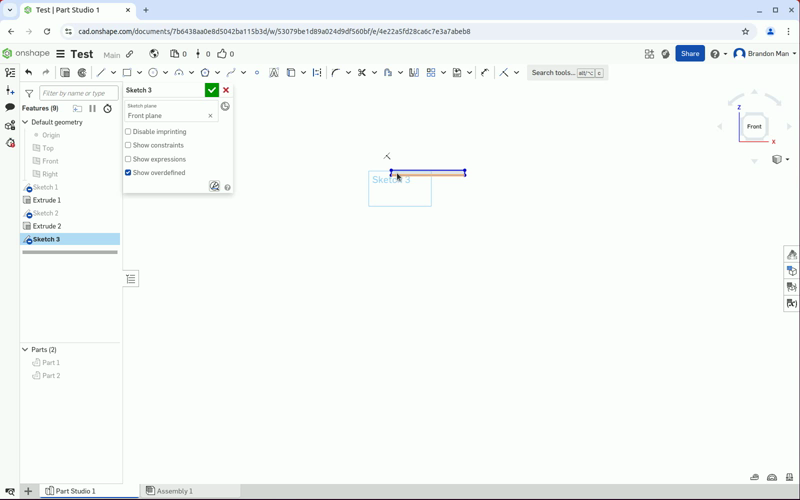
scroll(6)
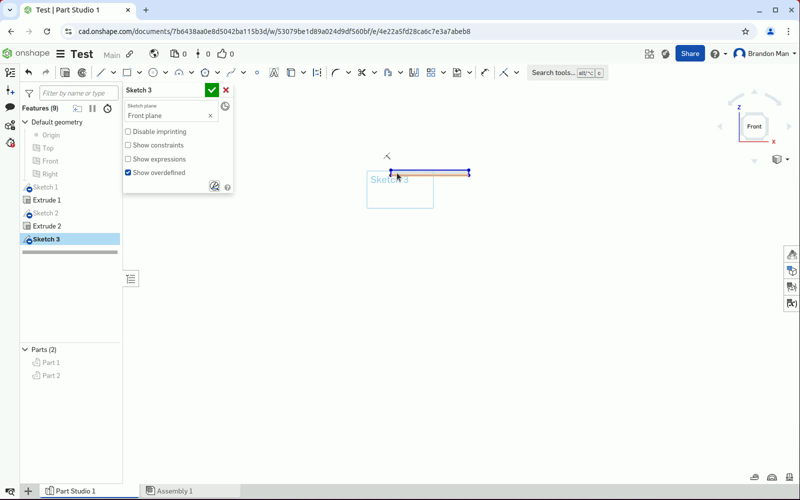
scroll(6)
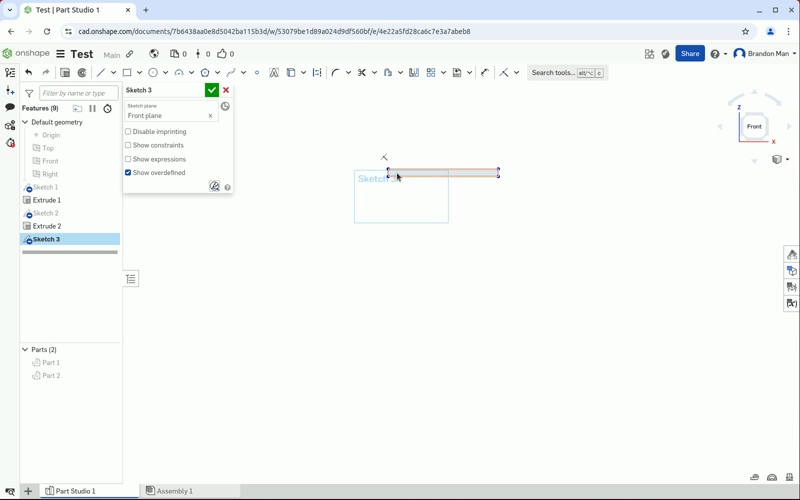
scroll(6)
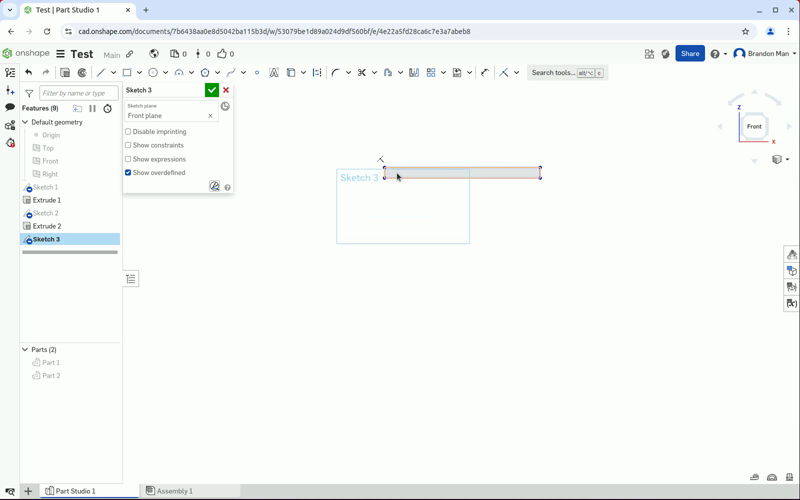
scroll(6)
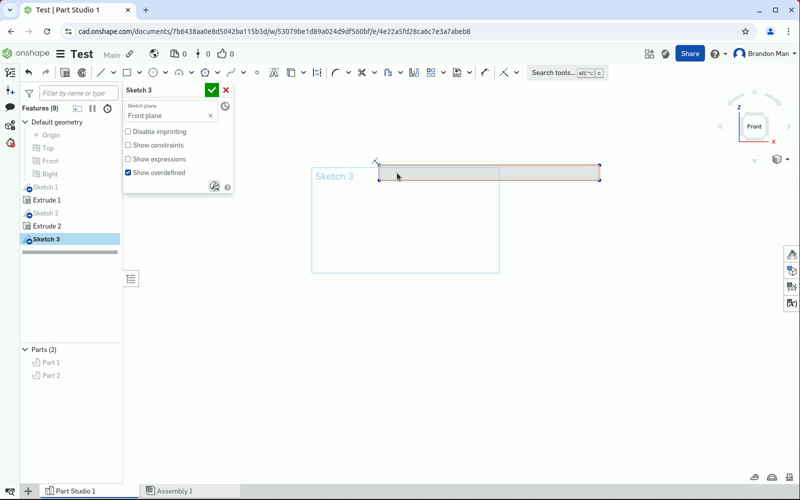
scroll(6)
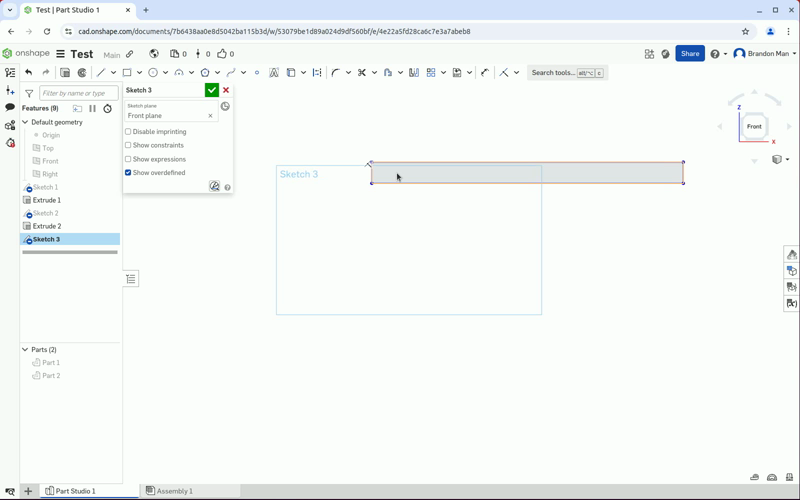
scroll(6)
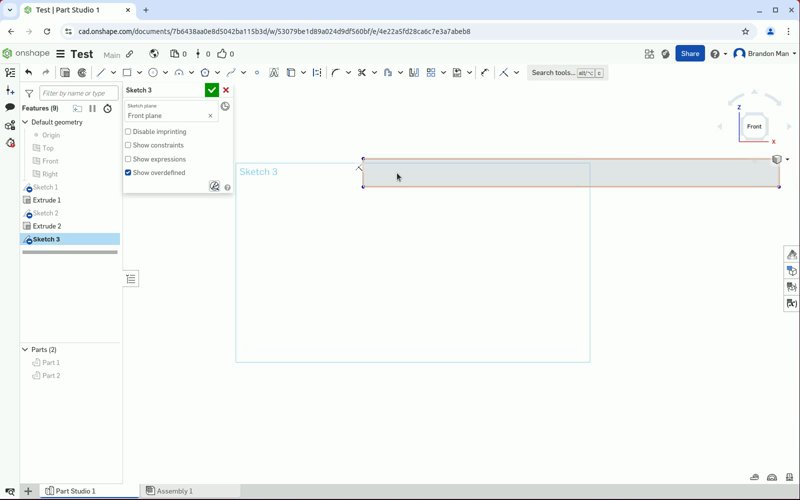
scroll(6)
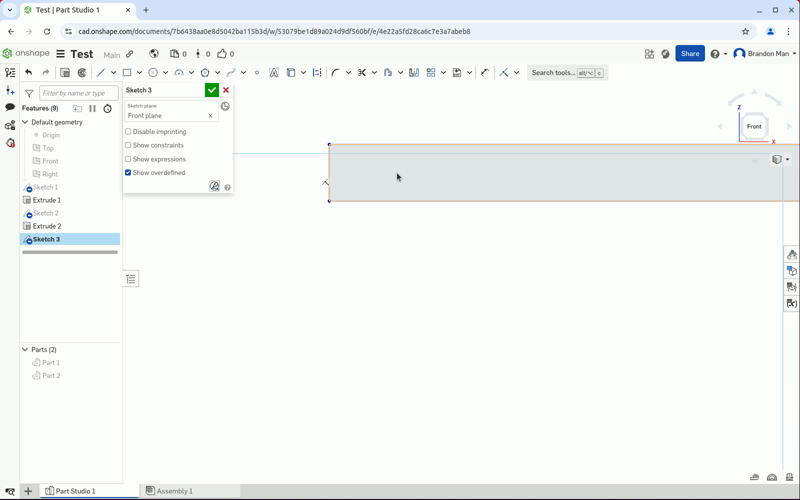
click(397, 172)
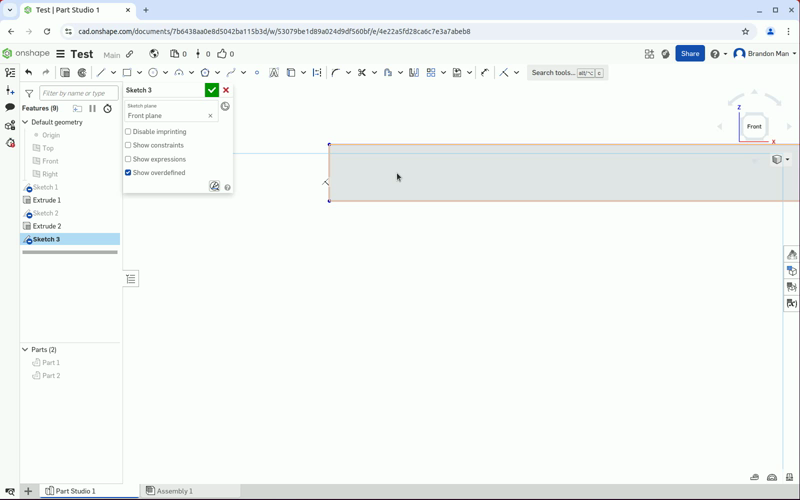
scroll(-6)
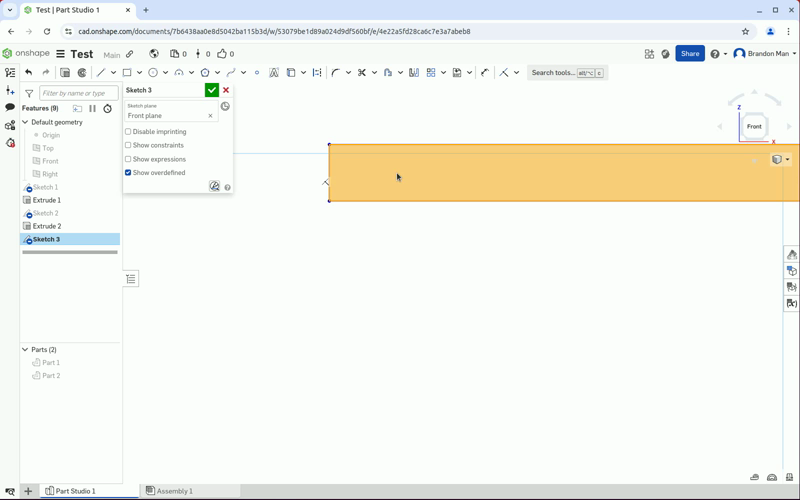
scroll(-6)
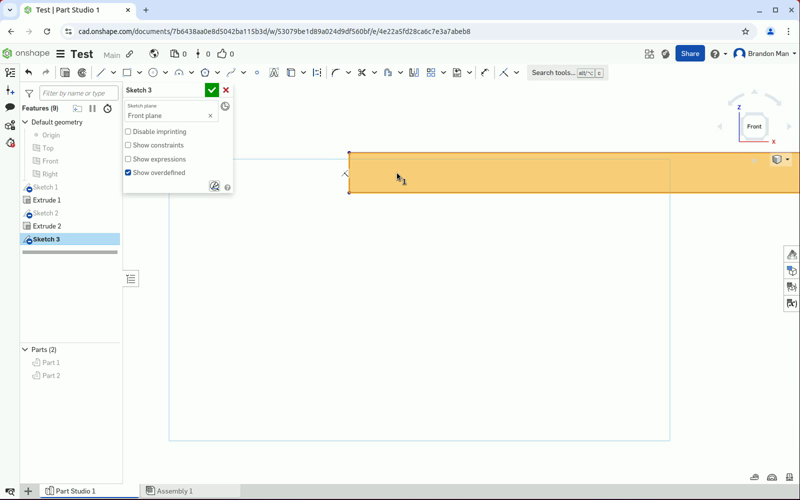
scroll(-6)
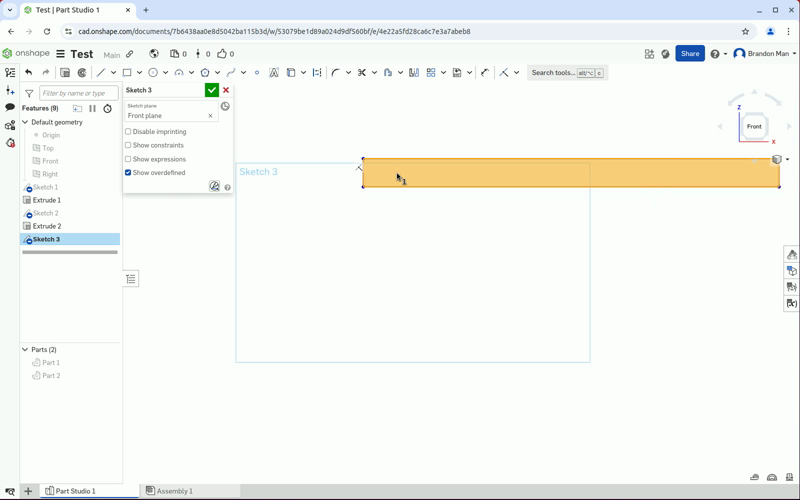
scroll(-6)
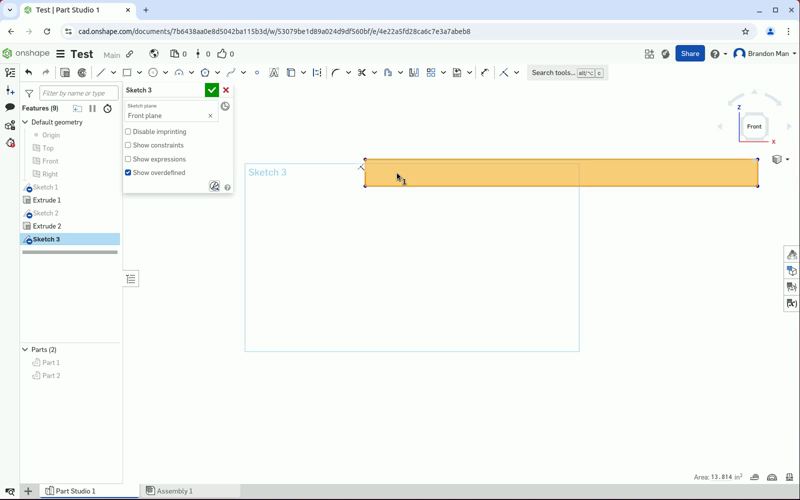
scroll(-6)
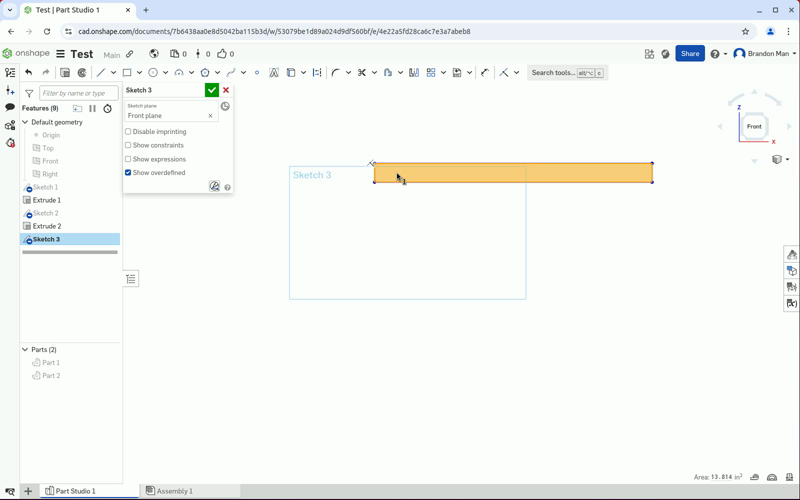
scroll(-6)
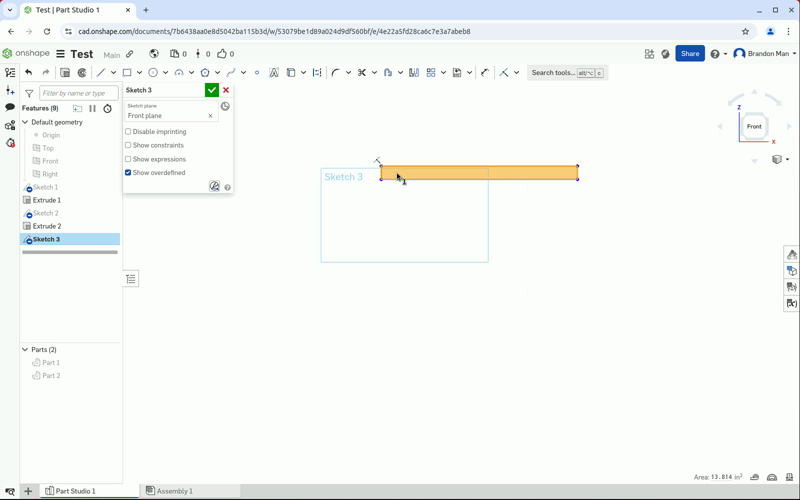
scroll(-6)
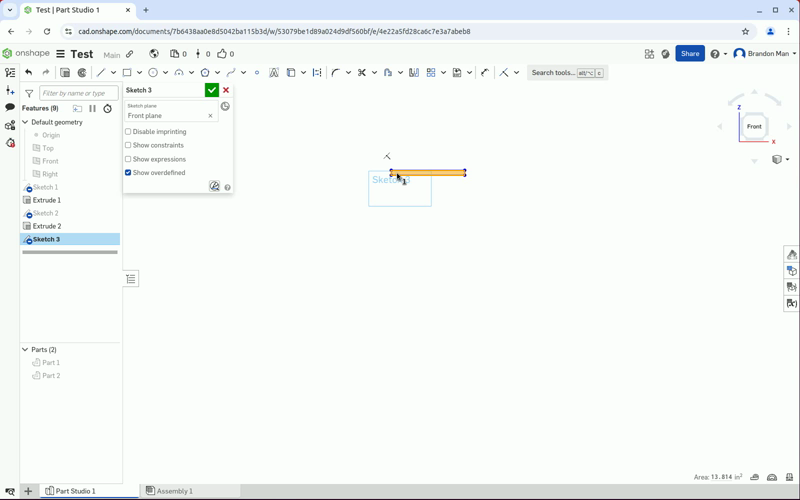
mouse_move(73, 352)
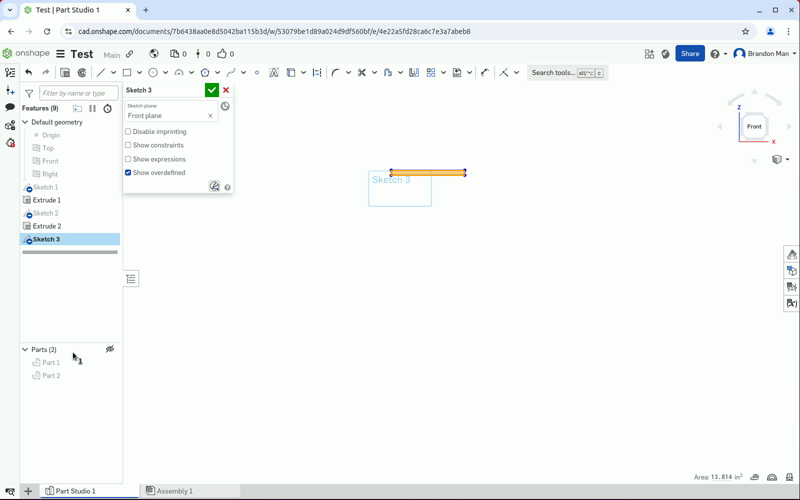
key(shift+y)
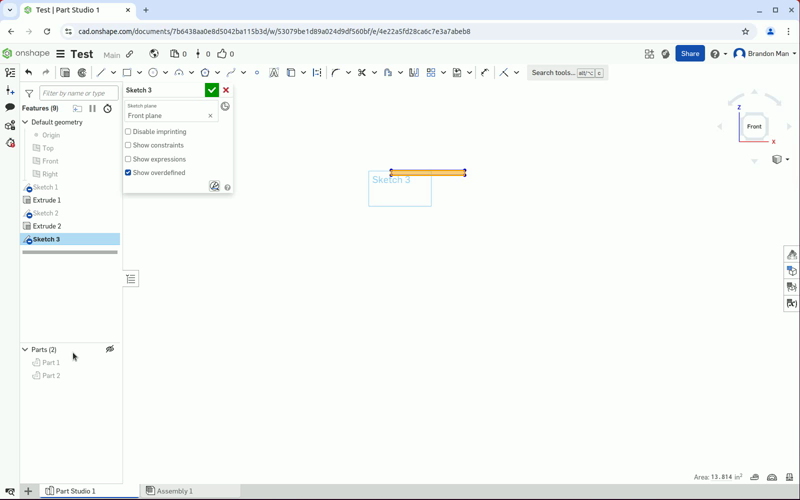
key(shift+e)
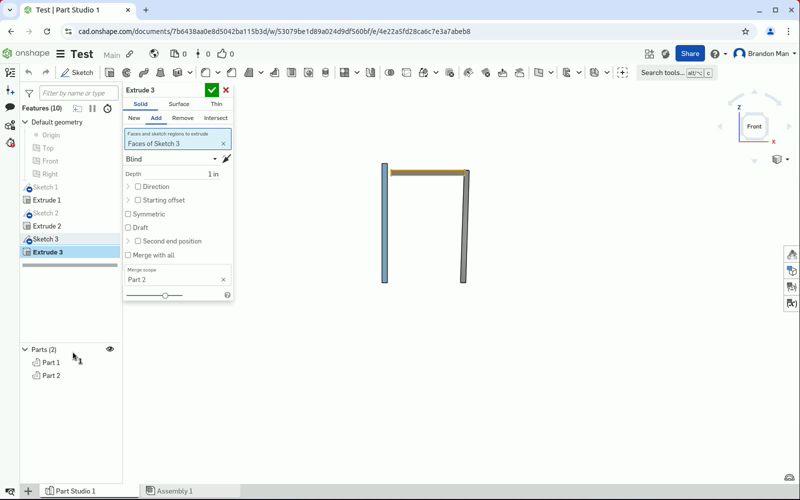
mouse_move(143, 106)
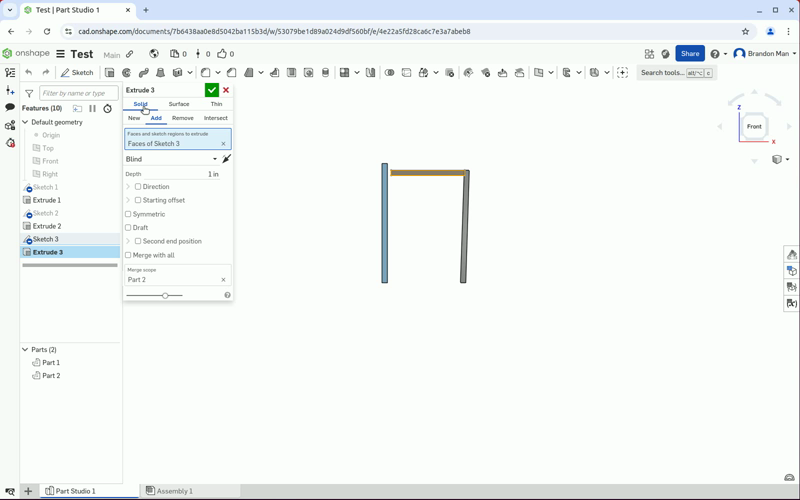
click(143, 106)
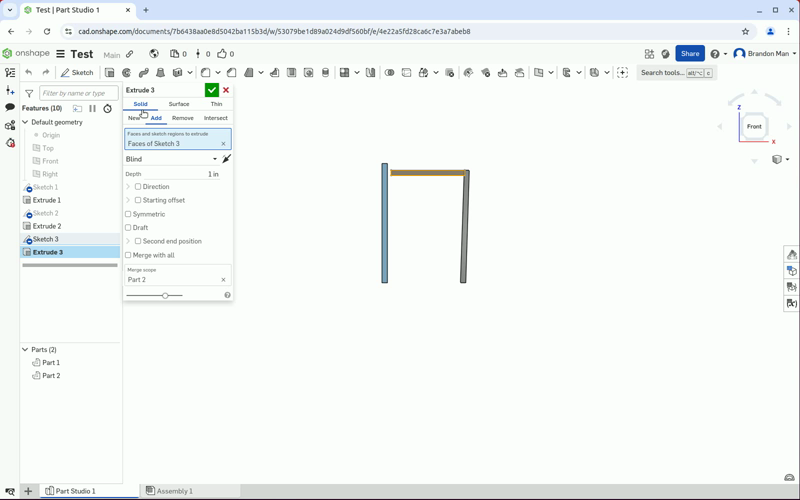
mouse_move(137, 120)
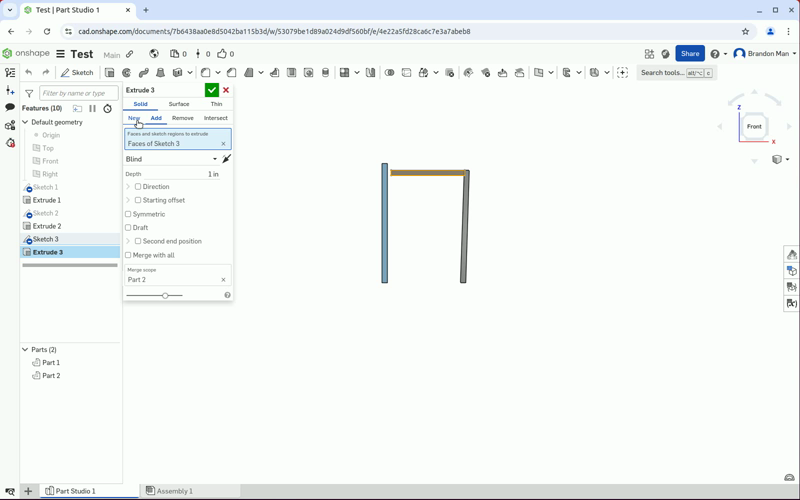
click(137, 120)
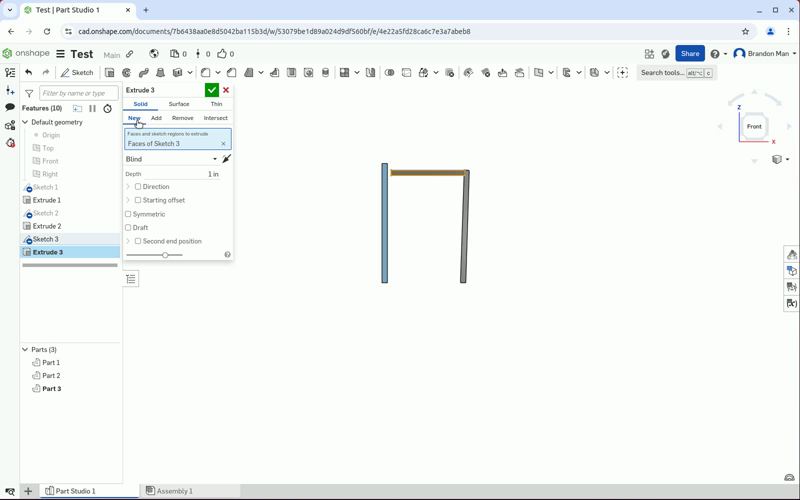
key(tab, 4)
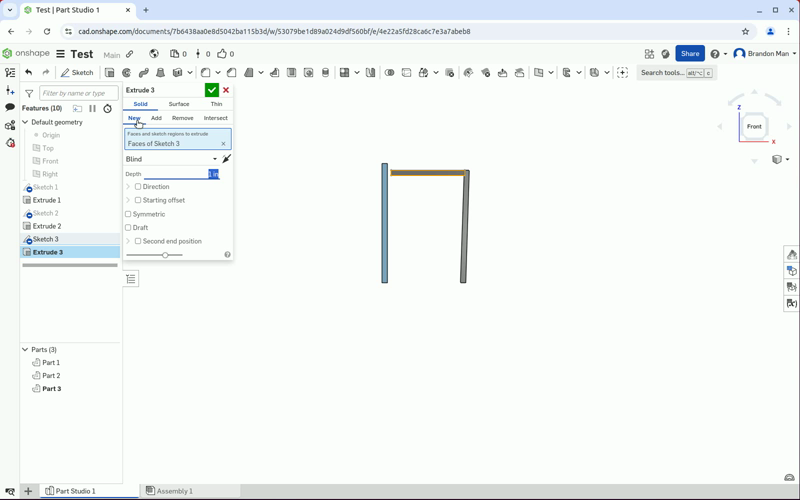
text(2.407)
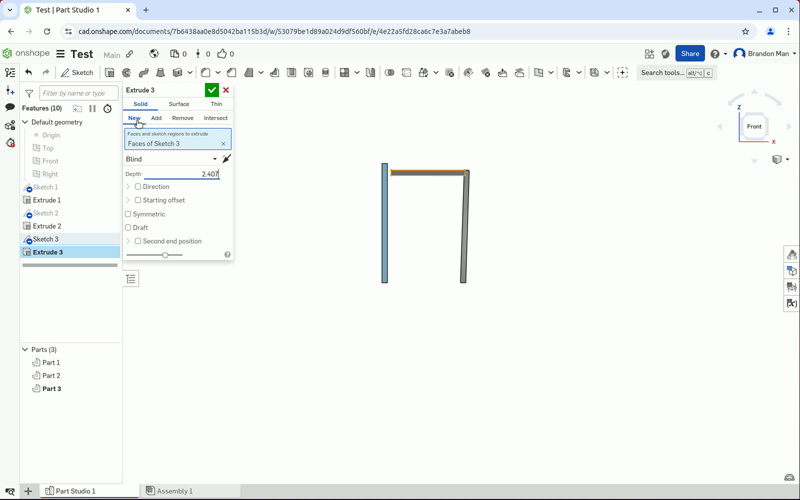
key(enter)
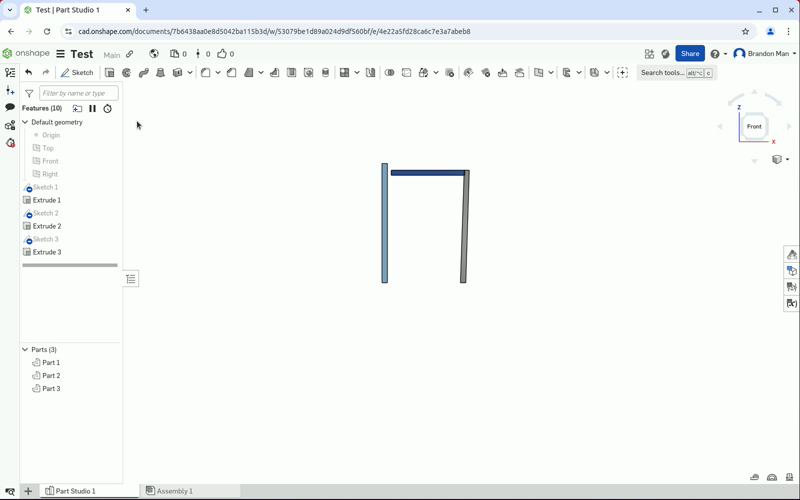
key(shift+h)
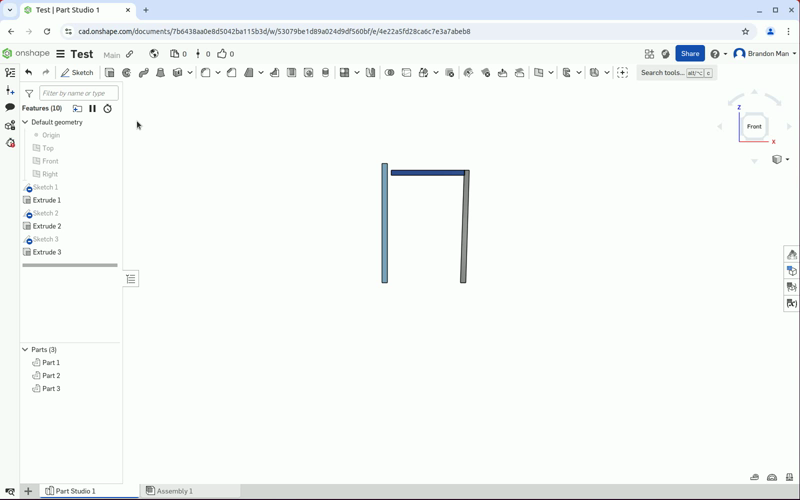
key(shift+h)
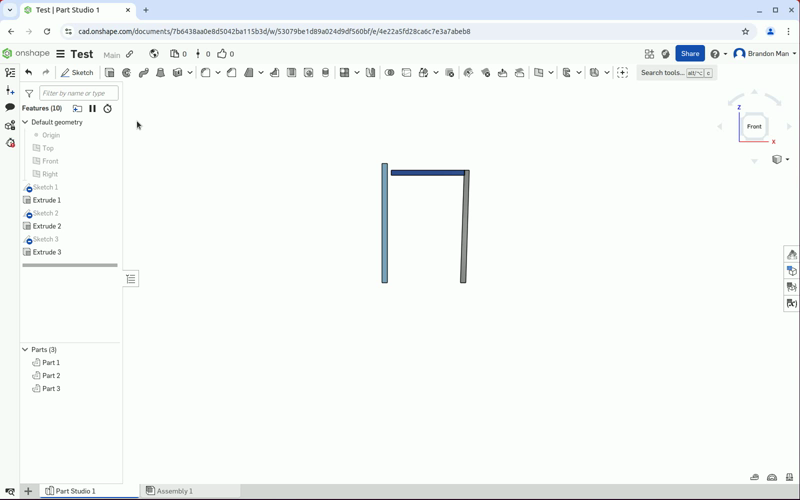
mouse_move(73, 189)
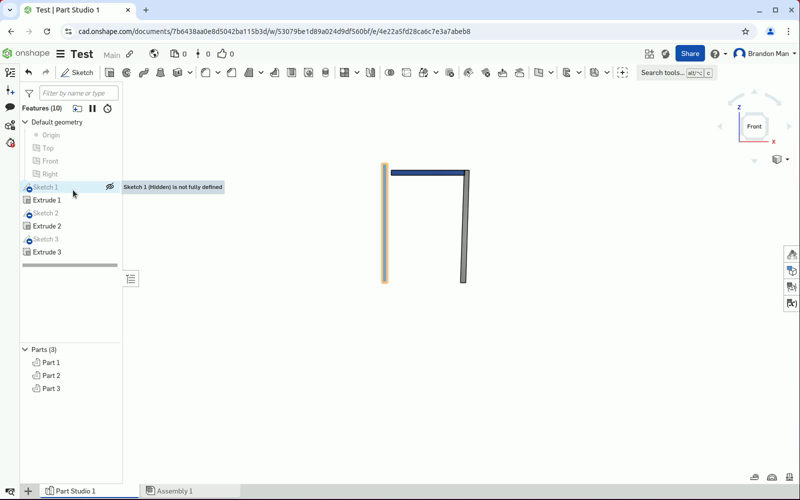
click(73, 189)
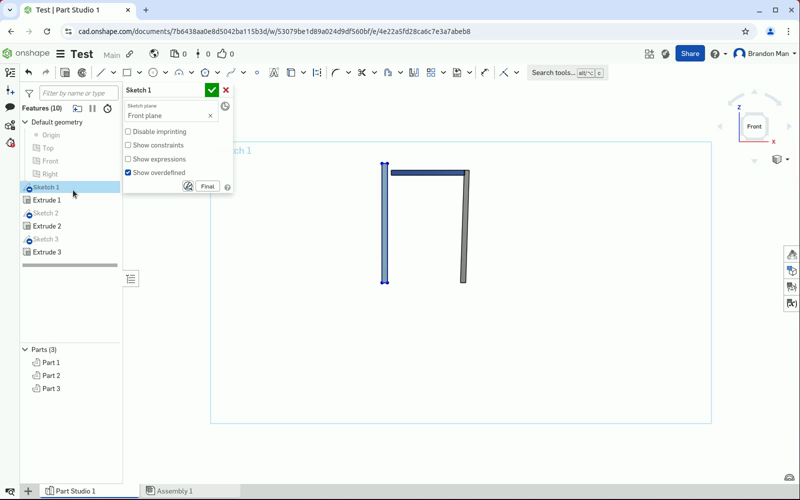
mouse_move(229, 92)
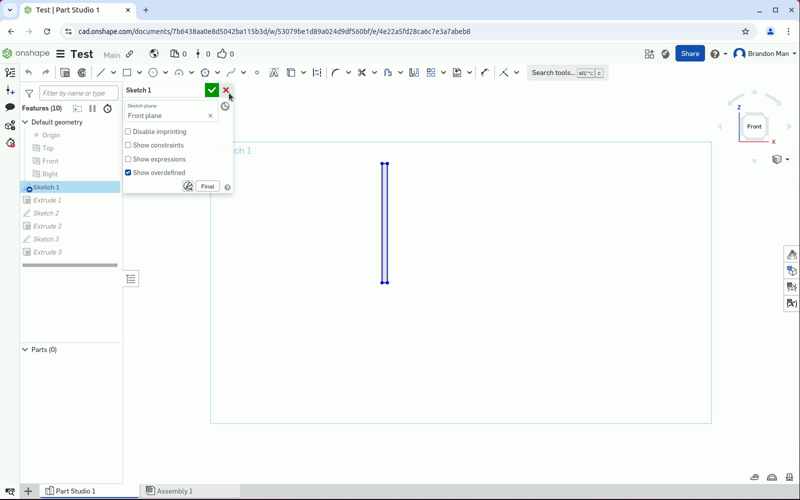
click(229, 92)
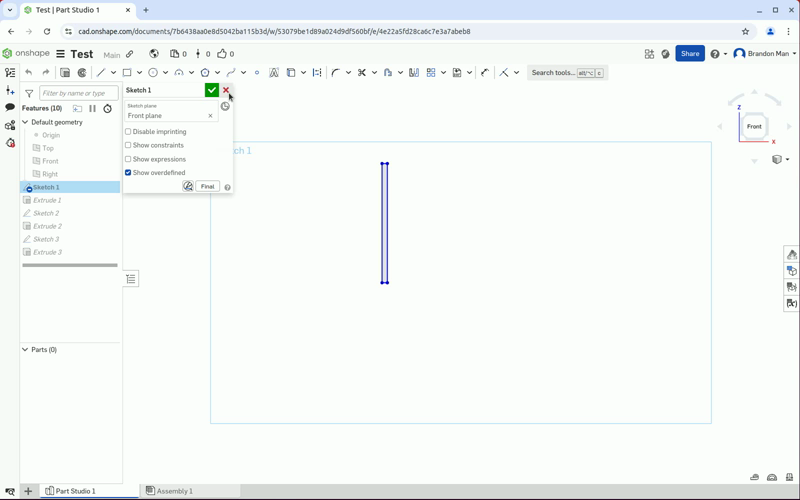
key(shift+s)
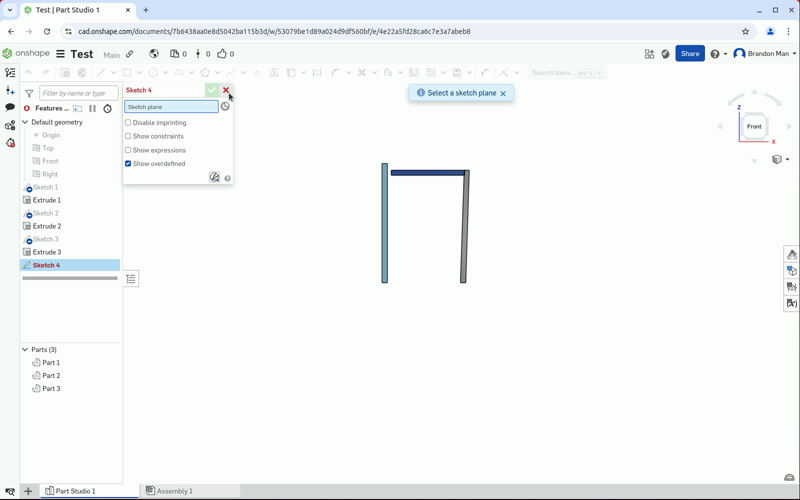
mouse_move(73, 163)
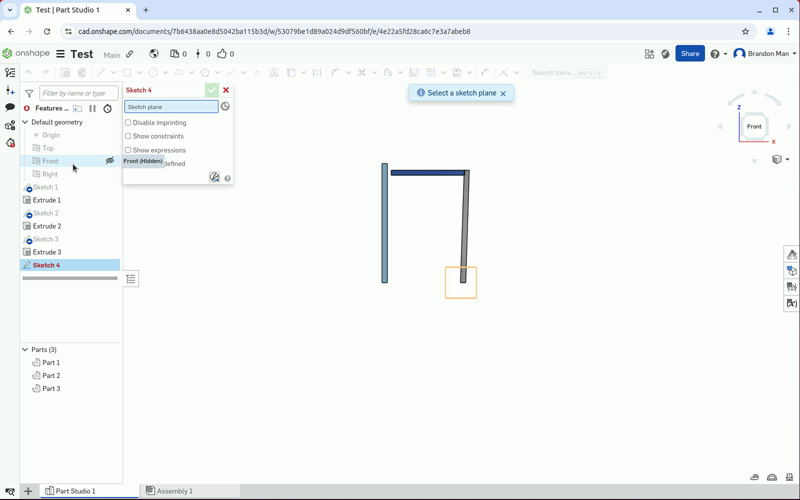
click(73, 163)
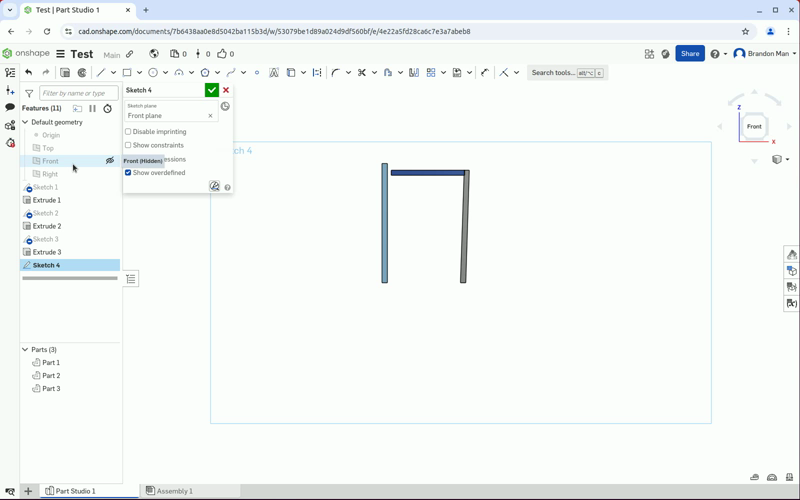
mouse_move(73, 352)
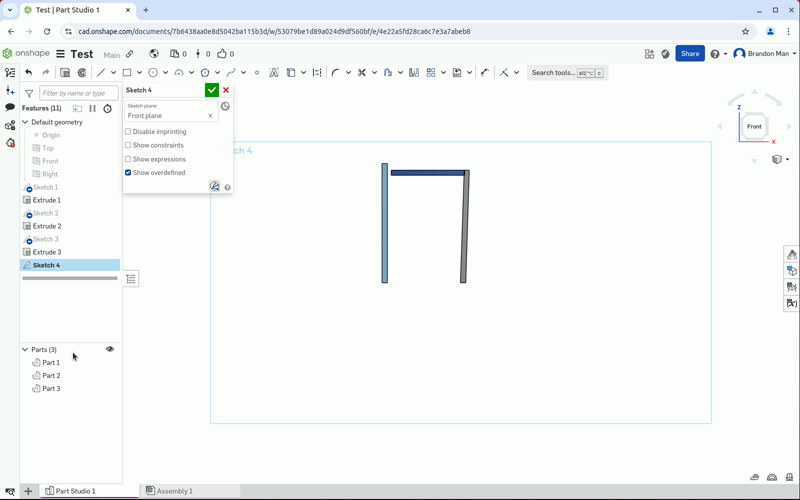
key(y)
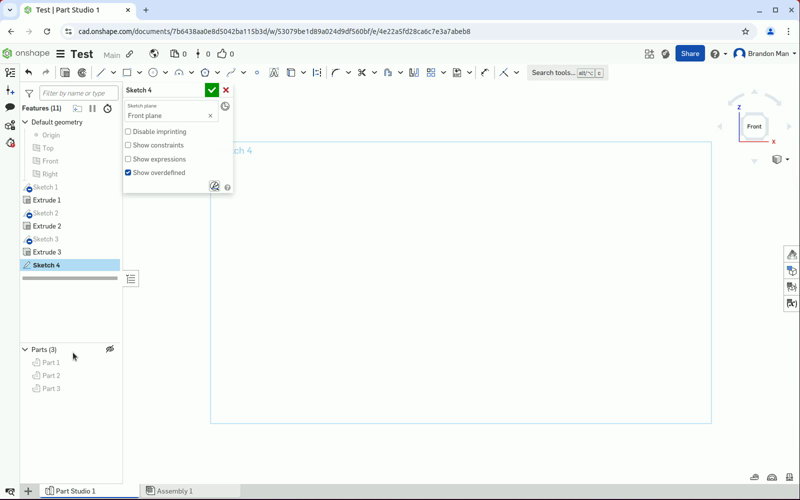
key(l)
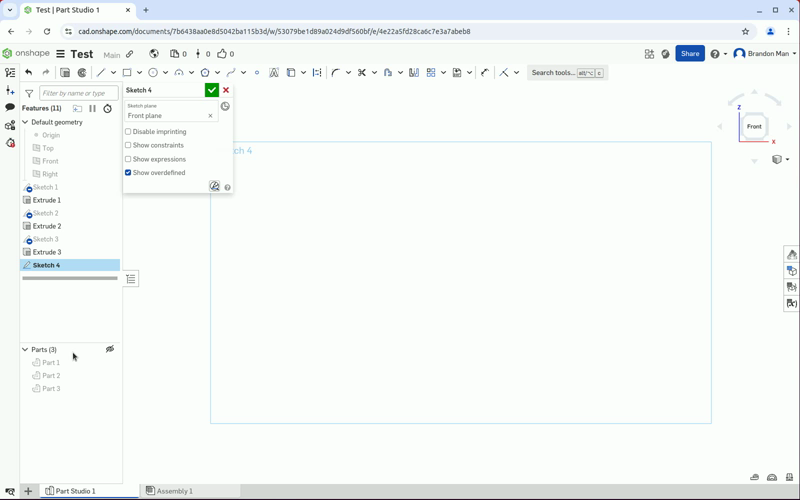
key_down(shift)
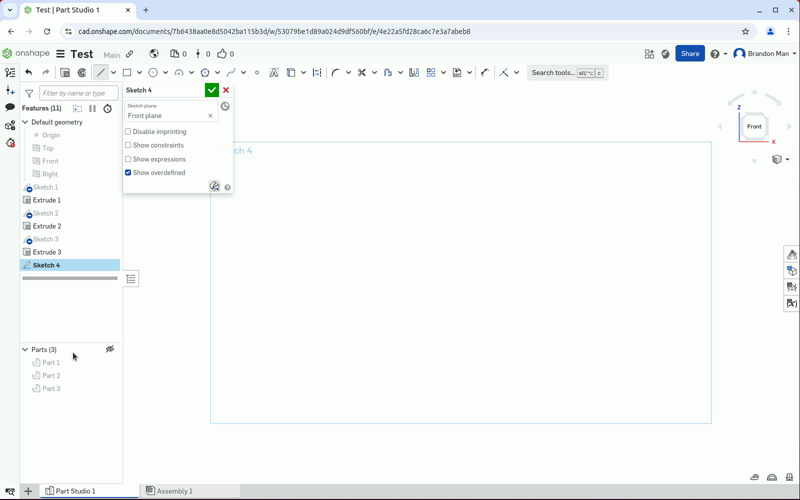
mouse_move(391, 282)
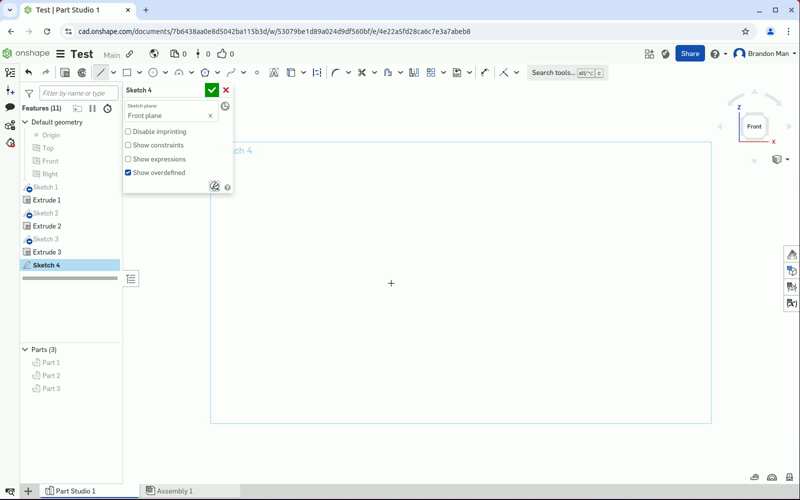
click(391, 282)
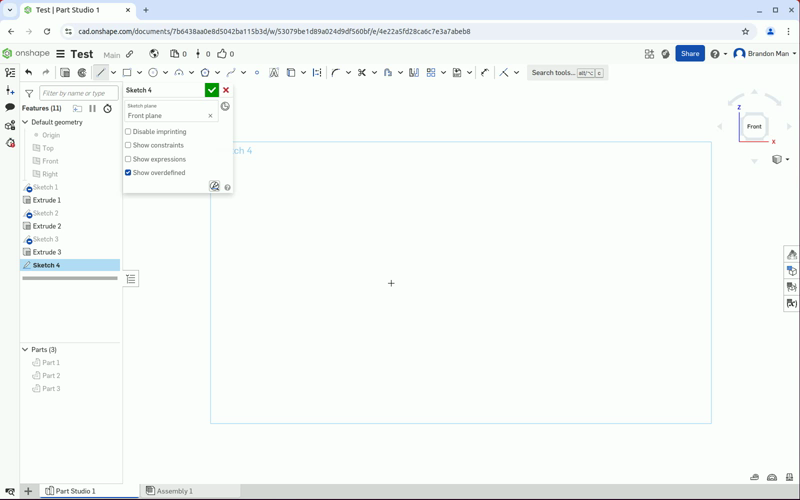
key_up(shift)
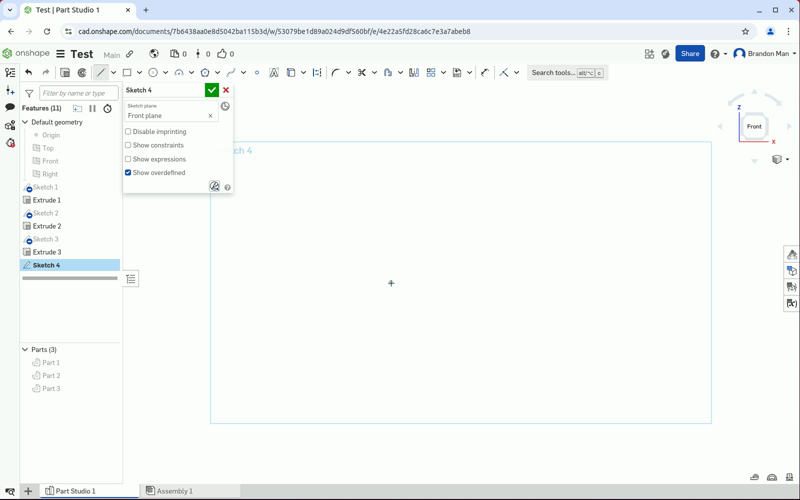
key_down(shift)
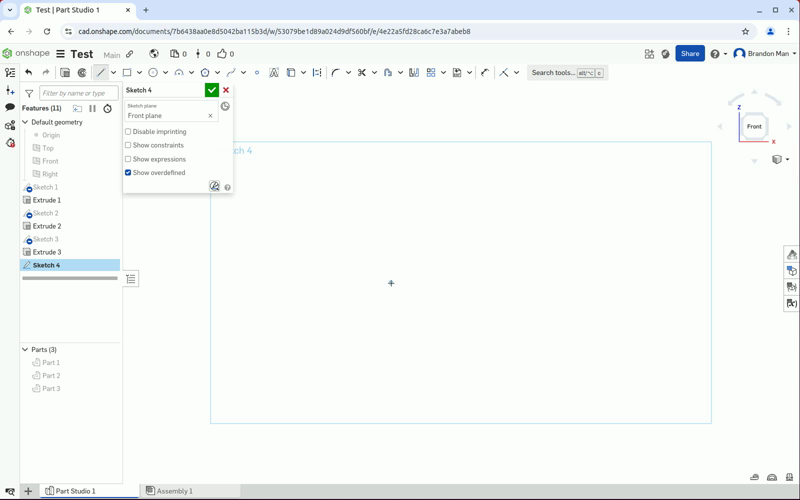
mouse_move(461, 282)
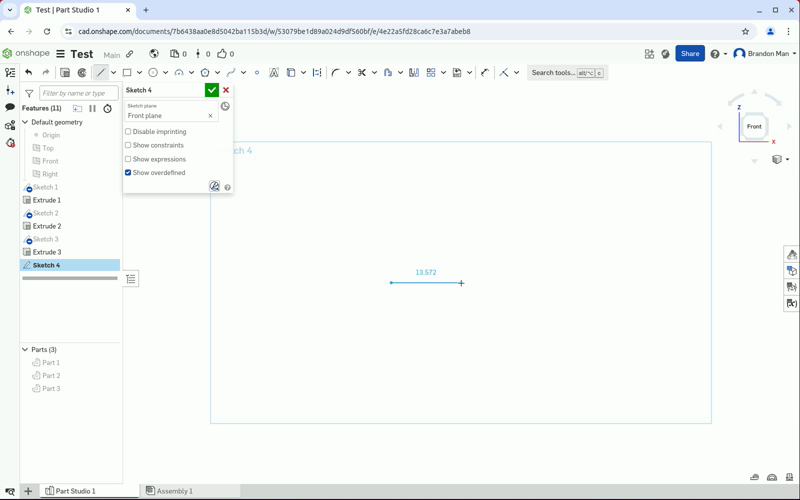
click(461, 282)
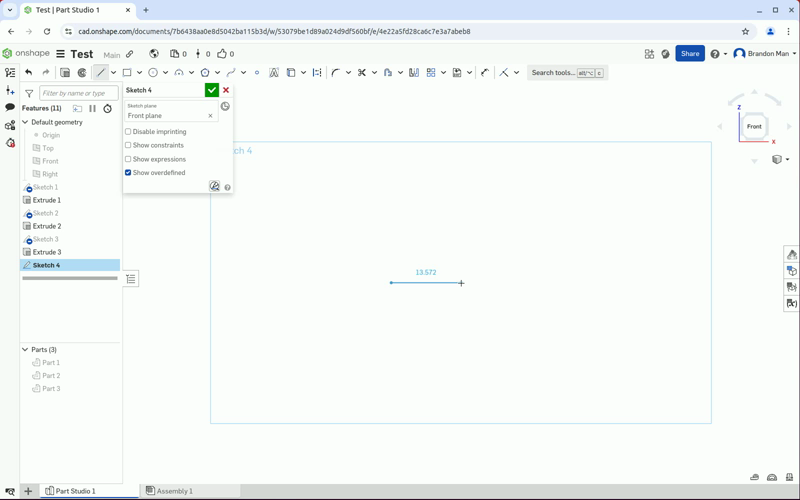
key_up(shift)
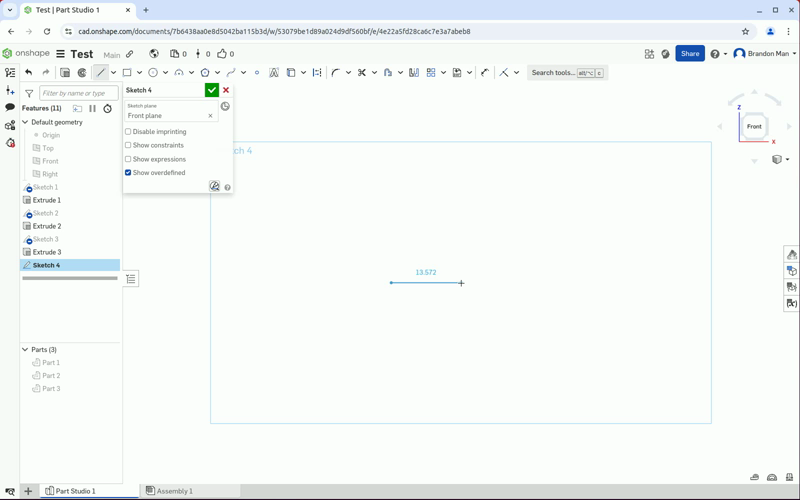
key_down(shift)
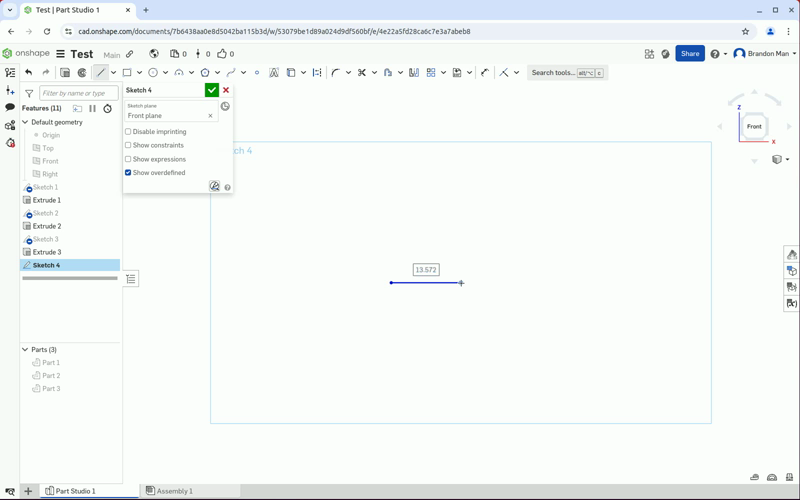
mouse_move(491, 282)
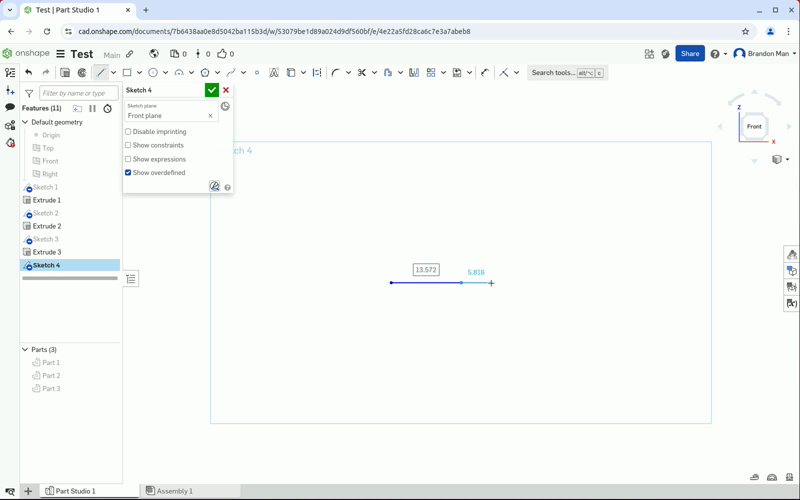
mouse_move(461, 277)
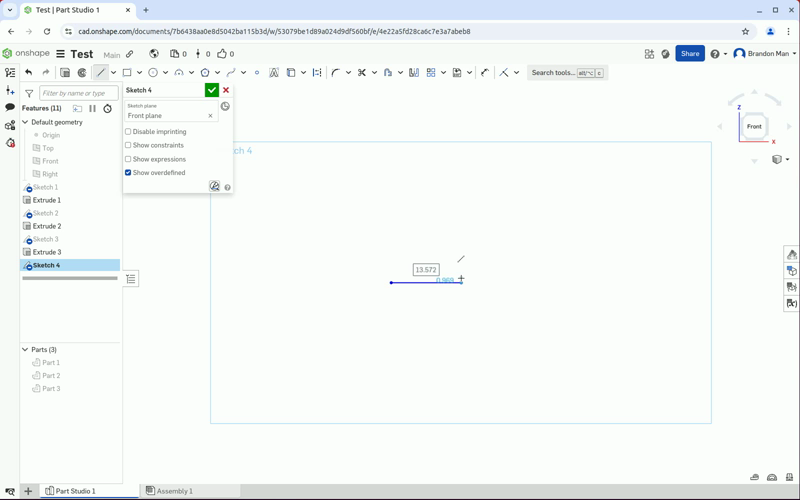
scroll(6)
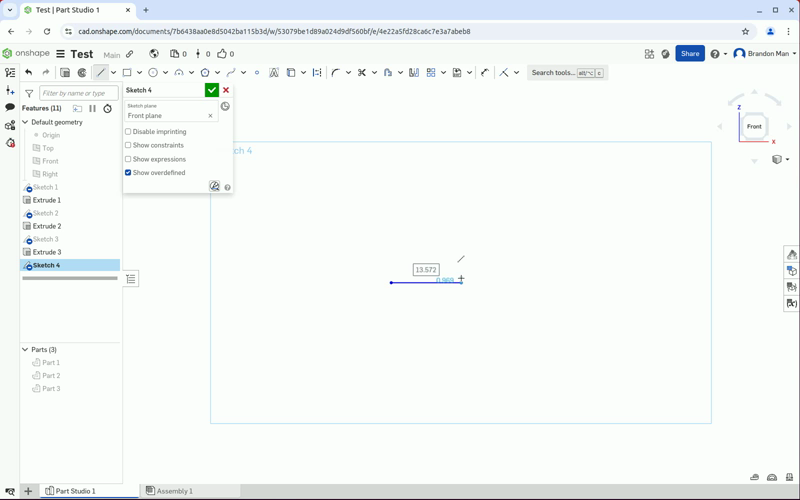
scroll(6)
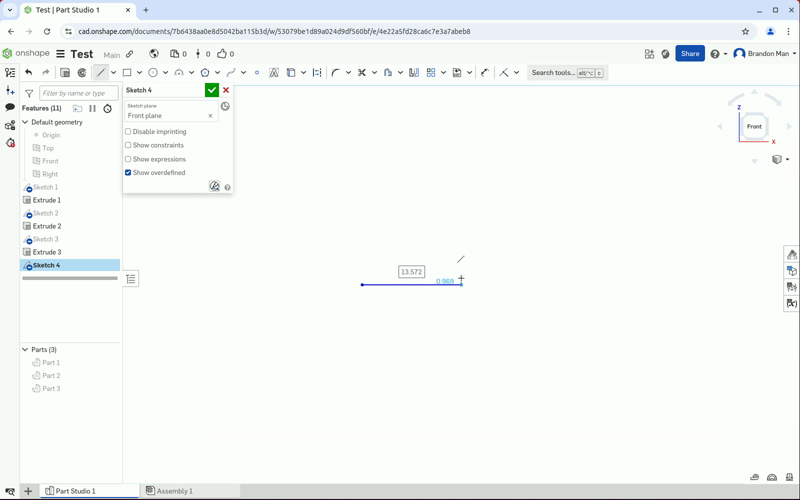
scroll(6)
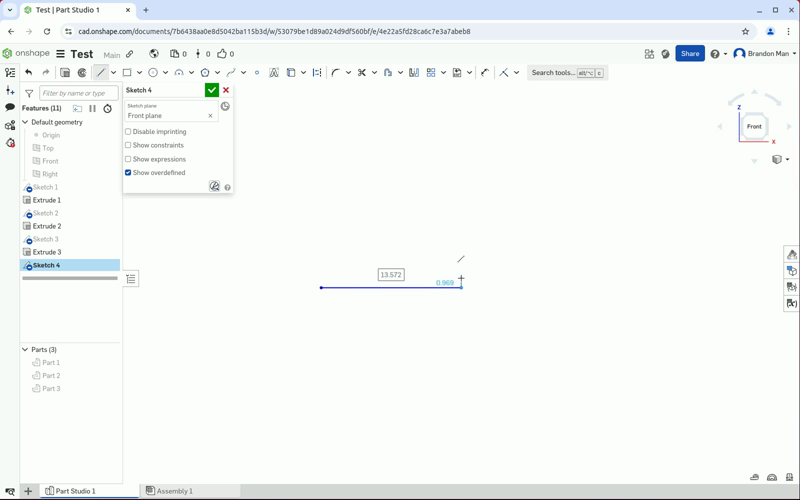
scroll(6)
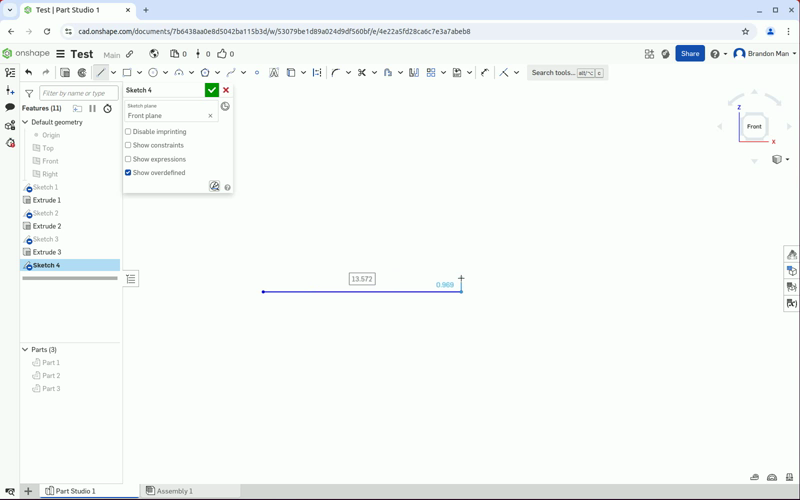
scroll(6)
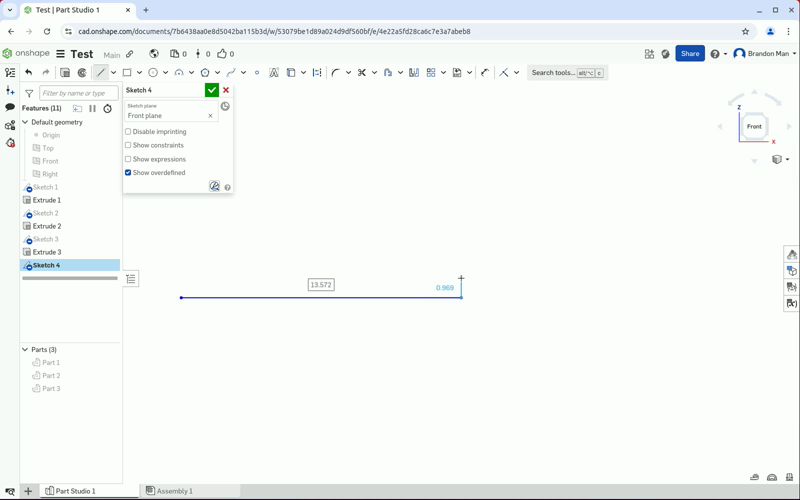
scroll(6)
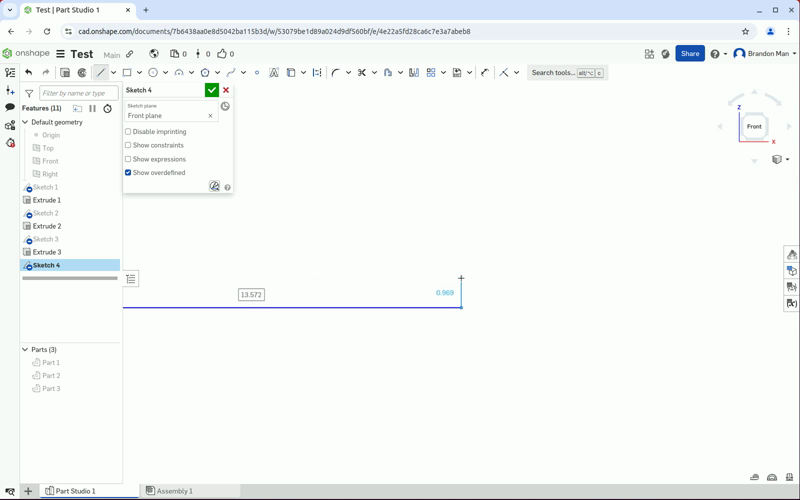
scroll(6)
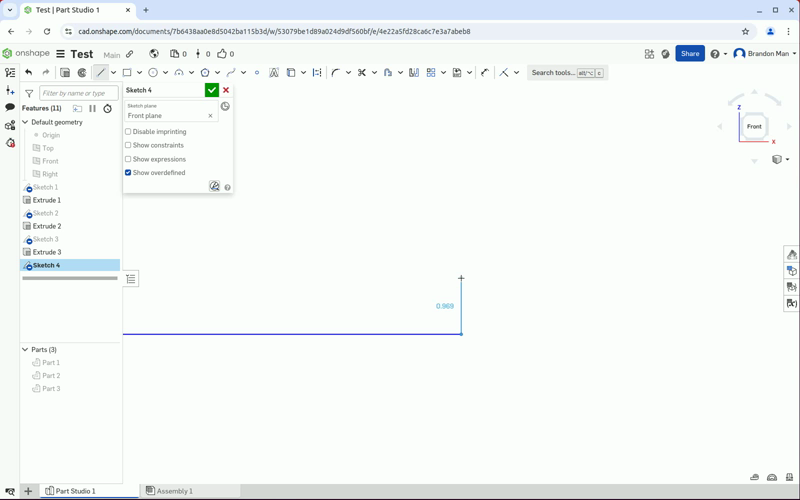
click(461, 277)
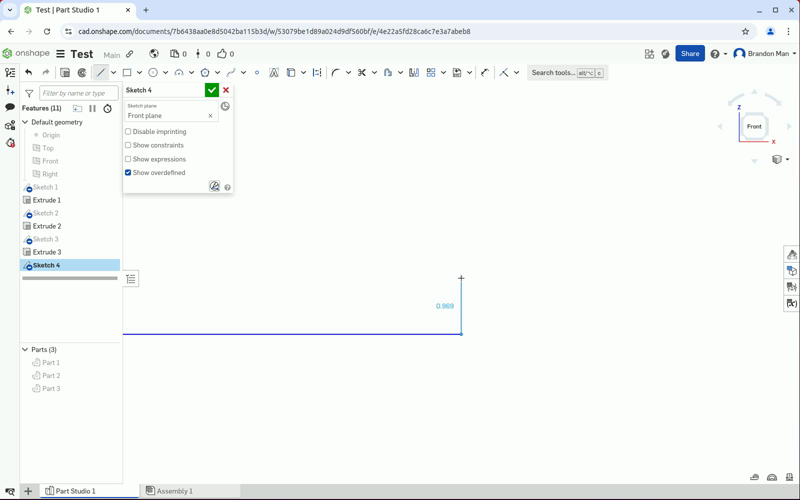
scroll(-6)
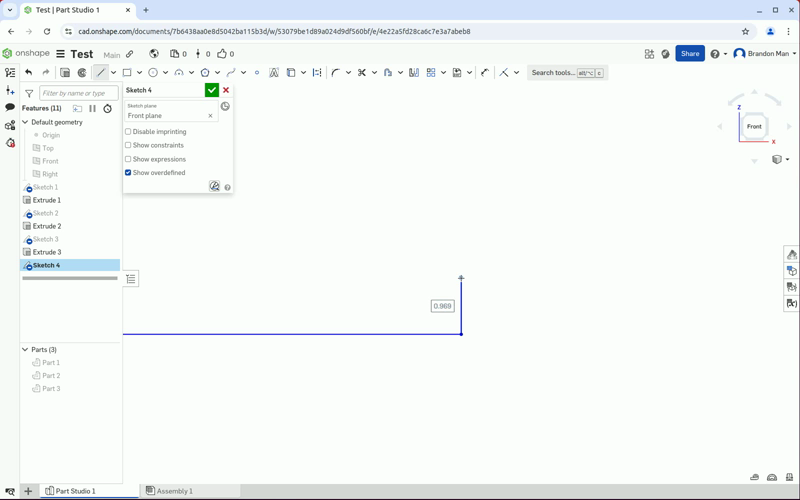
scroll(-6)
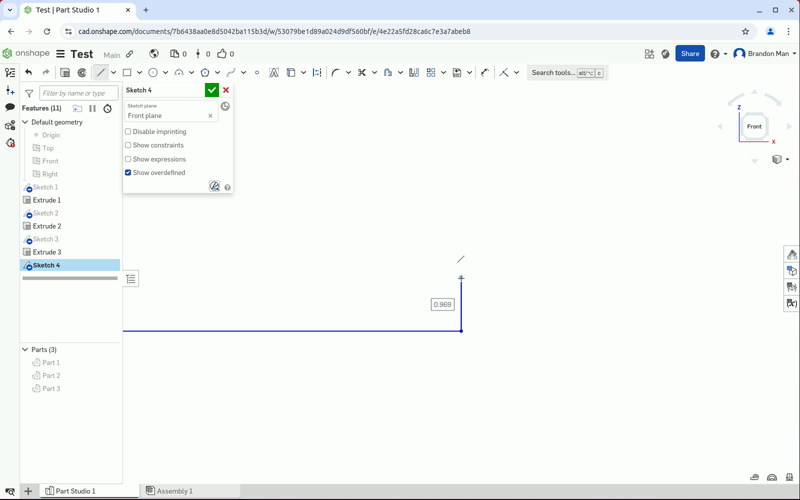
scroll(-6)
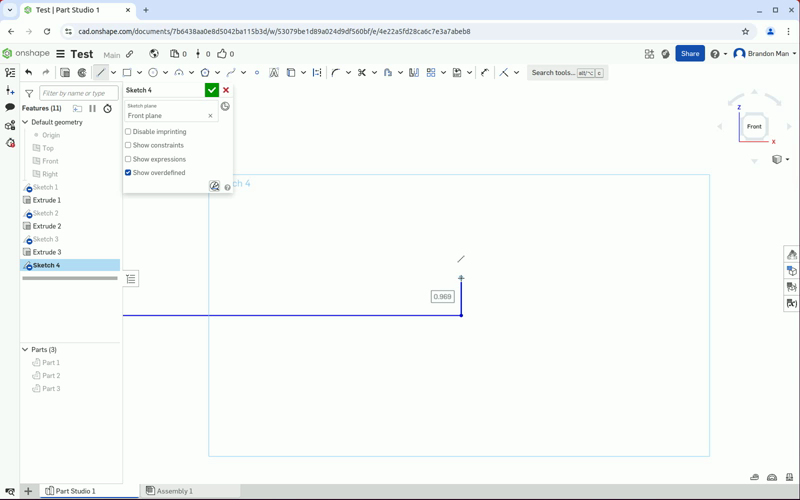
scroll(-6)
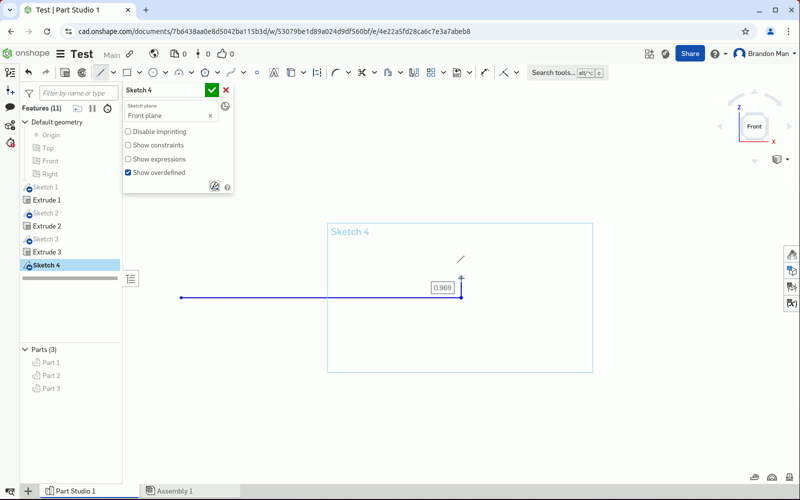
scroll(-6)
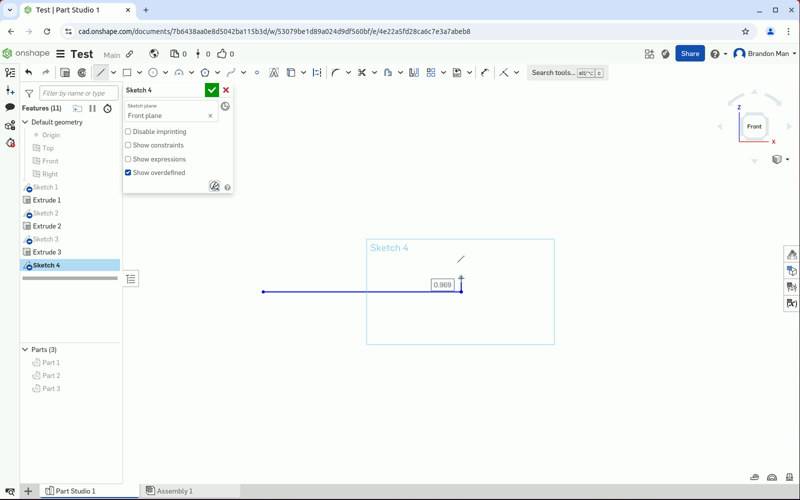
scroll(-6)
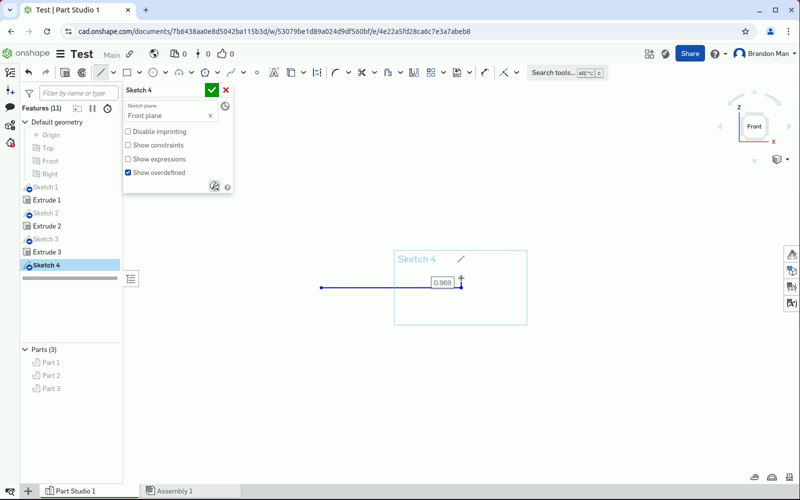
scroll(-6)
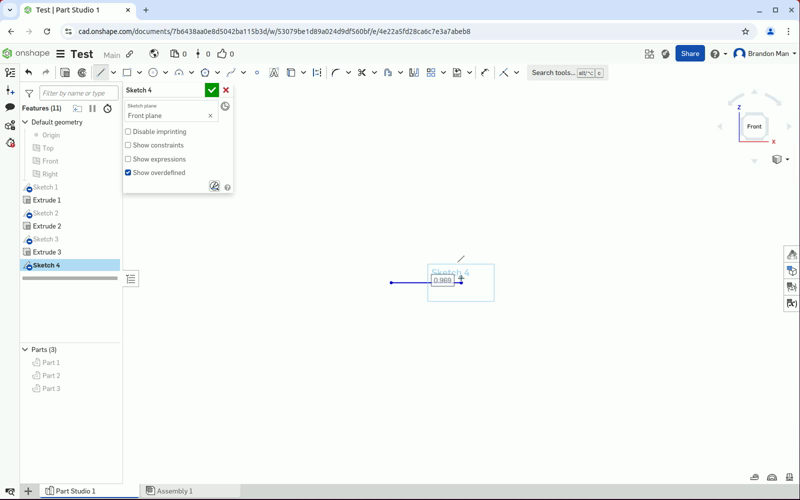
key_up(shift)
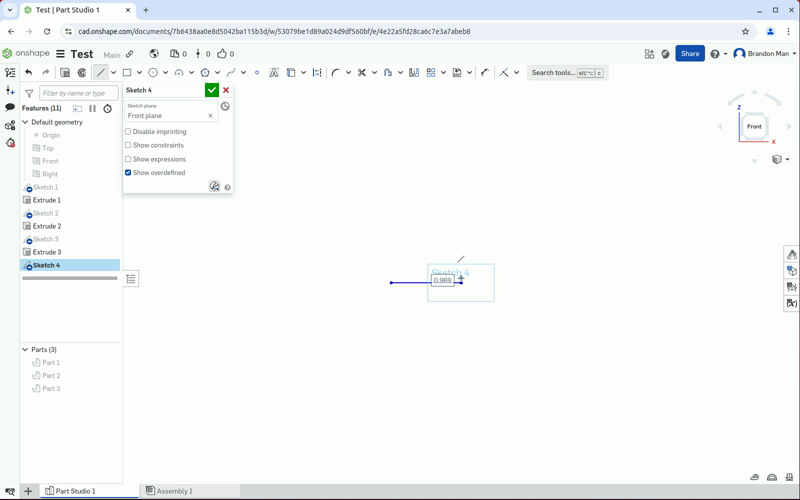
key_down(shift)
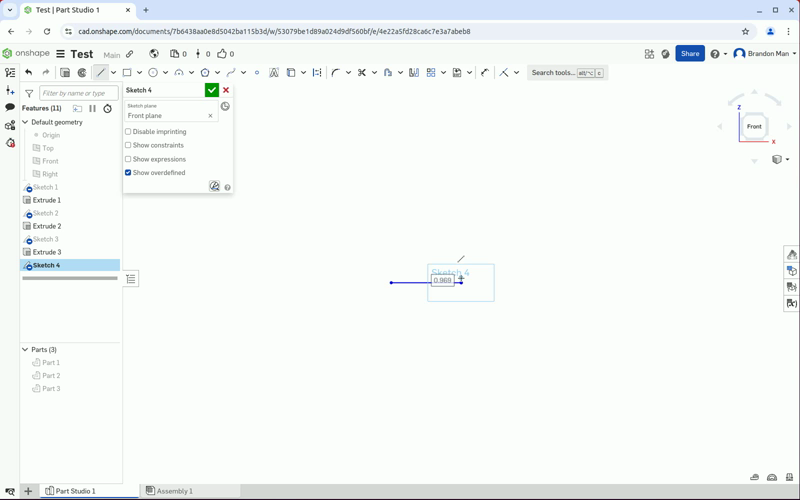
mouse_move(391, 277)
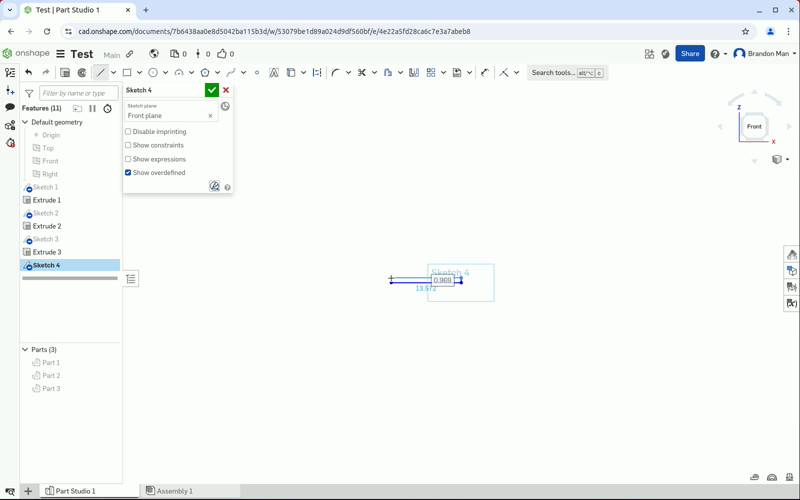
click(391, 277)
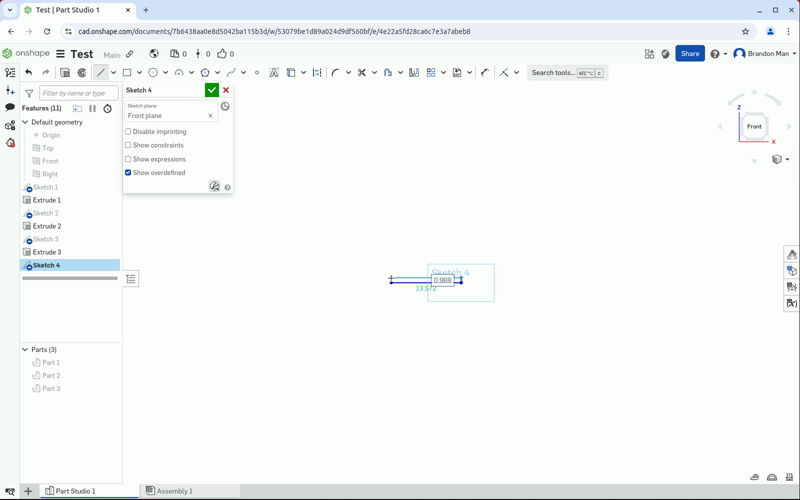
key_up(shift)
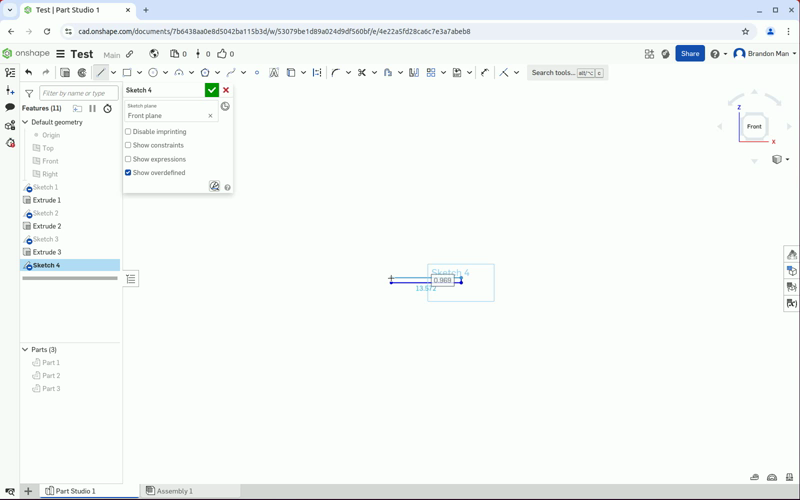
mouse_move(421, 277)
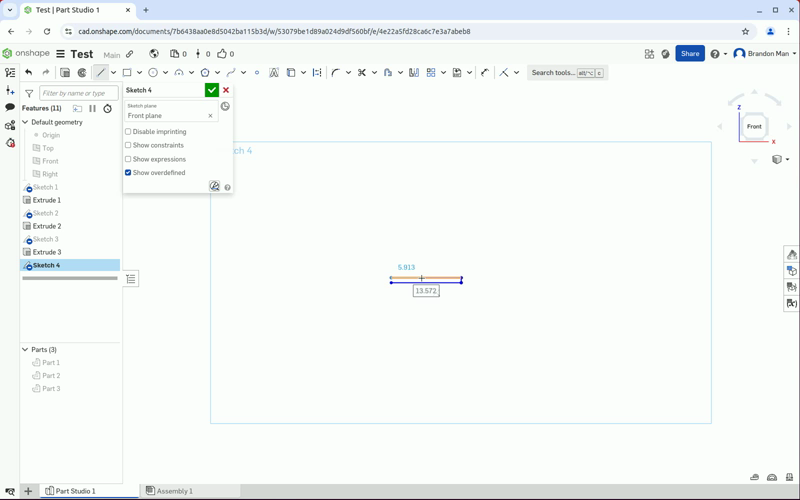
key_down(shift)
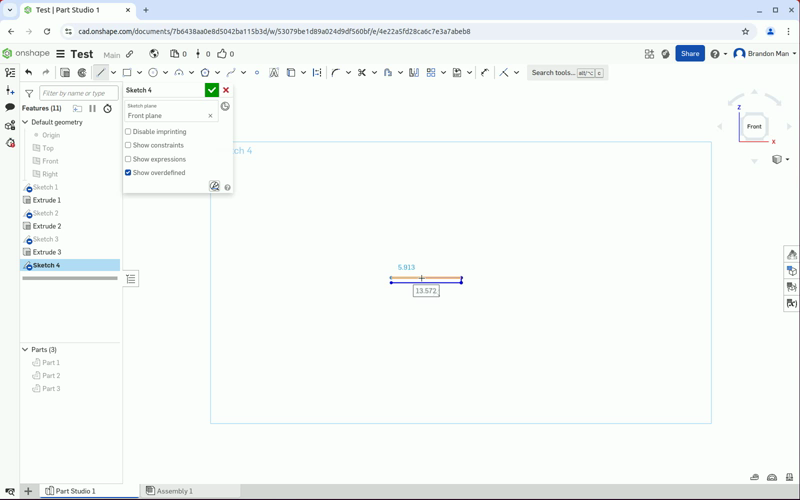
mouse_move(391, 282)
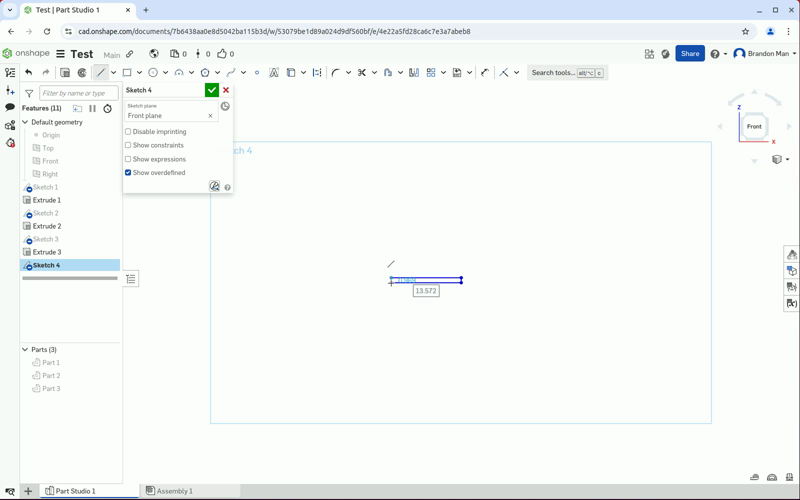
scroll(6)
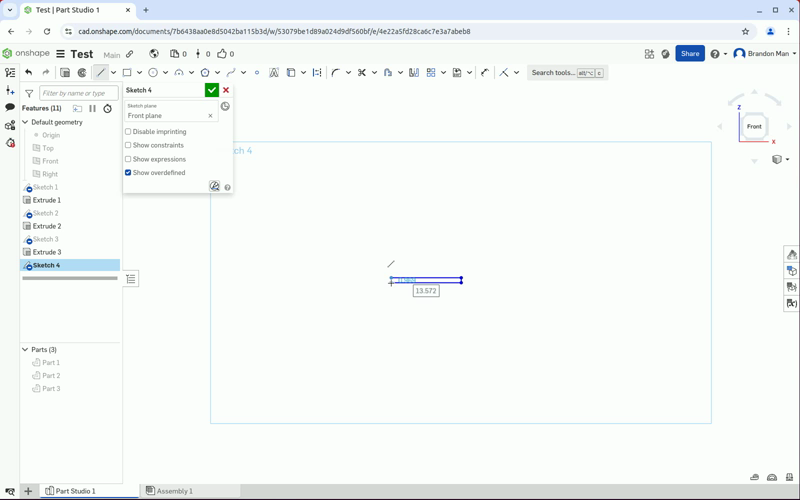
scroll(6)
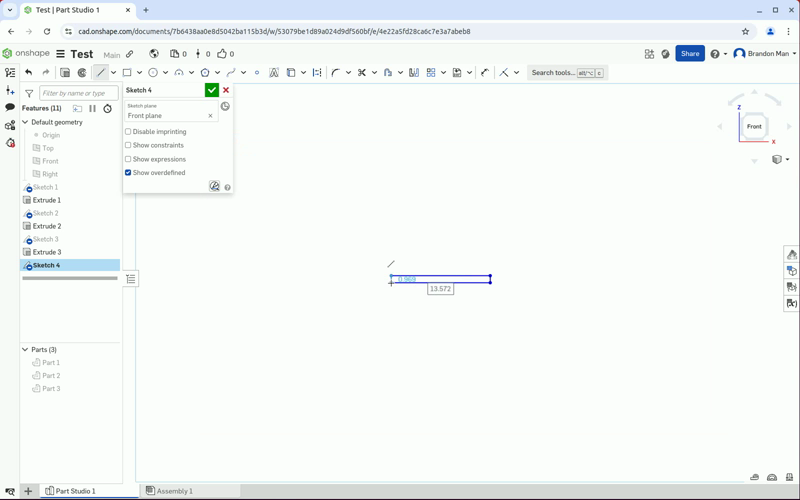
scroll(6)
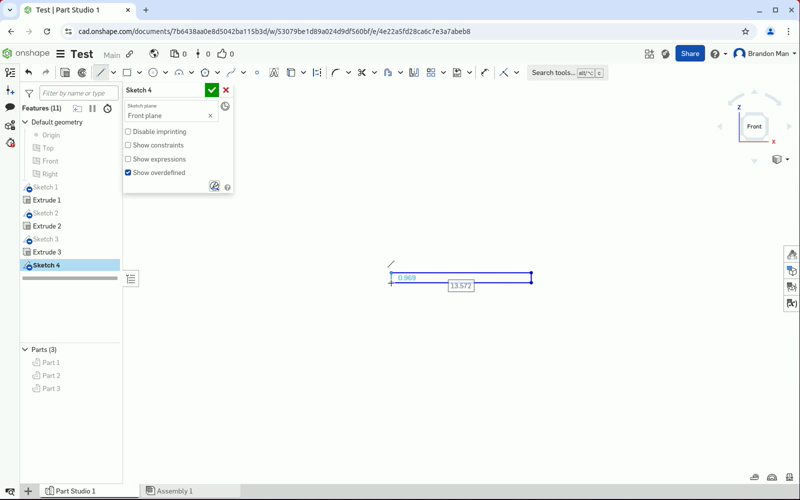
scroll(6)
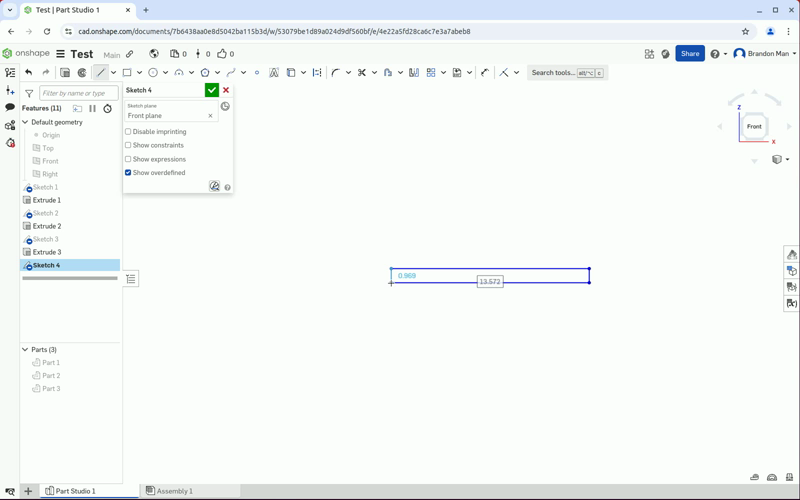
scroll(6)
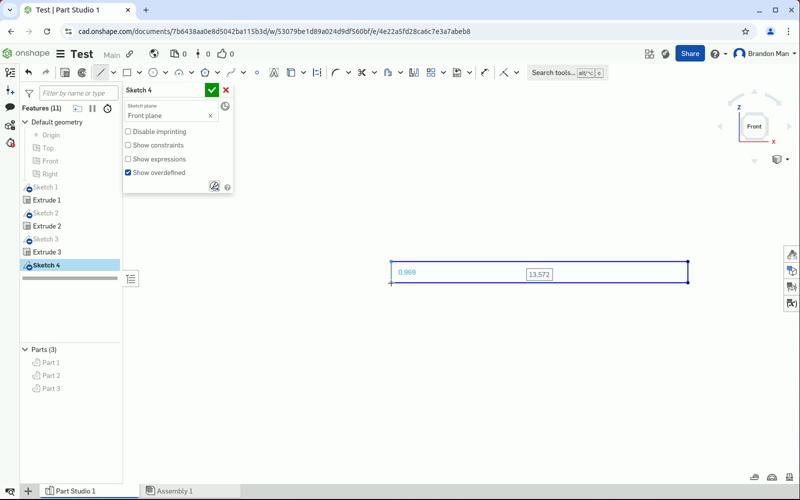
scroll(6)
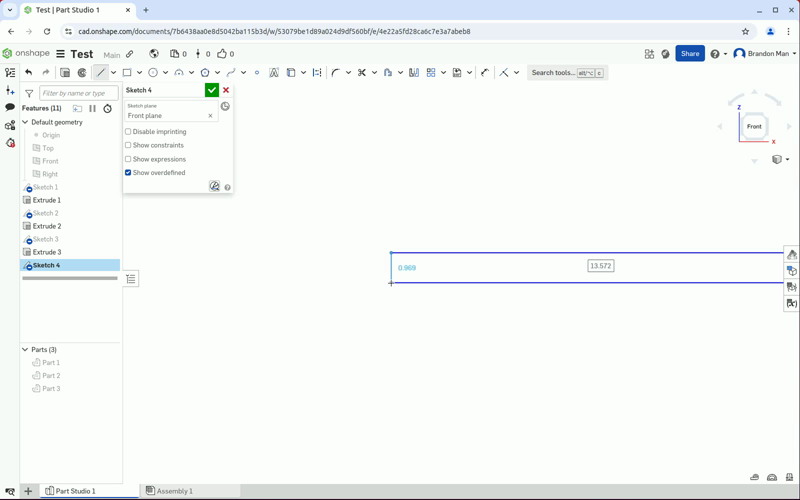
scroll(6)
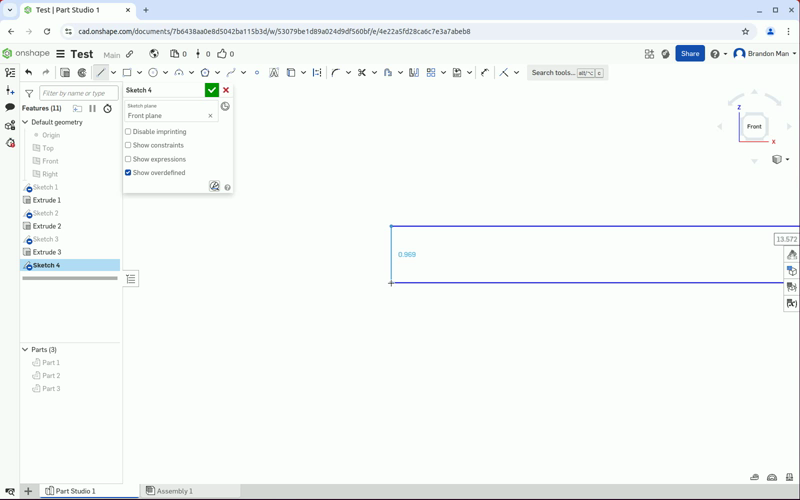
key_up(shift)
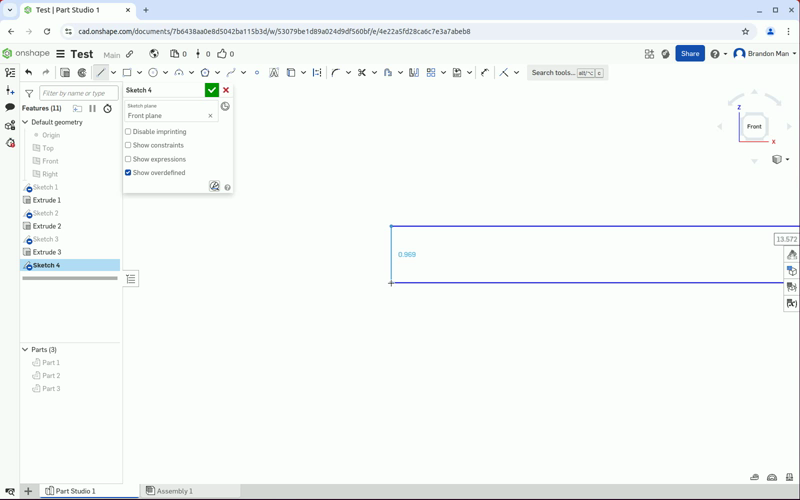
click(391, 282)
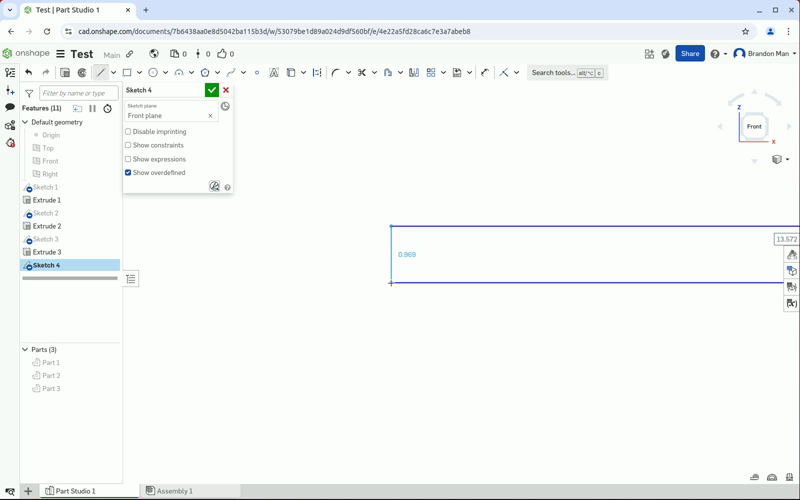
scroll(-6)
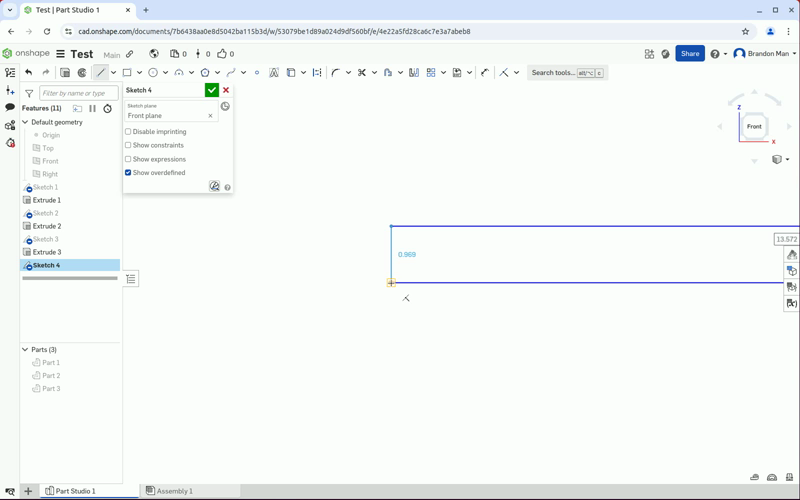
scroll(-6)
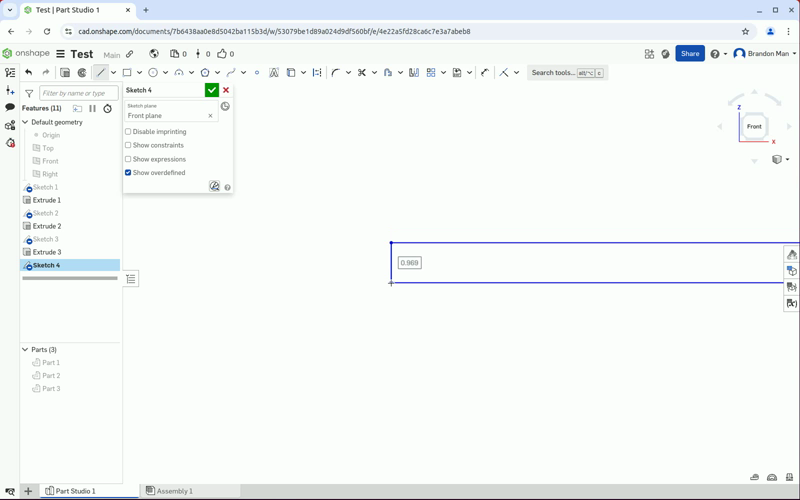
scroll(-6)
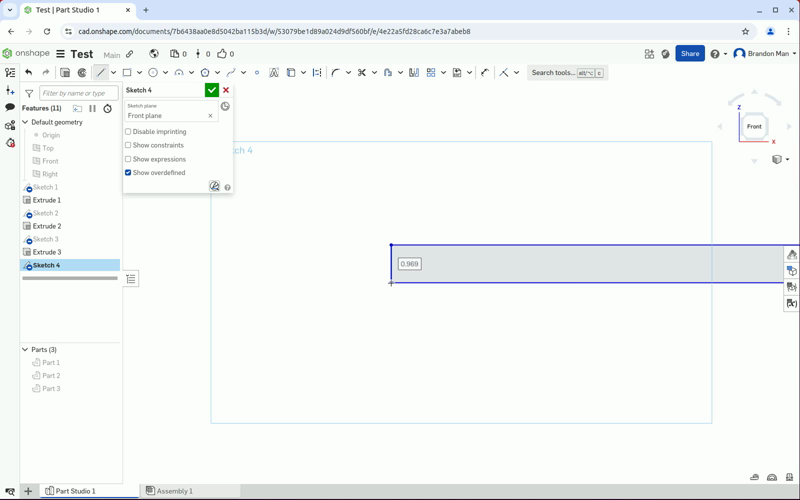
scroll(-6)
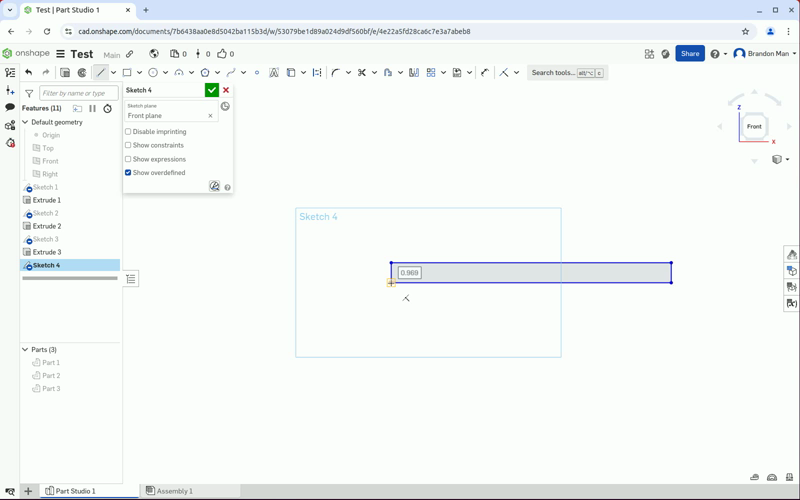
scroll(-6)
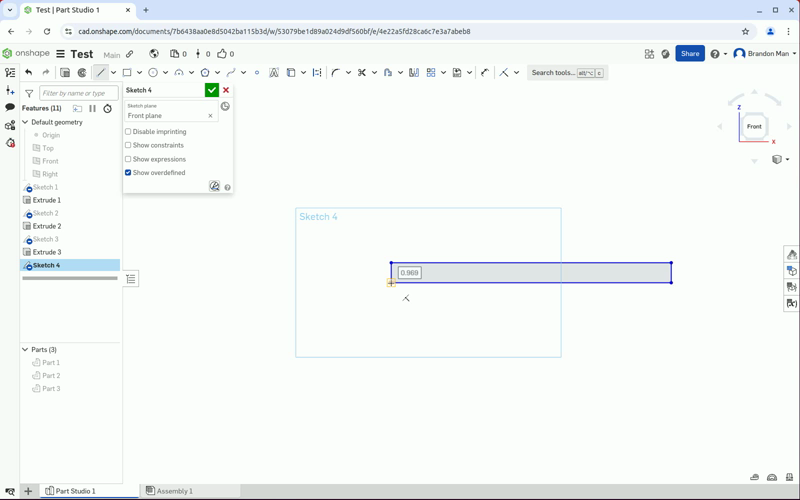
scroll(-6)
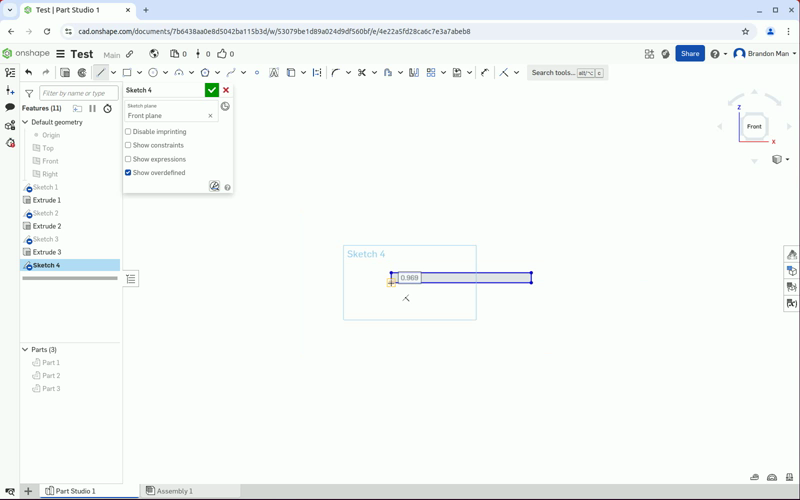
scroll(-6)
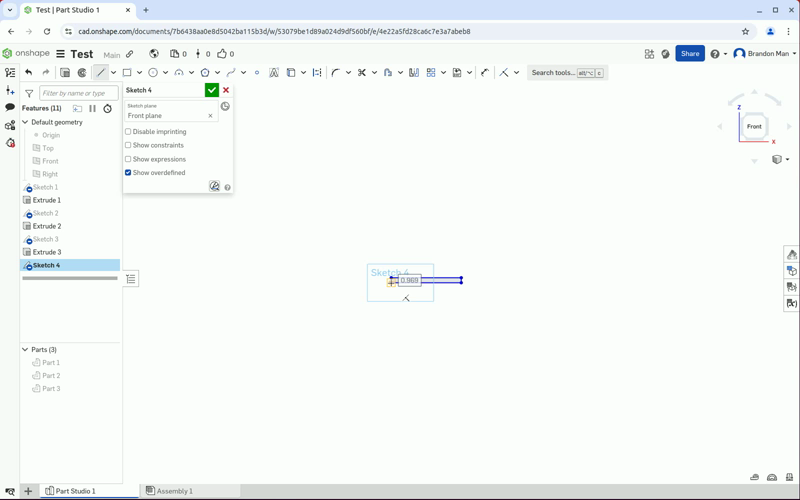
key(esc)
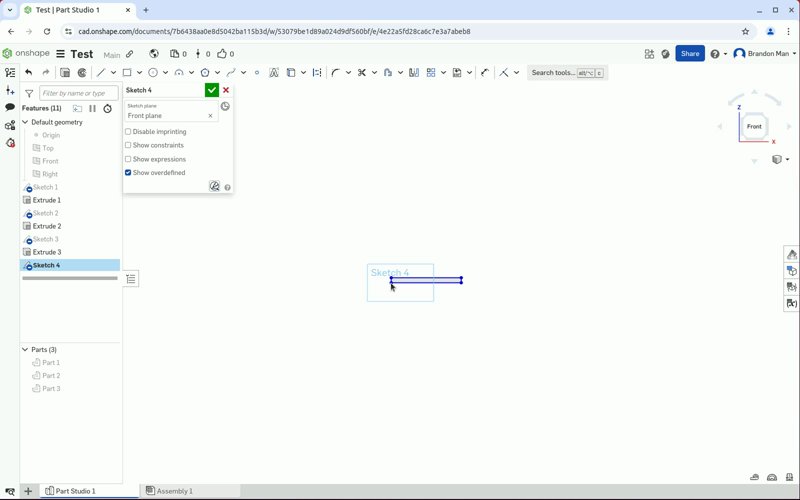
mouse_move(424, 281)
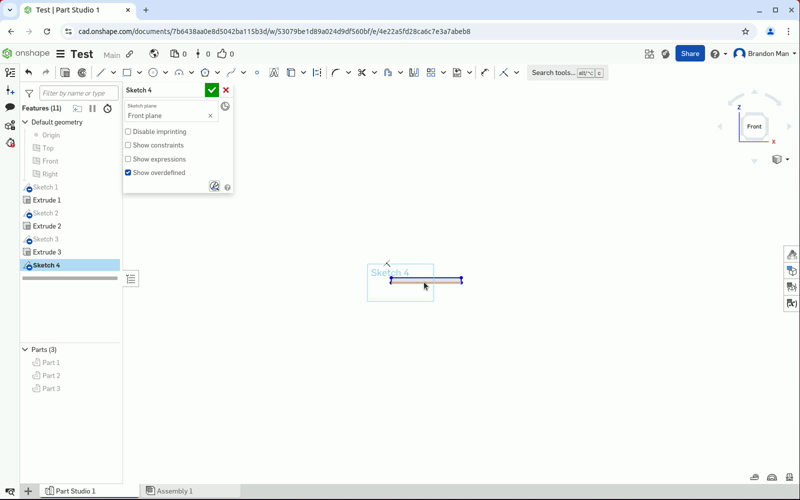
scroll(6)
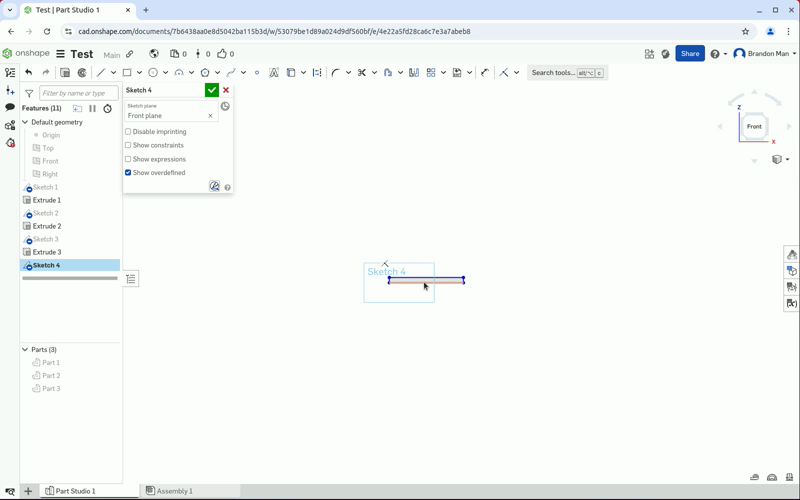
scroll(6)
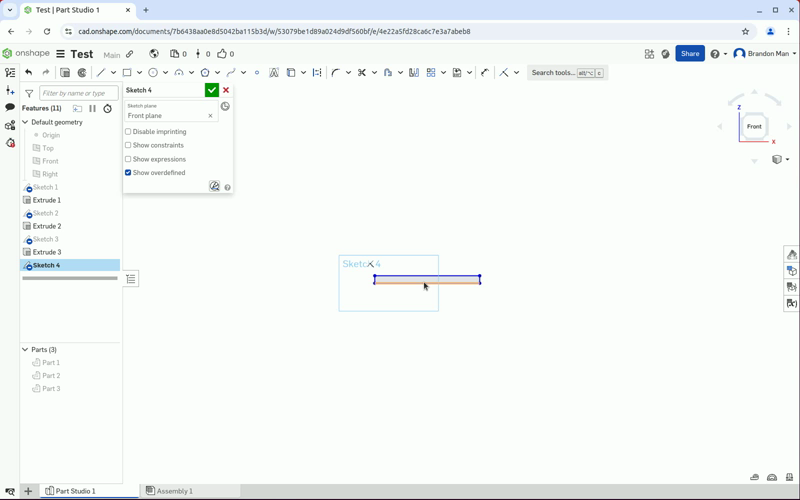
scroll(6)
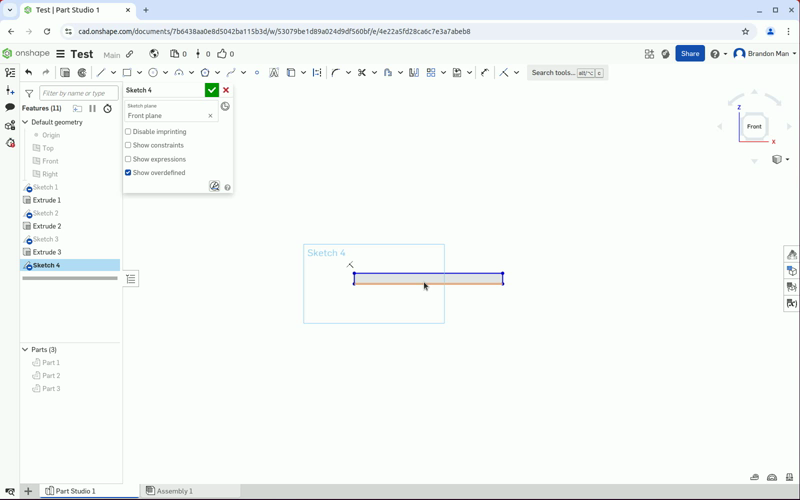
scroll(6)
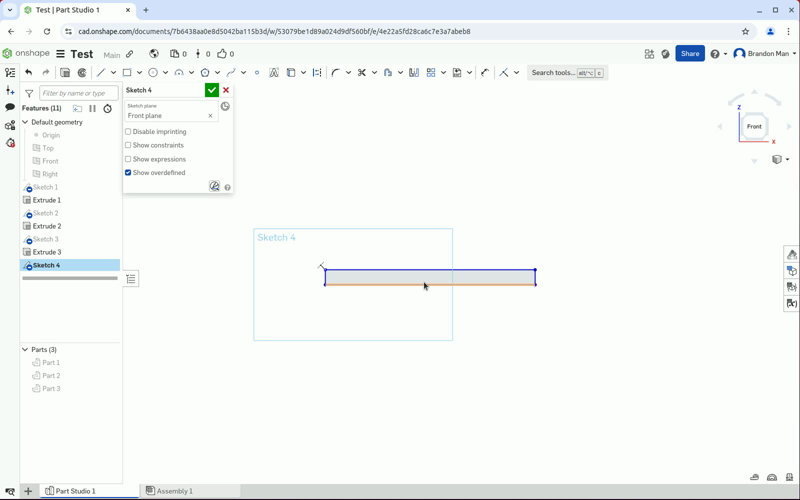
scroll(6)
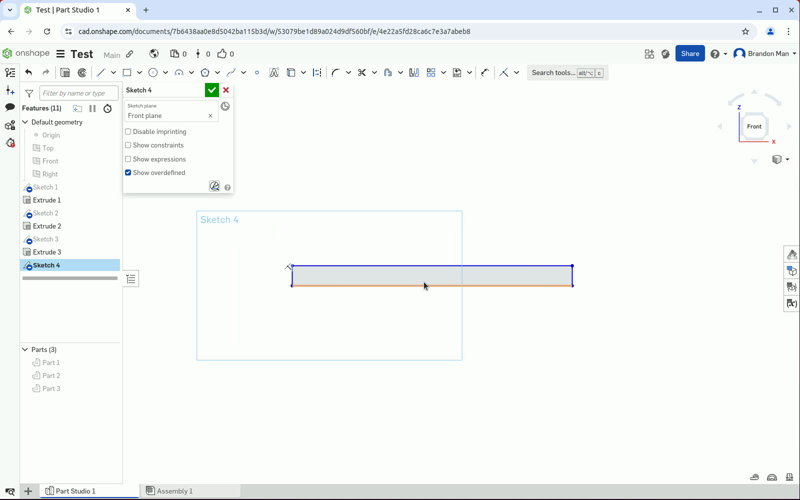
scroll(6)
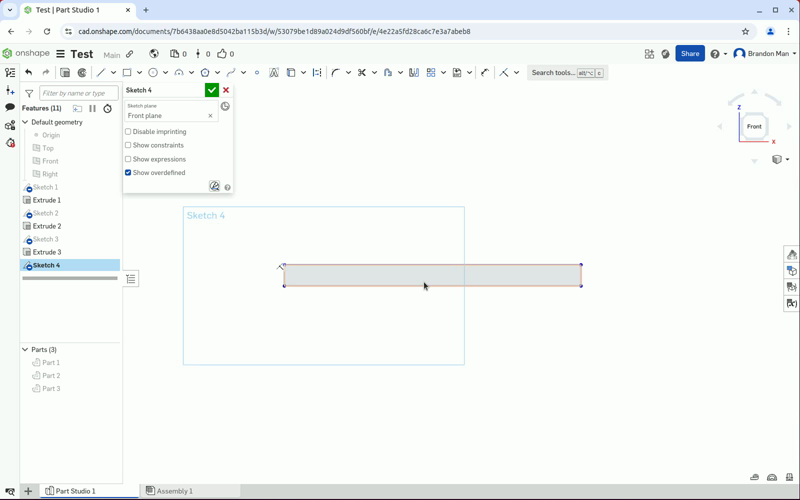
scroll(6)
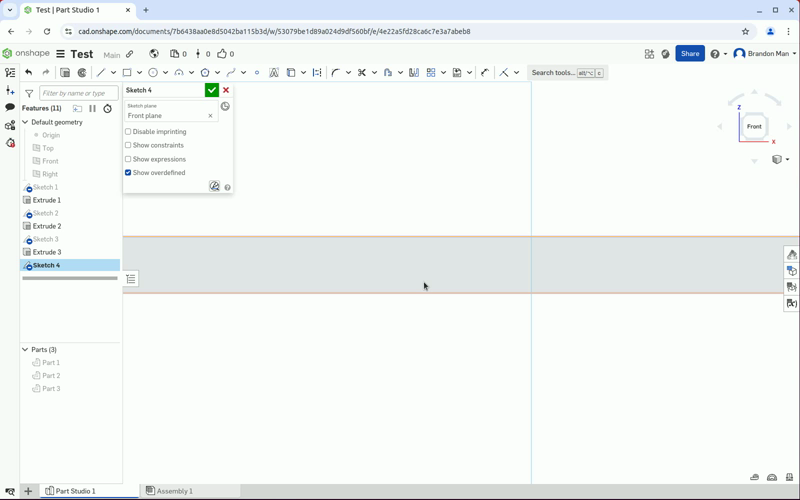
click(424, 281)
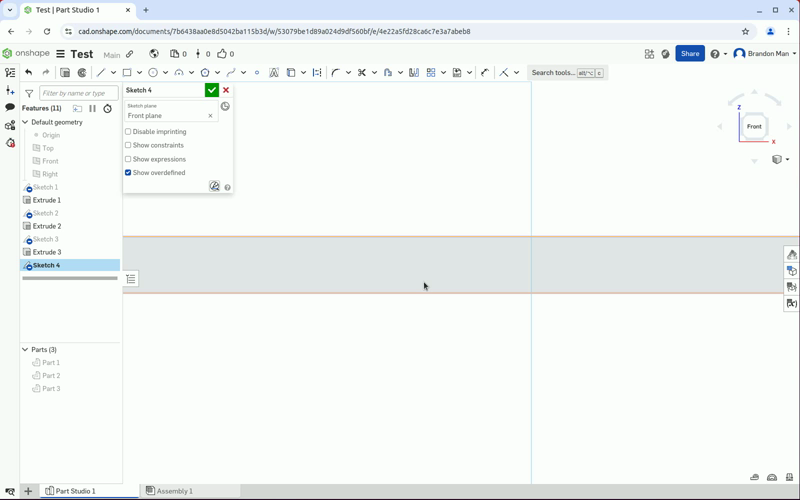
scroll(-6)
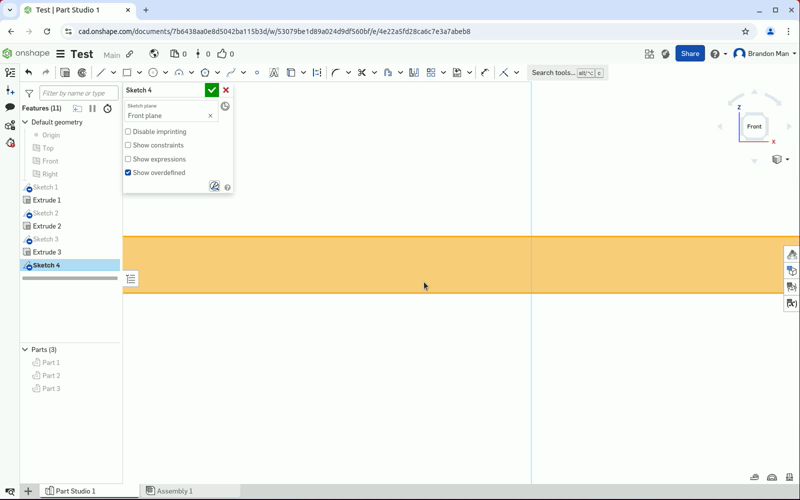
scroll(-6)
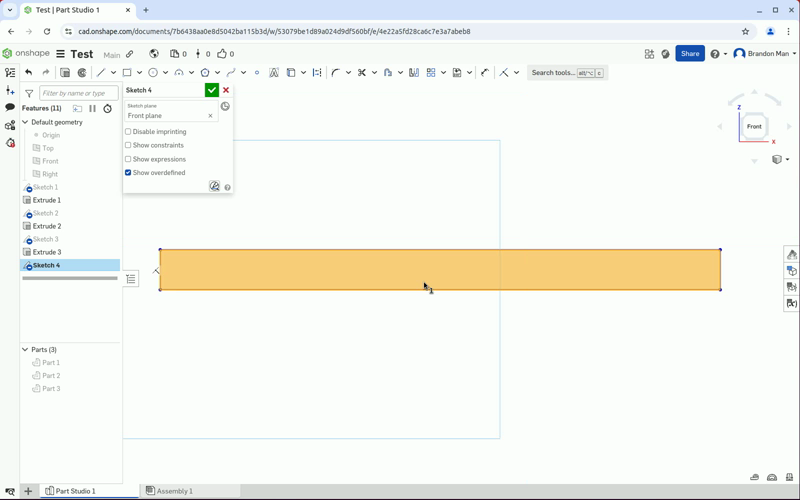
scroll(-6)
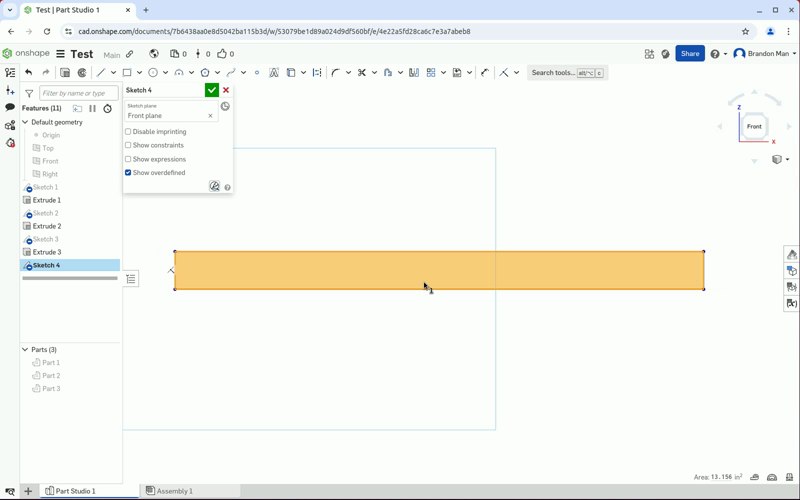
scroll(-6)
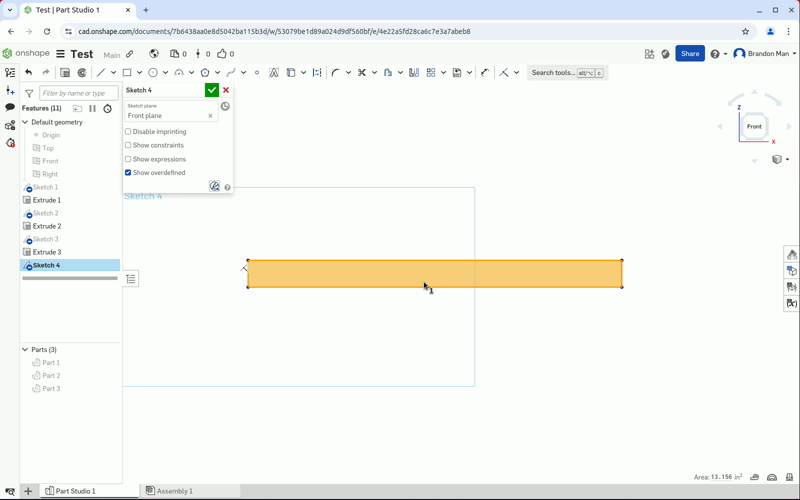
scroll(-6)
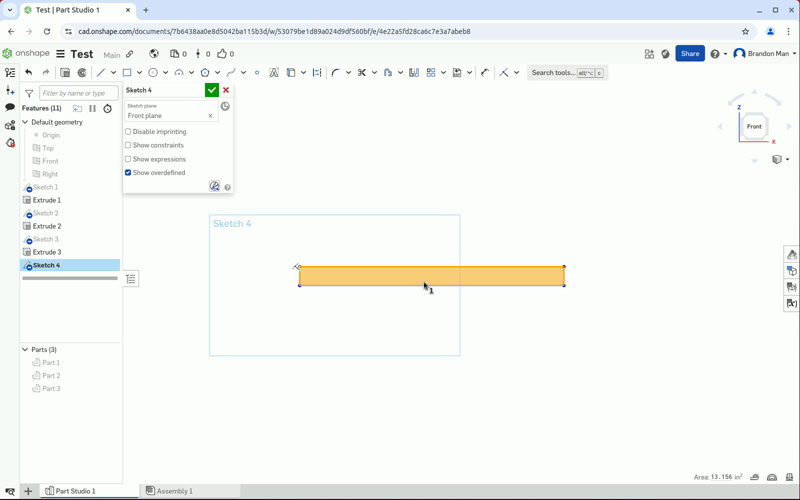
scroll(-6)
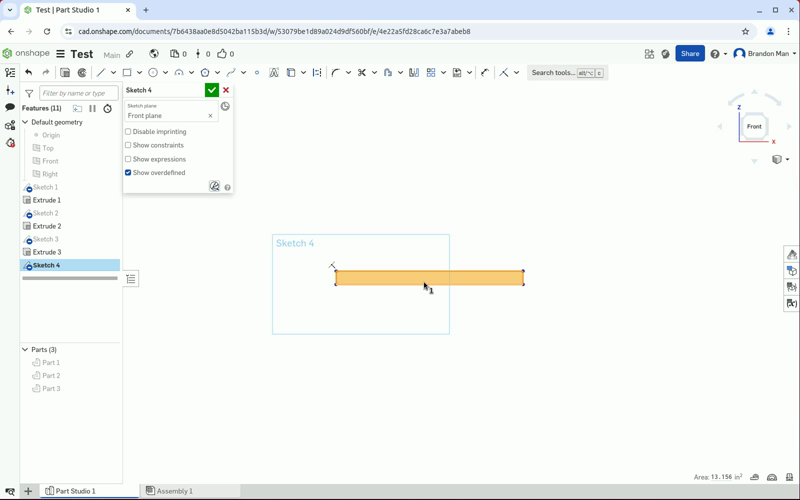
scroll(-6)
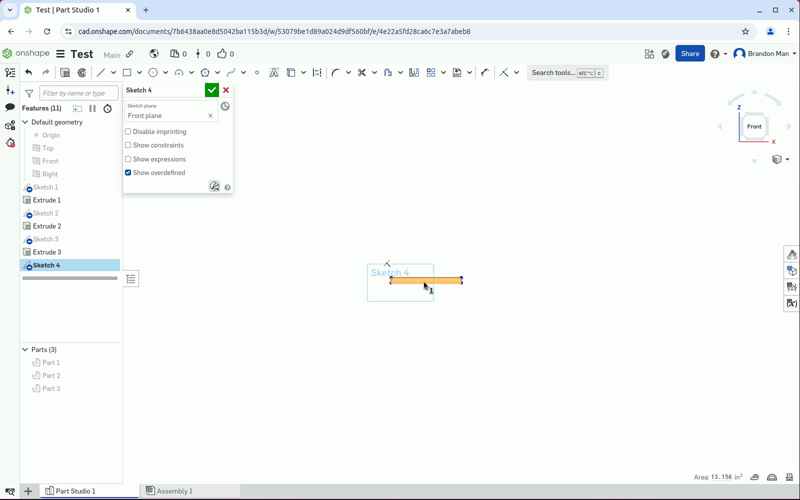
mouse_move(73, 352)
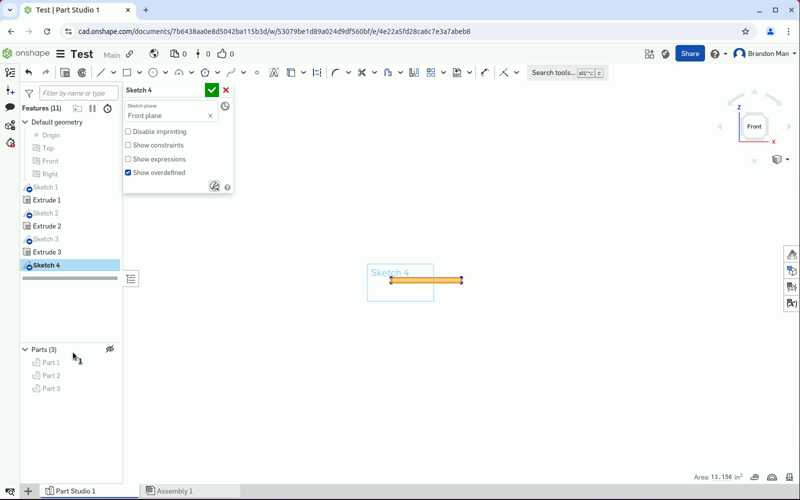
key(shift+y)
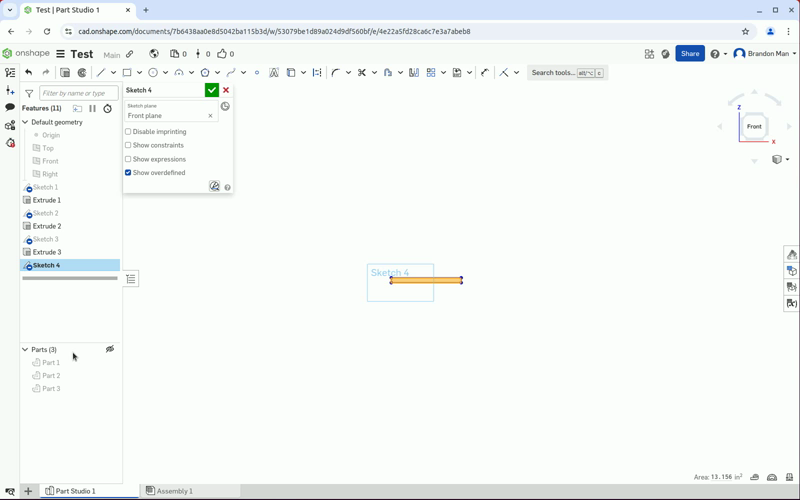
key(shift+e)
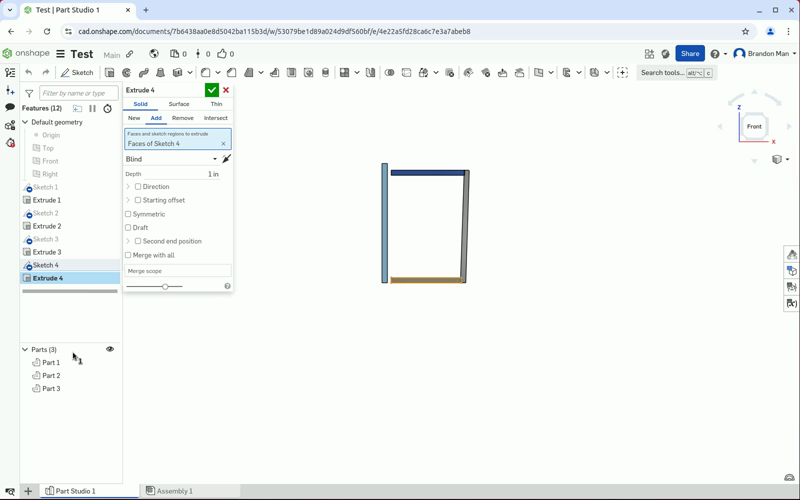
mouse_move(143, 106)
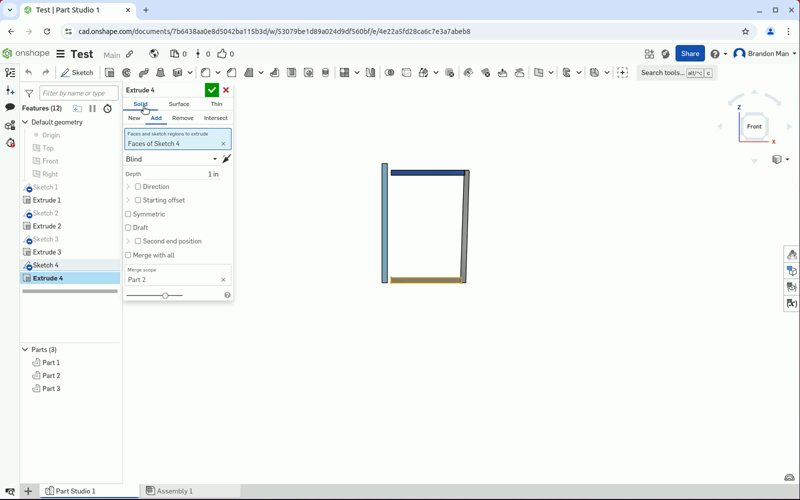
click(143, 106)
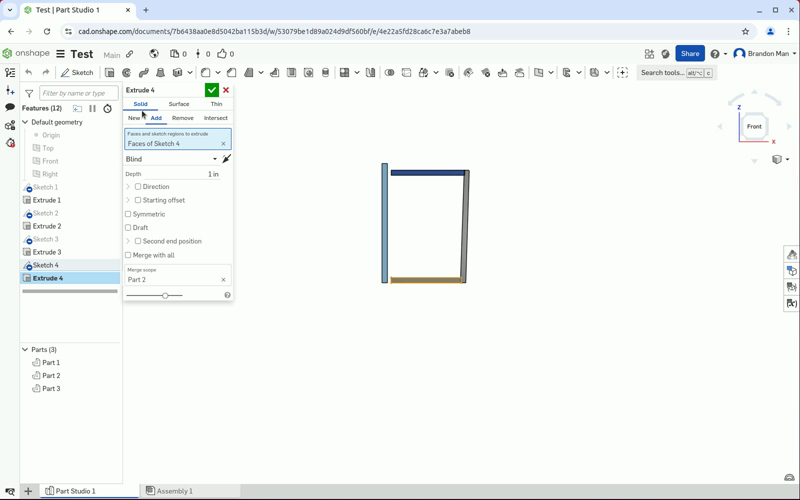
mouse_move(137, 120)
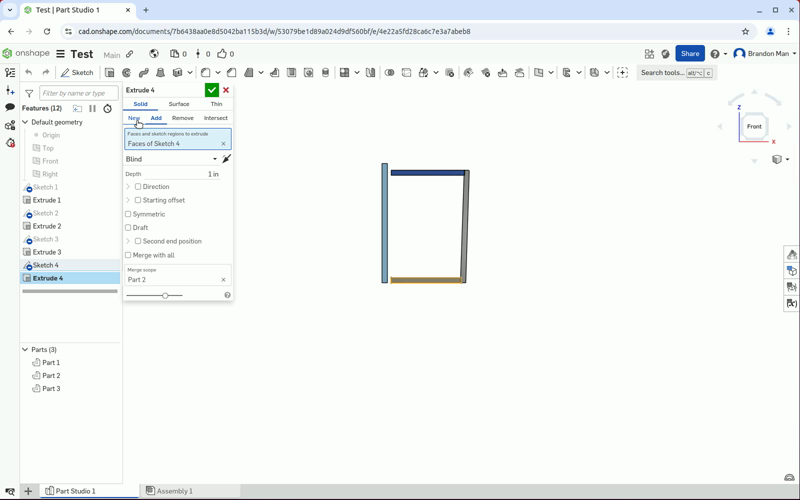
click(137, 120)
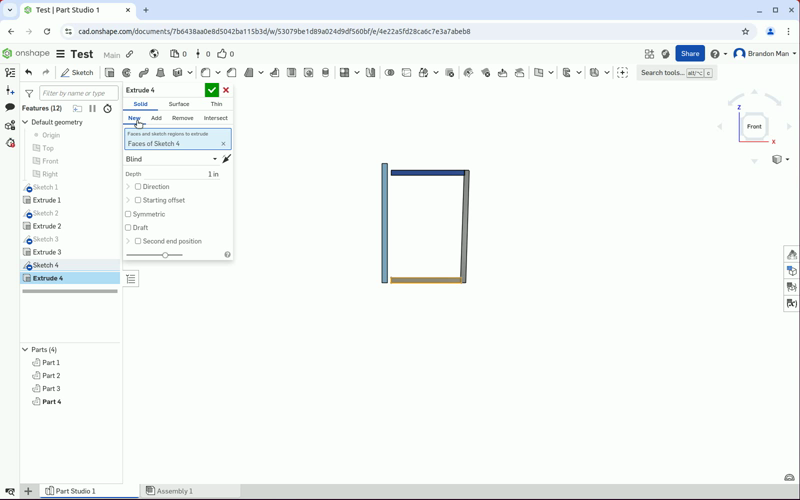
key(tab, 4)
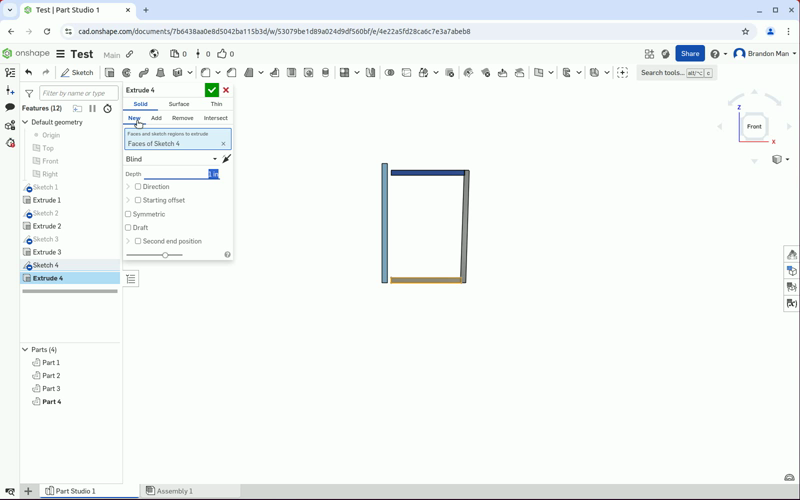
text(2.407)
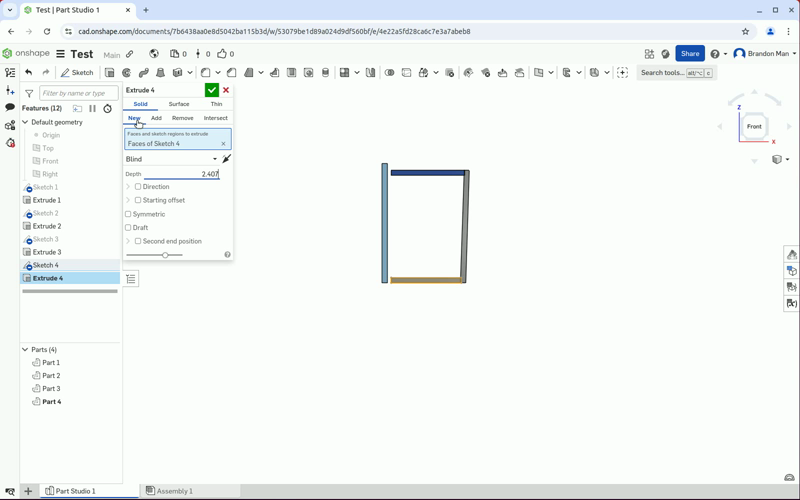
key(enter)
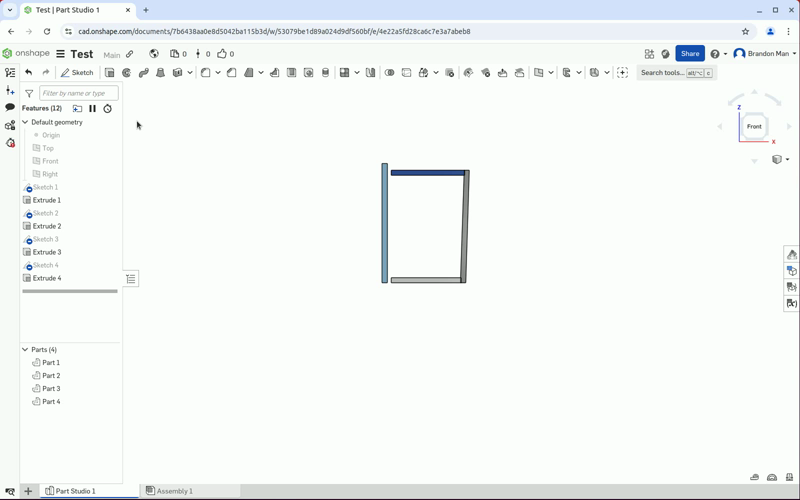
key(shift+h)
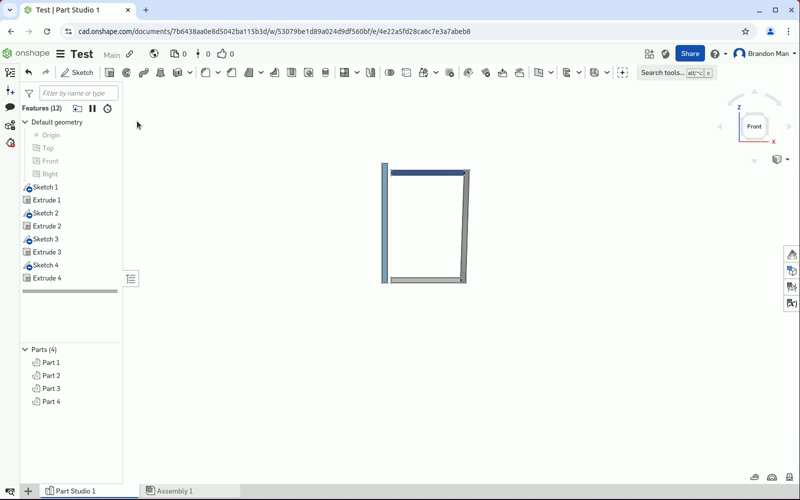
key(shift+h)
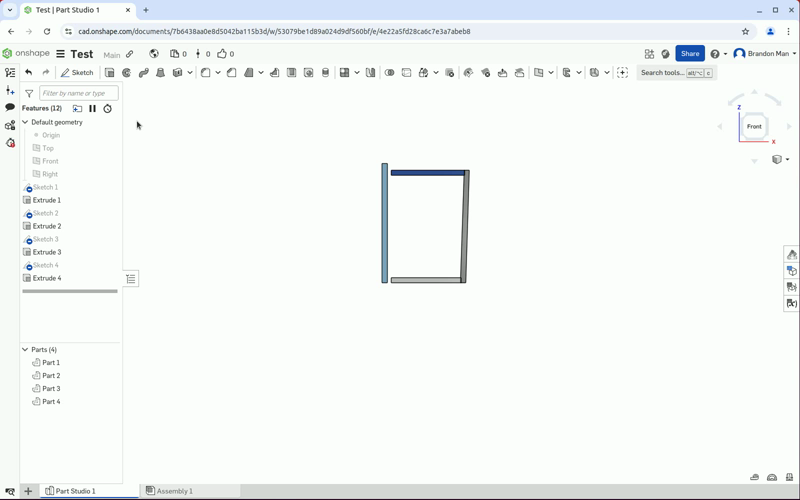
mouse_move(73, 189)
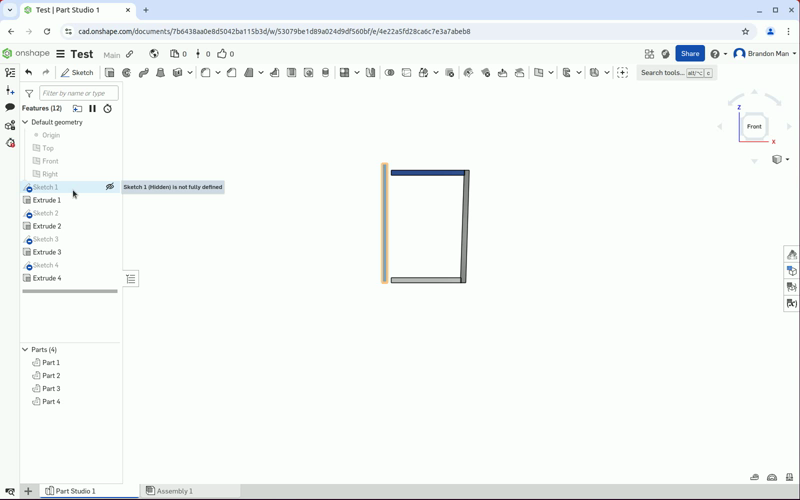
click(73, 189)
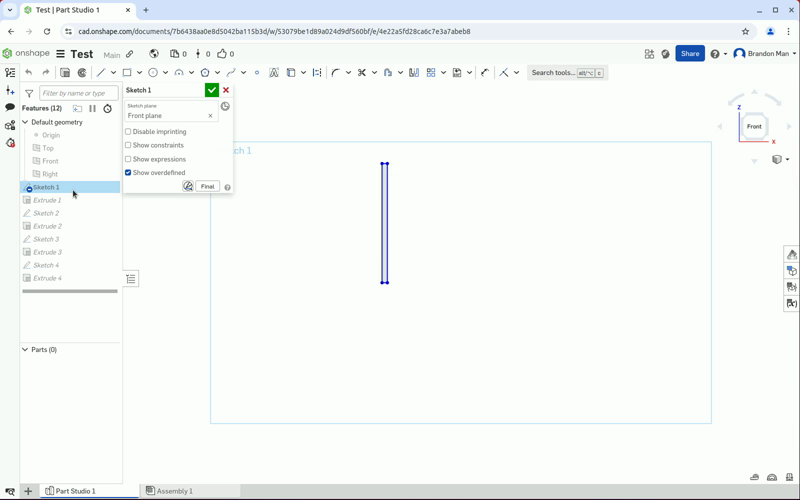
mouse_move(229, 92)
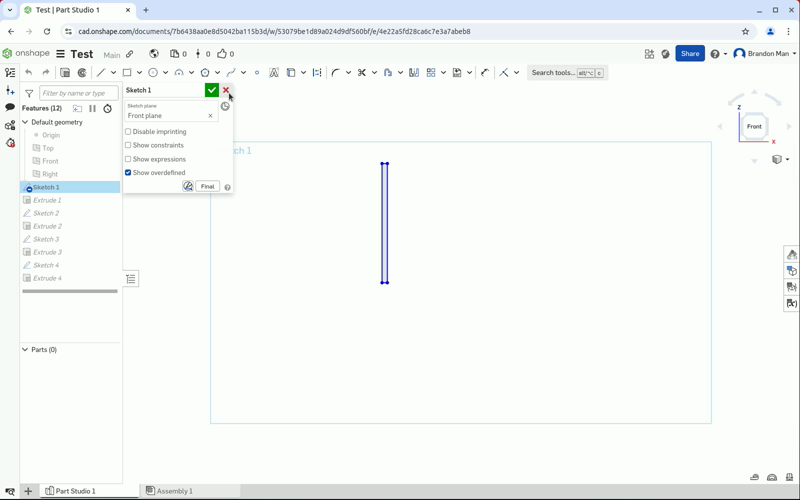
click(229, 92)
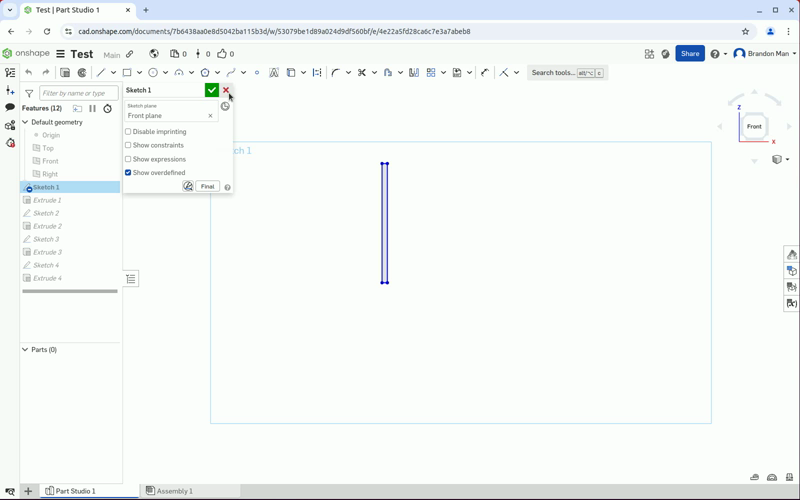
key(shift+s)
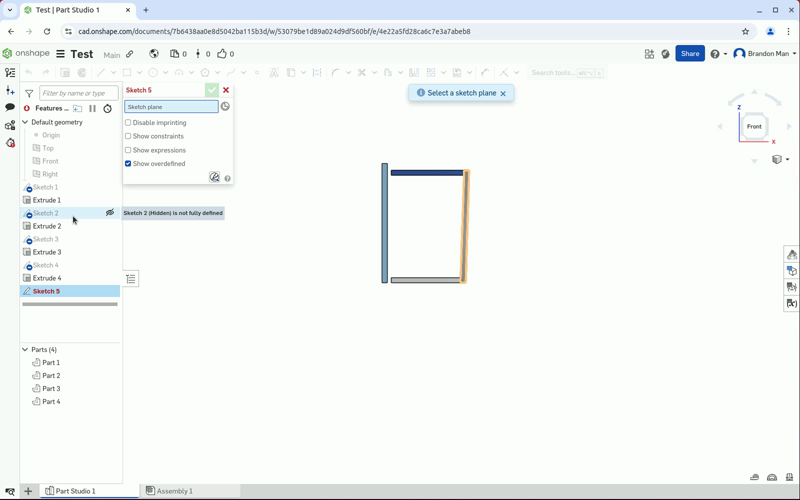
scroll(3)
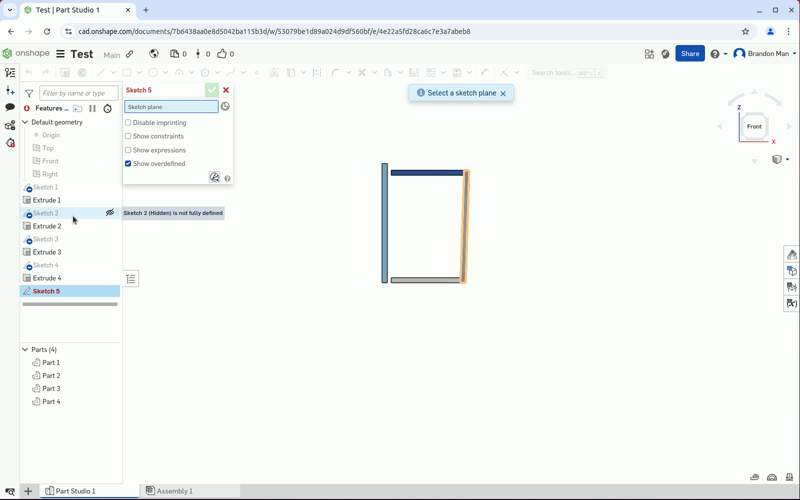
mouse_move(73, 163)
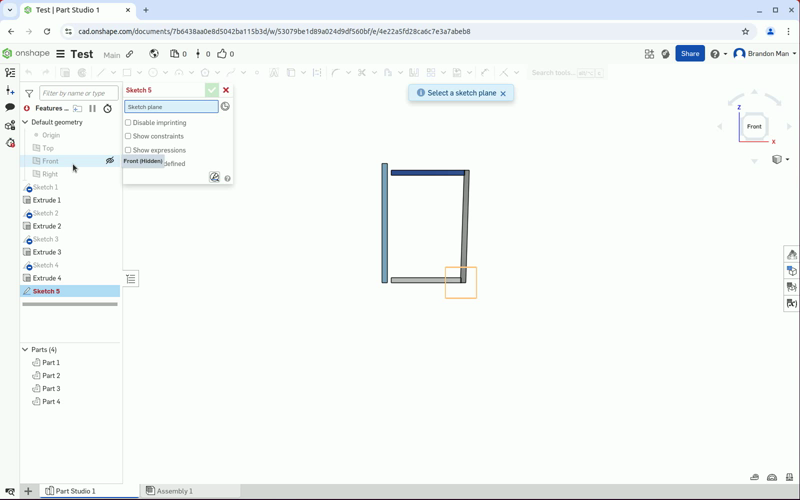
click(73, 163)
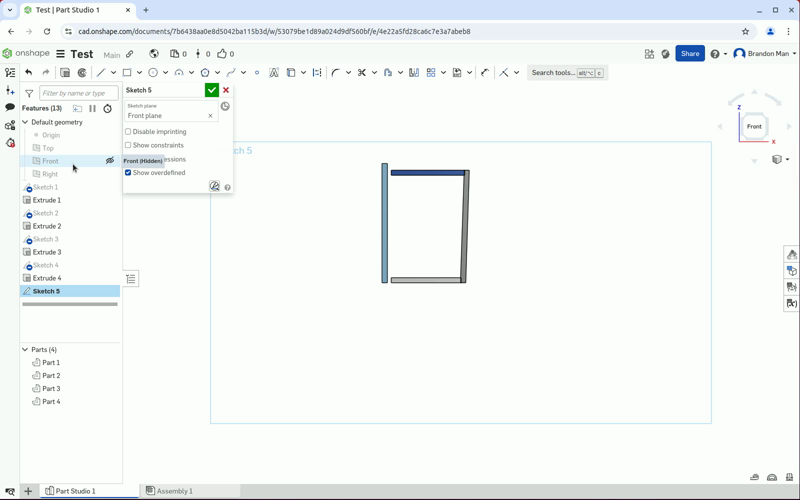
mouse_move(73, 352)
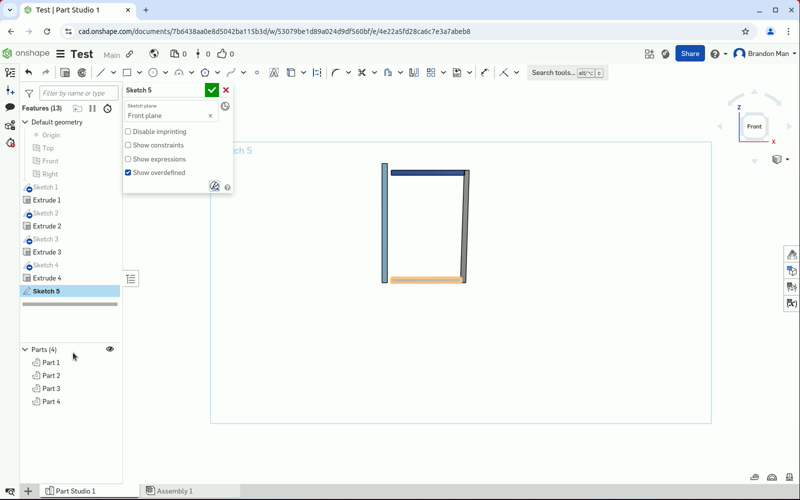
key(y)
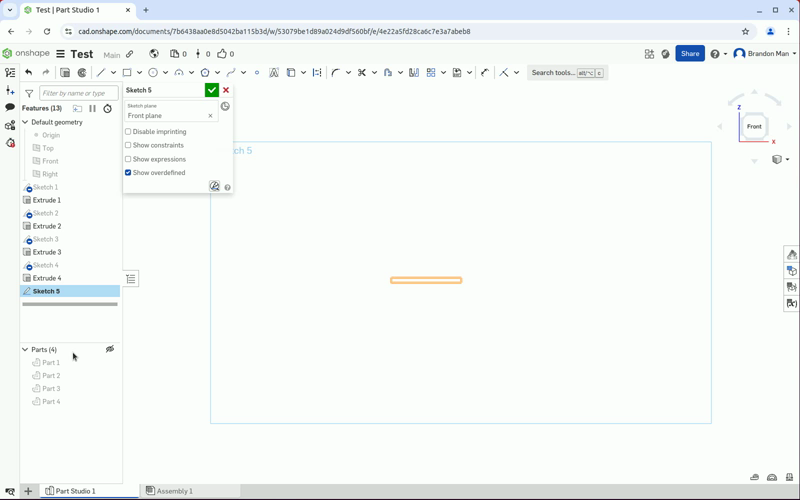
key(l)
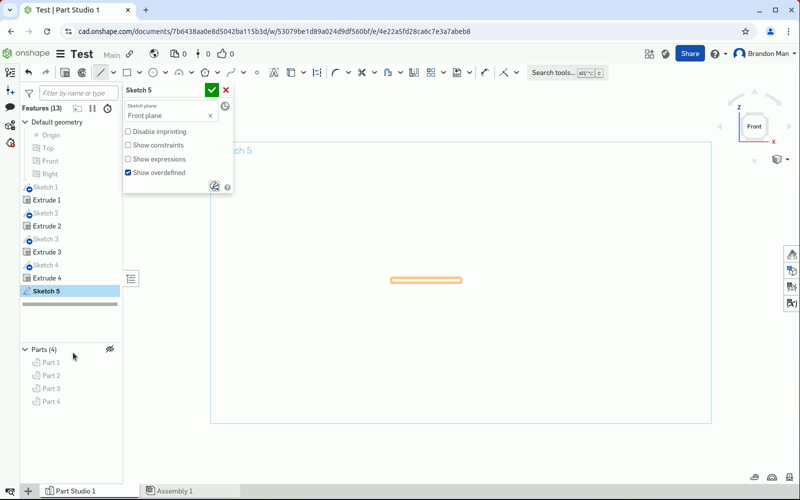
key_down(shift)
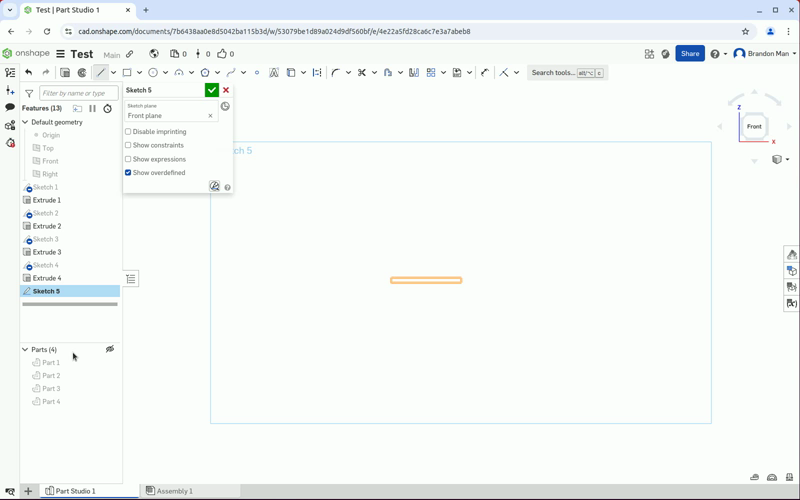
mouse_move(391, 223)
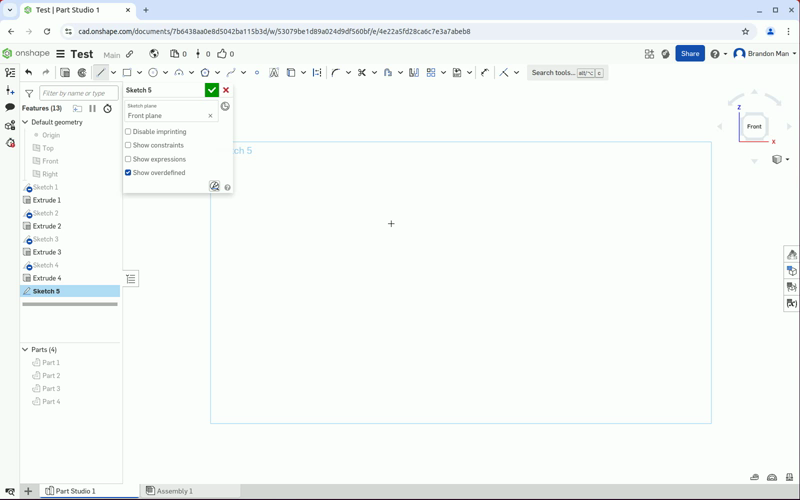
click(391, 223)
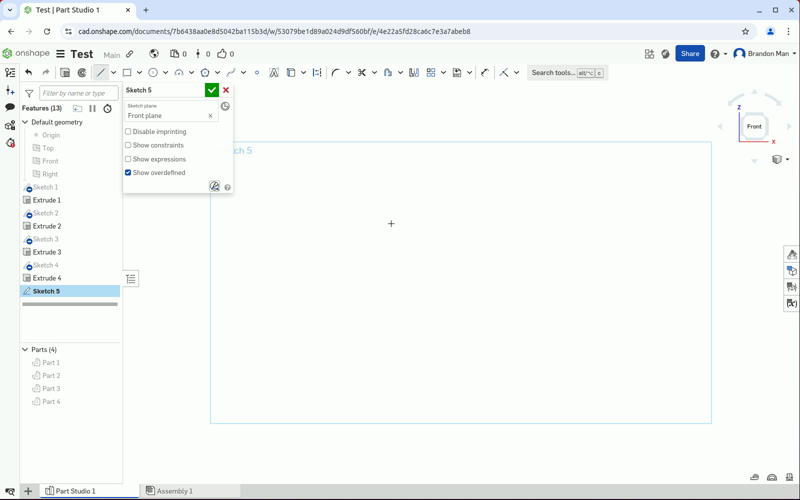
key_up(shift)
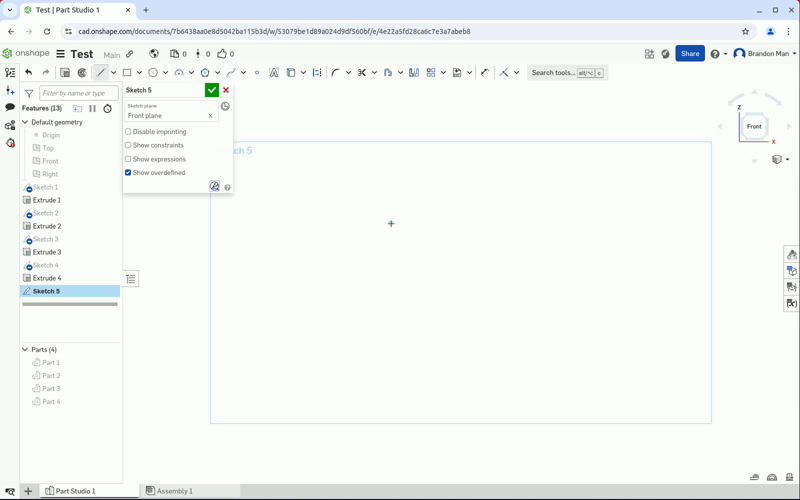
key_down(shift)
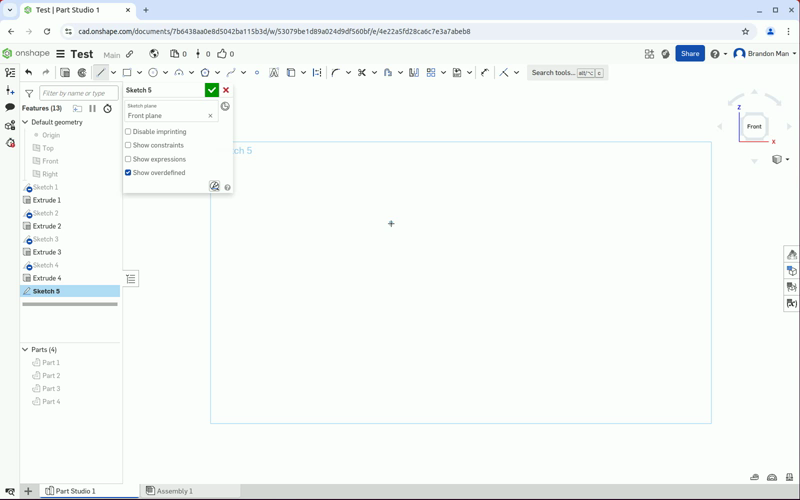
mouse_move(463, 223)
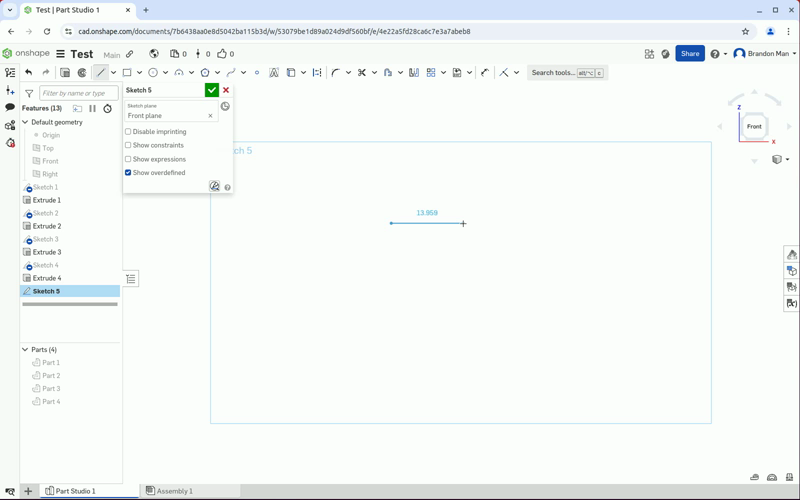
click(463, 223)
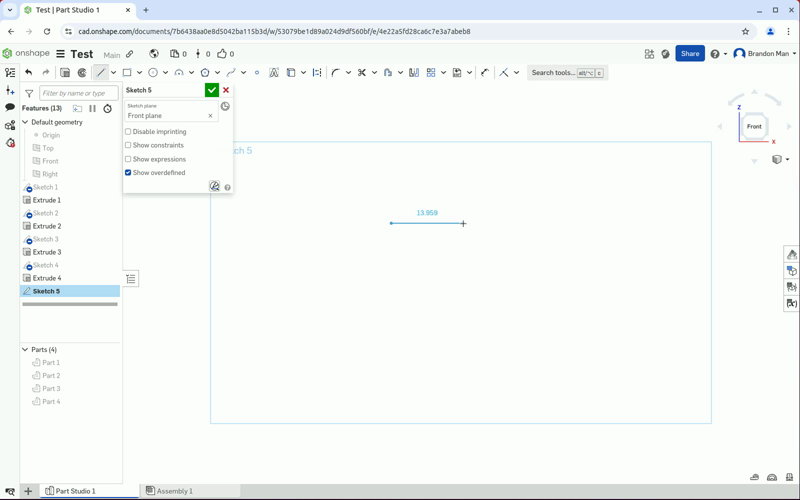
key_up(shift)
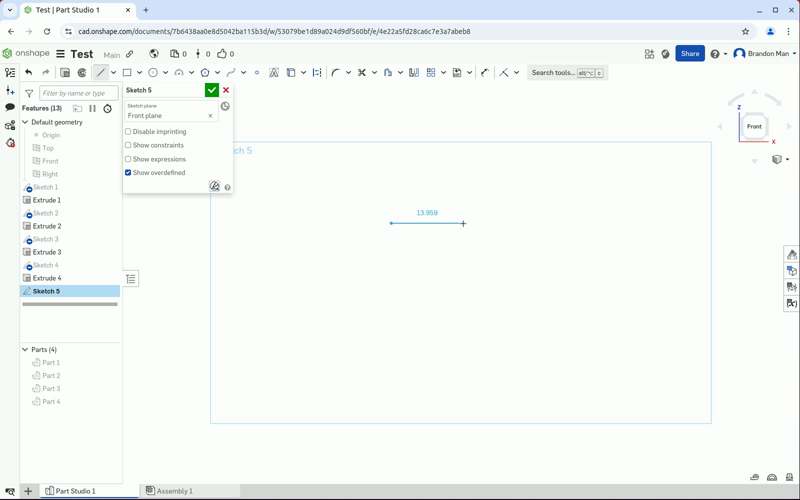
key_down(shift)
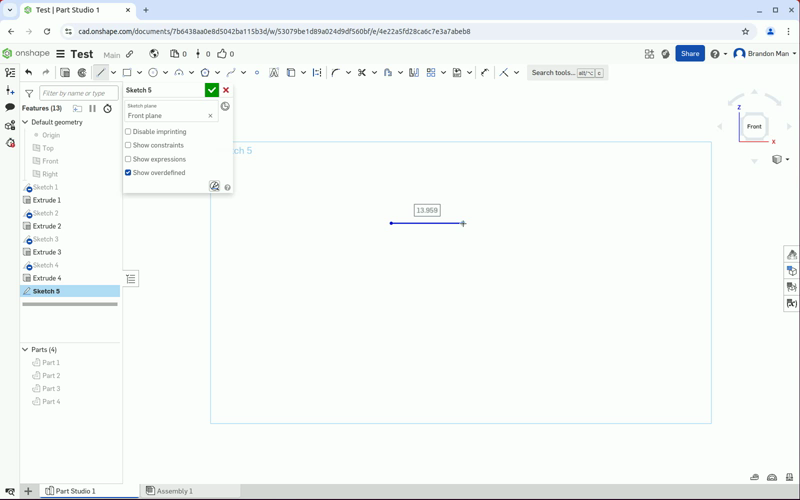
mouse_move(493, 223)
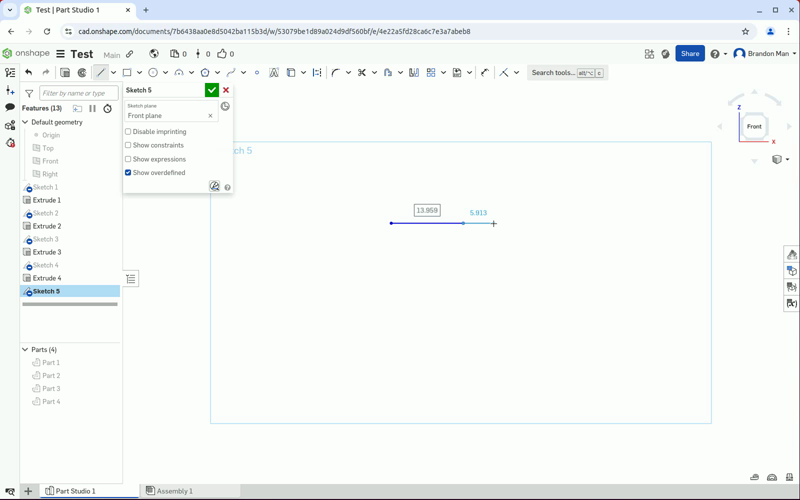
mouse_move(463, 217)
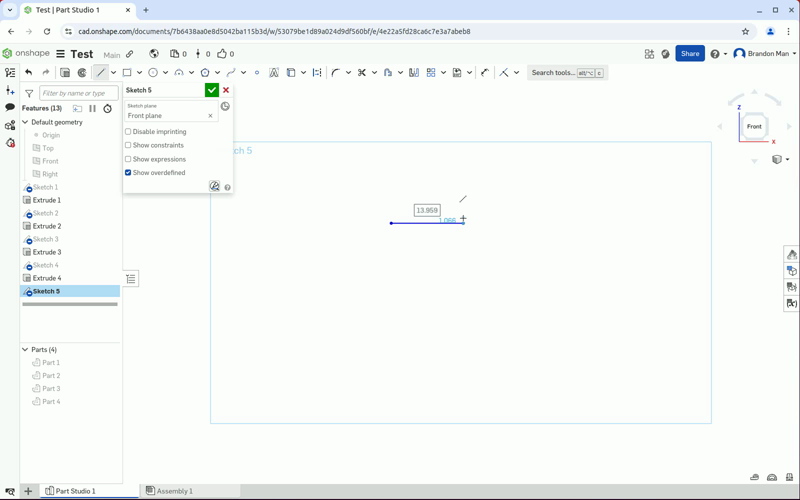
scroll(6)
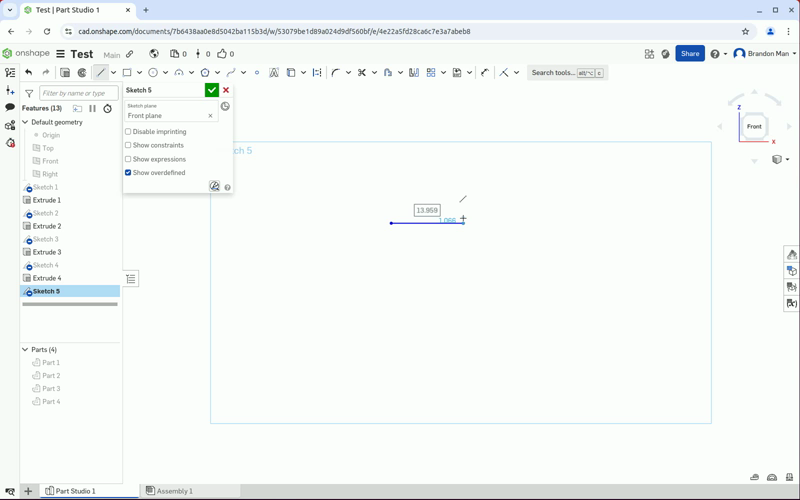
scroll(6)
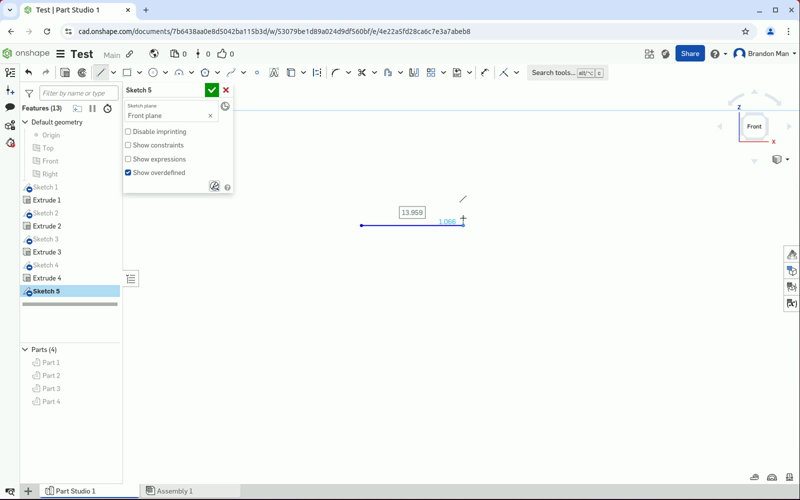
scroll(6)
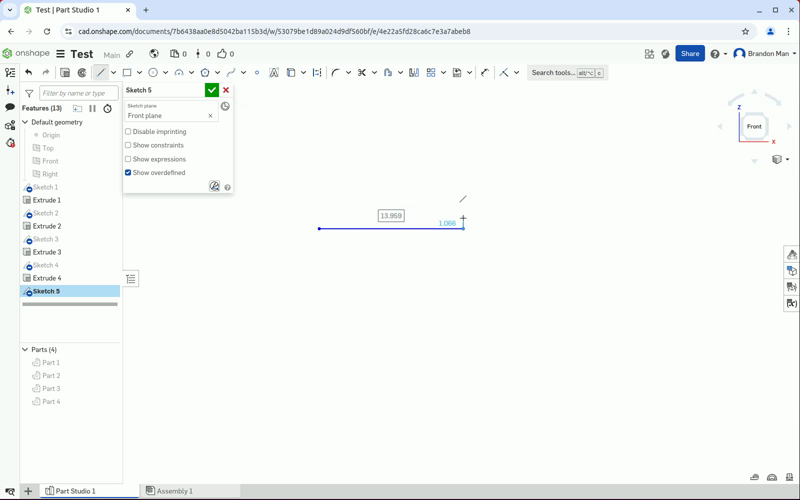
scroll(6)
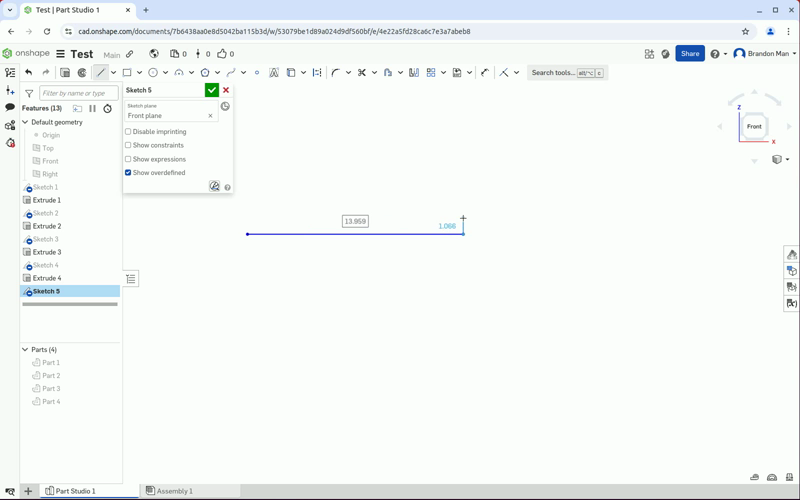
scroll(6)
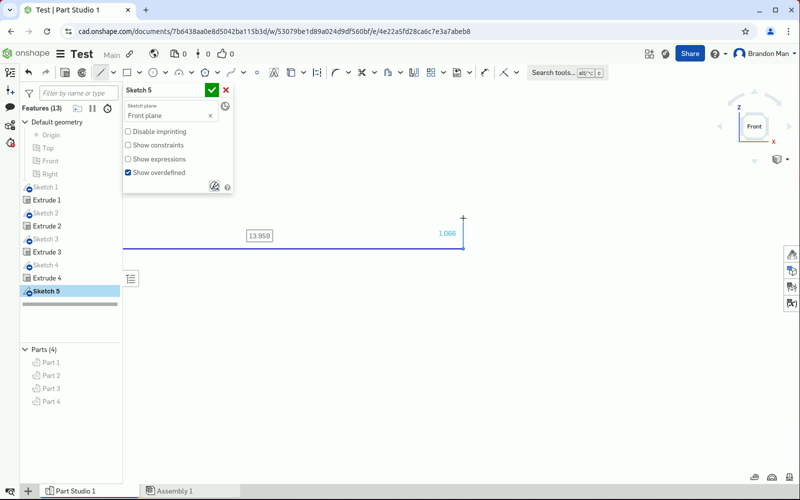
scroll(6)
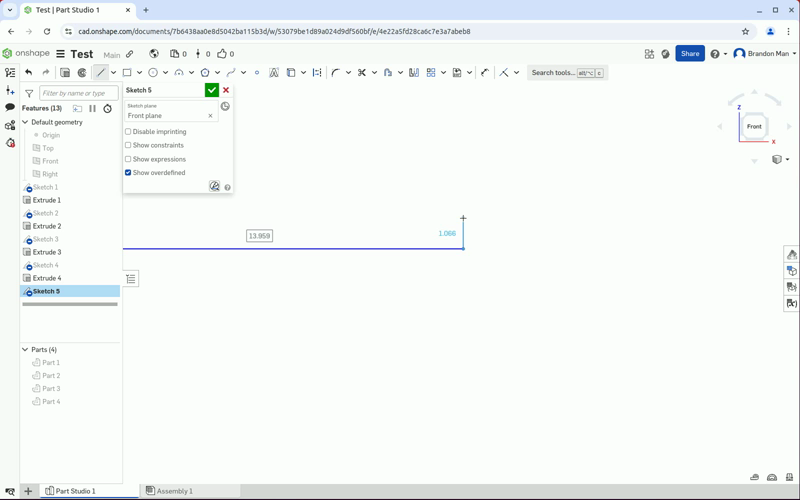
scroll(6)
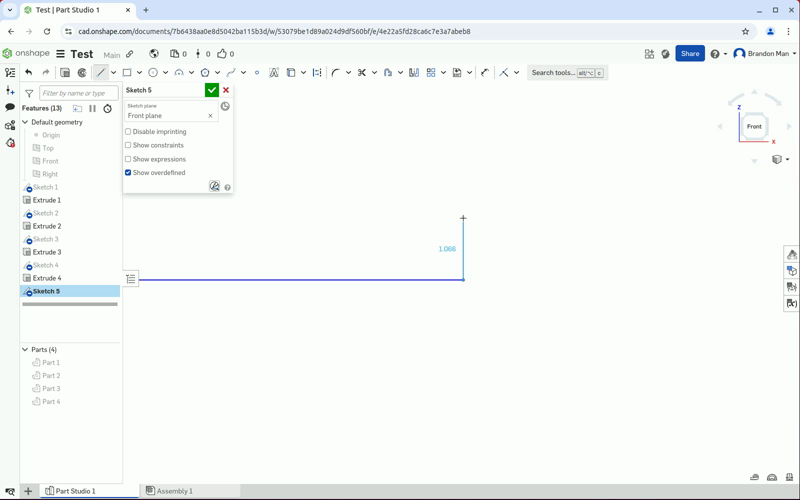
click(463, 217)
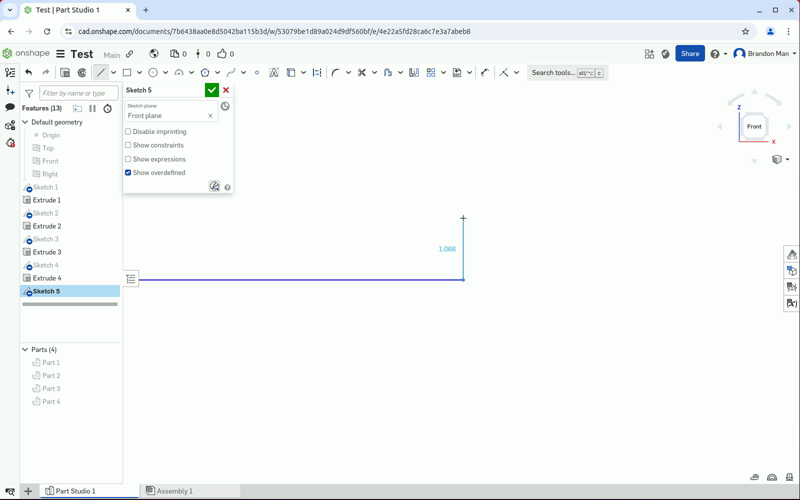
scroll(-6)
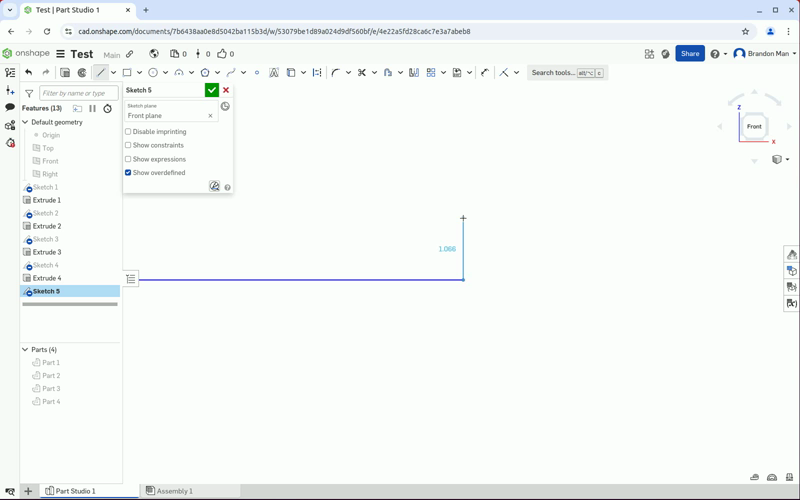
scroll(-6)
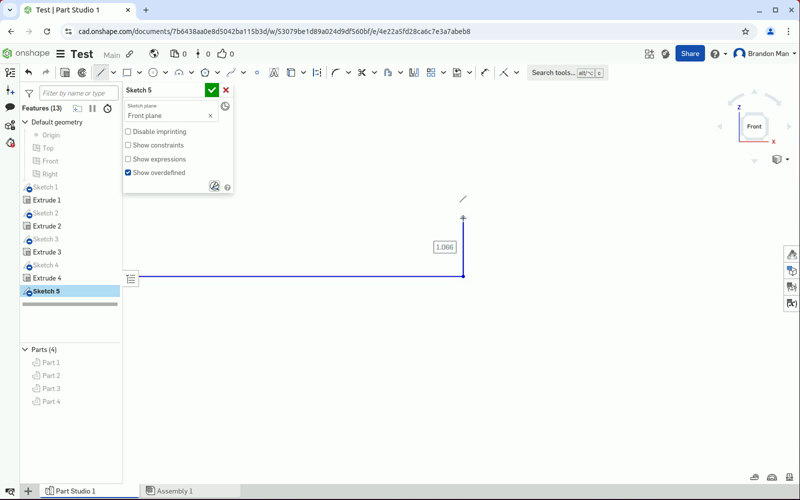
scroll(-6)
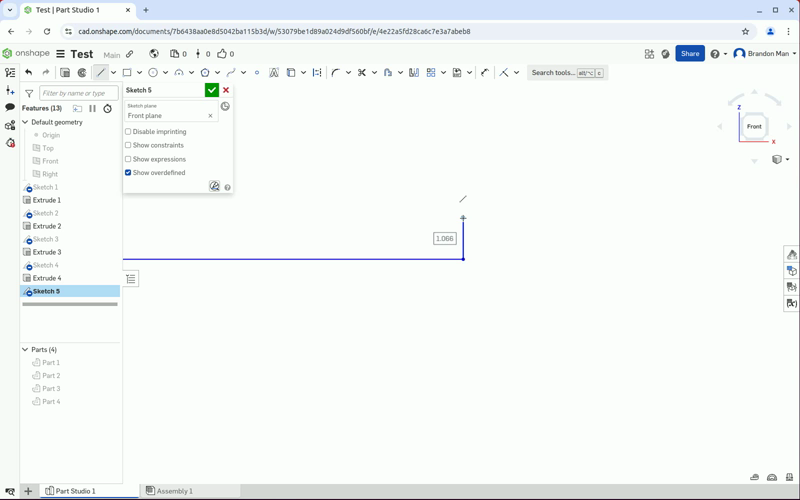
scroll(-6)
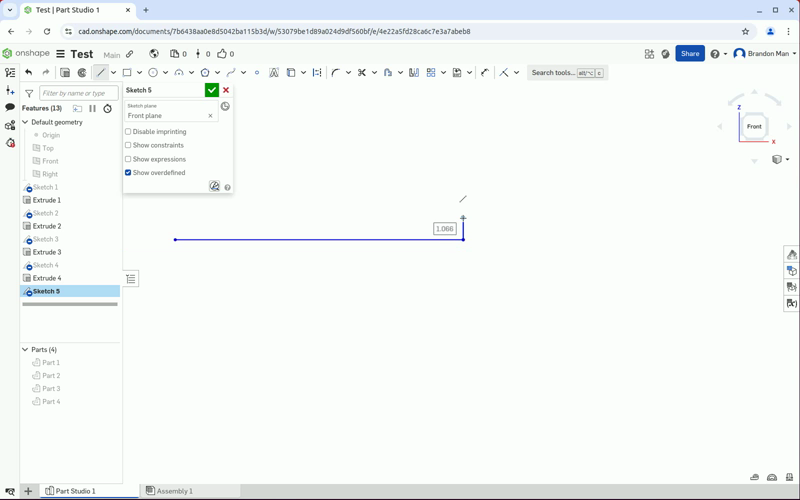
scroll(-6)
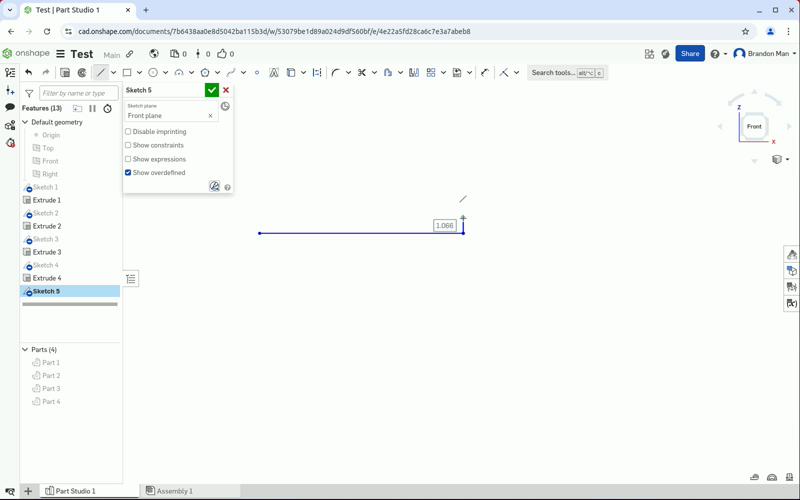
scroll(-6)
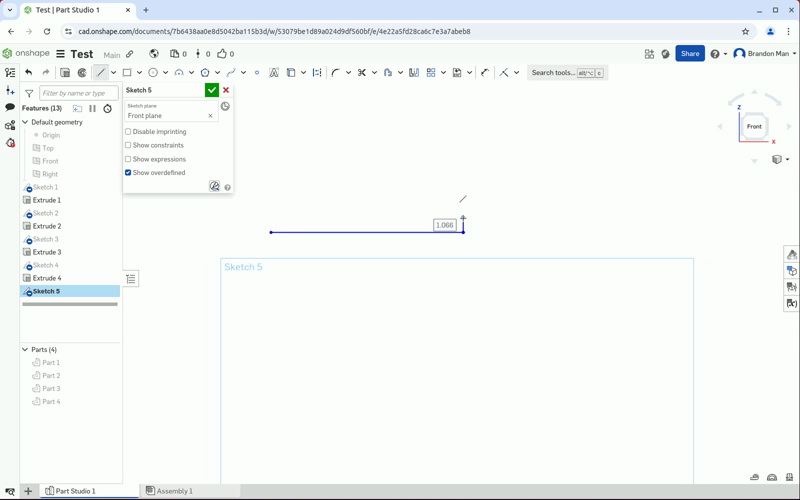
scroll(-6)
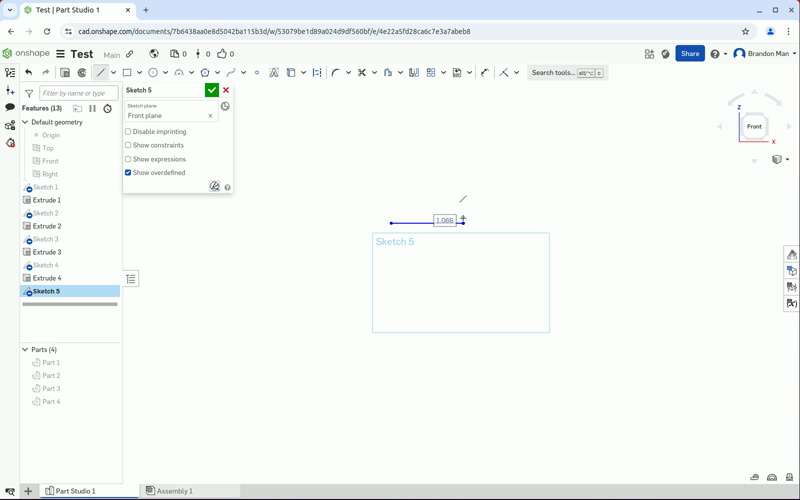
key_up(shift)
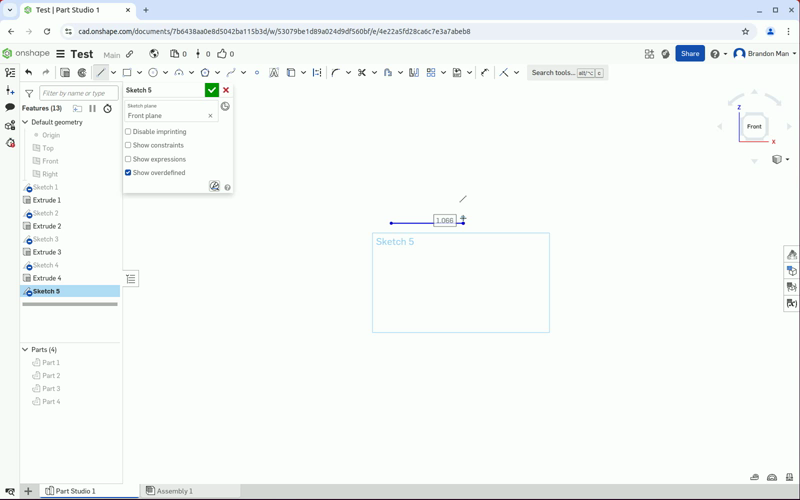
key_down(shift)
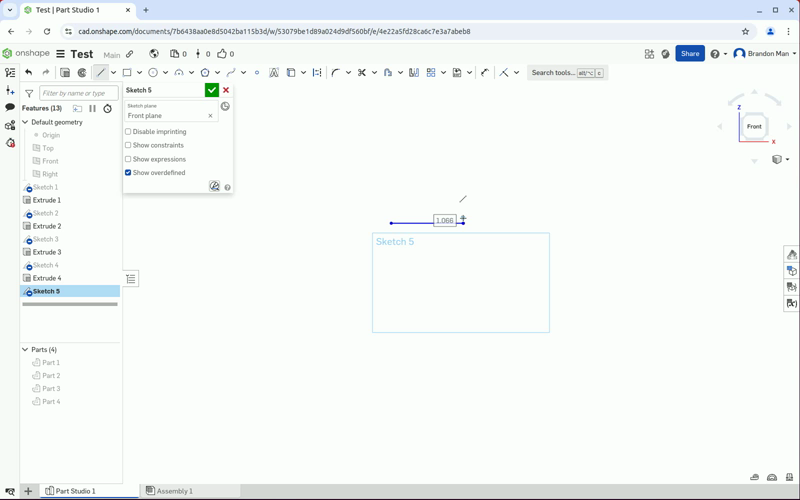
mouse_move(391, 217)
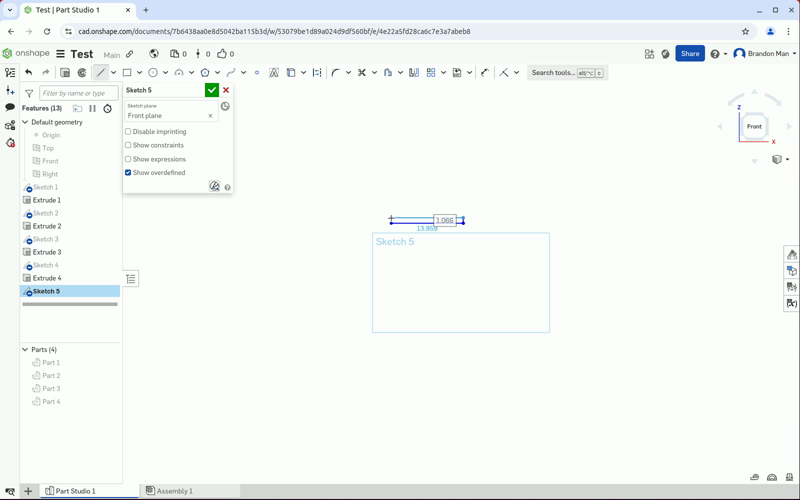
click(391, 217)
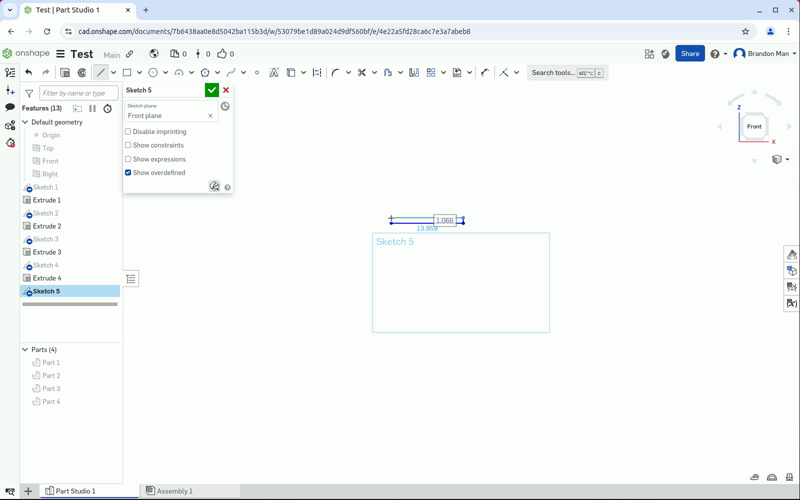
key_up(shift)
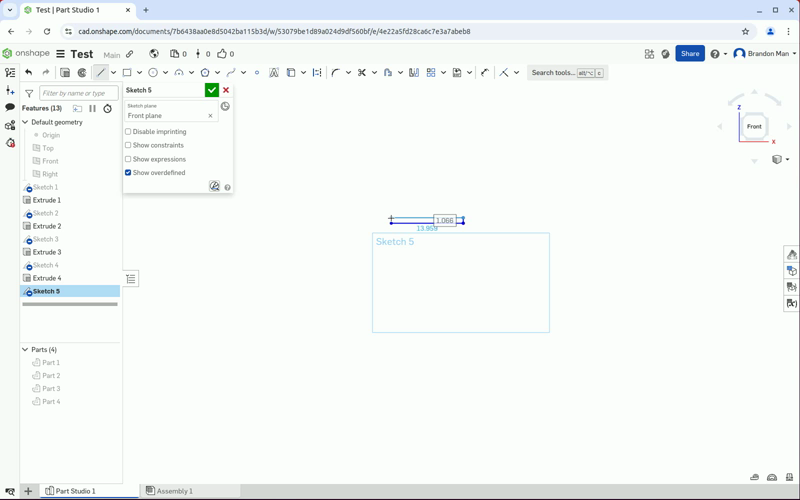
mouse_move(421, 217)
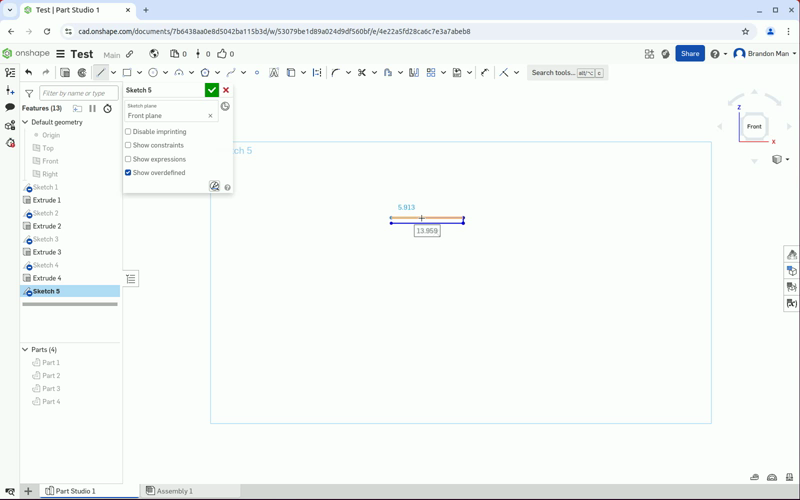
key_down(shift)
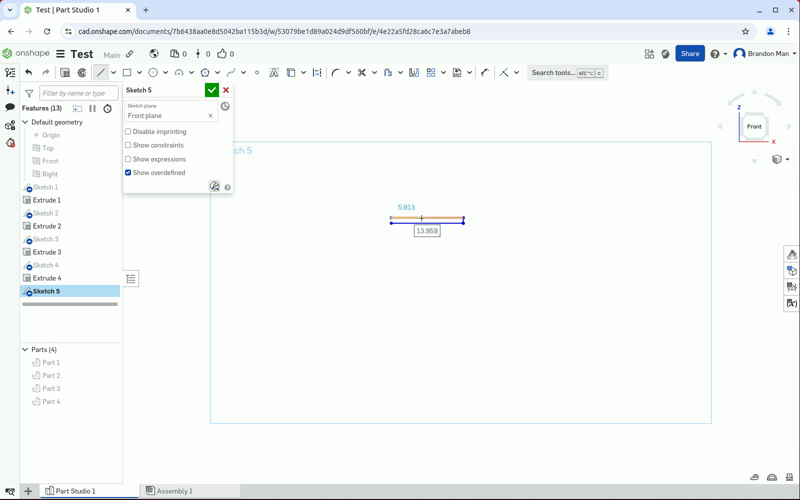
mouse_move(391, 223)
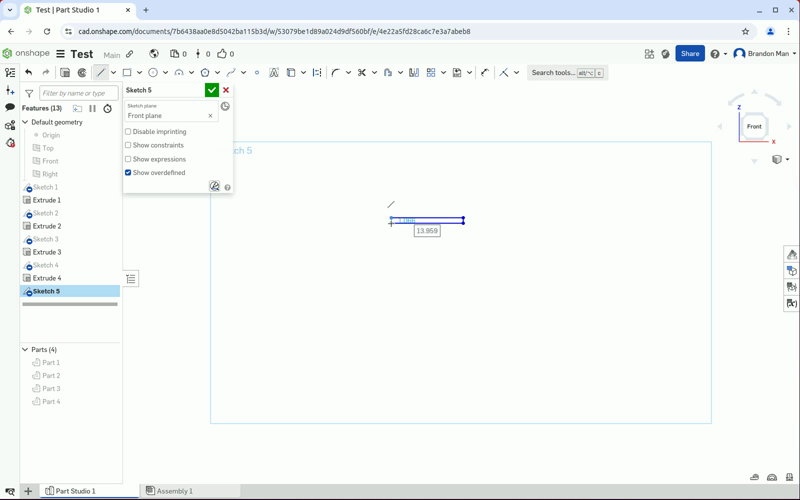
scroll(6)
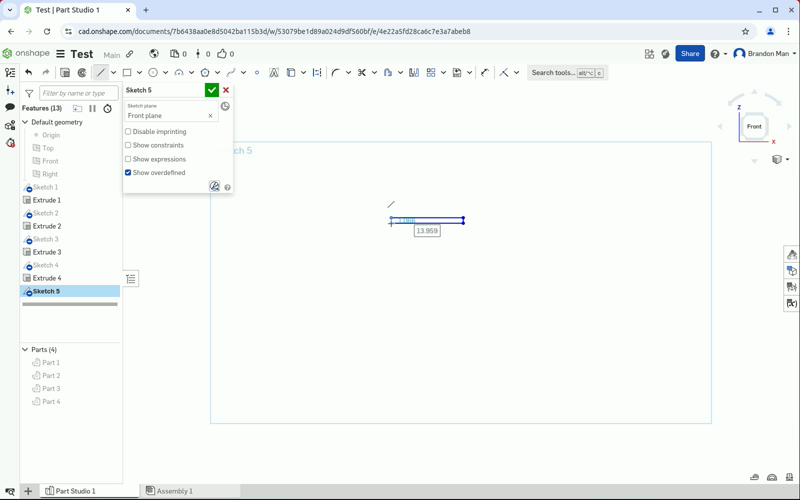
scroll(6)
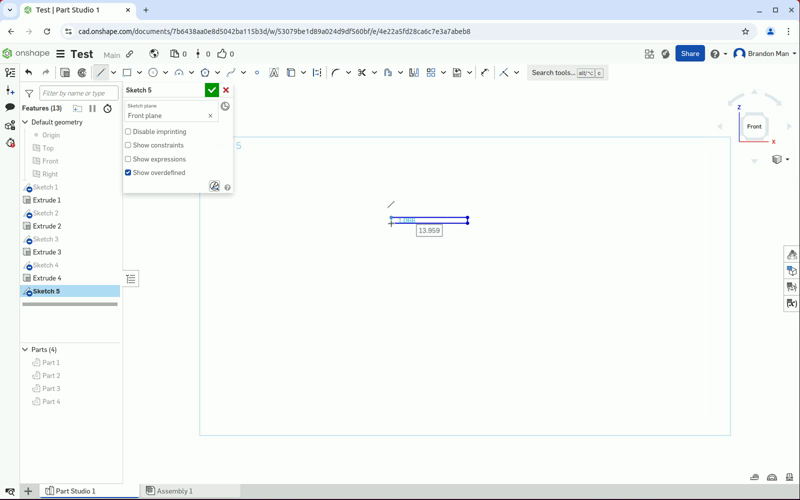
scroll(6)
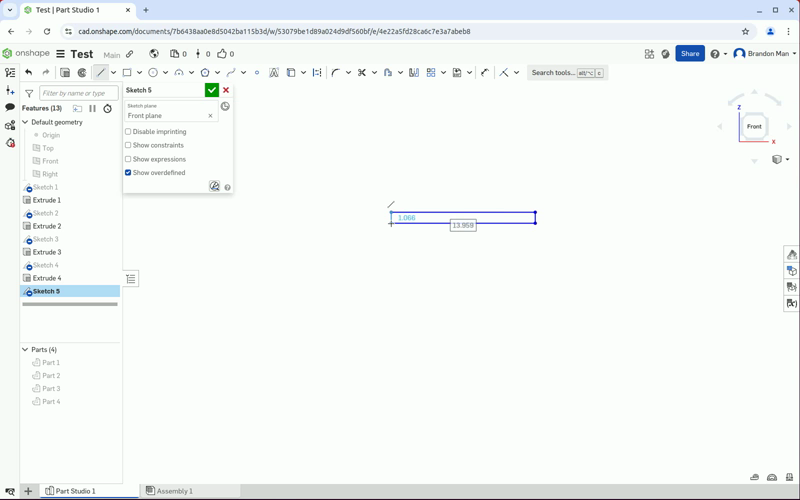
scroll(6)
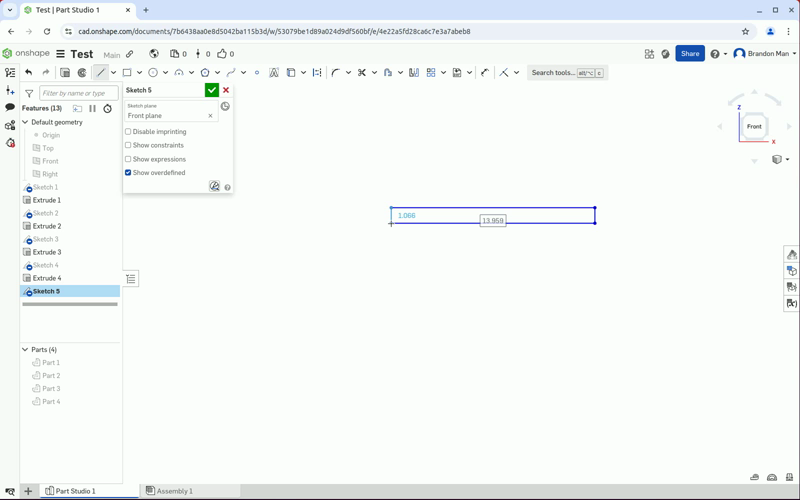
scroll(6)
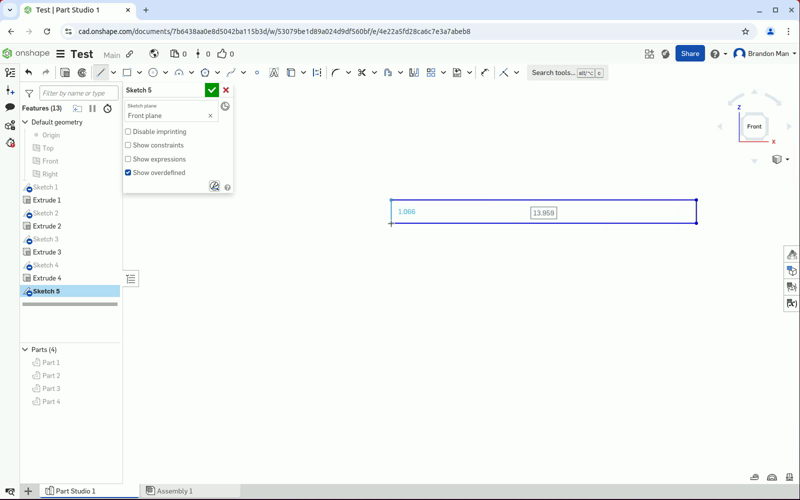
scroll(6)
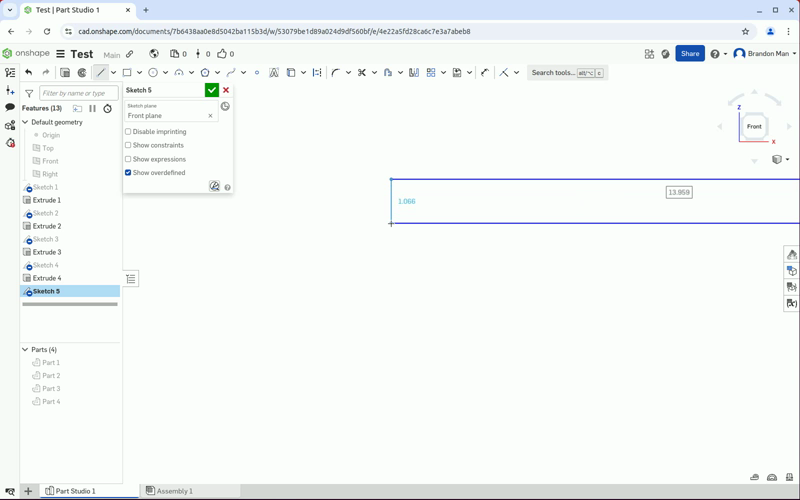
scroll(6)
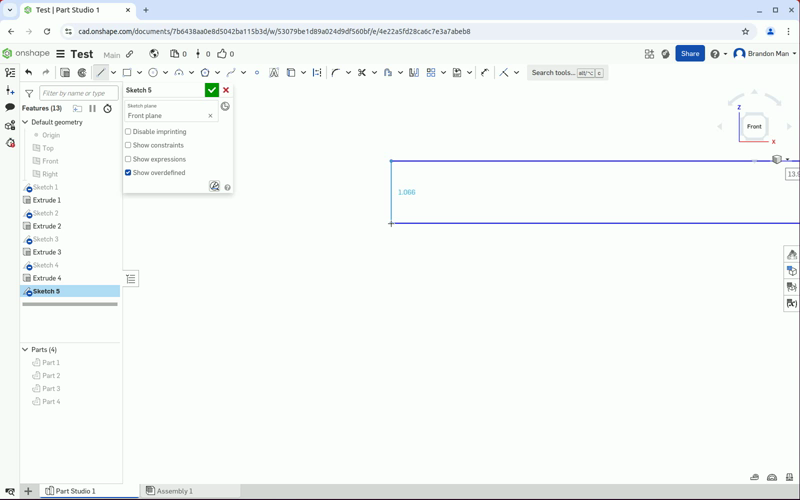
key_up(shift)
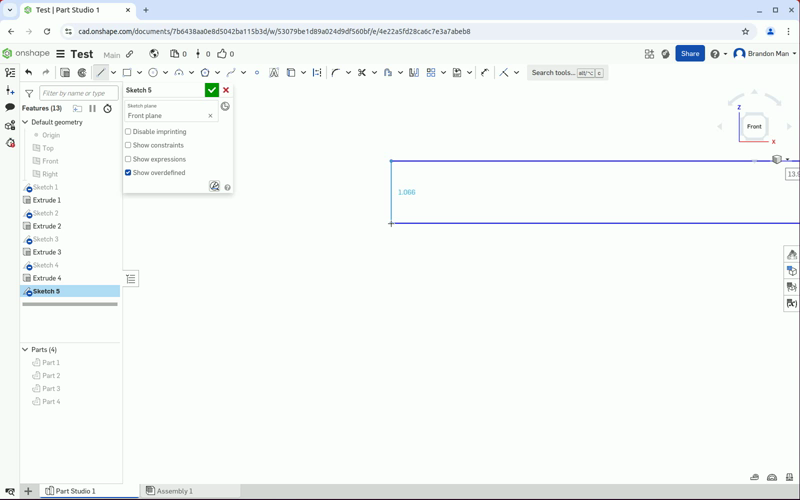
click(391, 223)
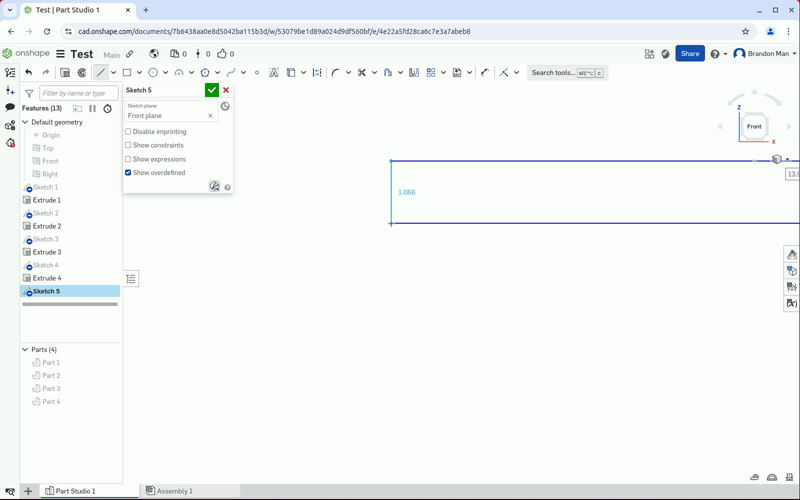
scroll(-6)
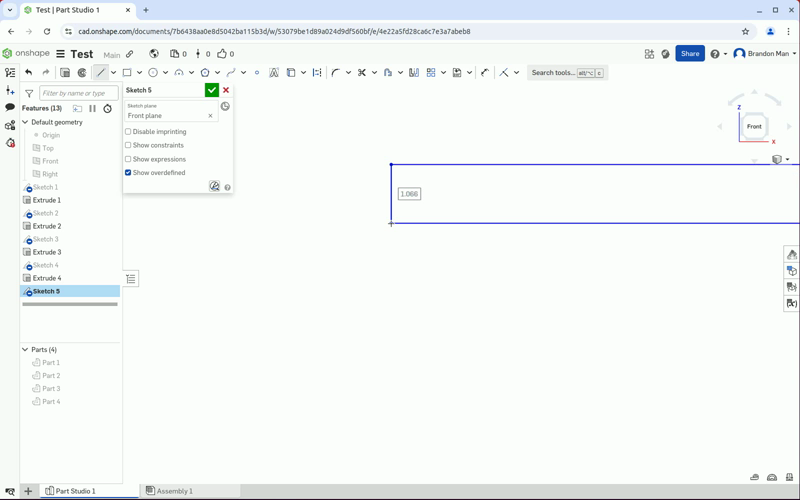
scroll(-6)
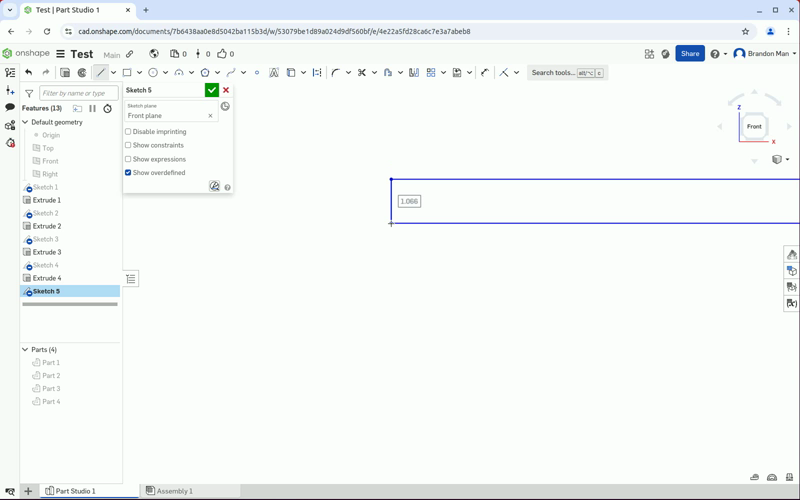
scroll(-6)
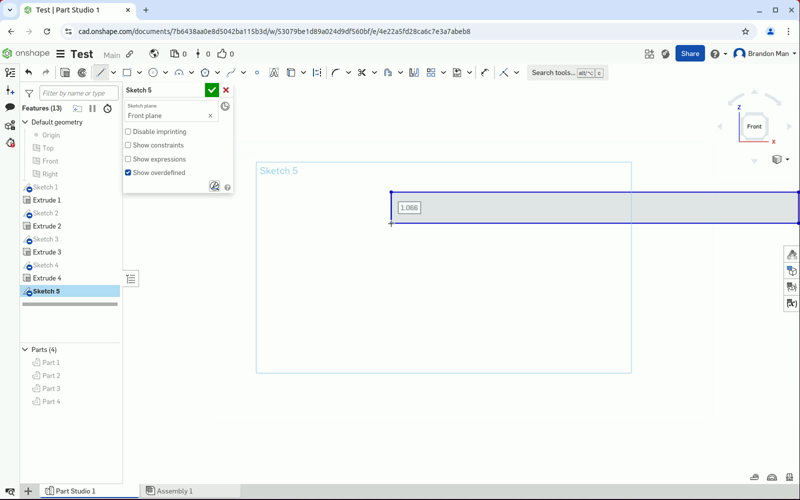
scroll(-6)
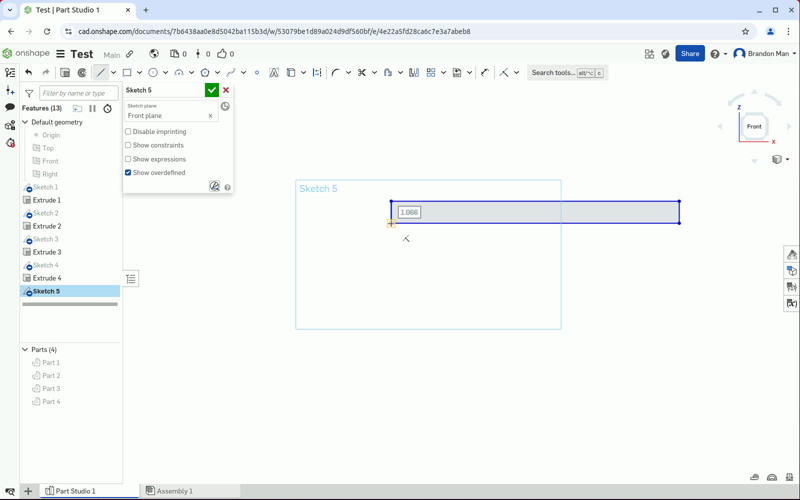
scroll(-6)
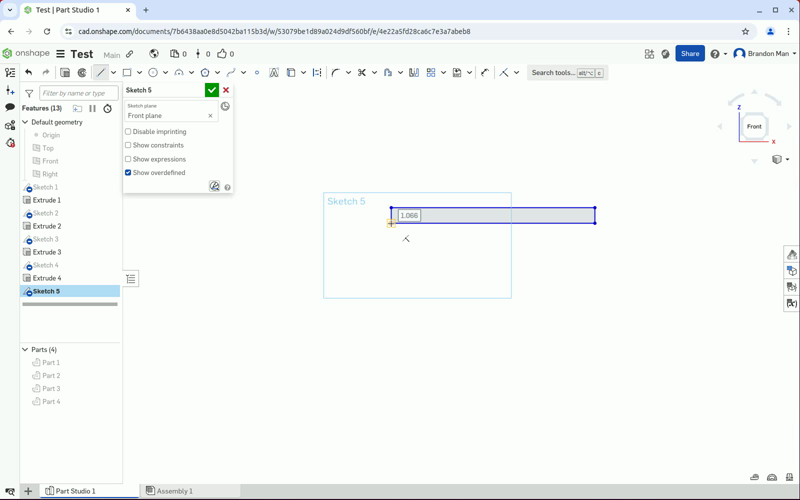
scroll(-6)
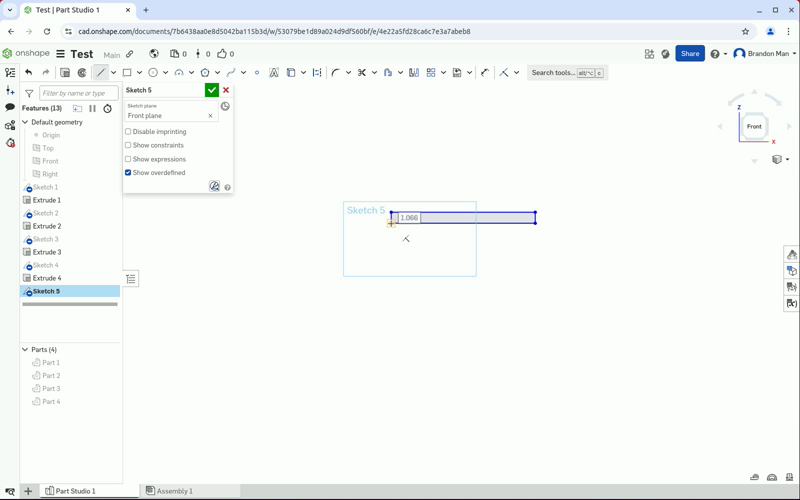
scroll(-6)
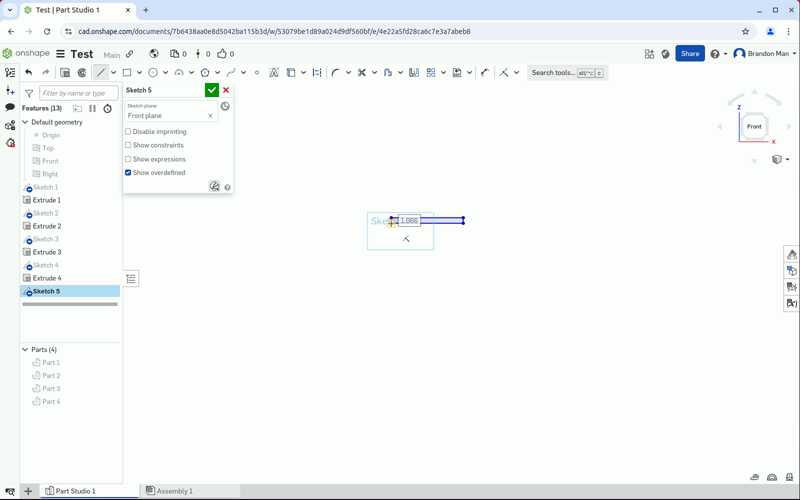
key(esc)
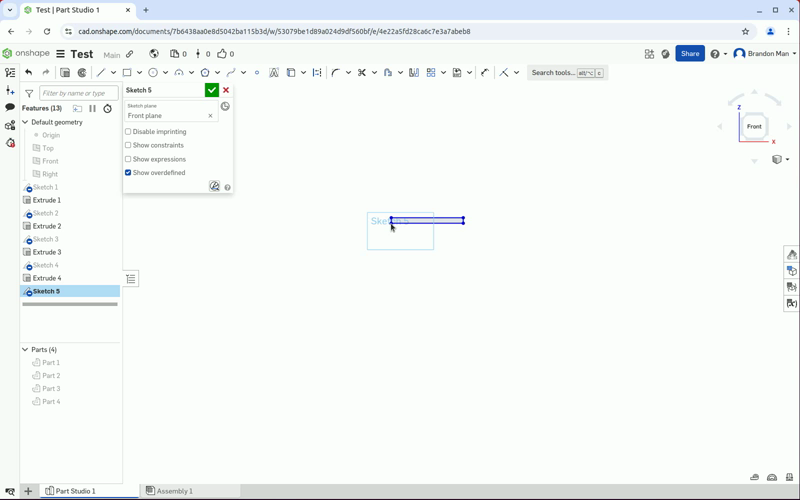
mouse_move(437, 222)
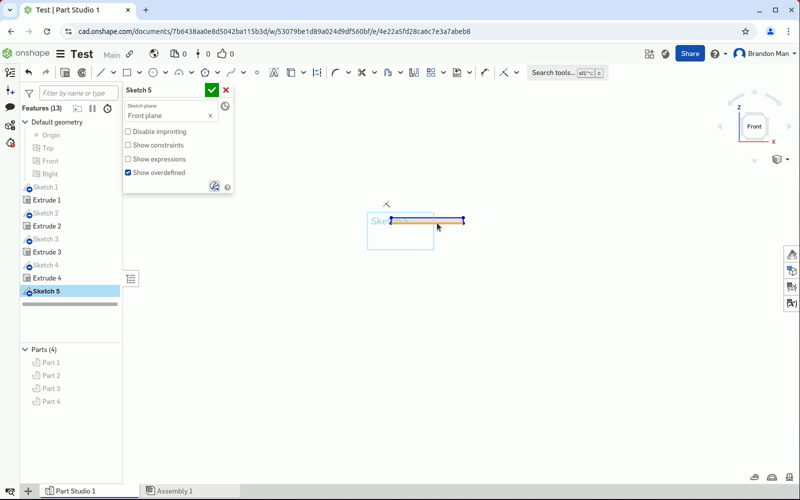
scroll(6)
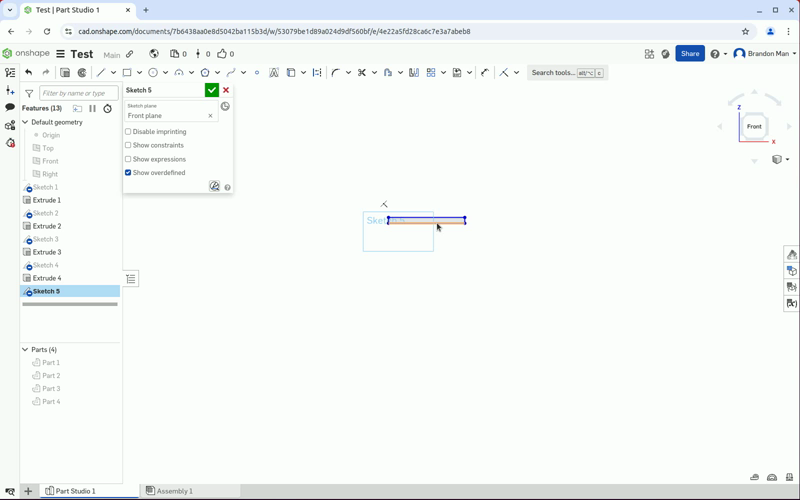
scroll(6)
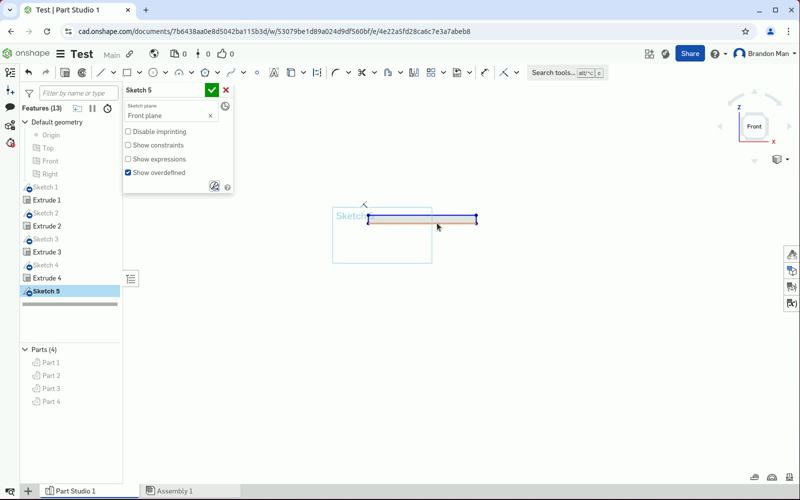
scroll(6)
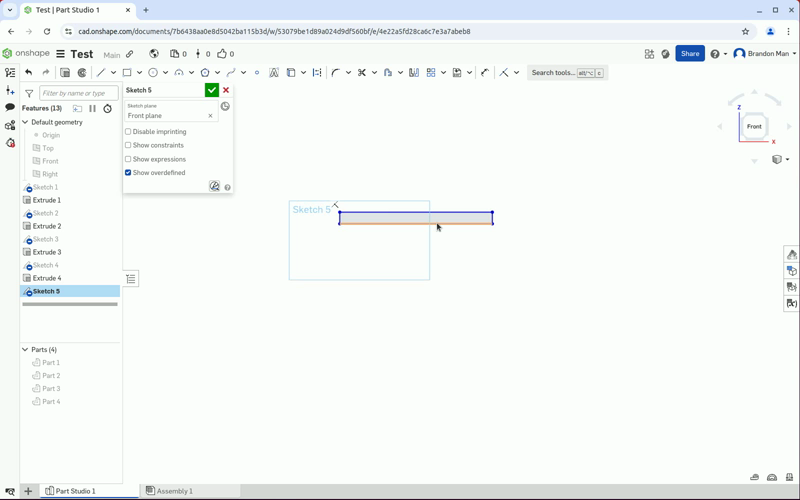
scroll(6)
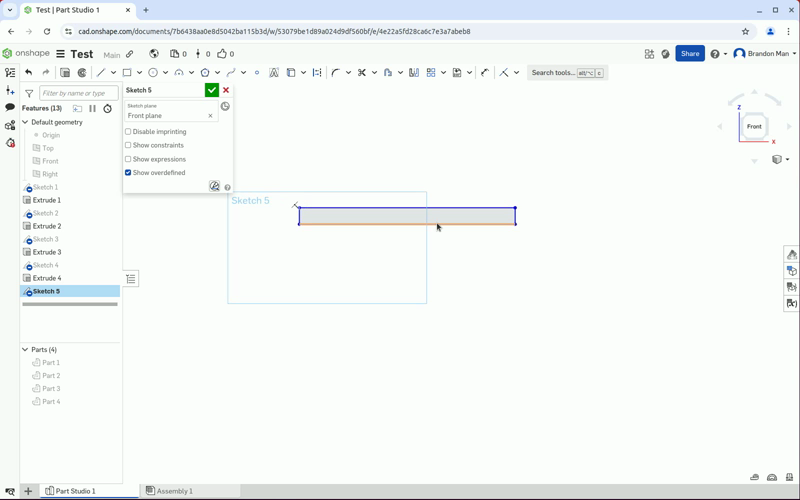
scroll(6)
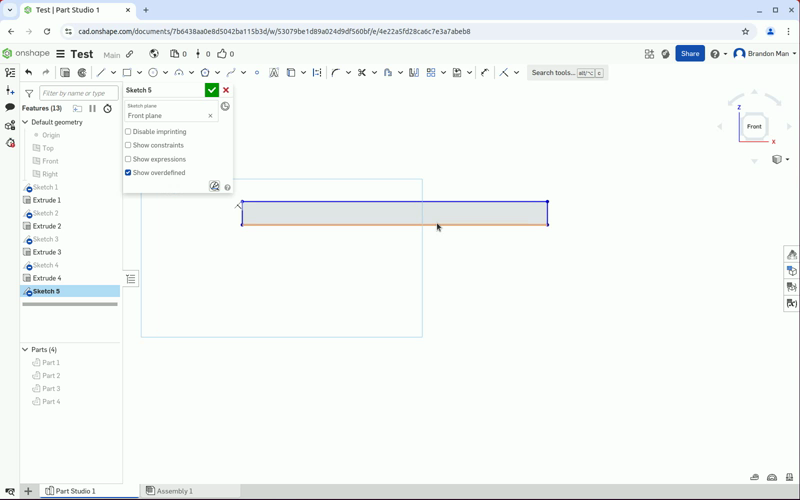
scroll(6)
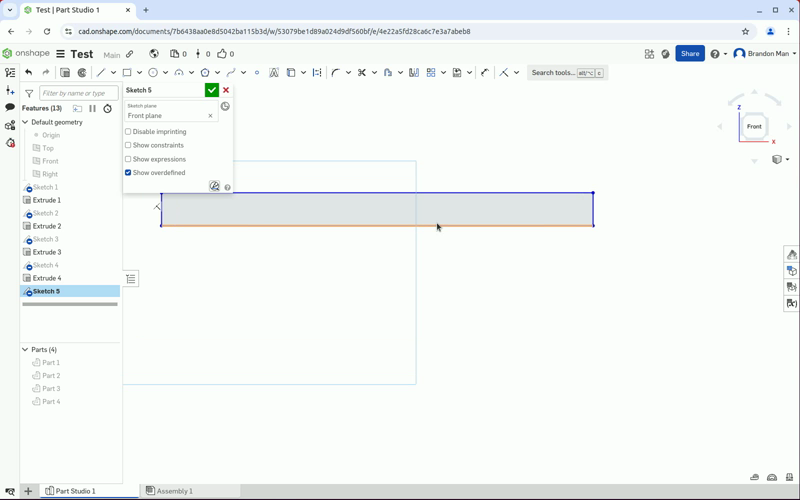
scroll(6)
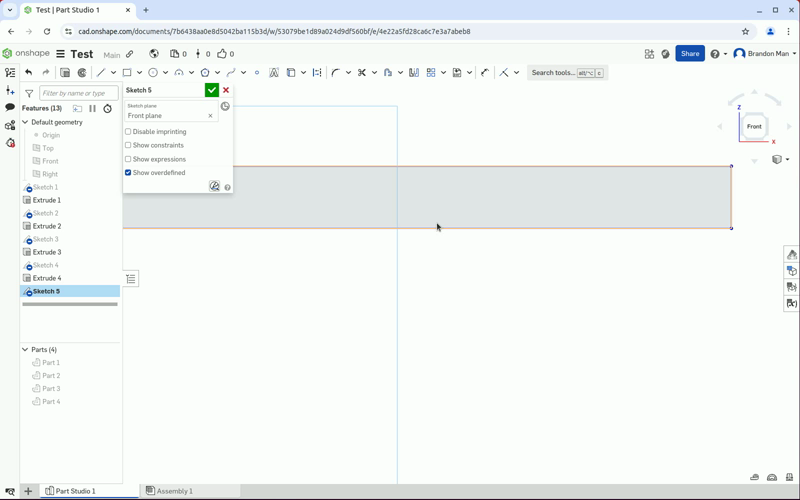
click(437, 222)
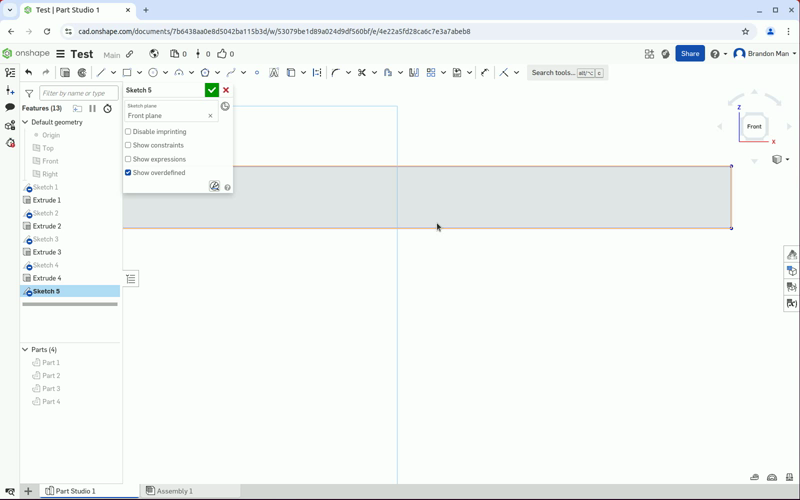
scroll(-6)
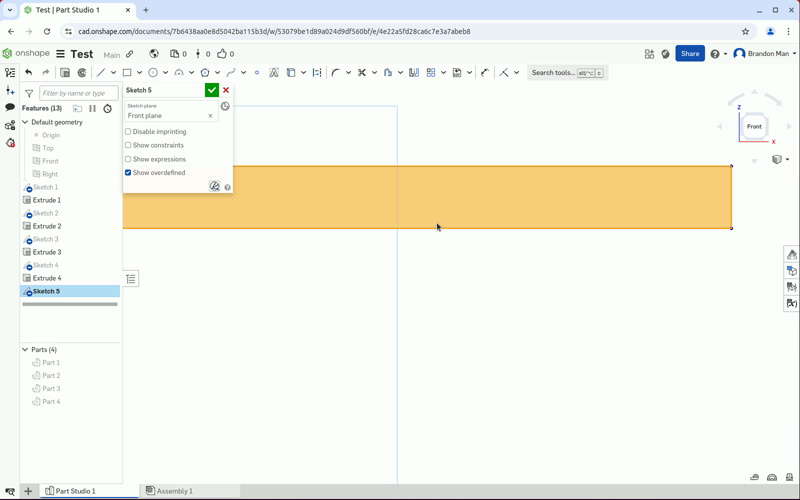
scroll(-6)
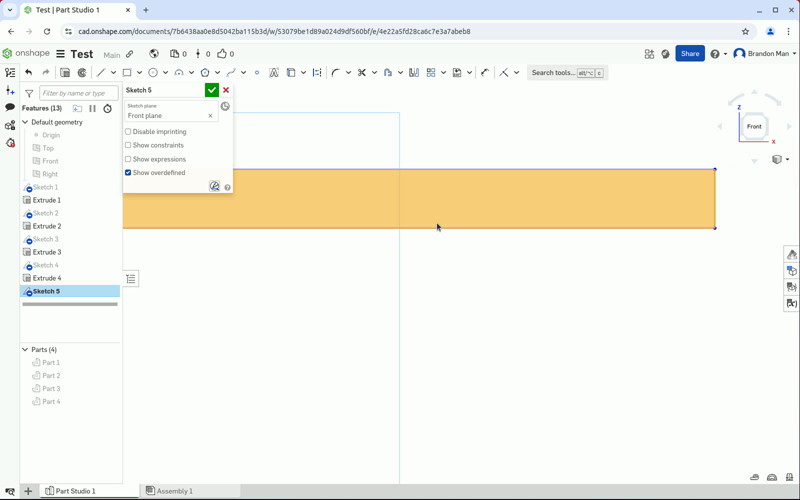
scroll(-6)
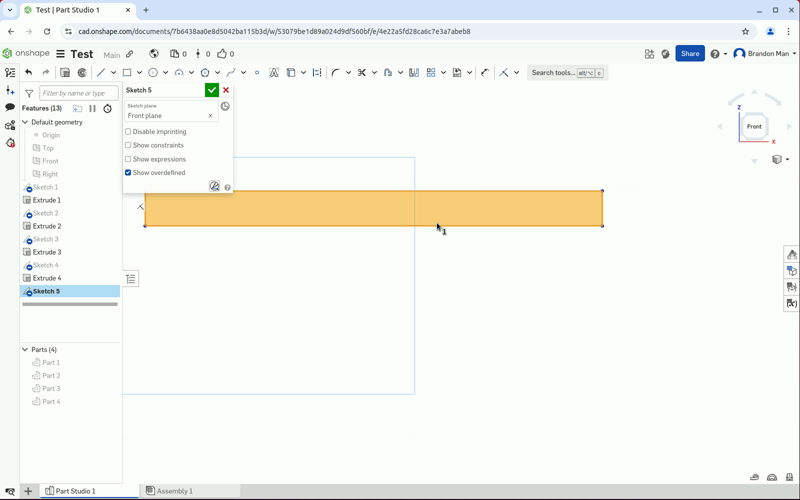
scroll(-6)
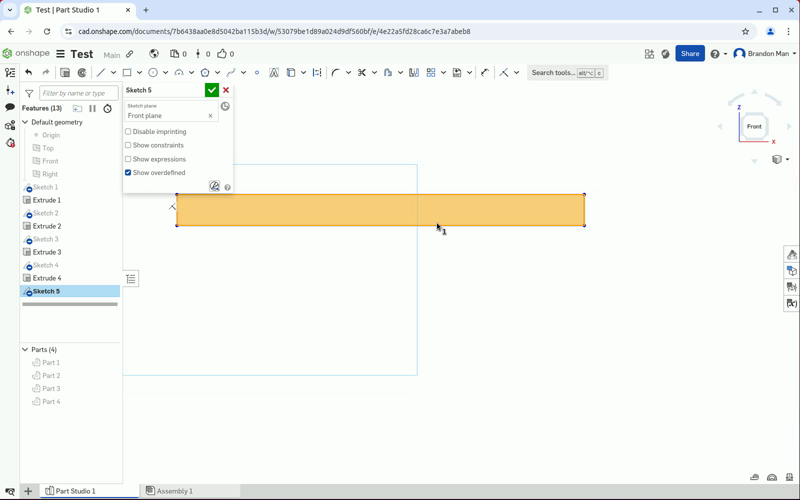
scroll(-6)
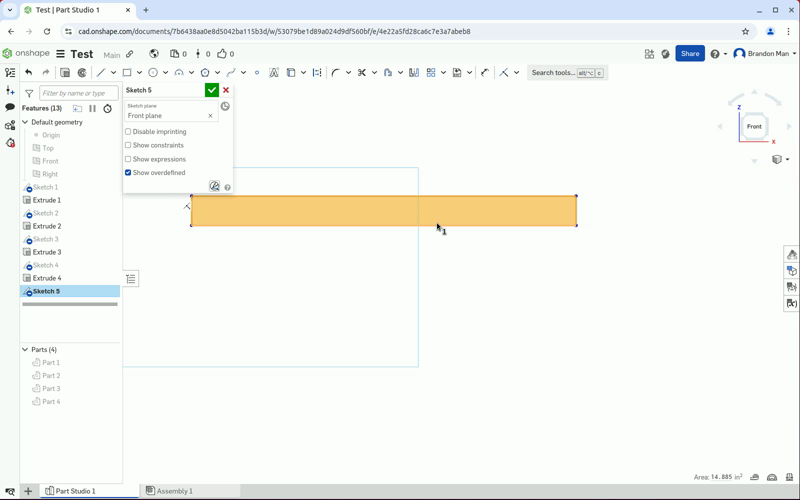
scroll(-6)
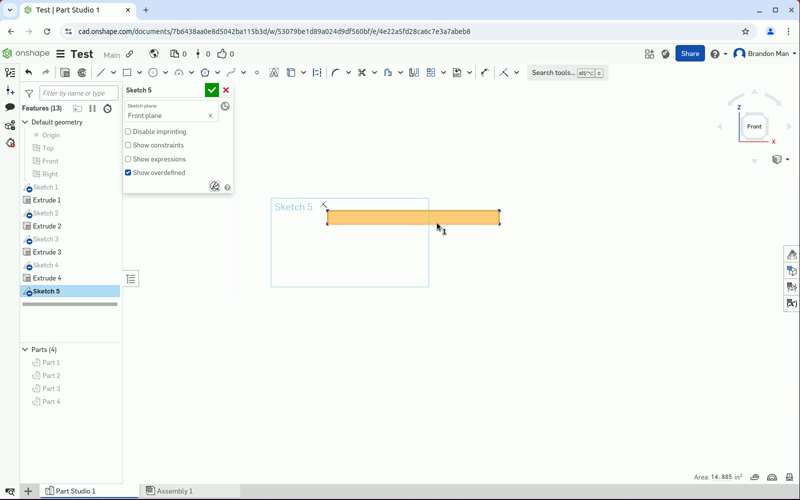
scroll(-6)
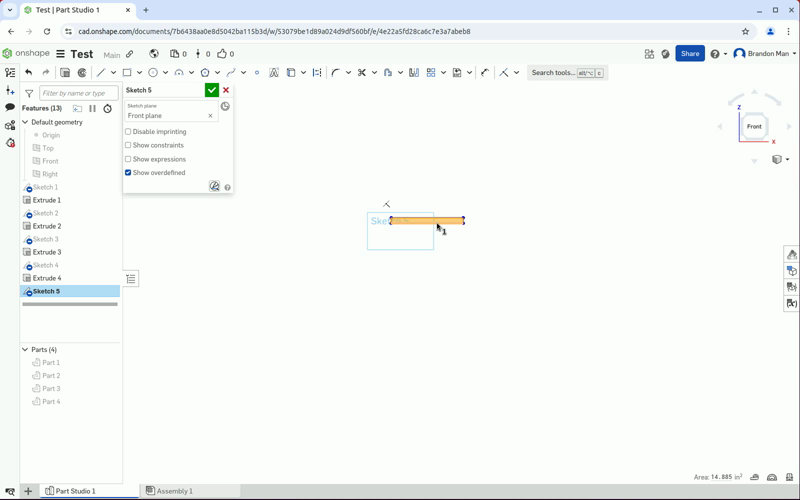
mouse_move(73, 352)
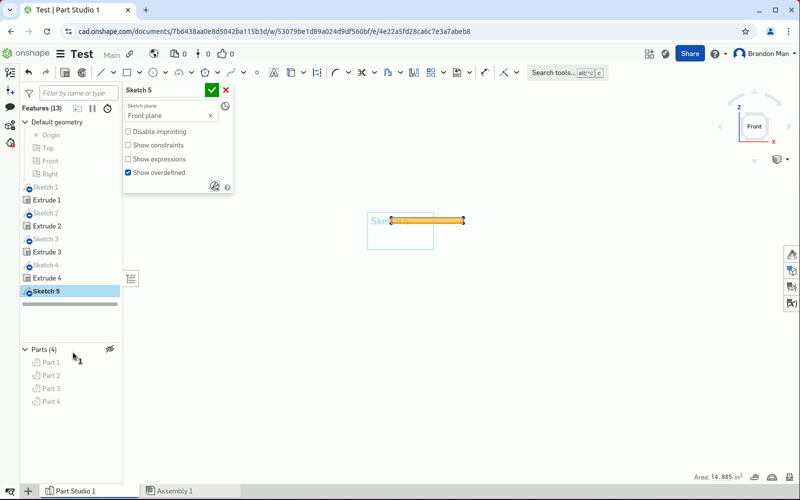
key(shift+y)
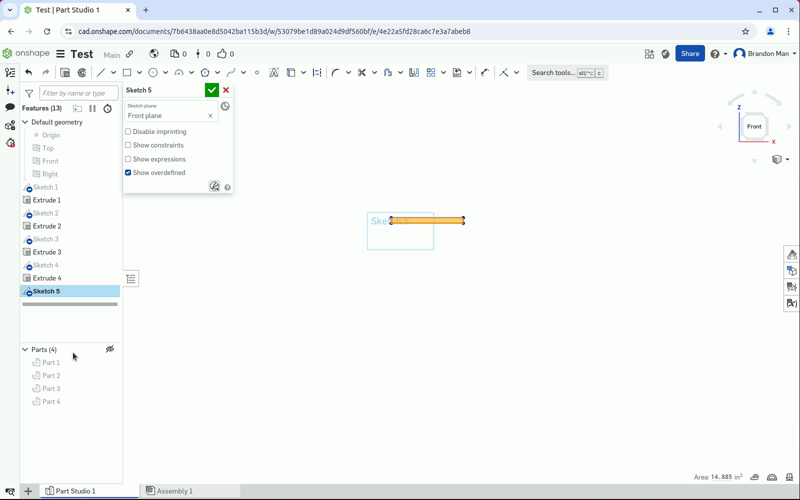
key(shift+e)
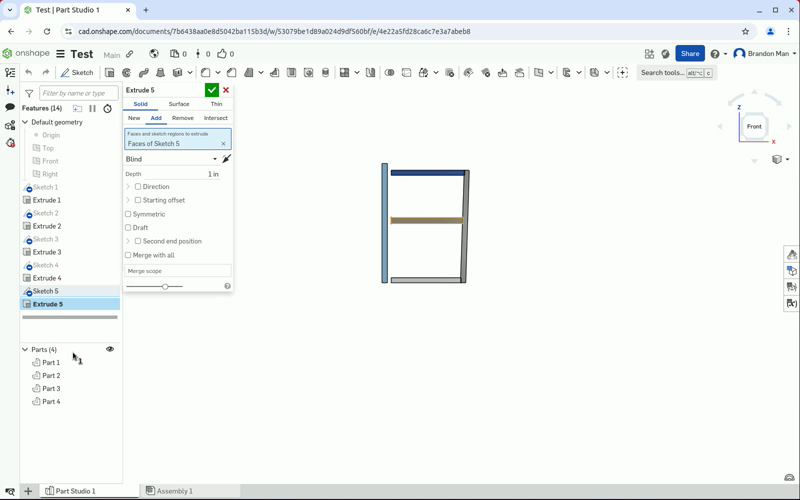
mouse_move(143, 106)
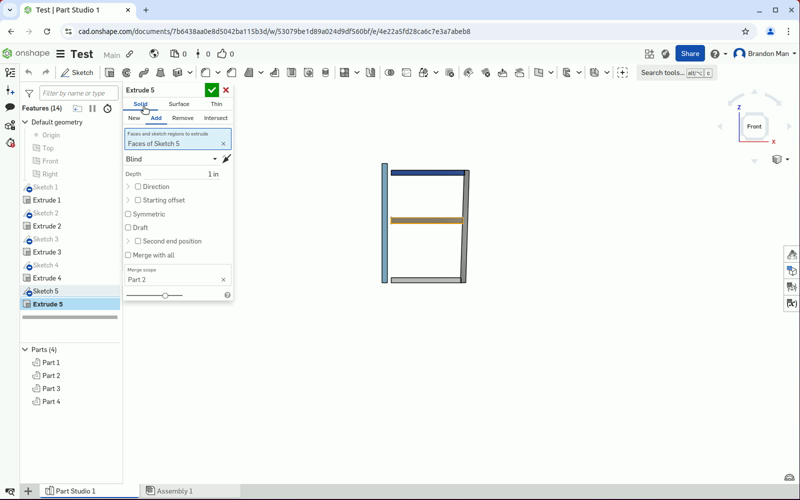
click(143, 106)
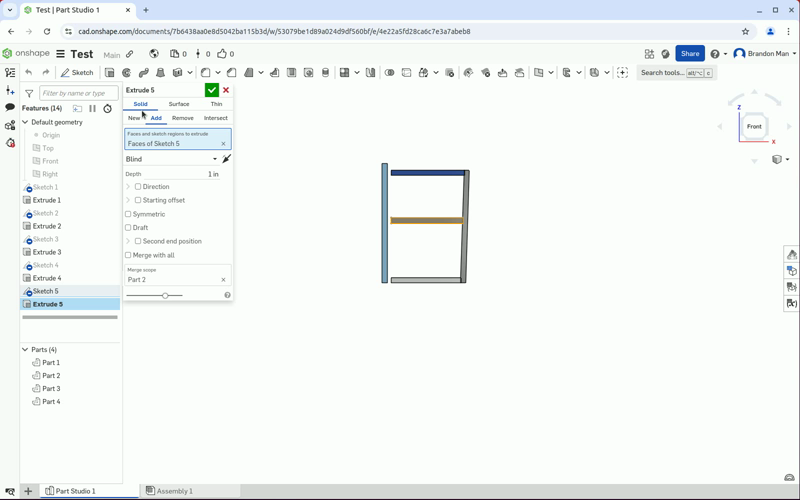
mouse_move(137, 120)
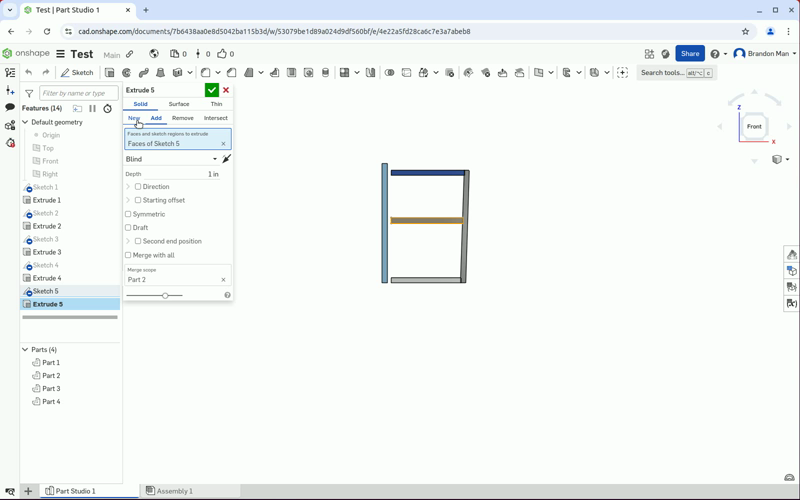
click(137, 120)
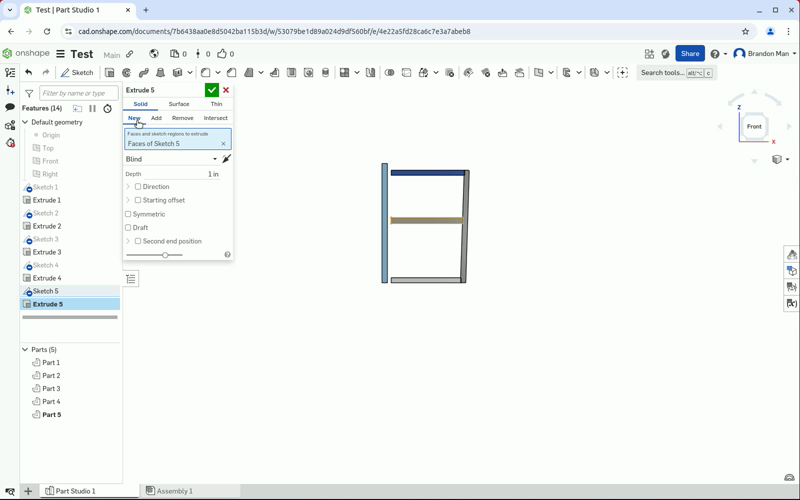
key(tab, 4)
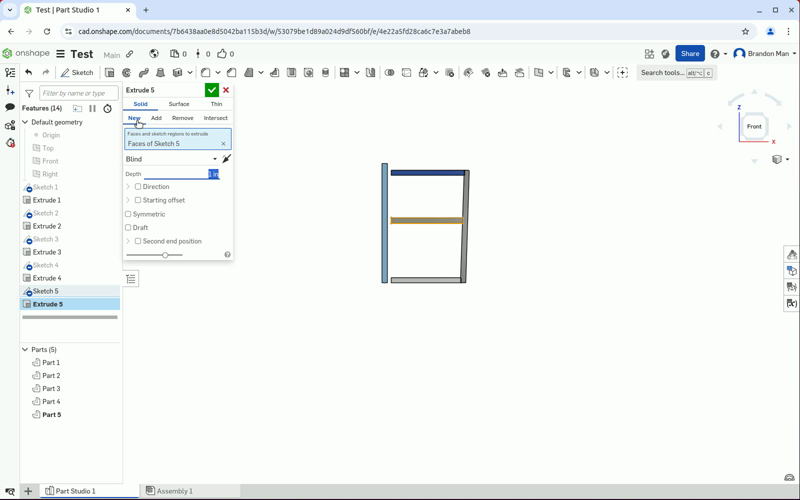
text(2.407)
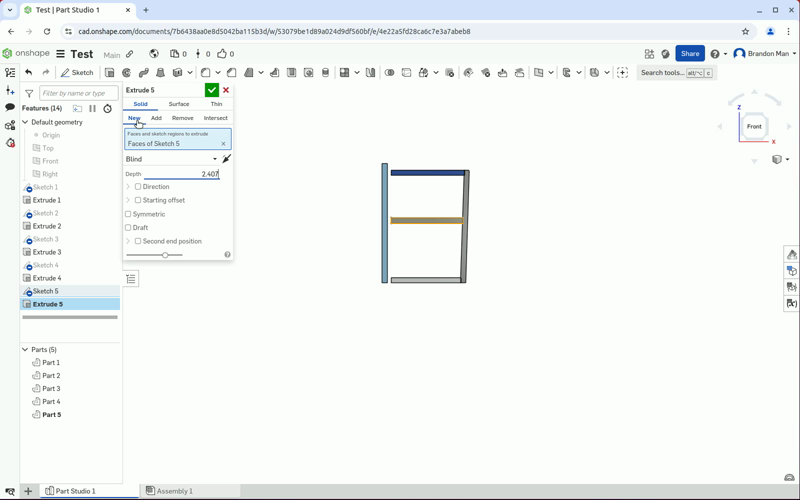
key(enter)
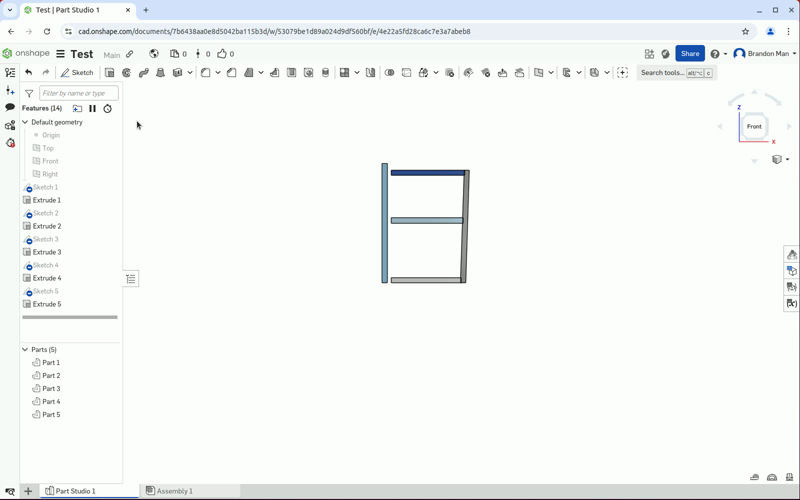
key(shift+h)
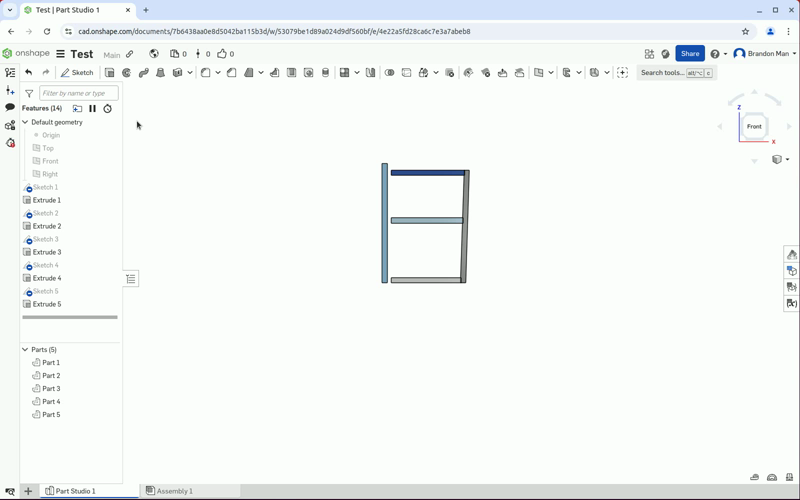
key(shift+h)
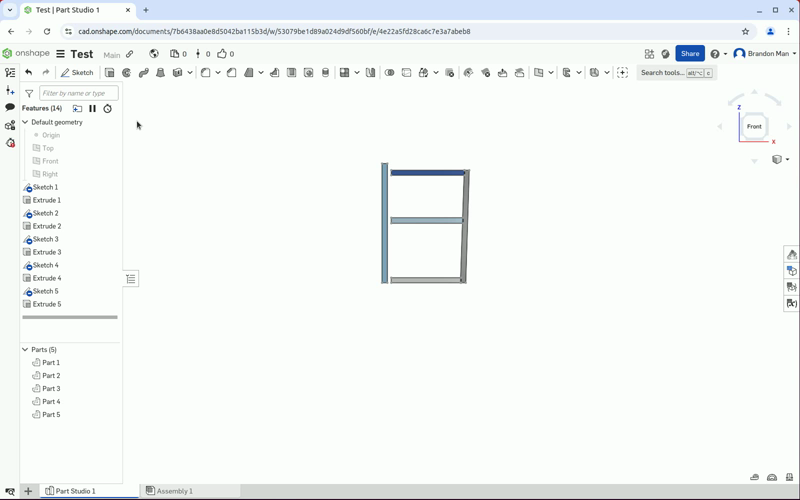
key(shift+7)
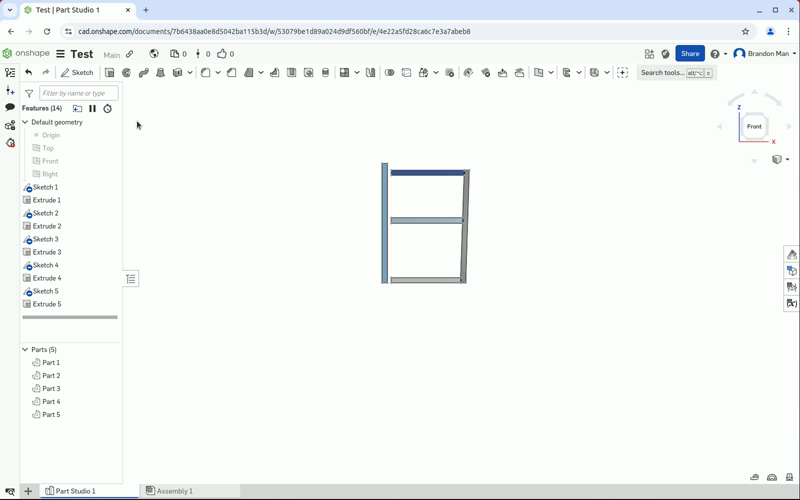
key(left, 2)
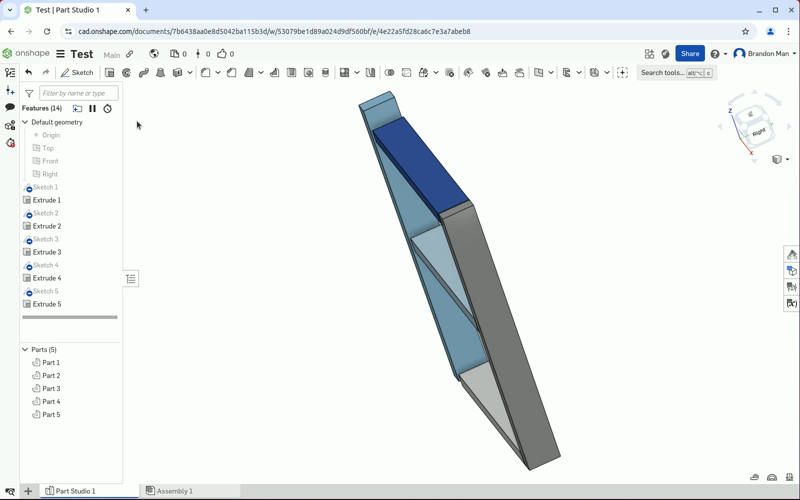
key(down, 2)
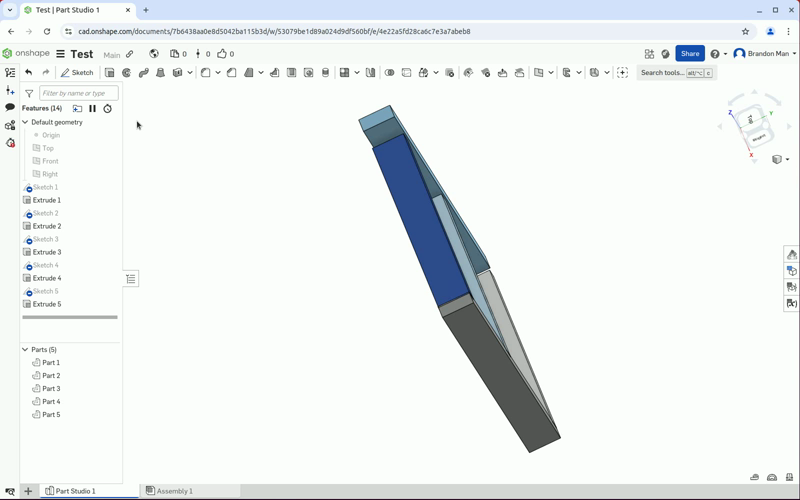
key(up, 2)
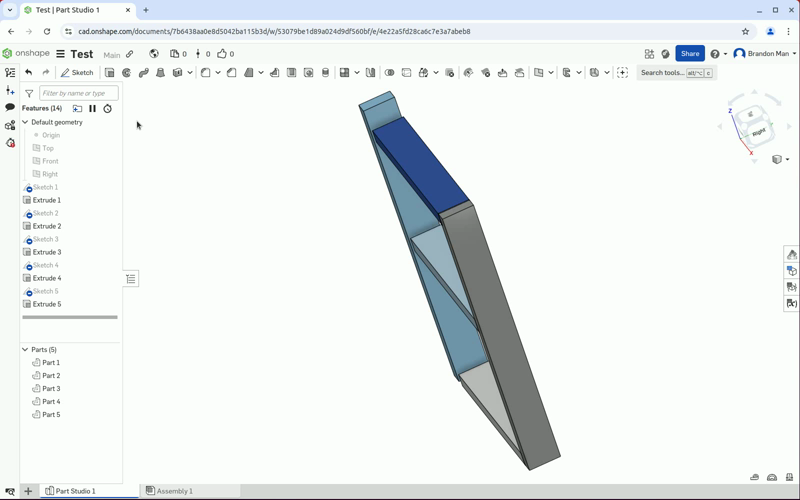
key(right, 2)
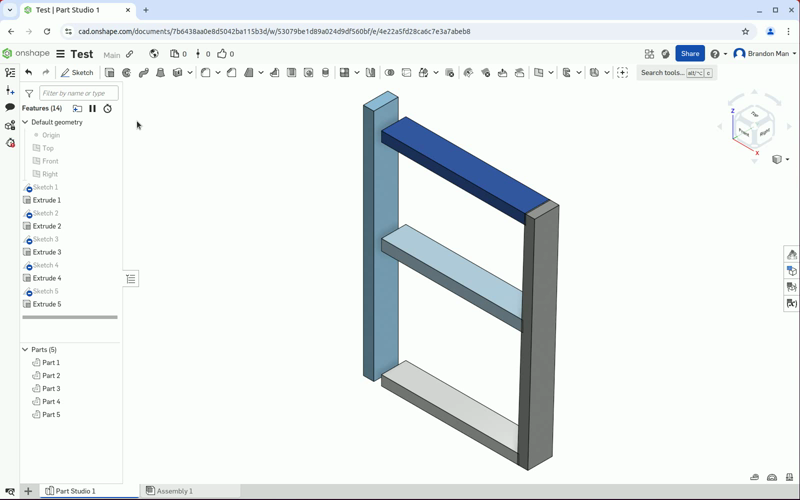
mouse_move(73, 189)
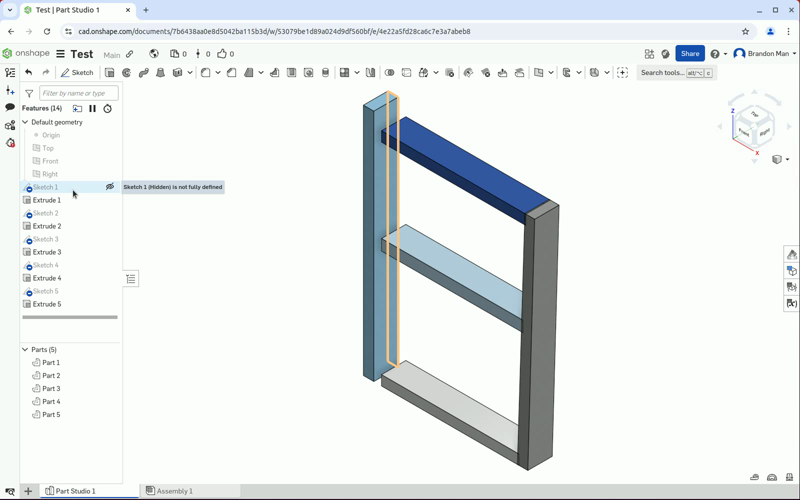
click(73, 189)